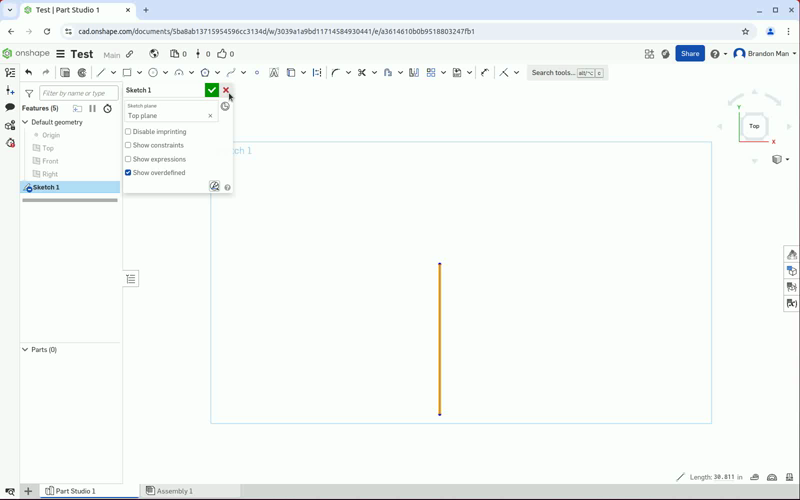
key(shift+h)
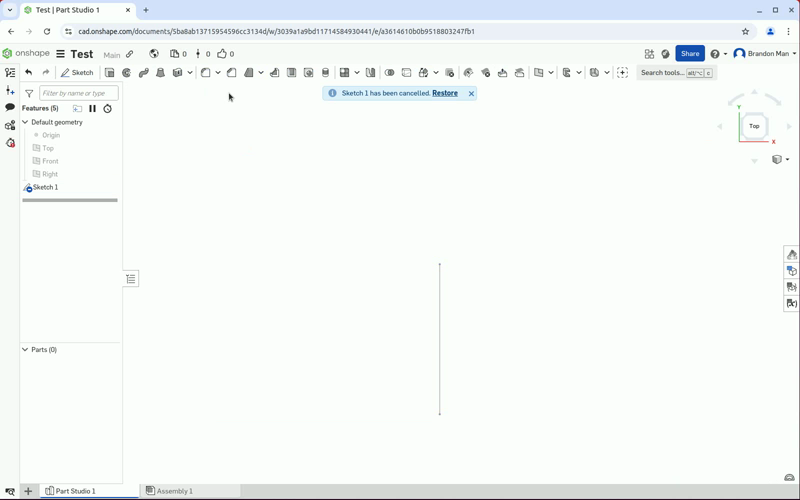
key(shift+s)
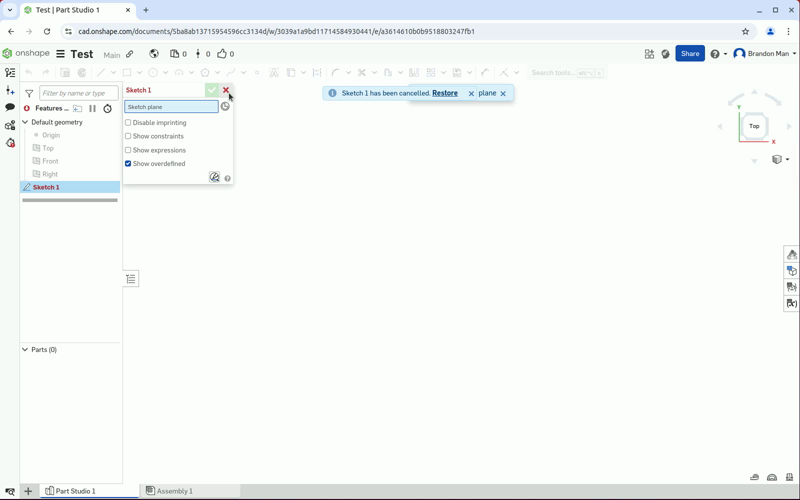
mouse_move(73, 150)
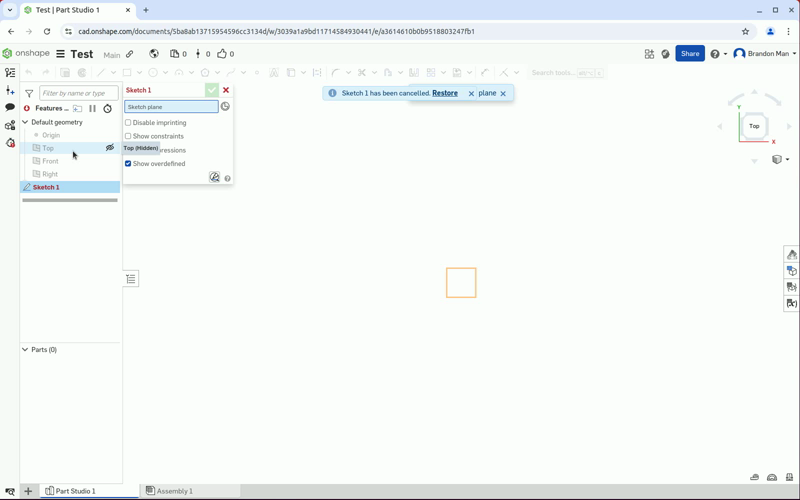
click(73, 150)
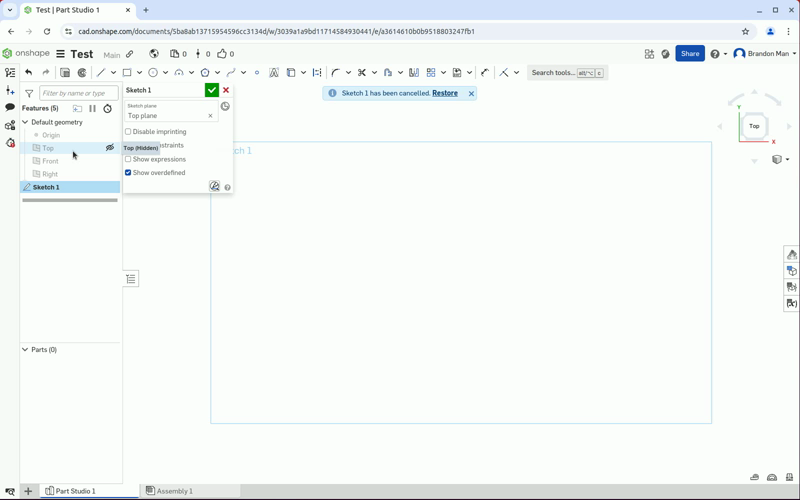
mouse_move(73, 352)
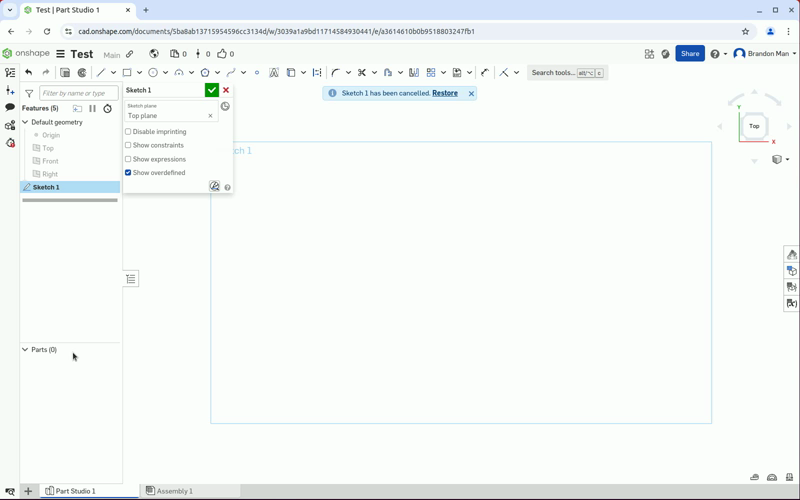
key(y)
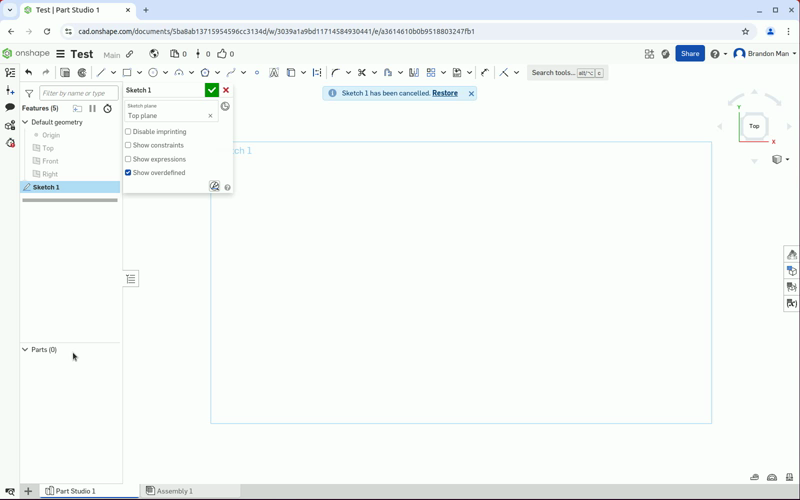
key(l)
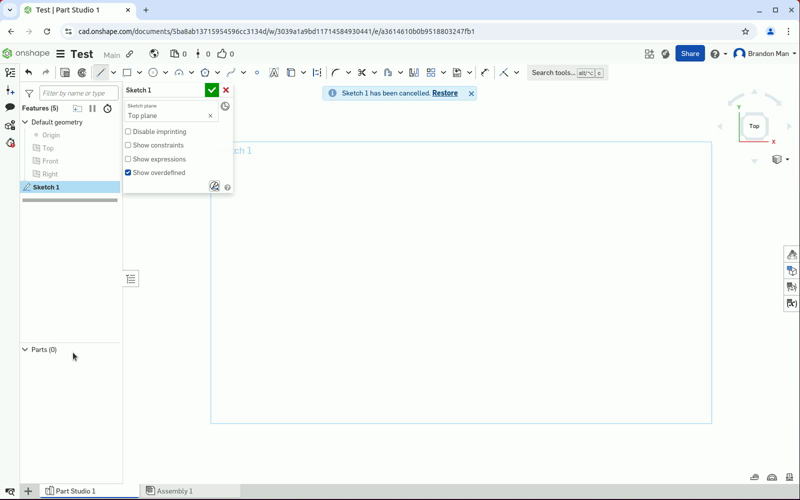
key_down(shift)
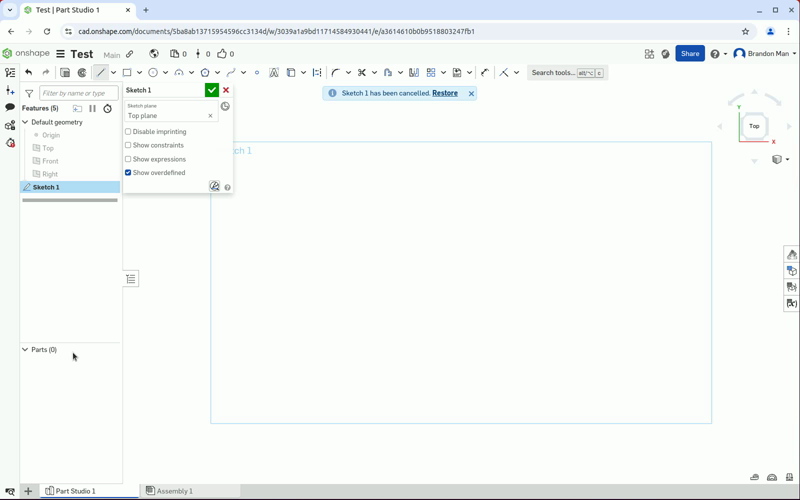
mouse_move(348, 306)
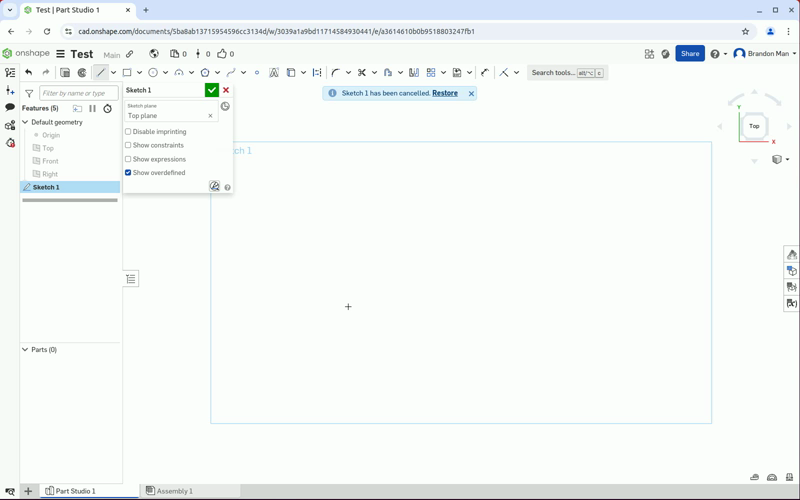
click(348, 306)
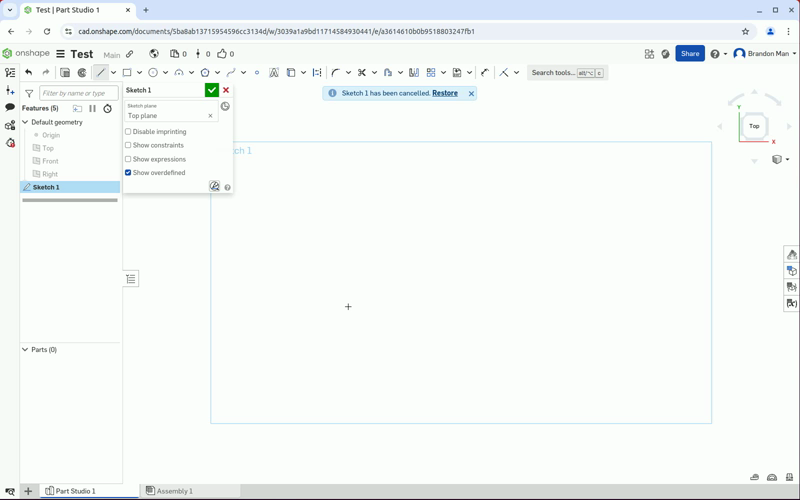
key_up(shift)
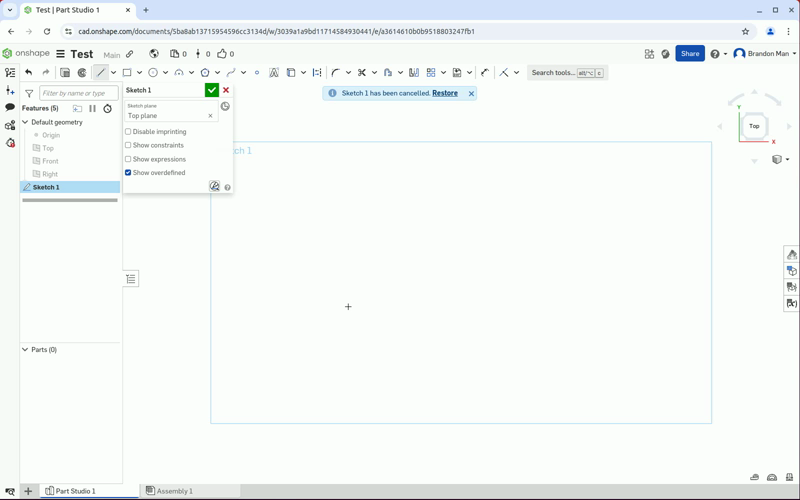
key_down(shift)
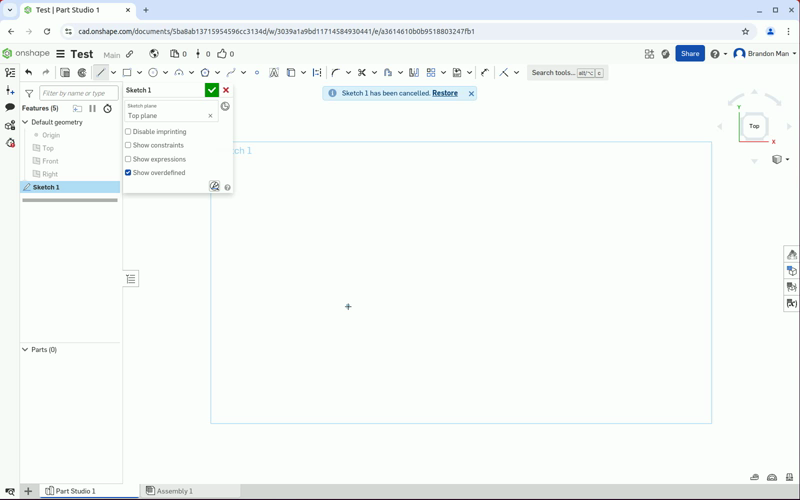
mouse_move(520, 306)
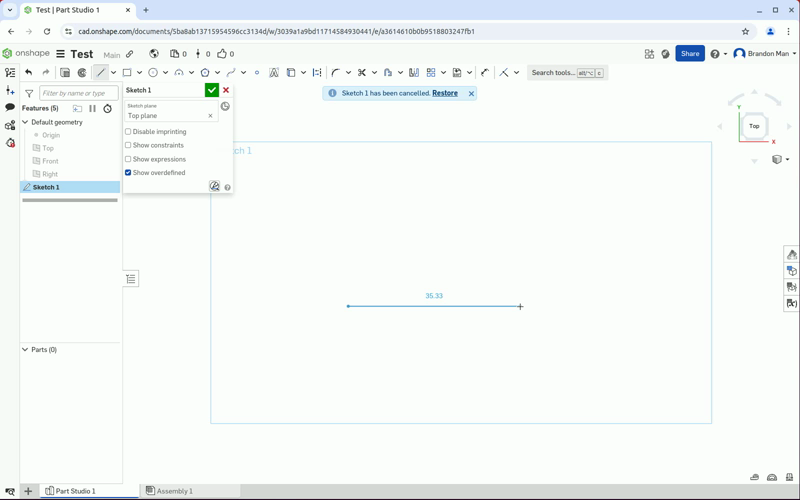
click(520, 306)
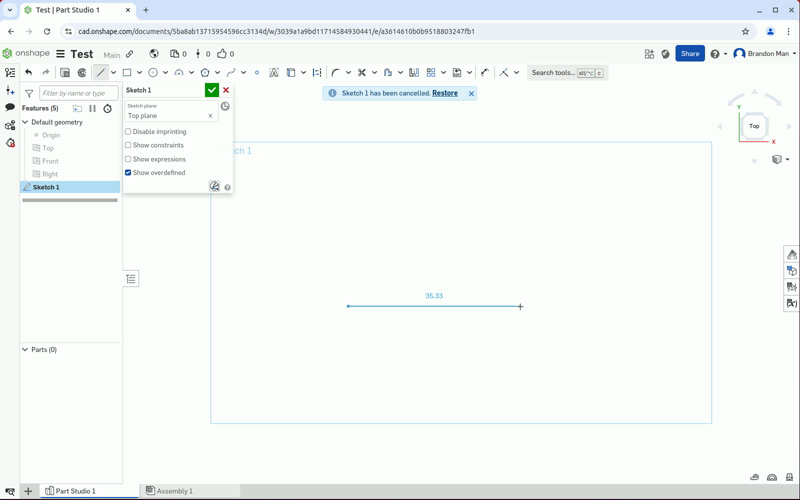
key_up(shift)
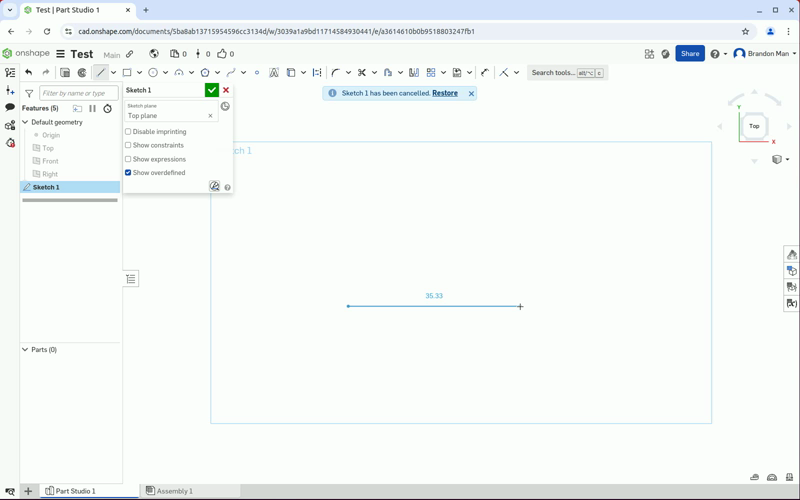
key_down(shift)
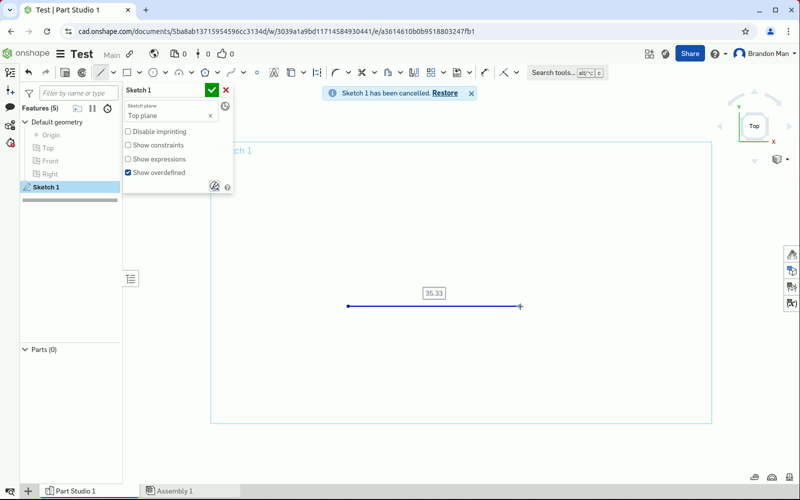
mouse_move(550, 306)
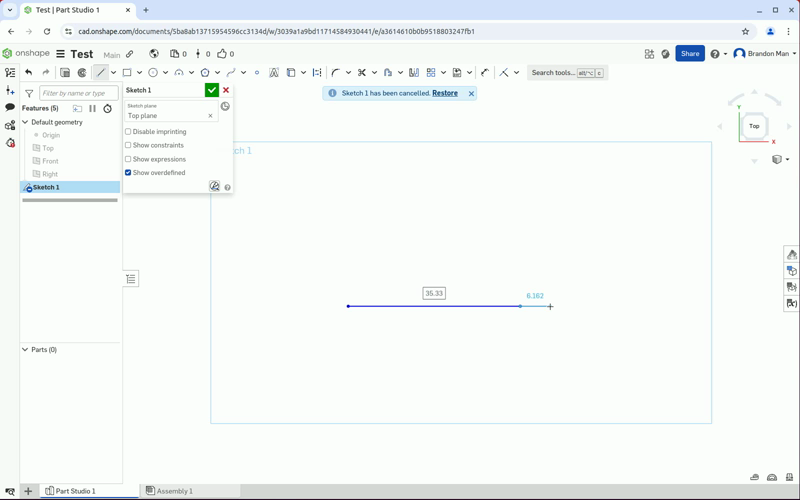
mouse_move(520, 289)
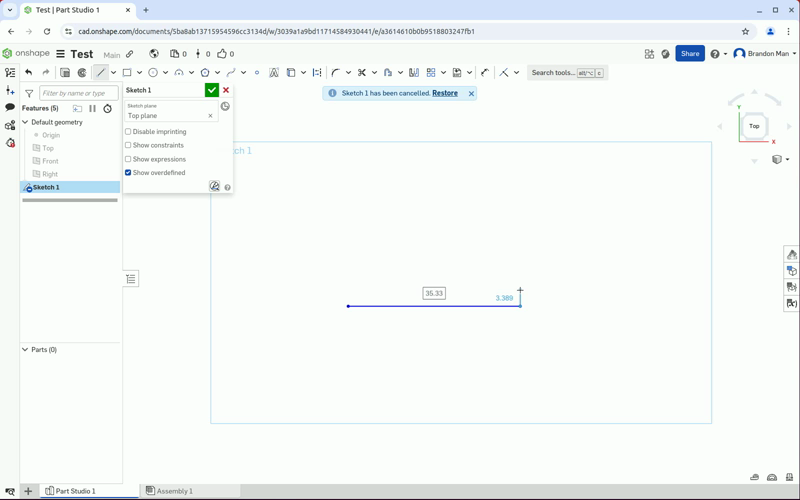
click(520, 289)
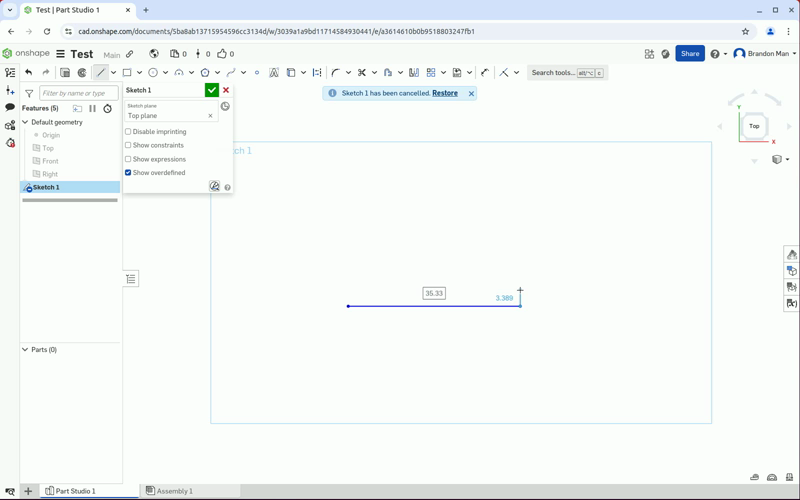
key_up(shift)
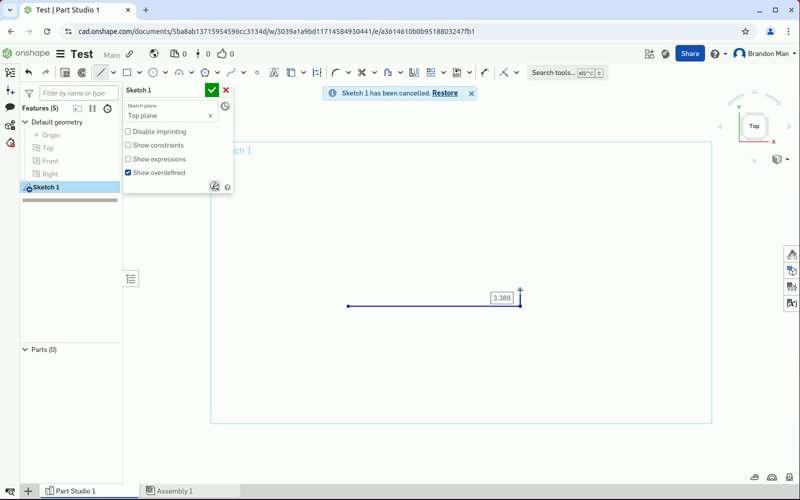
key(esc)
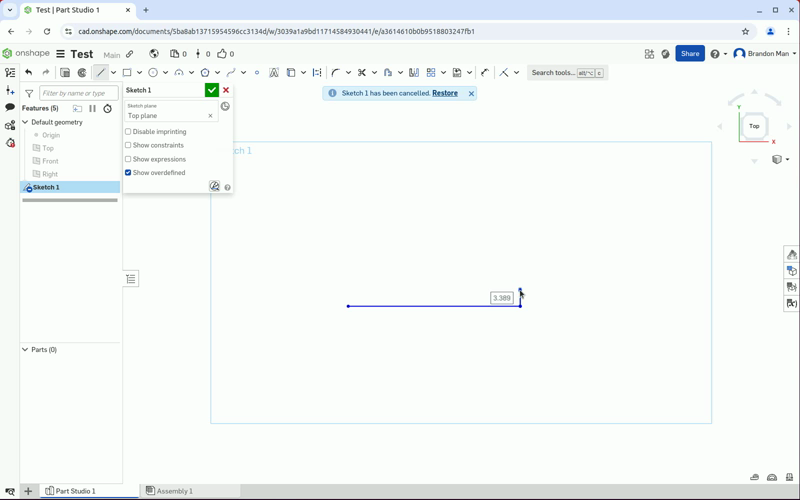
key(a)
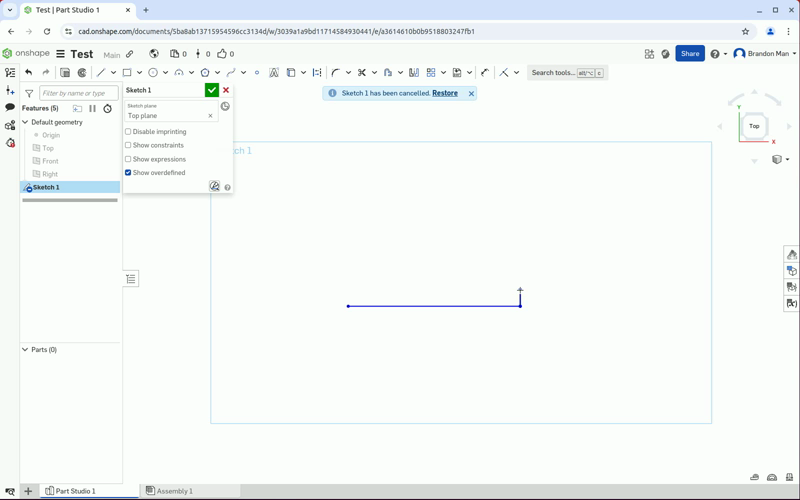
mouse_move(520, 289)
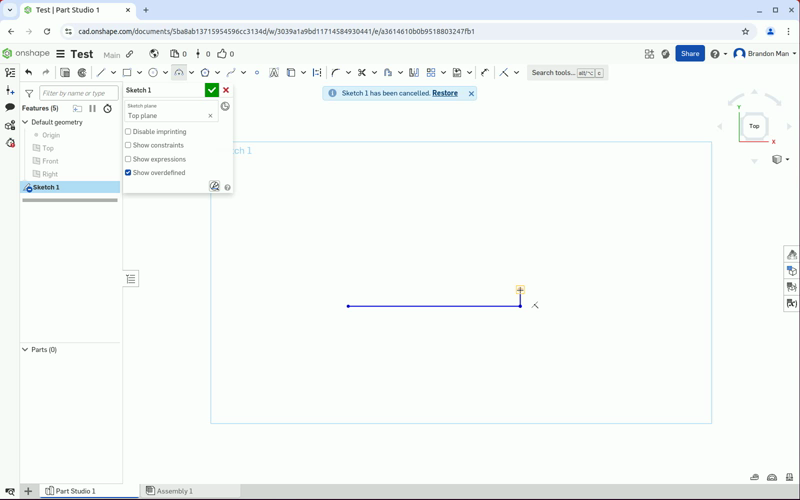
click(520, 289)
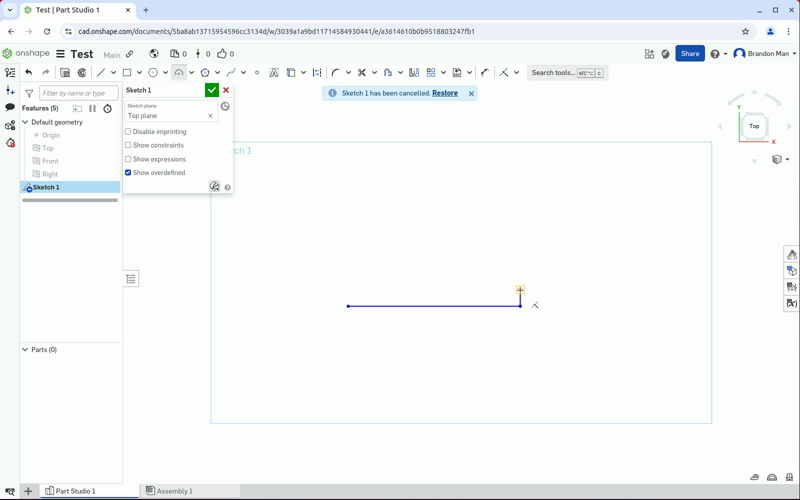
key_down(shift)
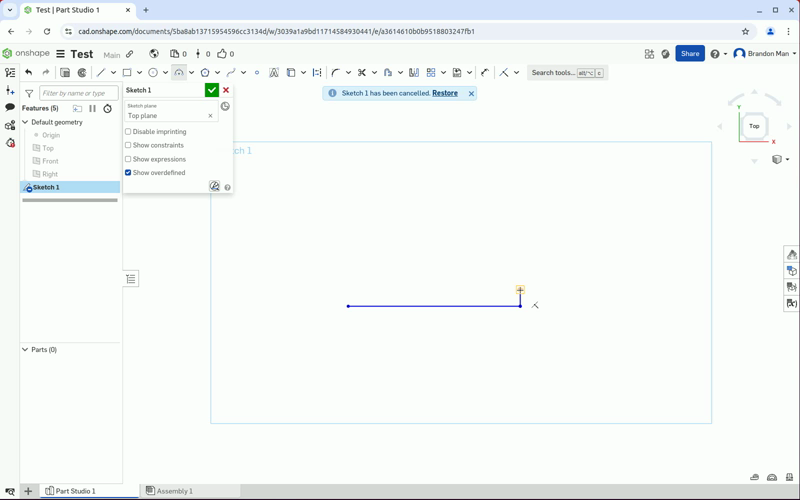
mouse_move(527, 289)
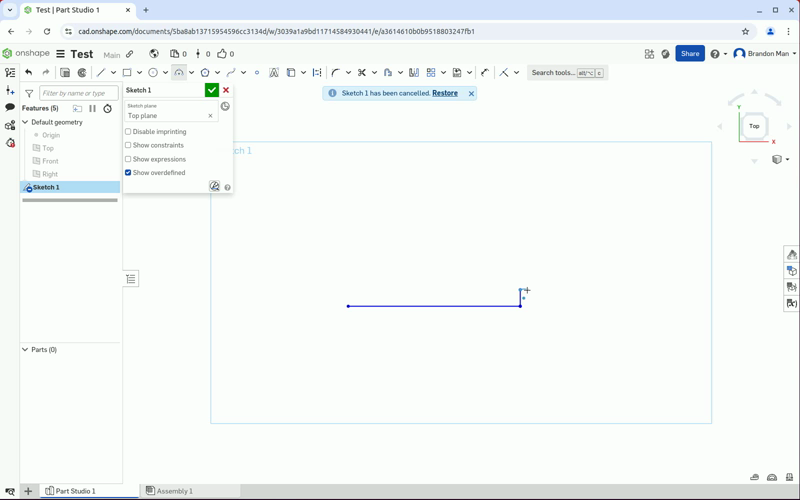
scroll(6)
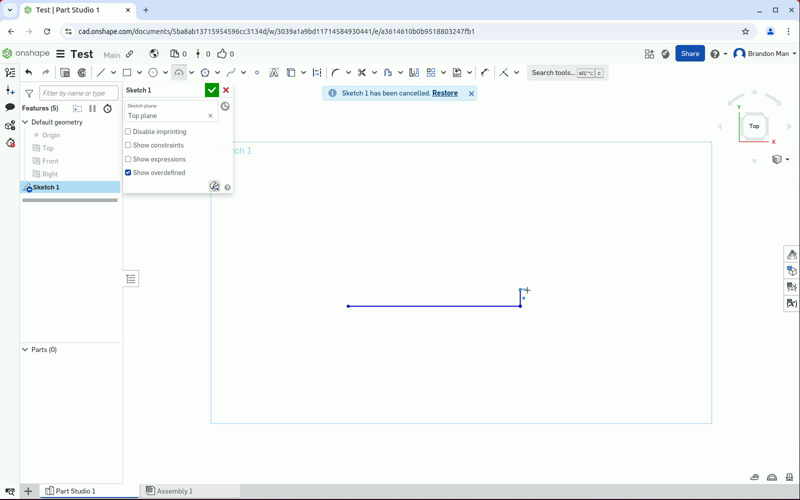
scroll(6)
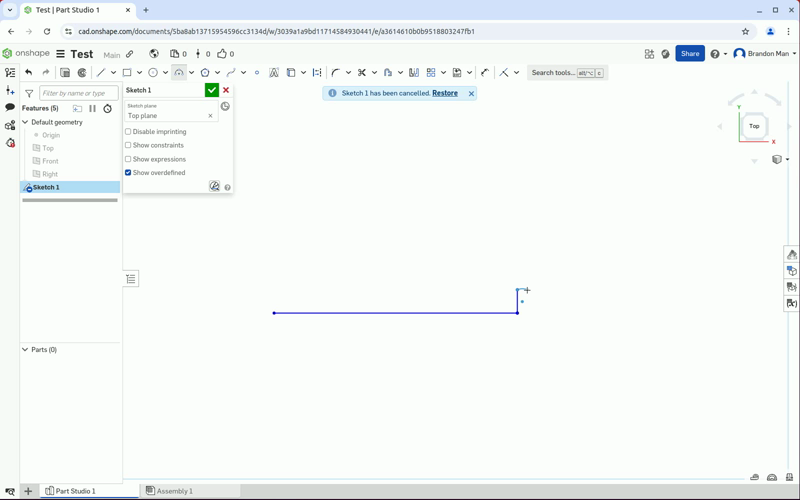
scroll(6)
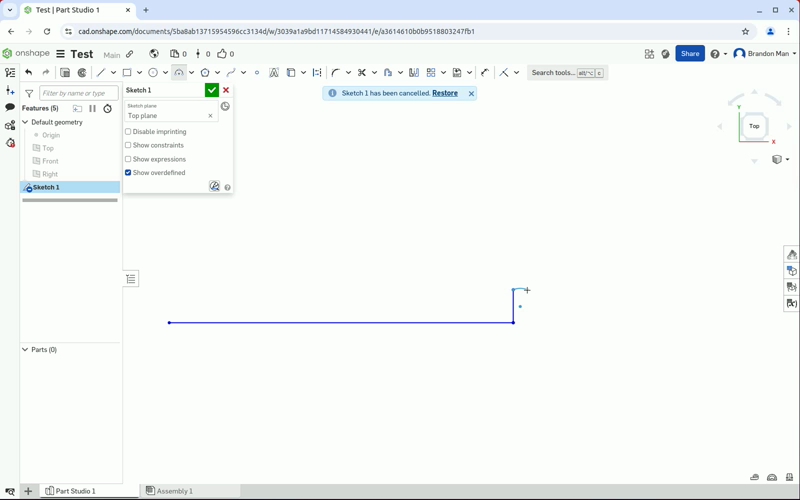
scroll(6)
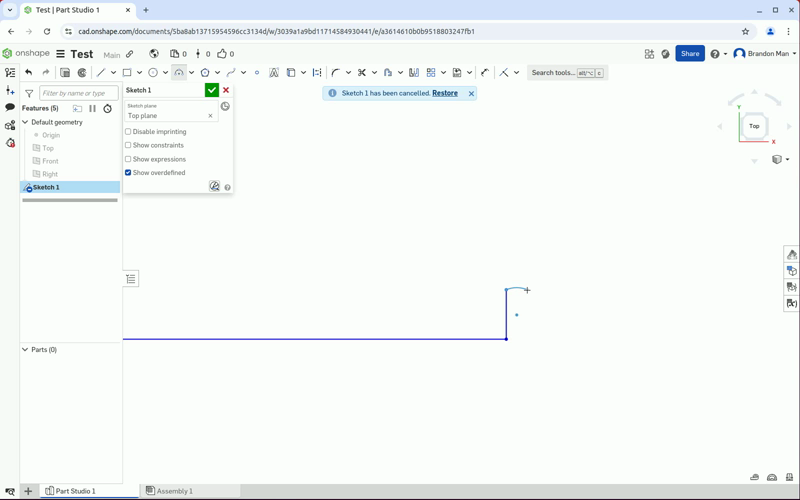
scroll(6)
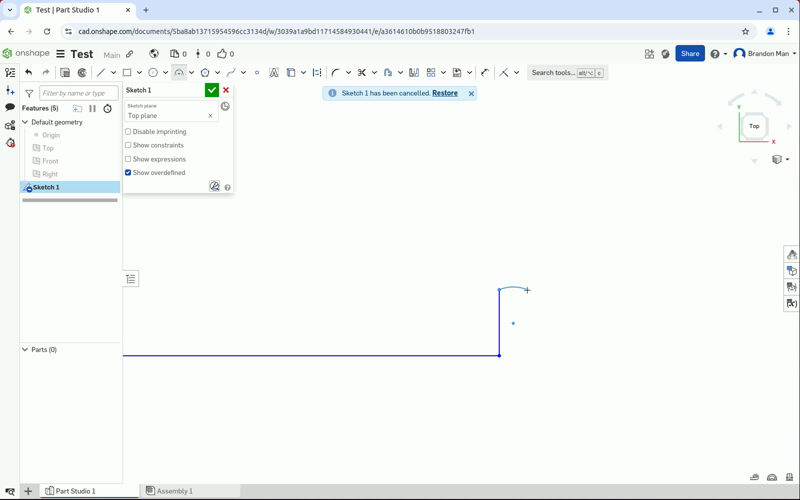
scroll(6)
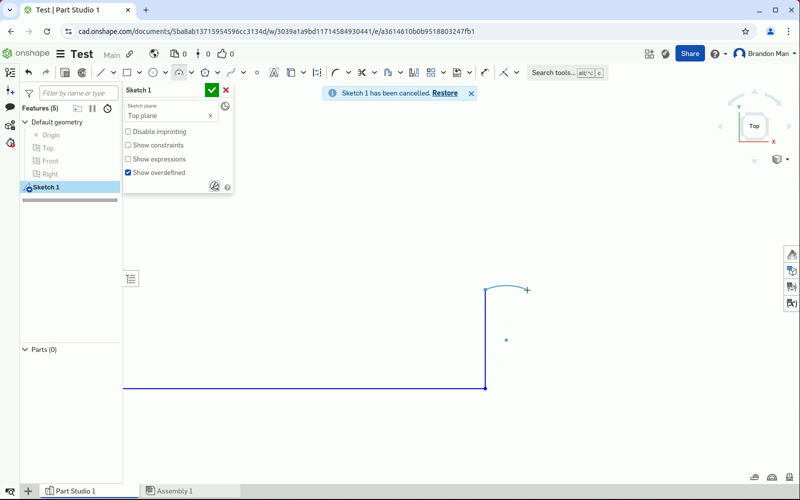
scroll(6)
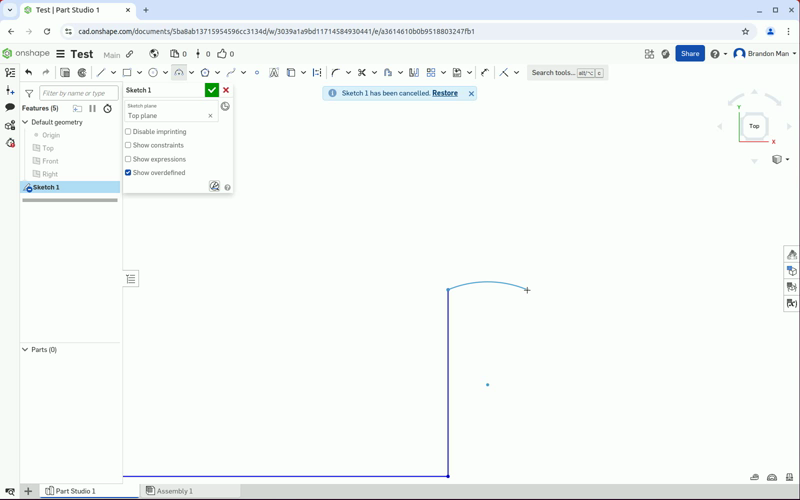
click(527, 289)
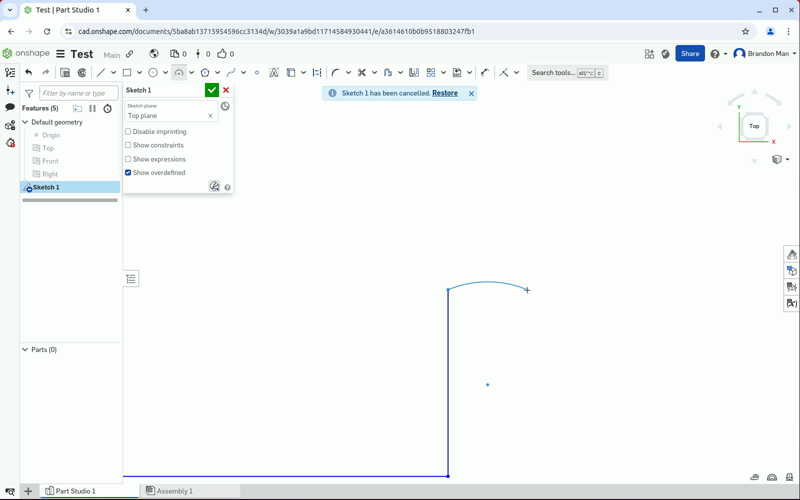
scroll(-6)
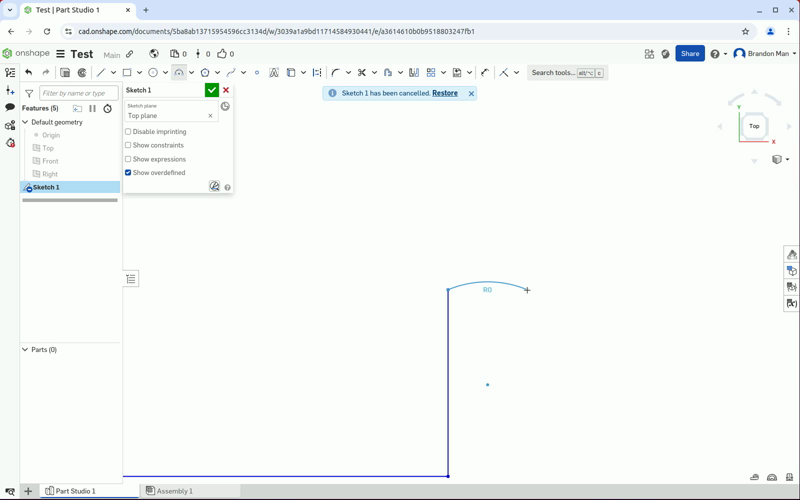
scroll(-6)
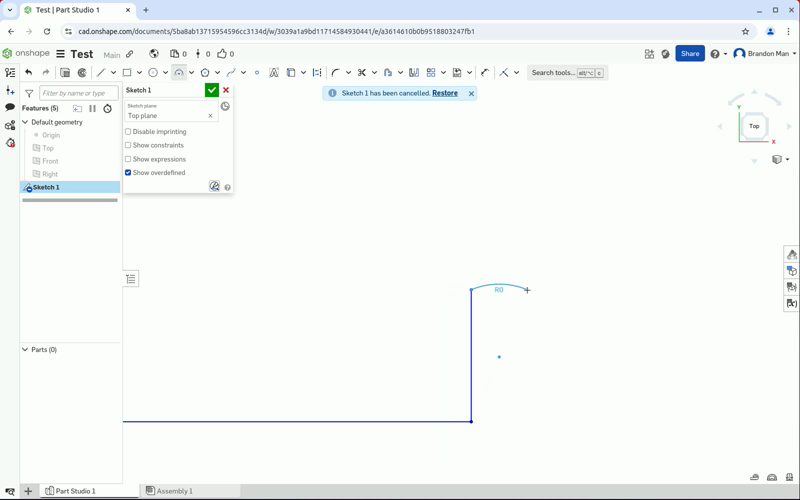
scroll(-6)
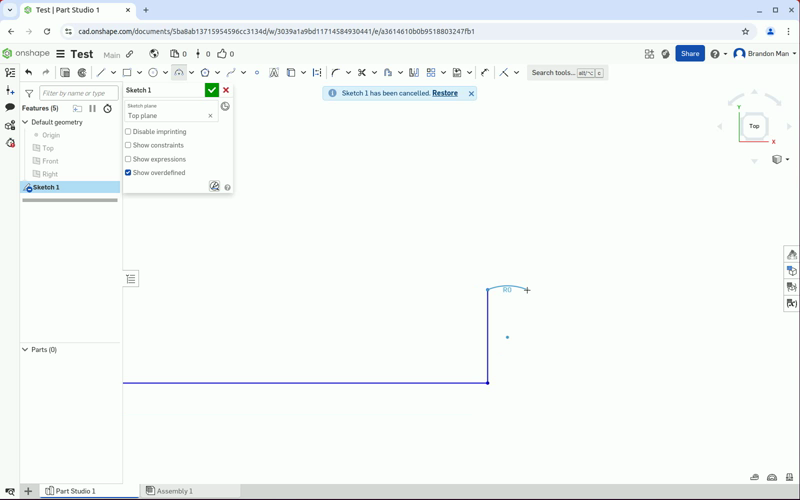
scroll(-6)
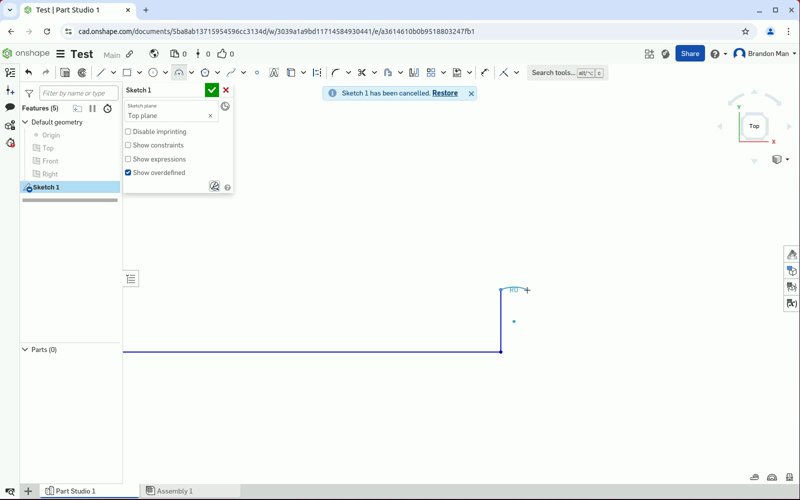
scroll(-6)
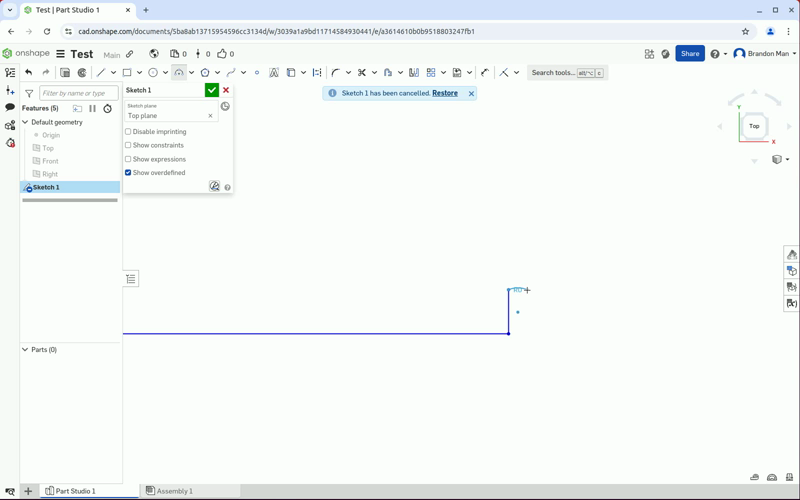
scroll(-6)
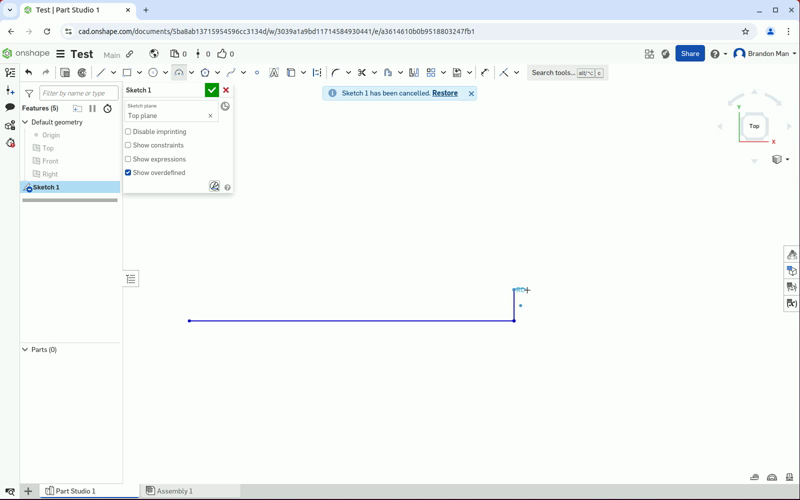
scroll(-6)
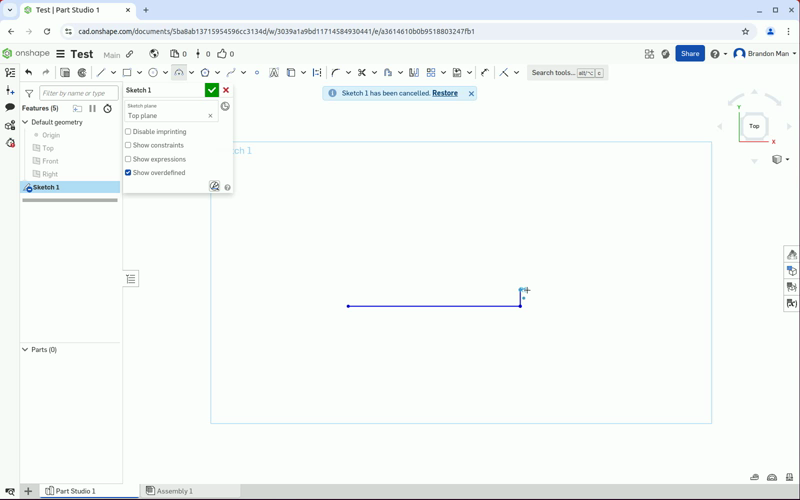
mouse_move(523, 274)
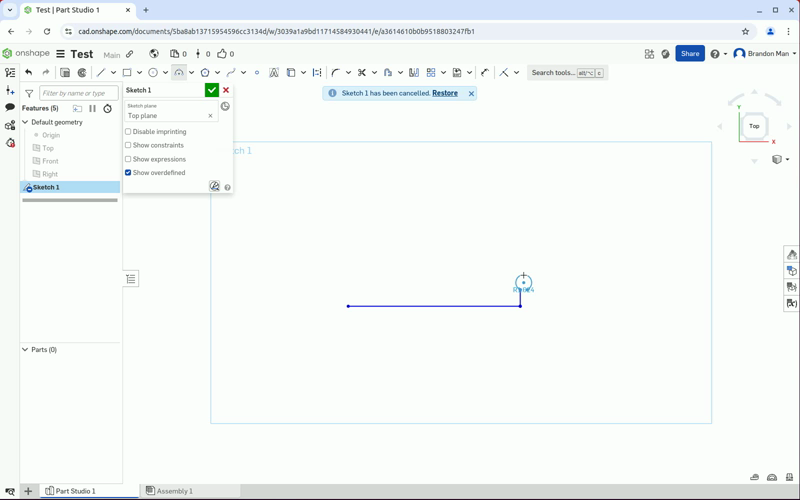
scroll(6)
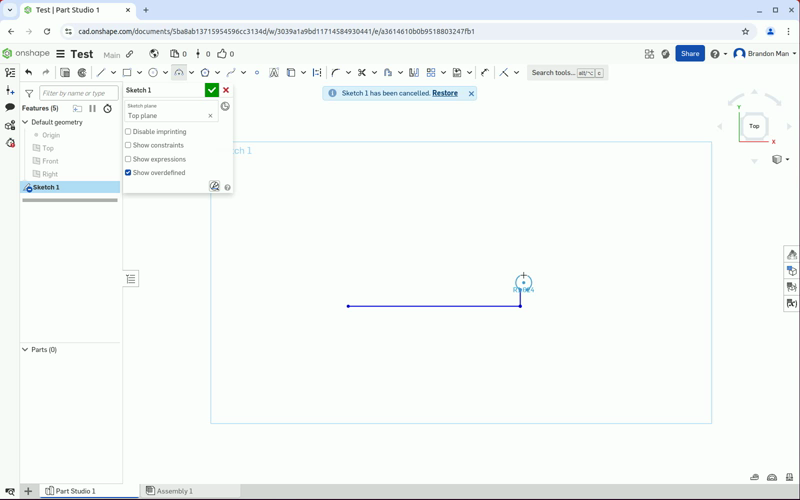
scroll(6)
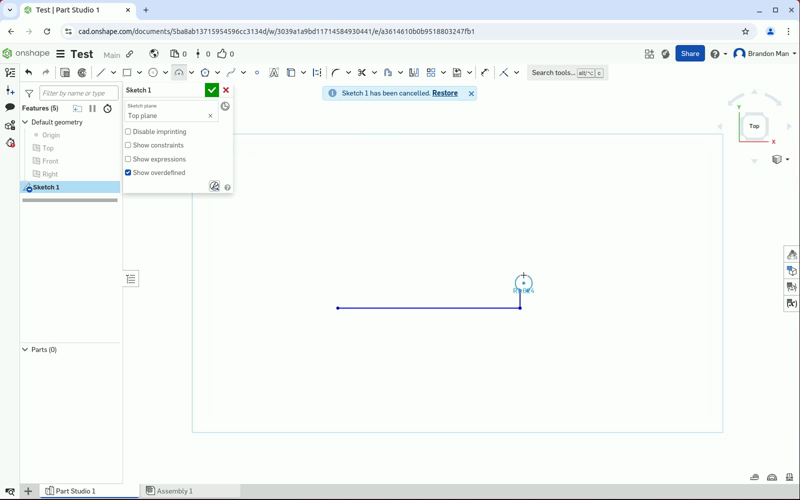
scroll(6)
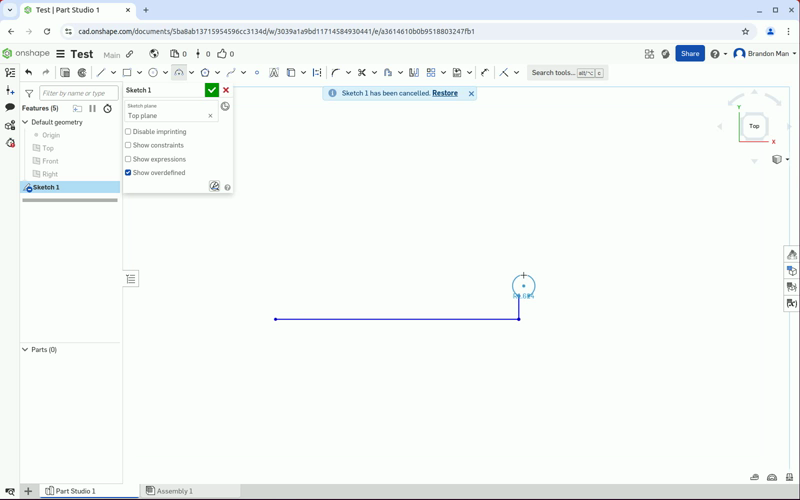
scroll(6)
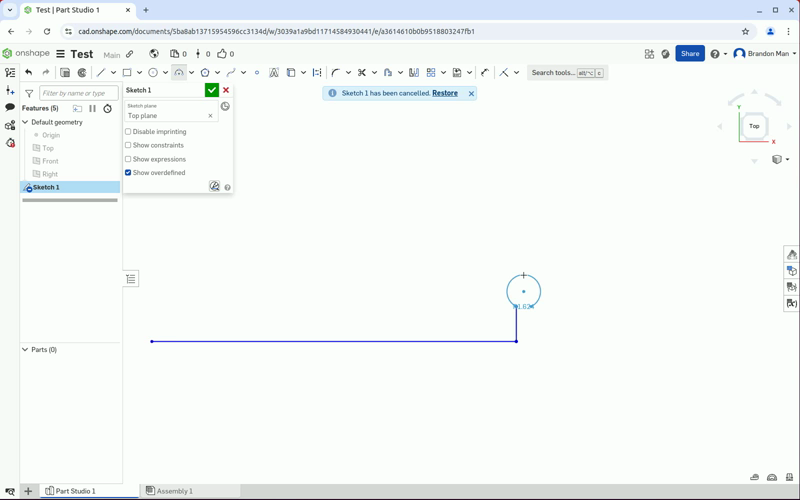
scroll(6)
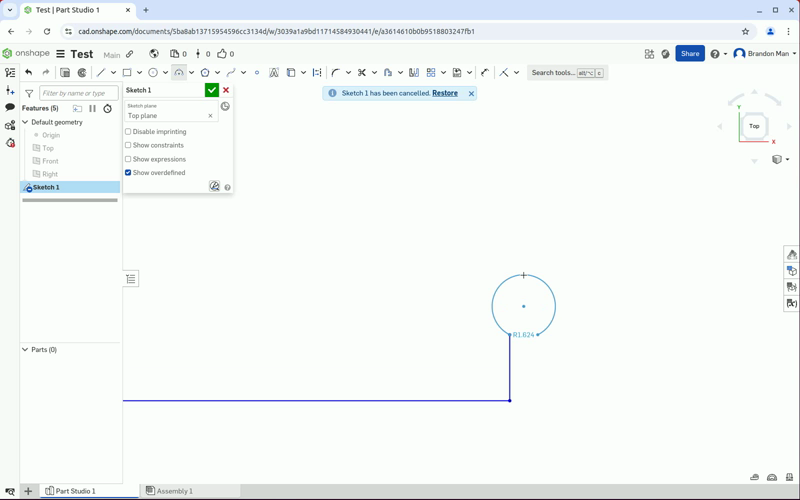
scroll(6)
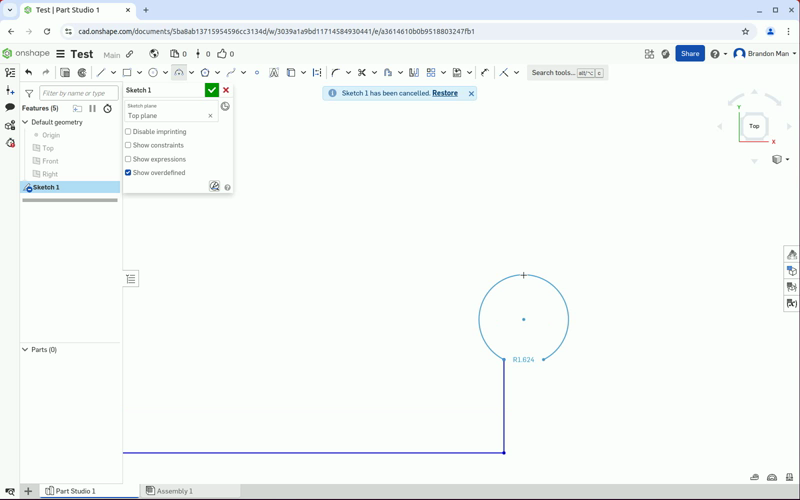
scroll(6)
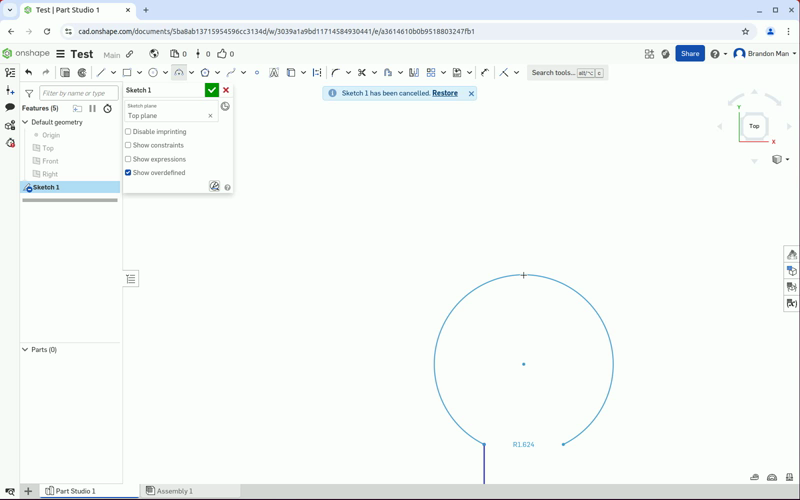
click(523, 274)
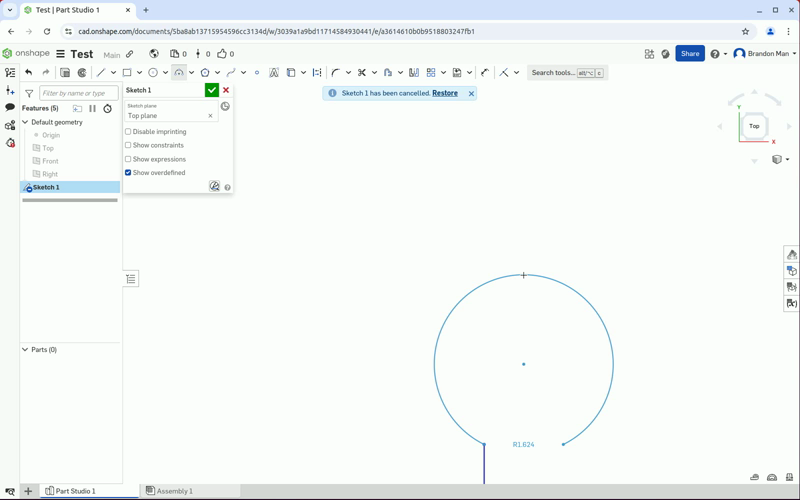
scroll(-6)
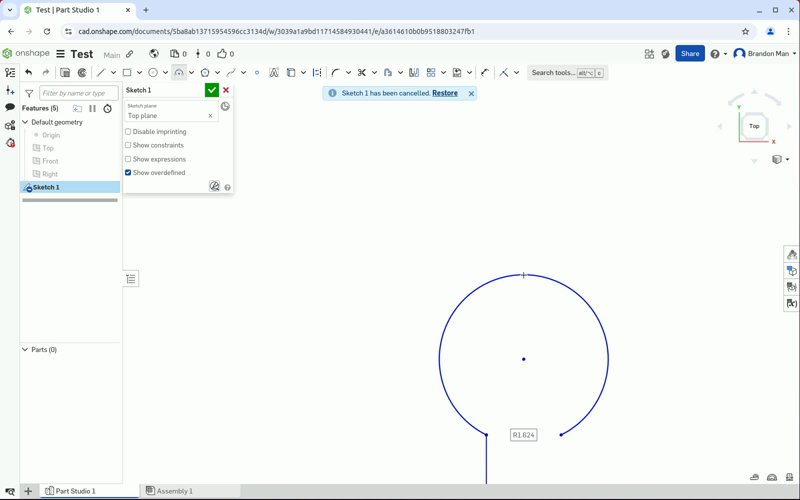
scroll(-6)
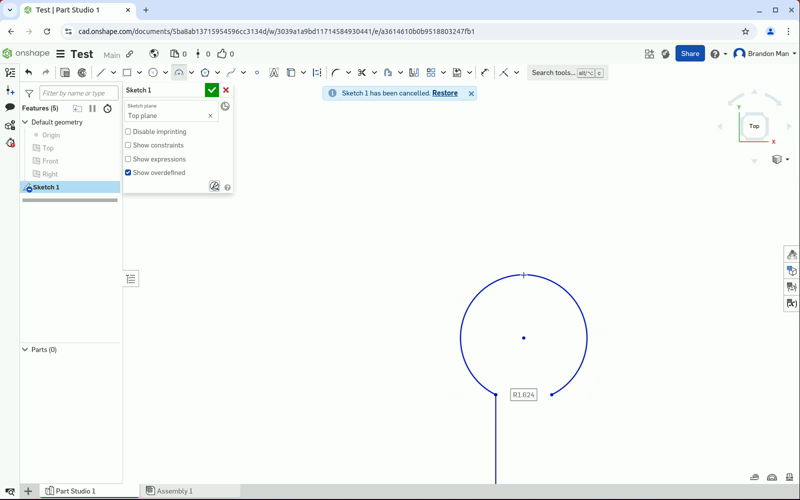
scroll(-6)
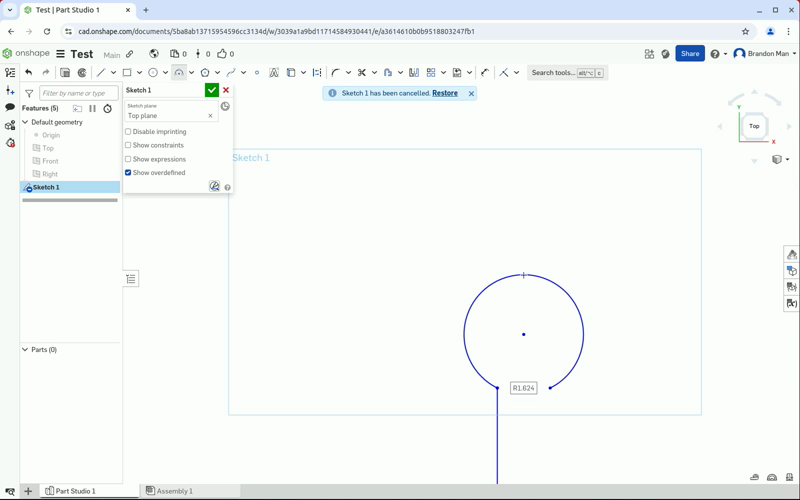
scroll(-6)
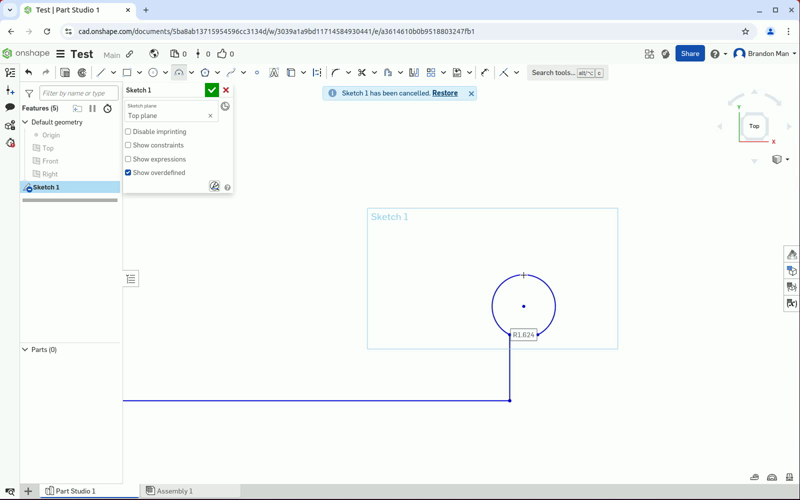
scroll(-6)
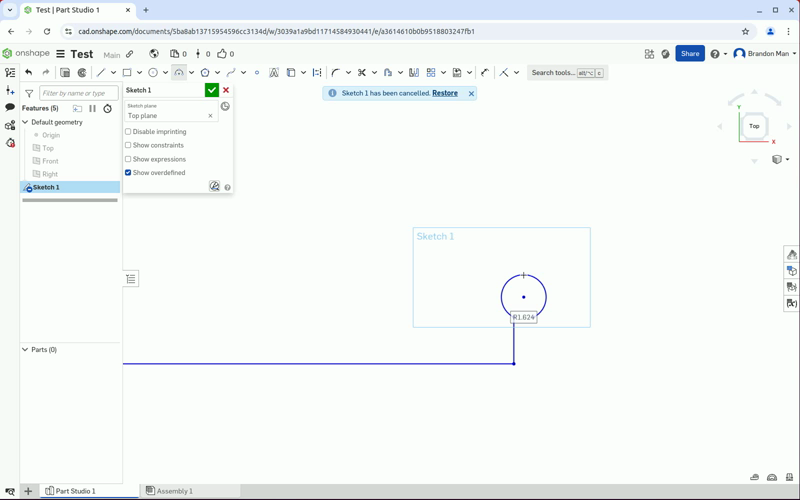
scroll(-6)
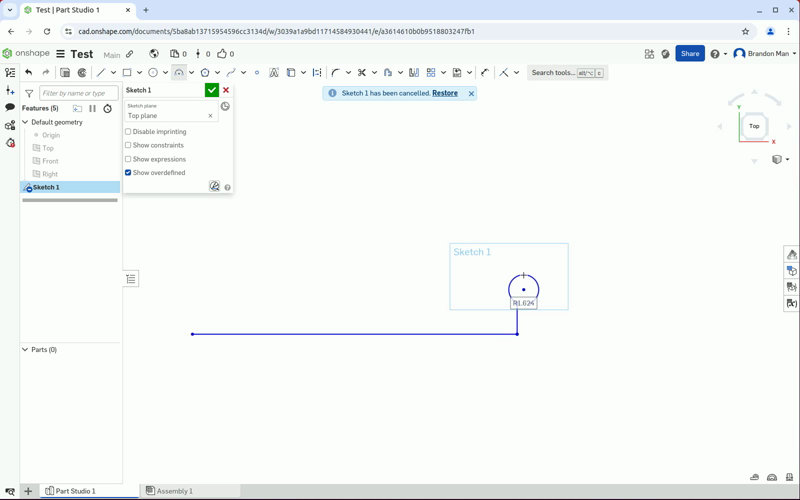
scroll(-6)
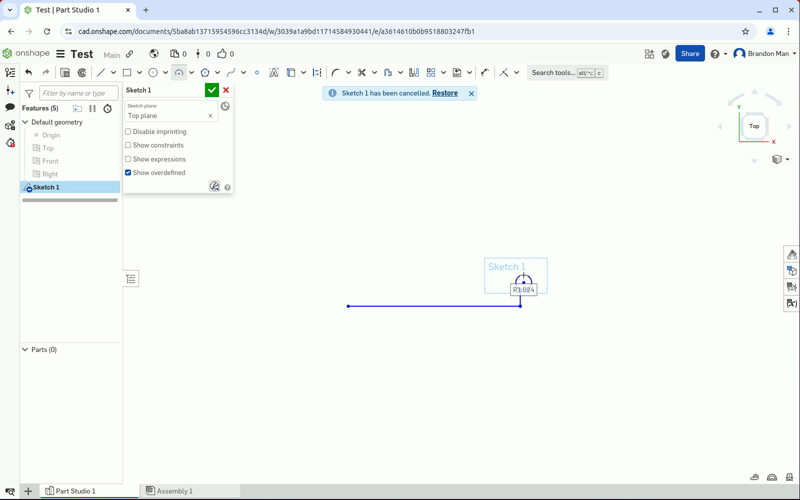
key_up(shift)
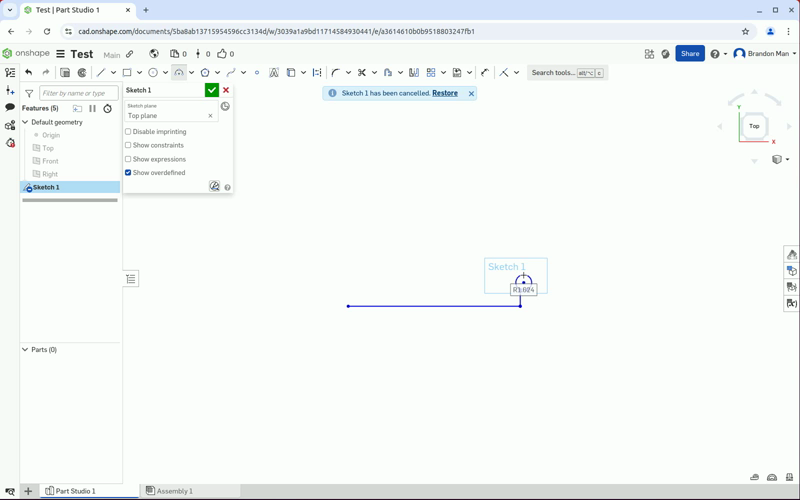
key(esc)
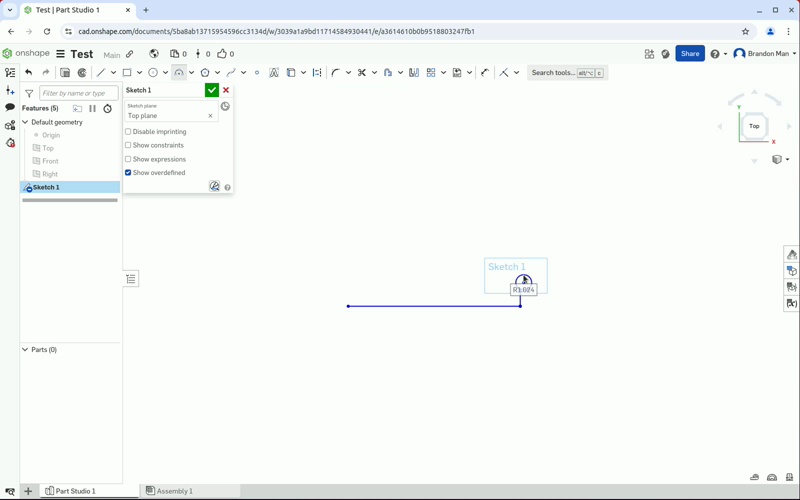
key(l)
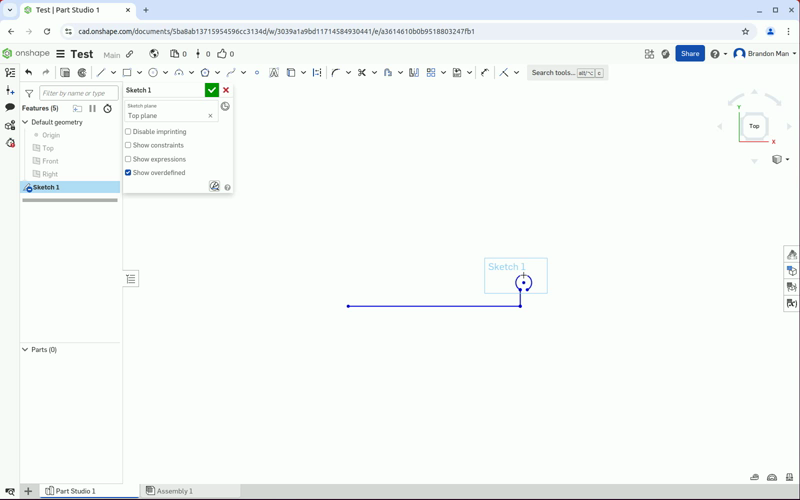
mouse_move(527, 289)
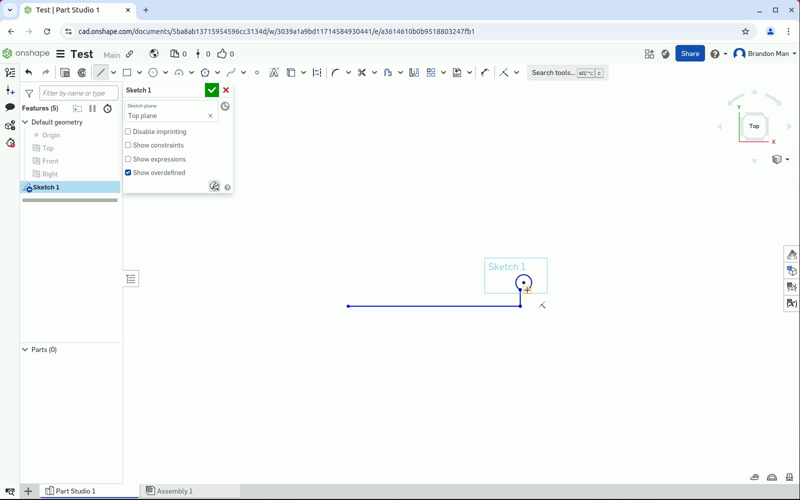
click(527, 289)
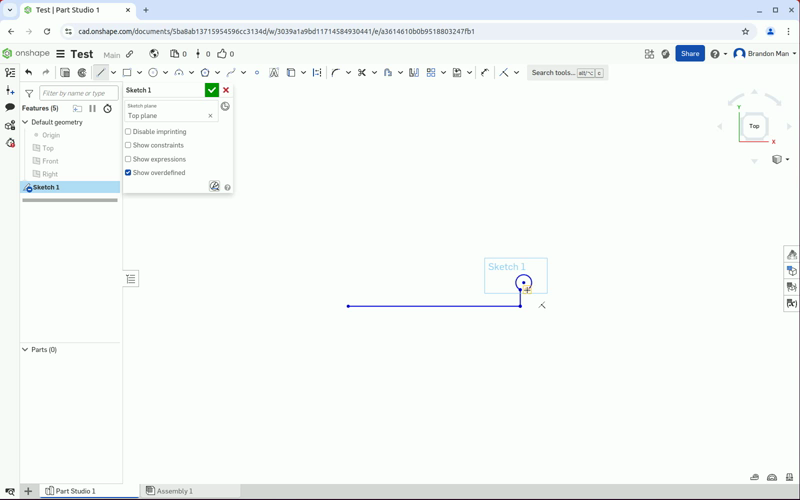
key_down(shift)
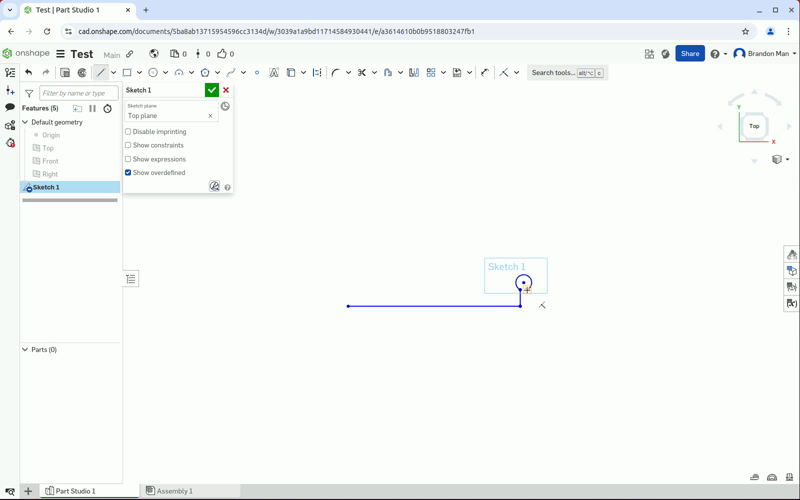
mouse_move(557, 289)
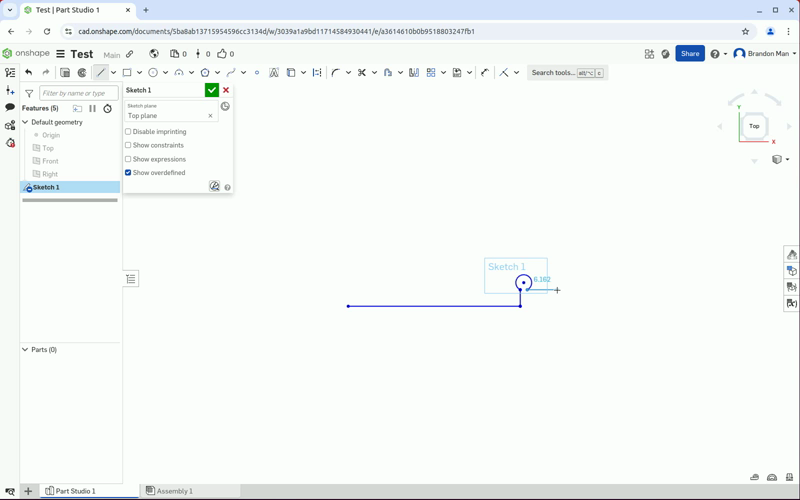
mouse_move(527, 306)
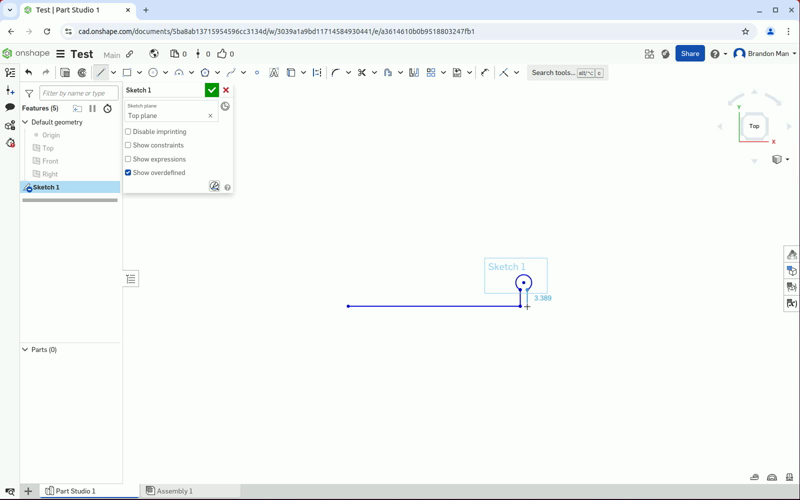
click(527, 306)
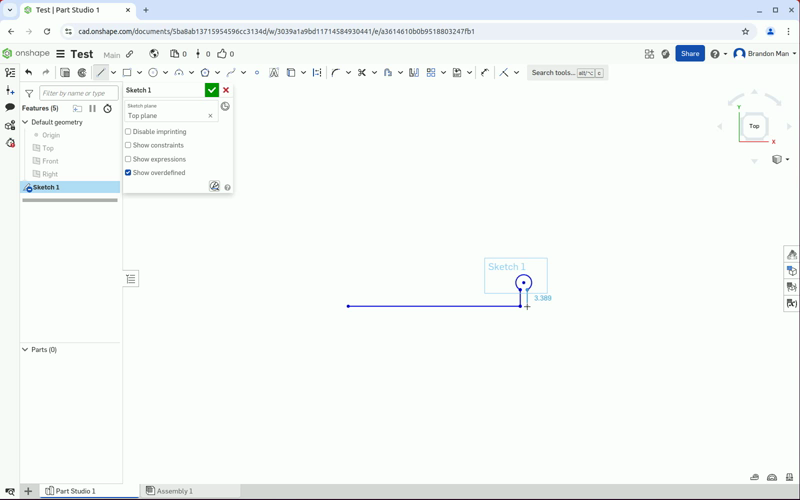
key_up(shift)
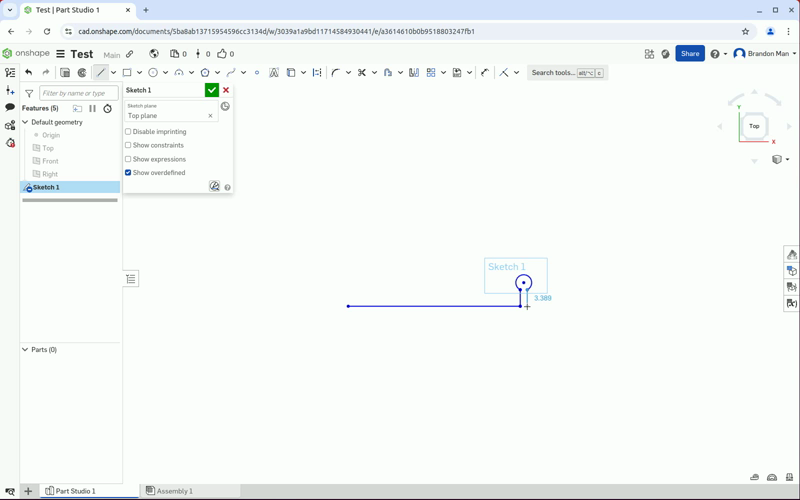
key_down(shift)
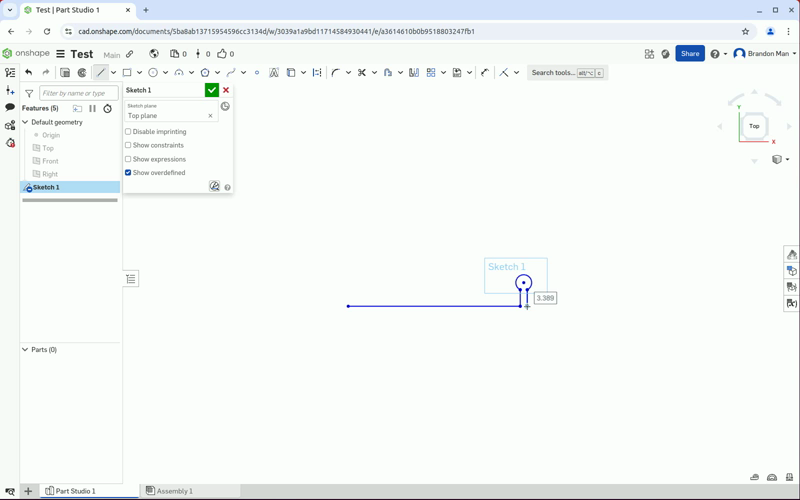
mouse_move(557, 306)
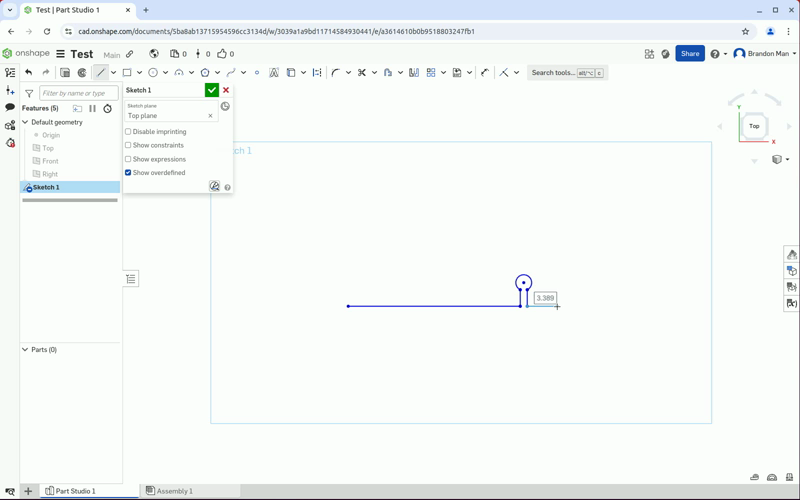
mouse_move(572, 306)
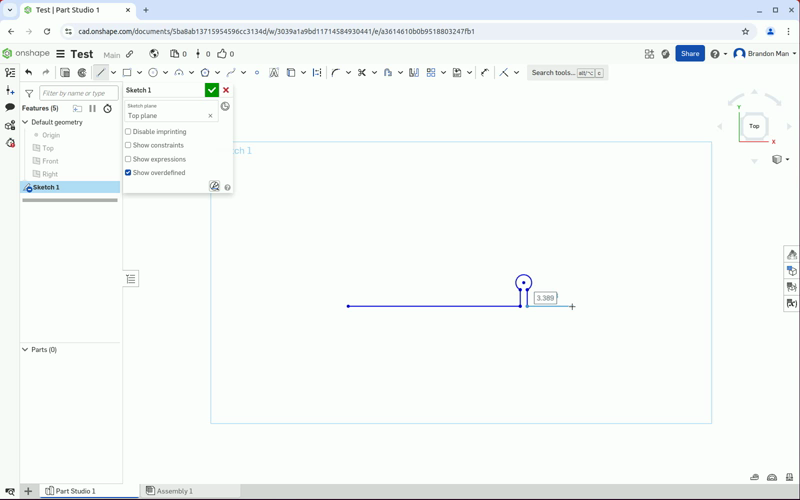
click(572, 306)
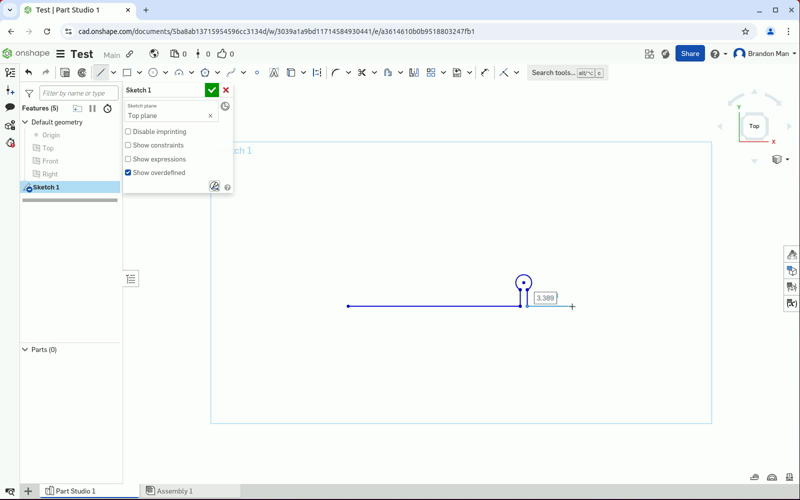
key_up(shift)
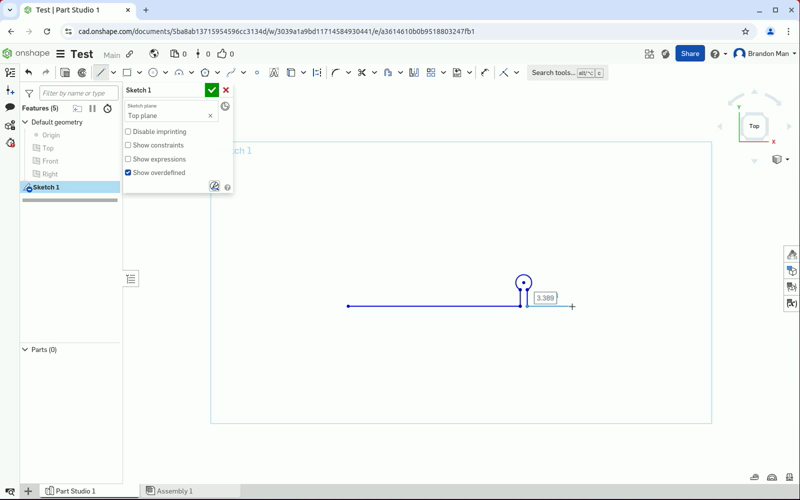
key_down(shift)
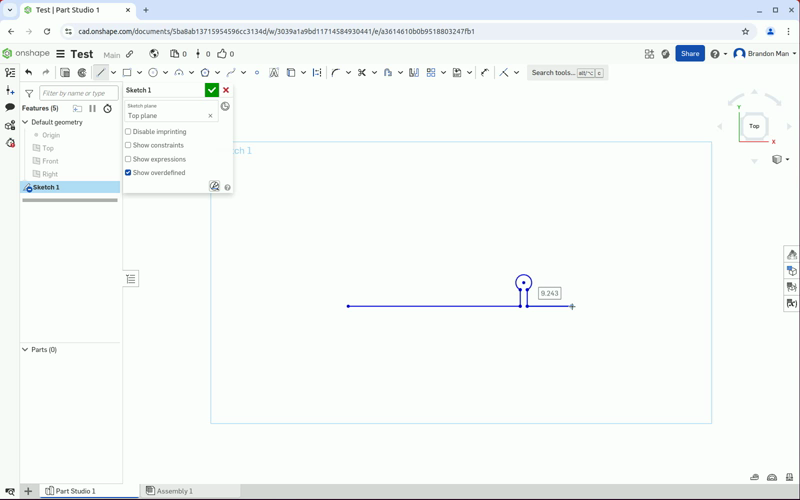
mouse_move(589, 306)
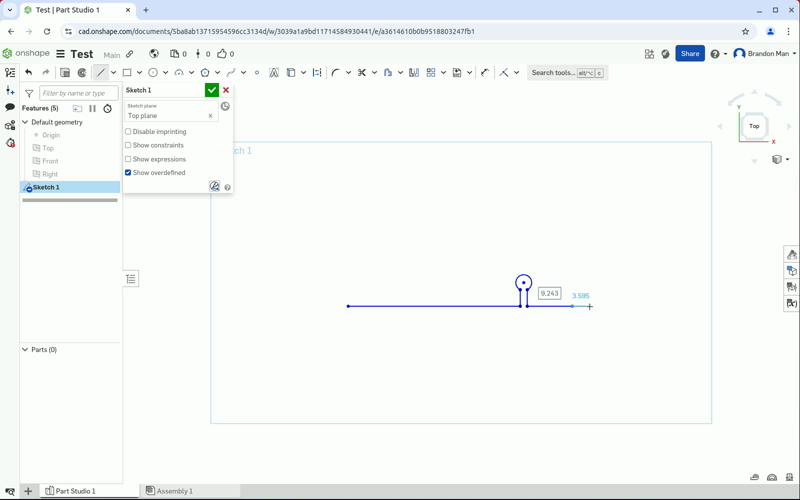
mouse_move(572, 259)
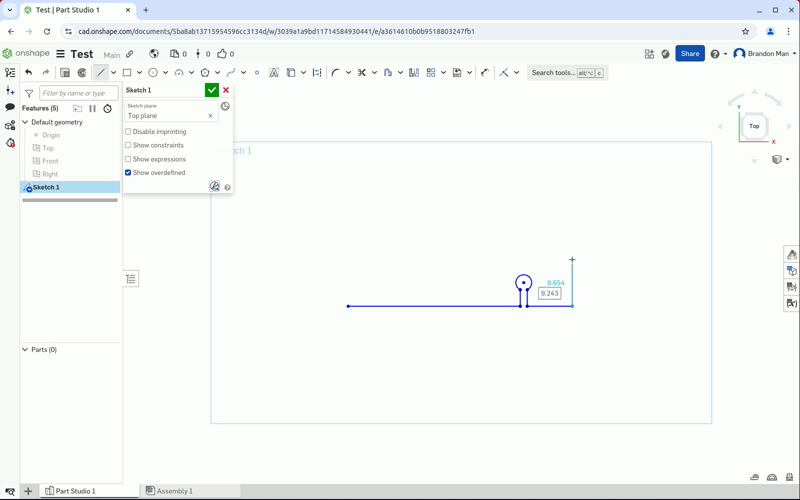
click(572, 259)
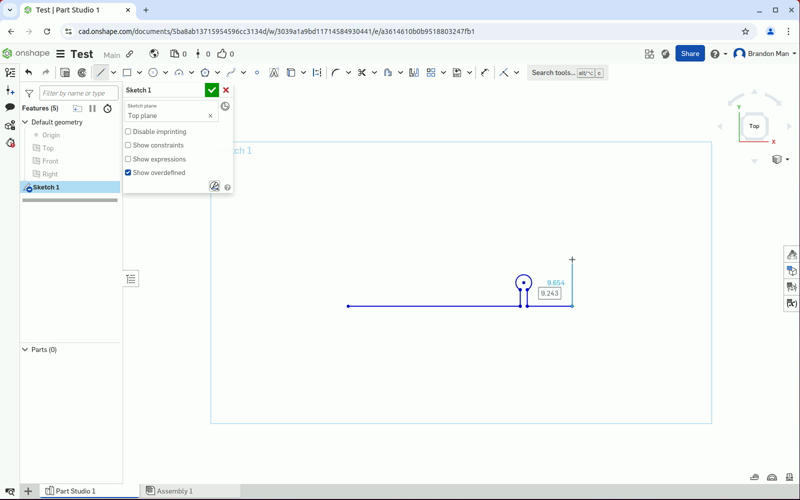
key_up(shift)
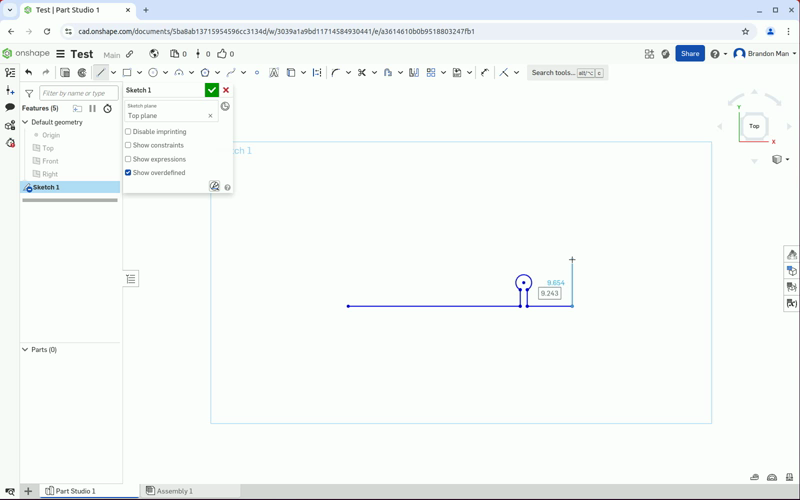
key_down(shift)
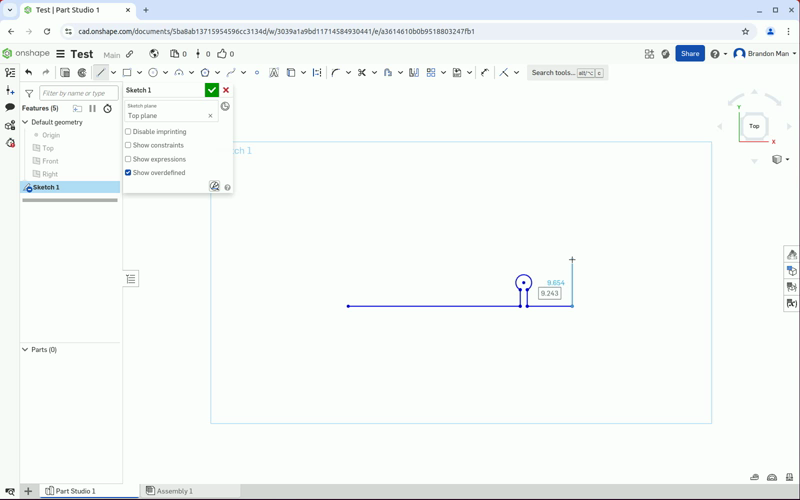
mouse_move(348, 259)
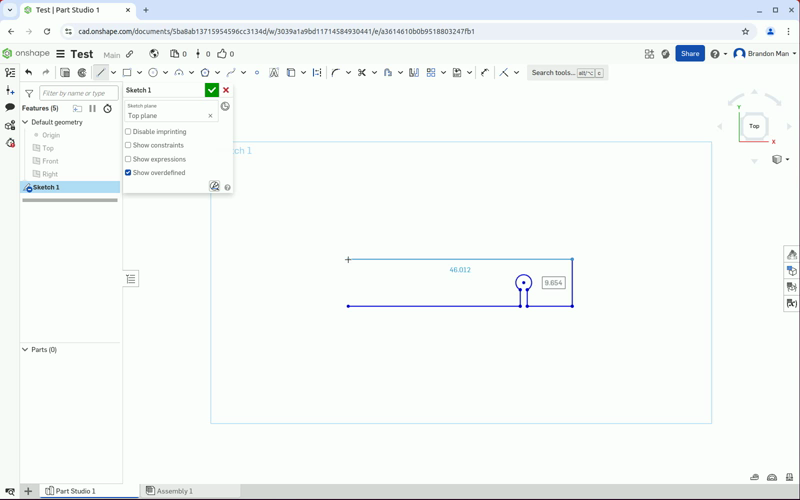
click(348, 259)
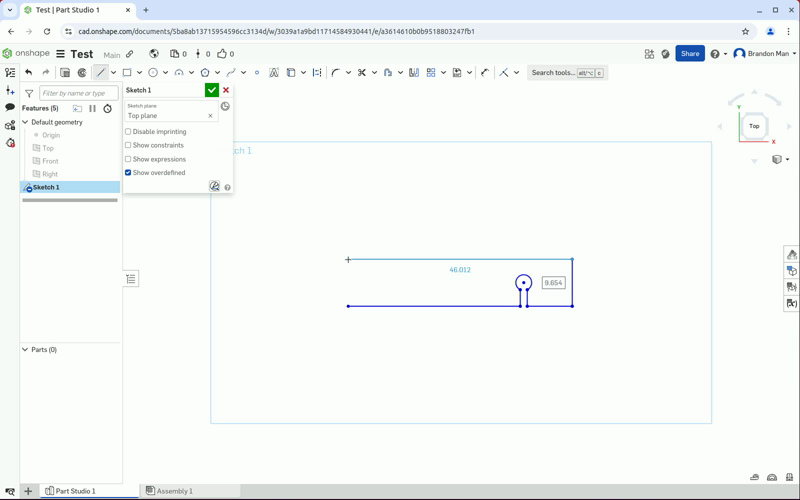
key_up(shift)
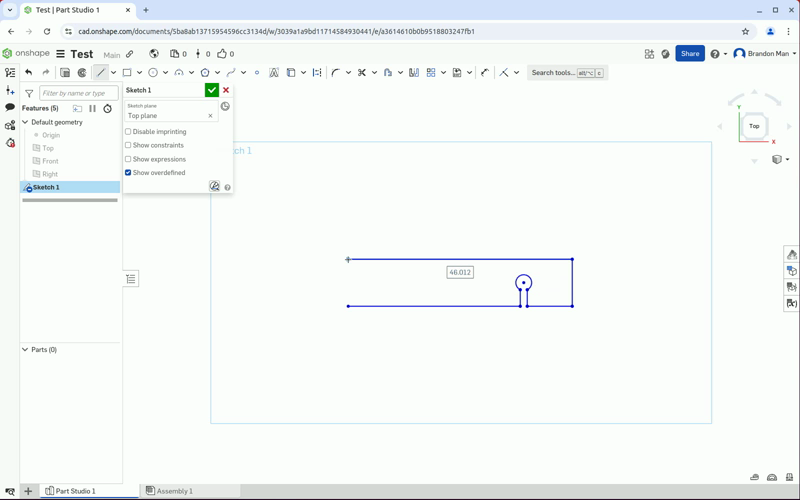
mouse_move(378, 259)
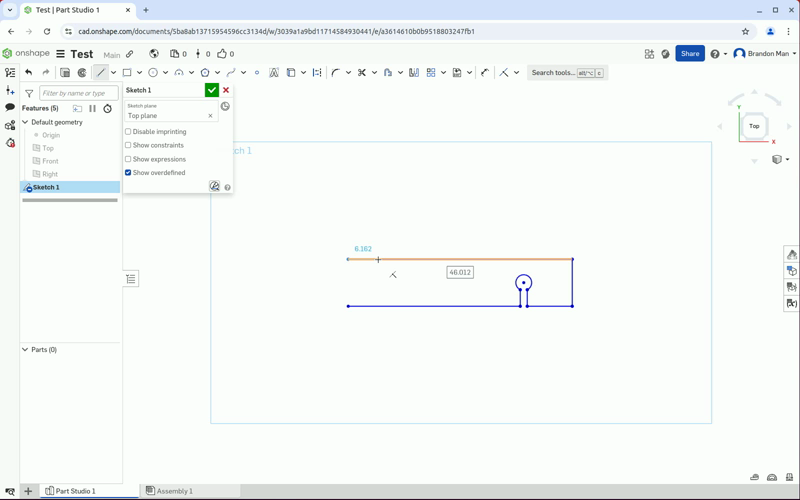
key_down(shift)
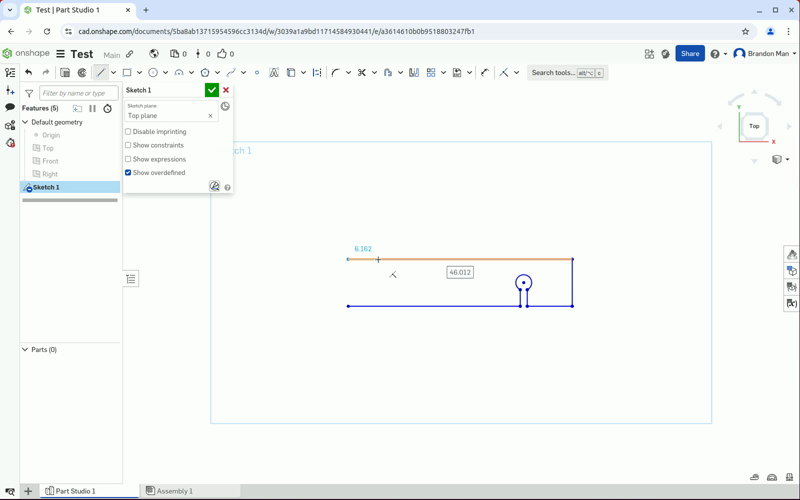
mouse_move(348, 306)
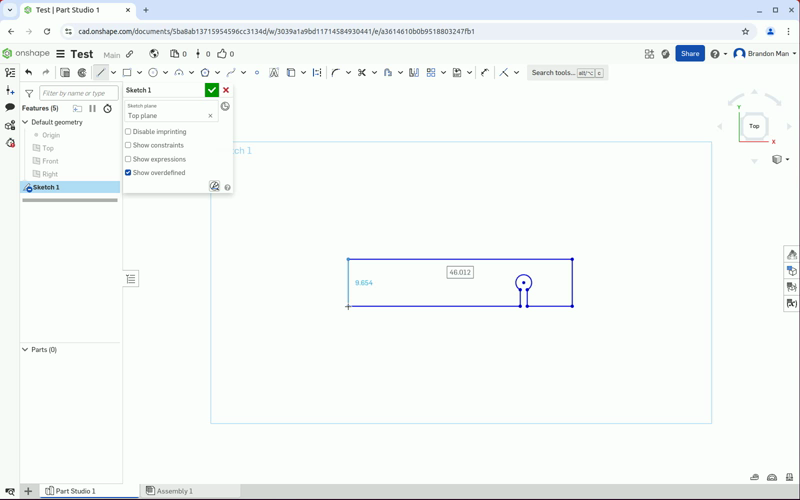
key_up(shift)
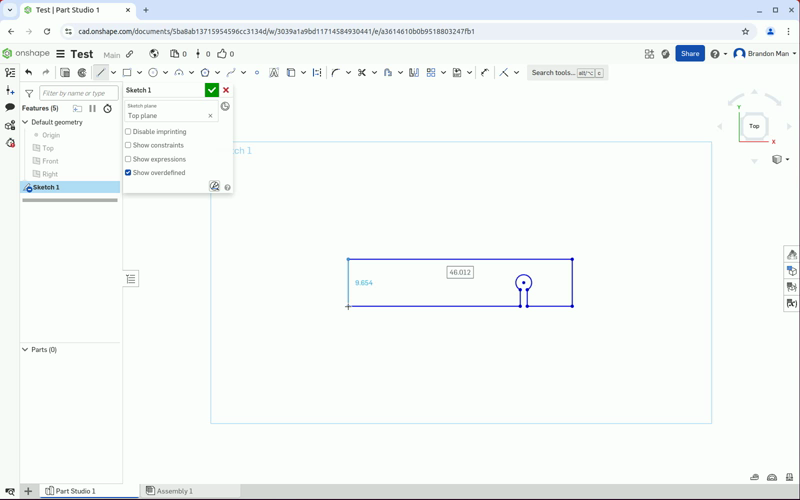
click(348, 306)
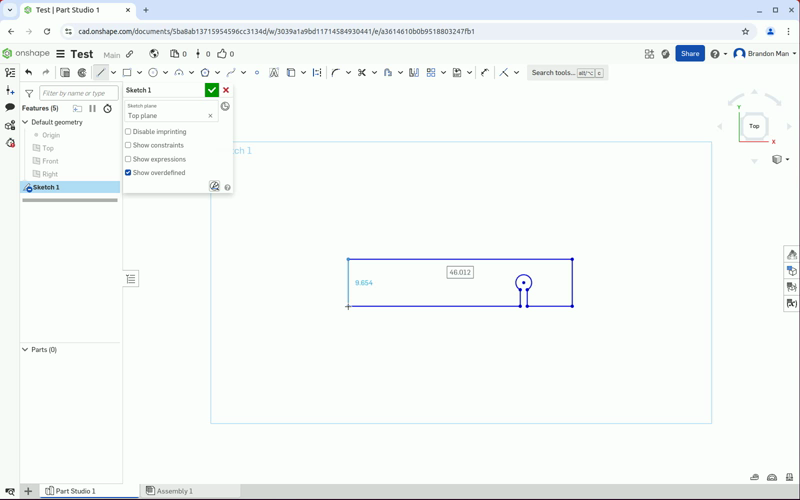
key(esc)
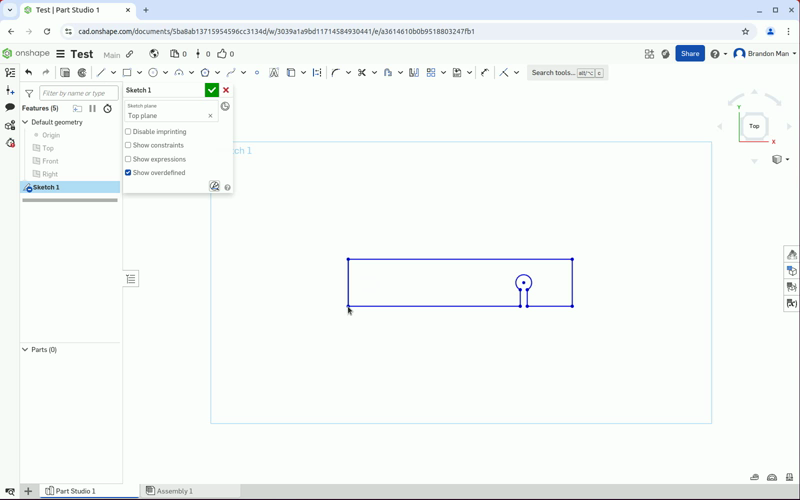
key(c)
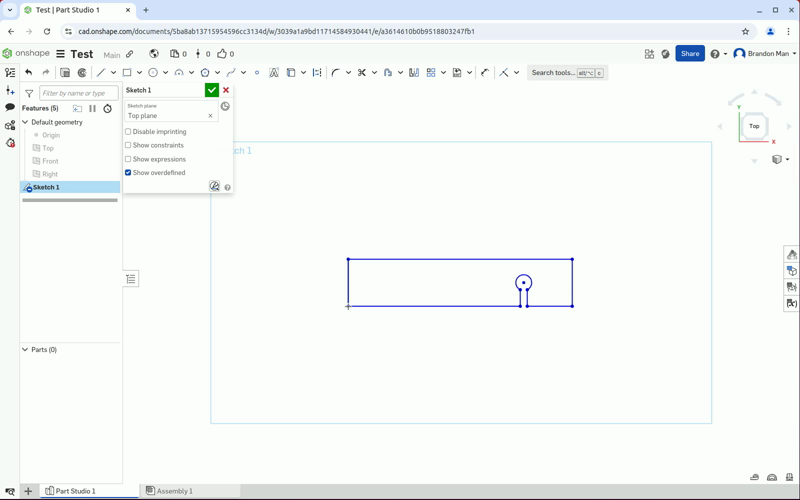
key_down(shift)
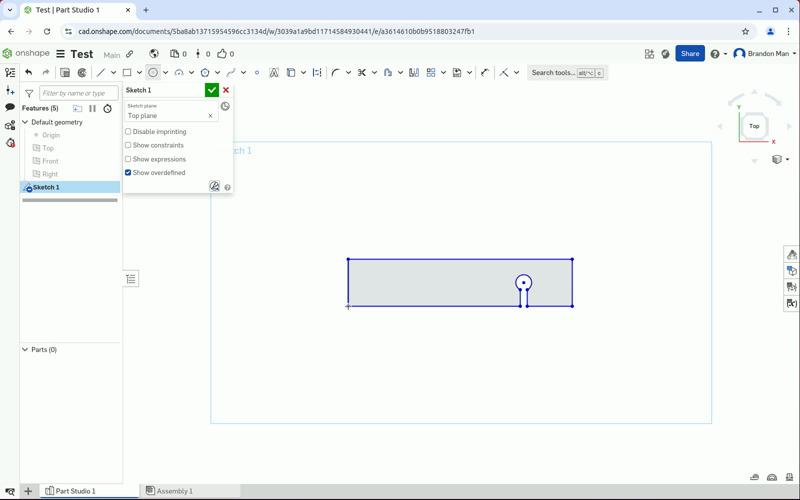
mouse_move(390, 282)
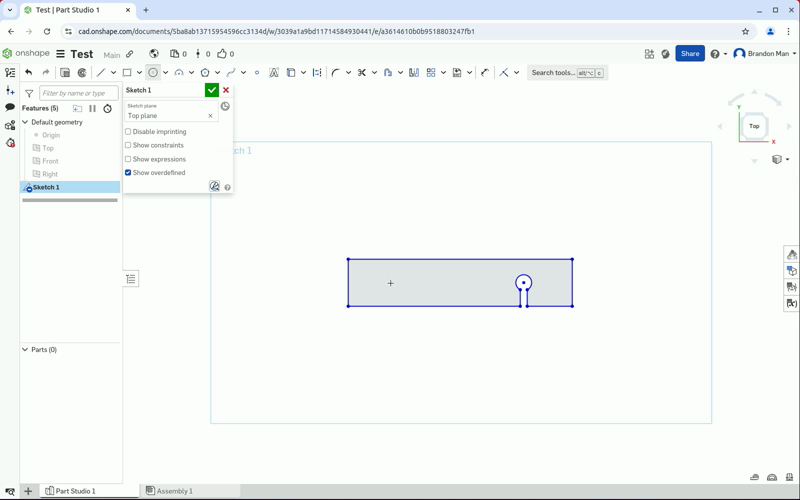
click(390, 282)
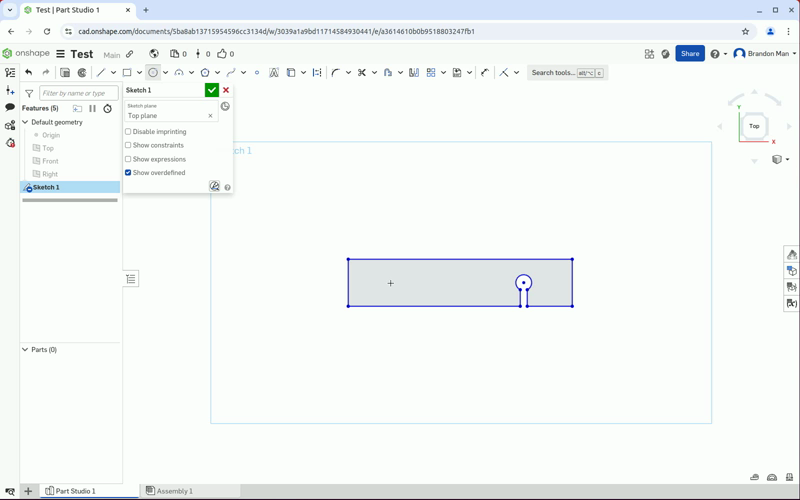
key_up(shift)
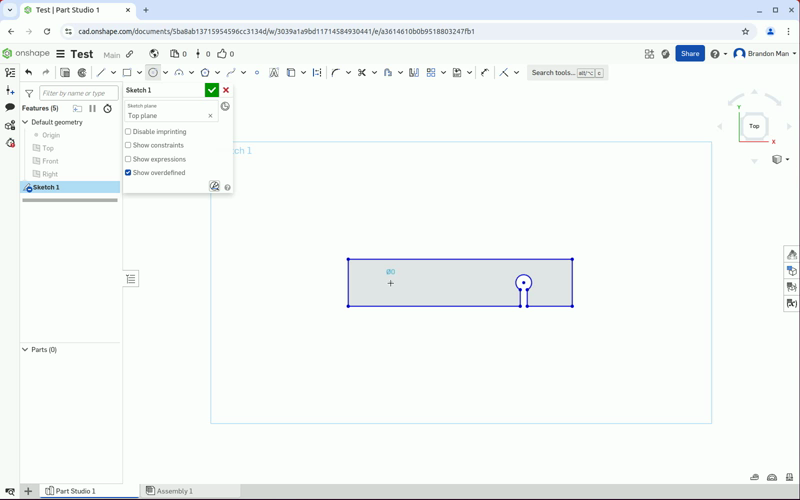
mouse_move(399, 282)
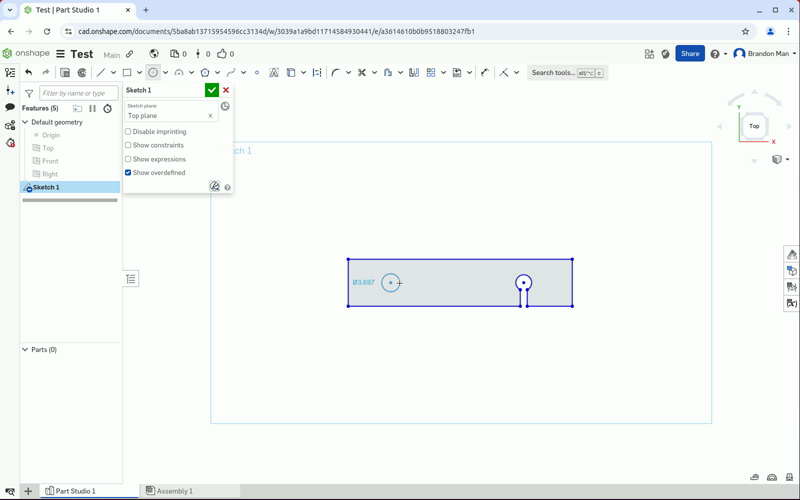
click(399, 282)
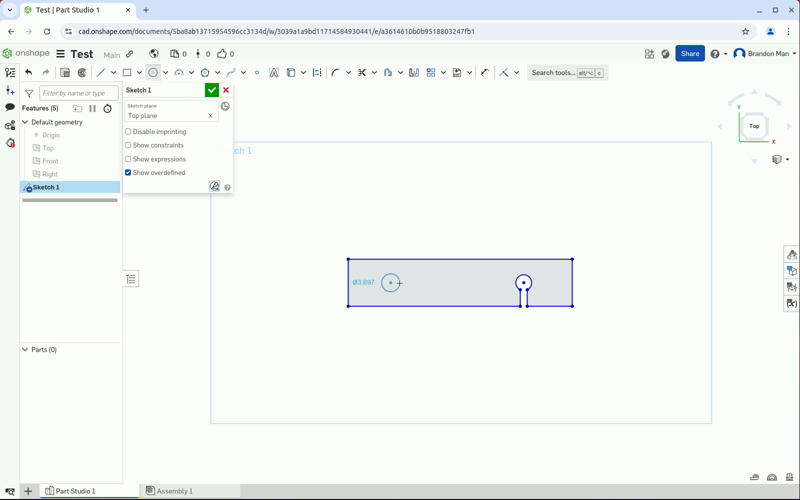
key(esc)
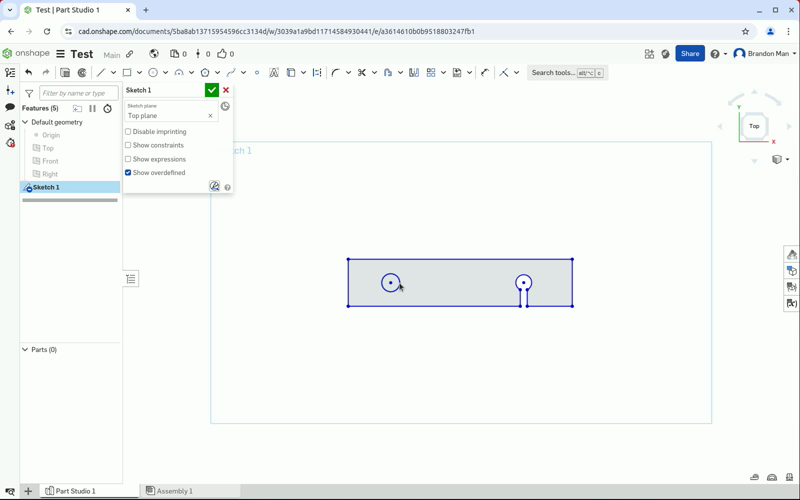
key(l)
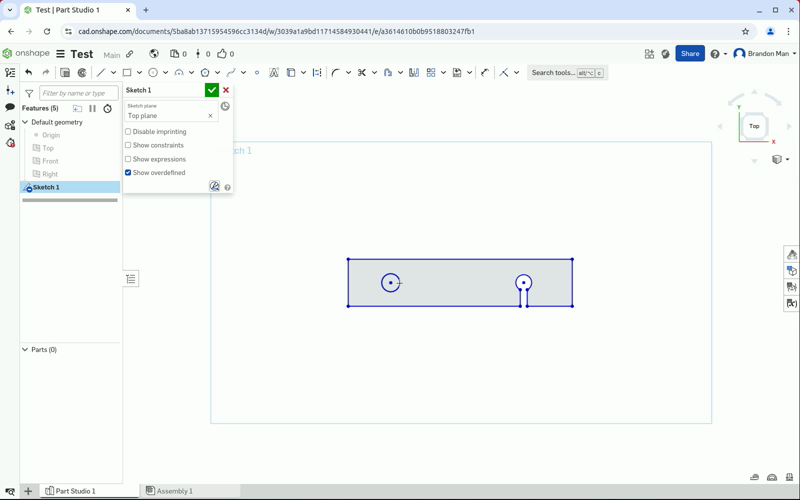
key_down(shift)
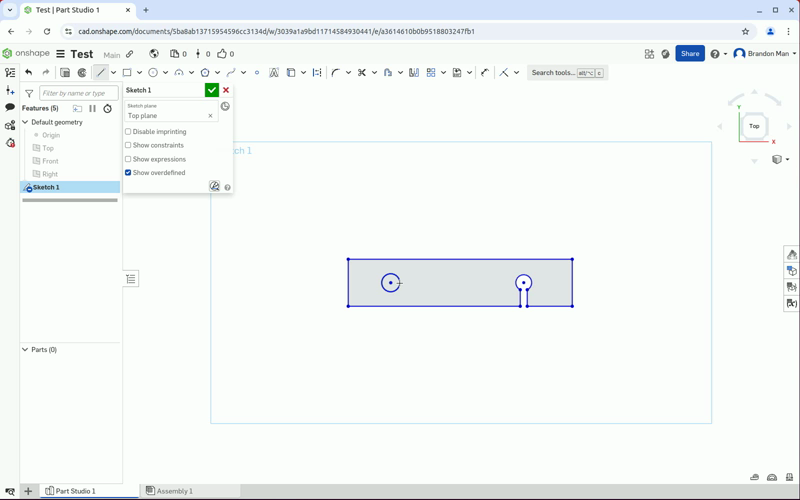
mouse_move(411, 292)
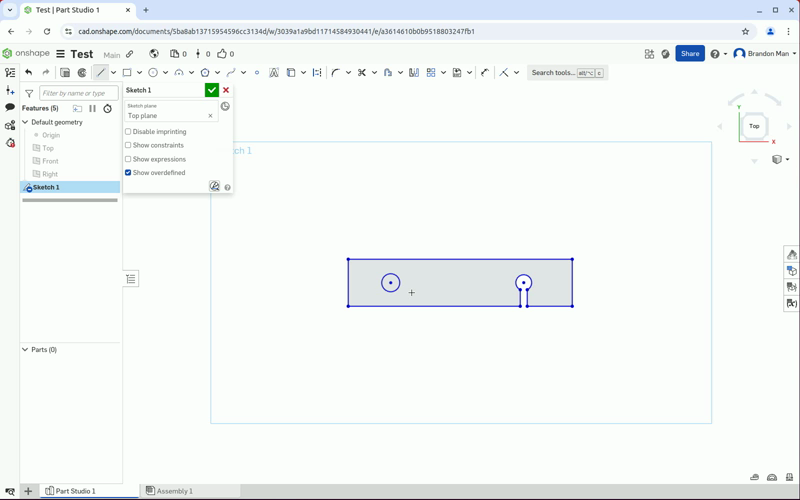
click(411, 292)
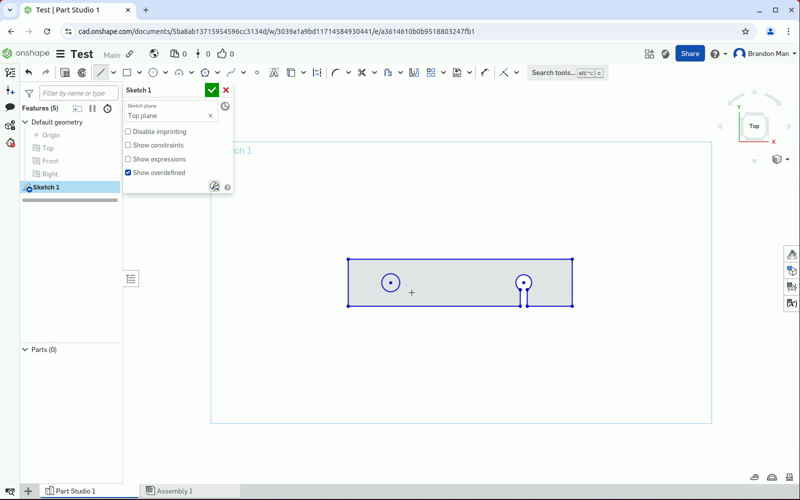
key_up(shift)
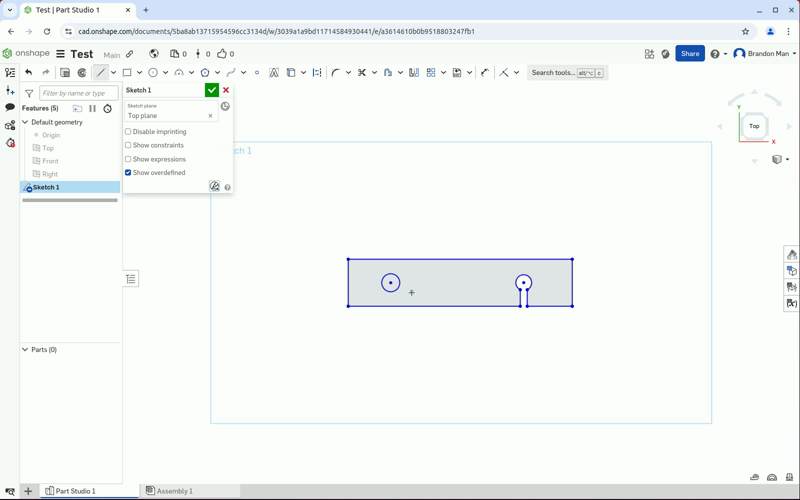
key_down(shift)
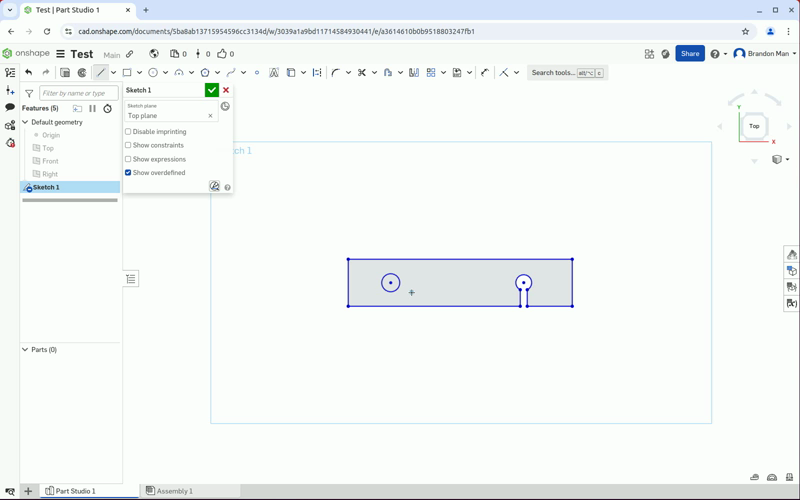
mouse_move(508, 292)
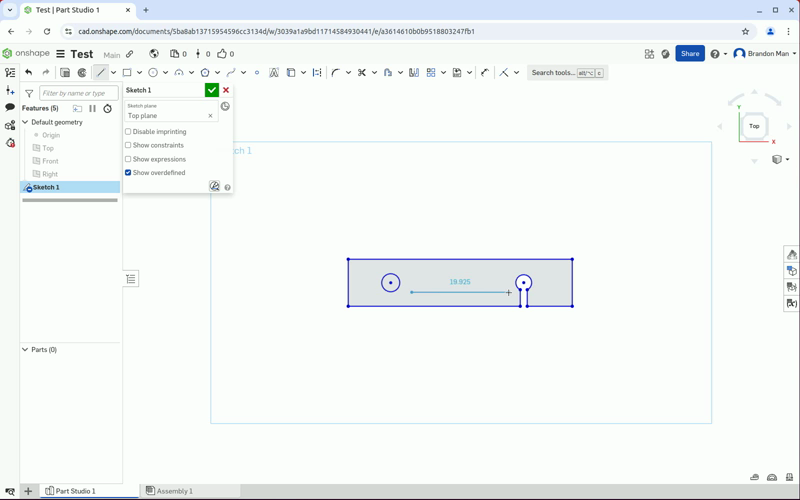
click(508, 292)
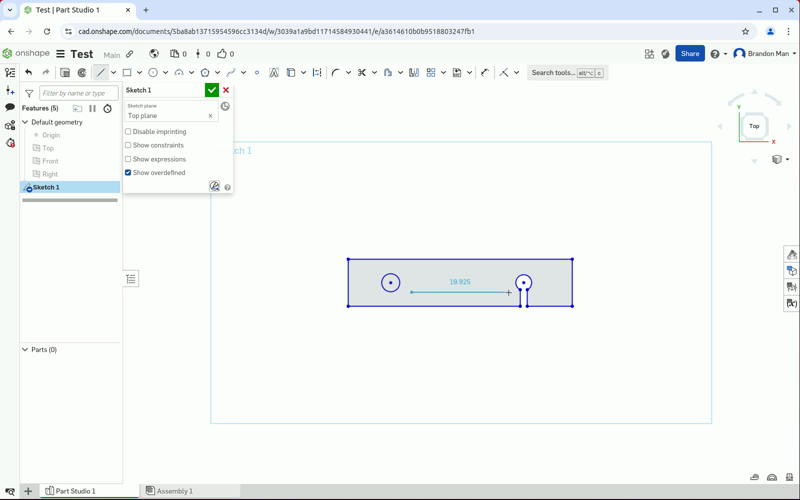
key_up(shift)
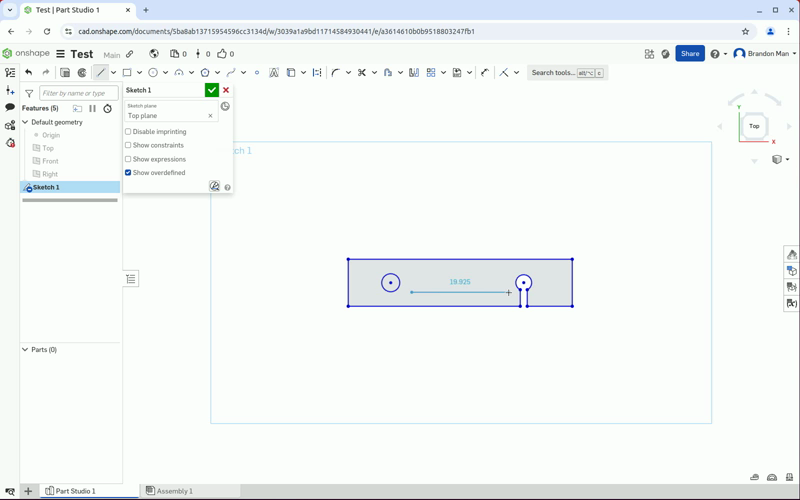
key(esc)
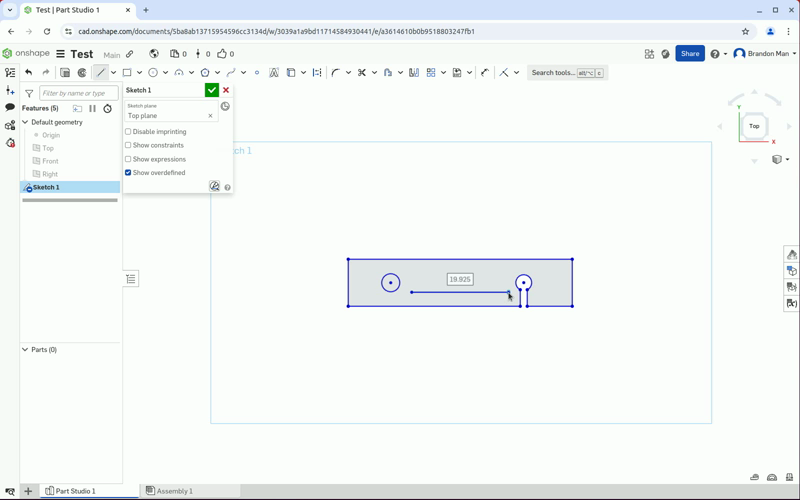
key(a)
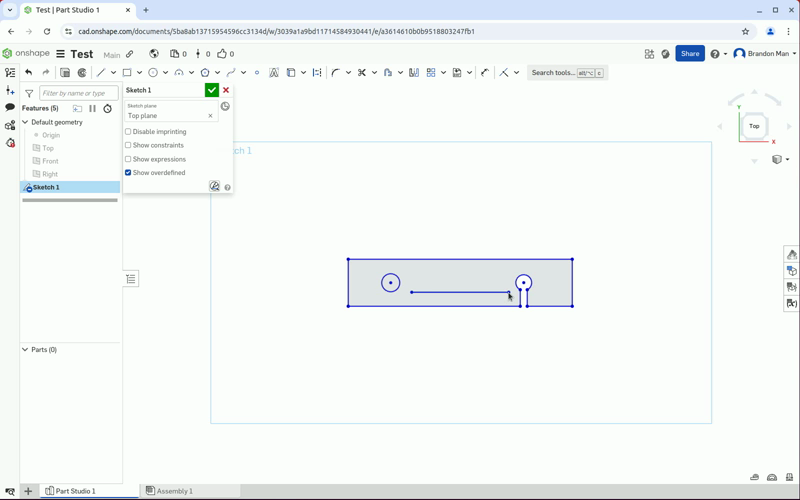
mouse_move(508, 292)
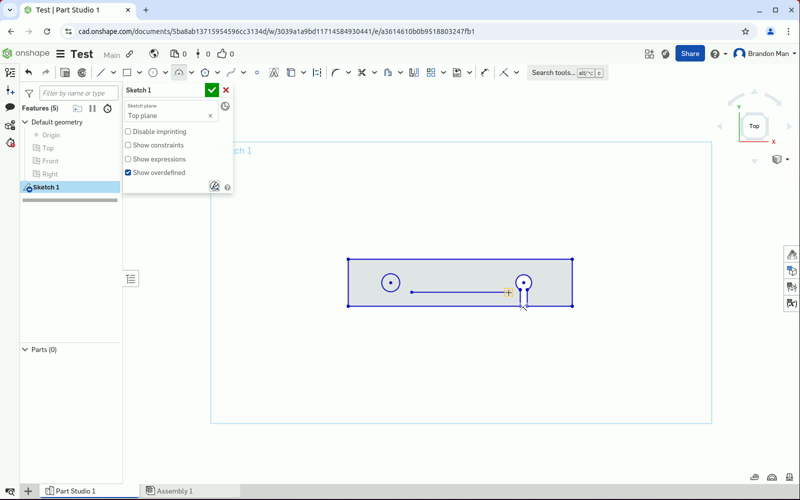
click(508, 292)
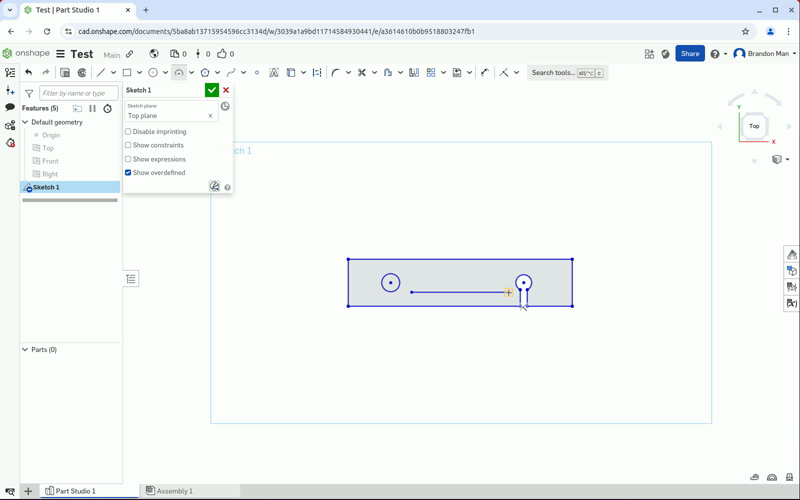
key_down(shift)
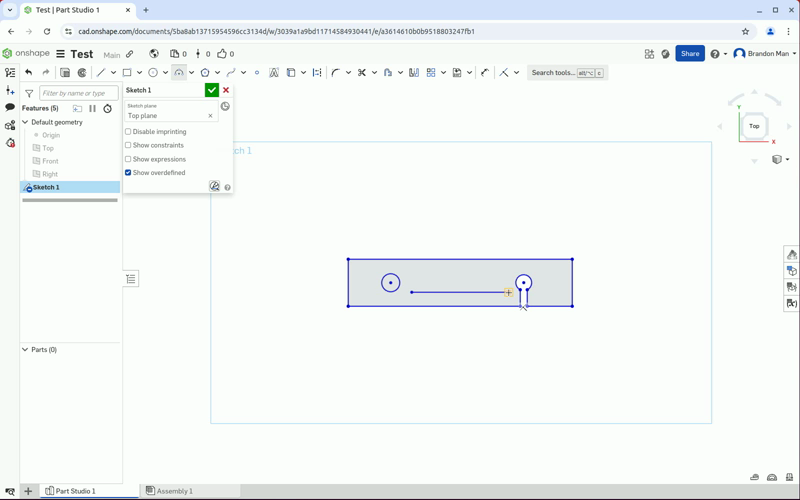
mouse_move(508, 289)
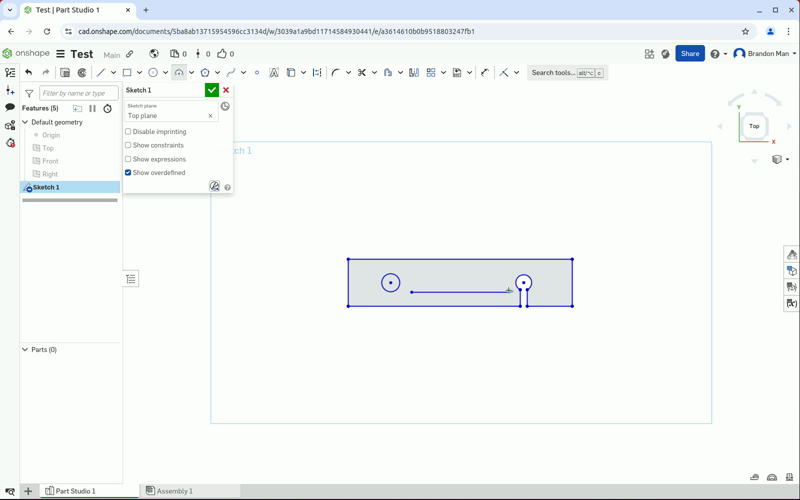
scroll(6)
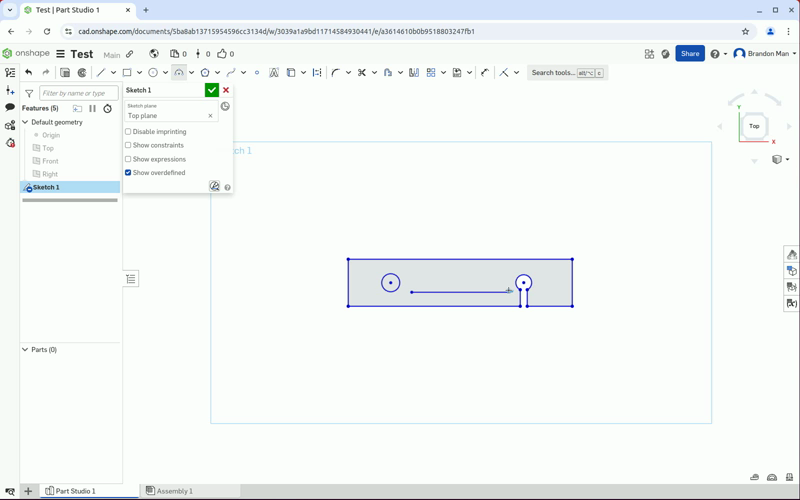
scroll(6)
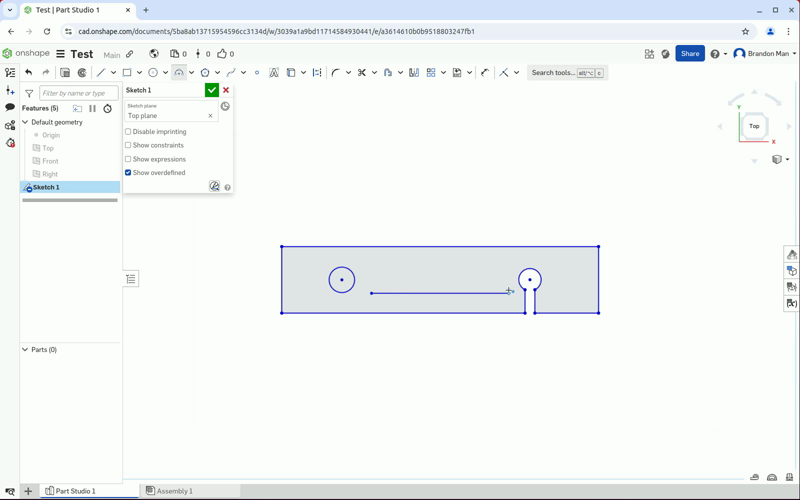
scroll(6)
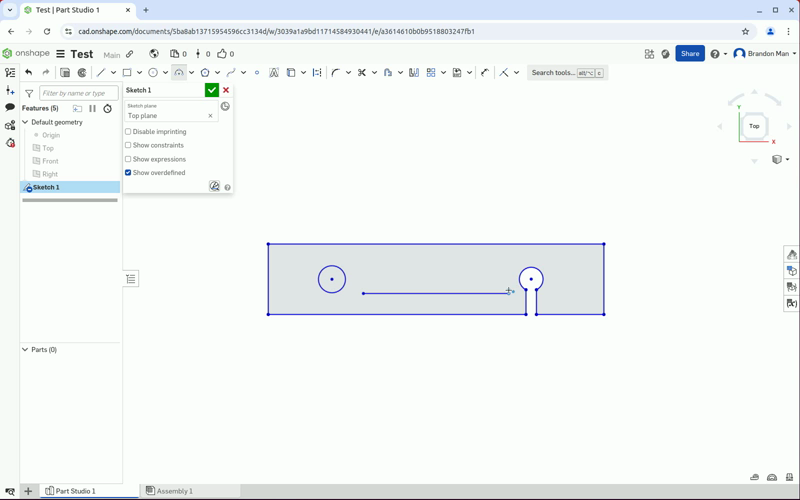
scroll(6)
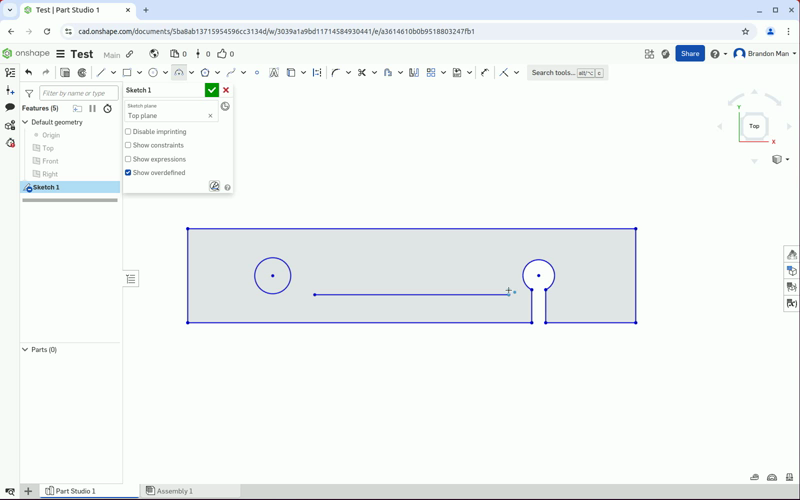
scroll(6)
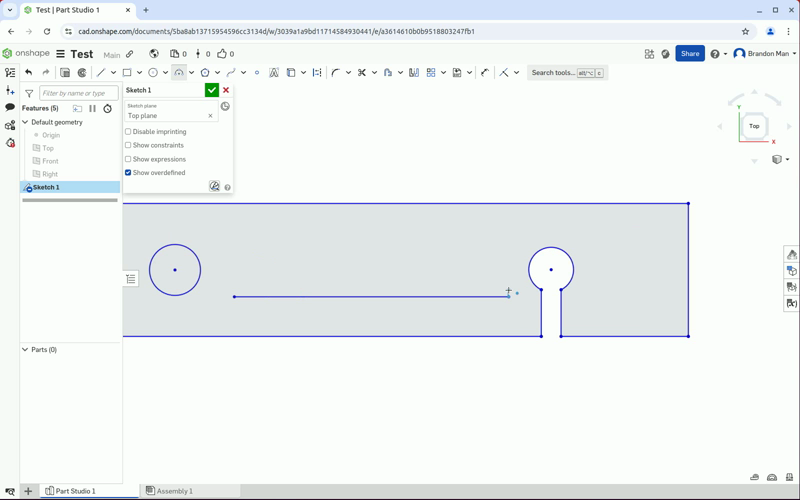
scroll(6)
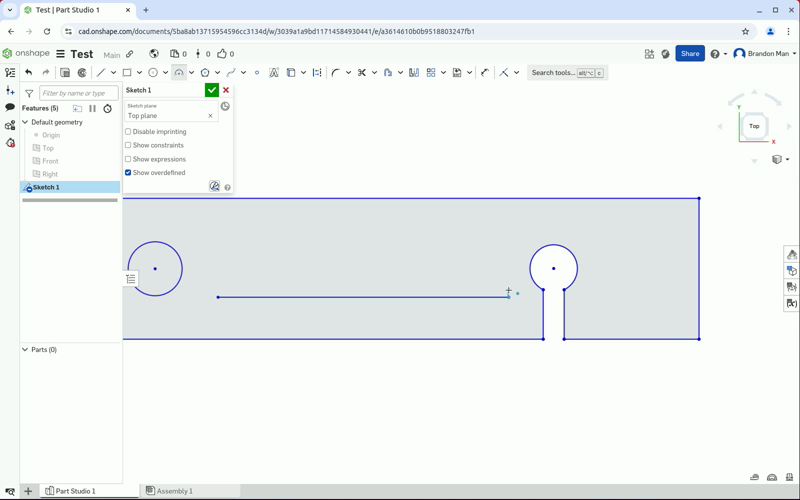
scroll(6)
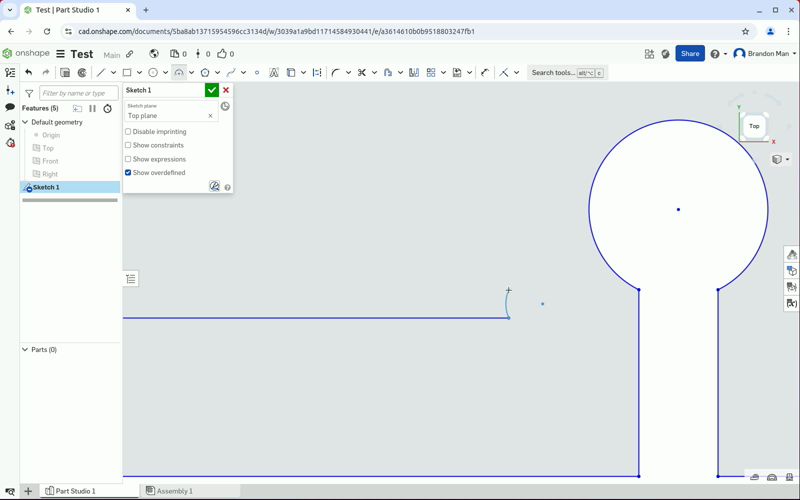
click(508, 289)
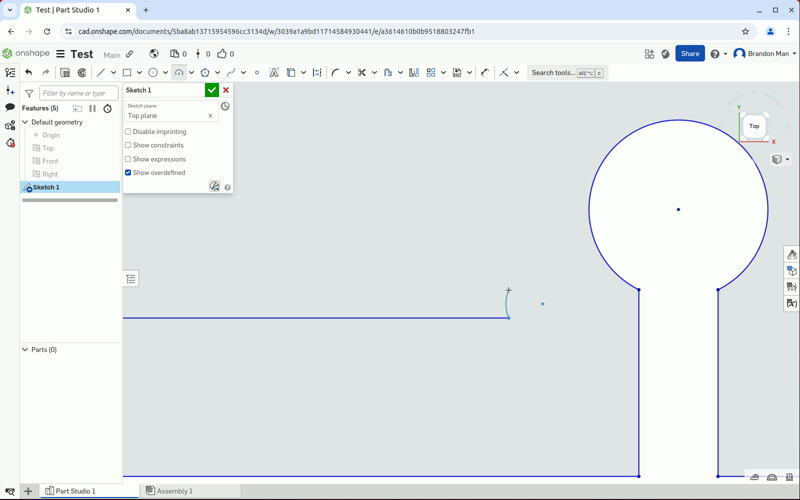
scroll(-6)
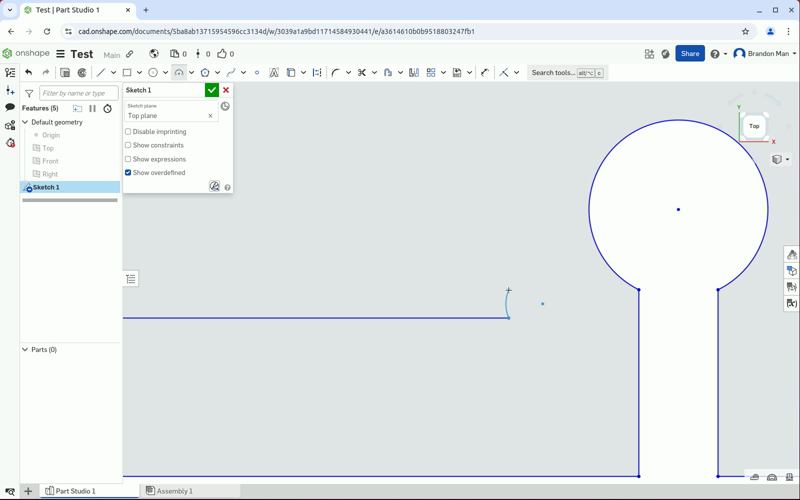
scroll(-6)
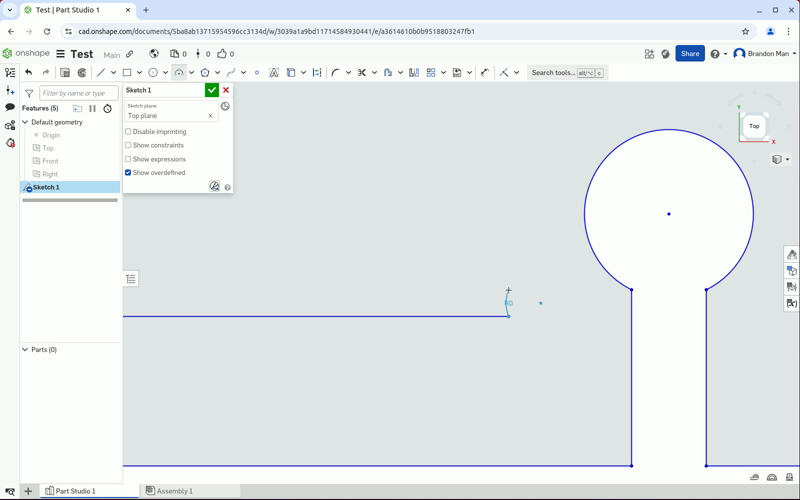
scroll(-6)
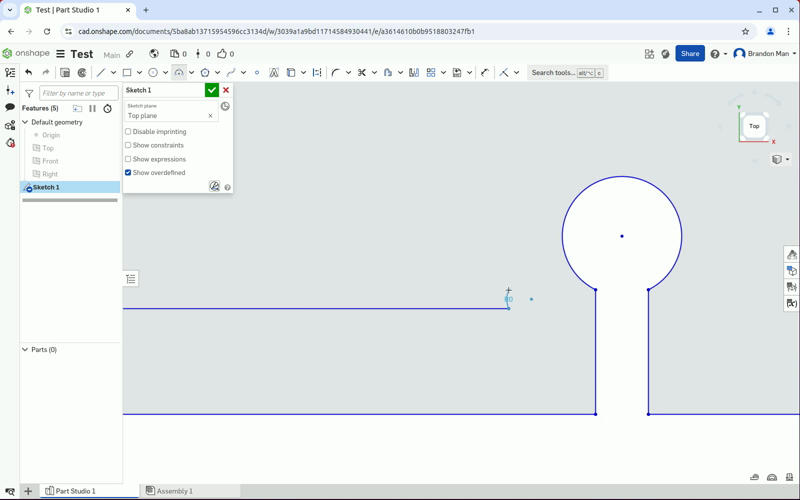
scroll(-6)
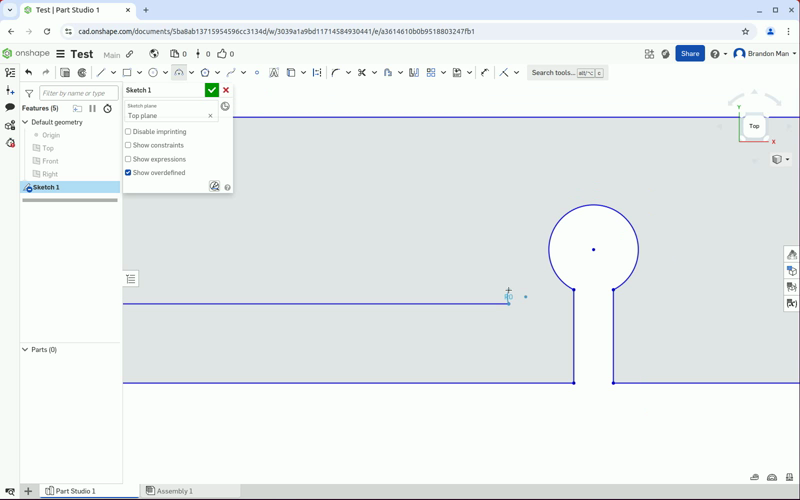
scroll(-6)
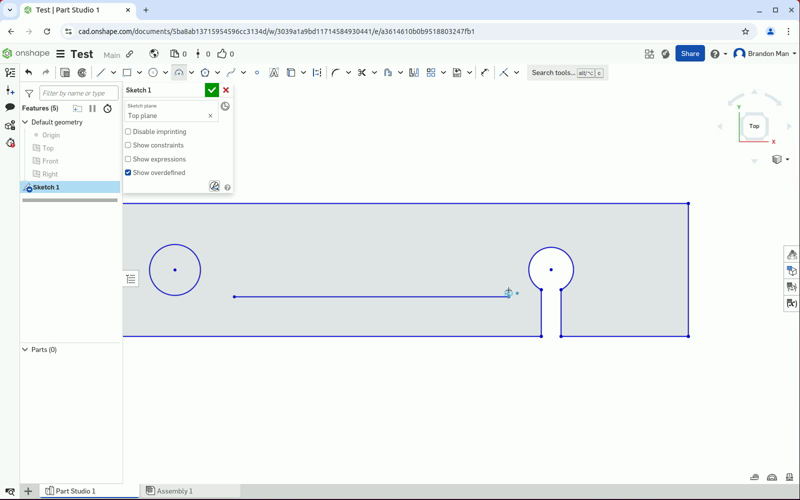
scroll(-6)
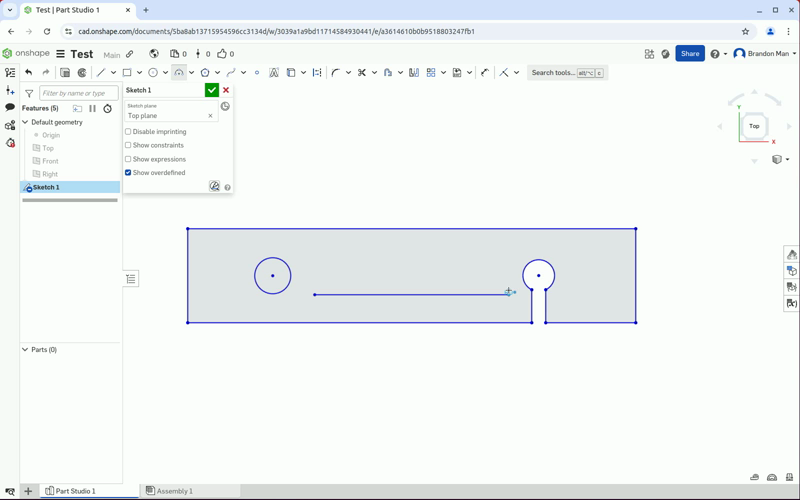
scroll(-6)
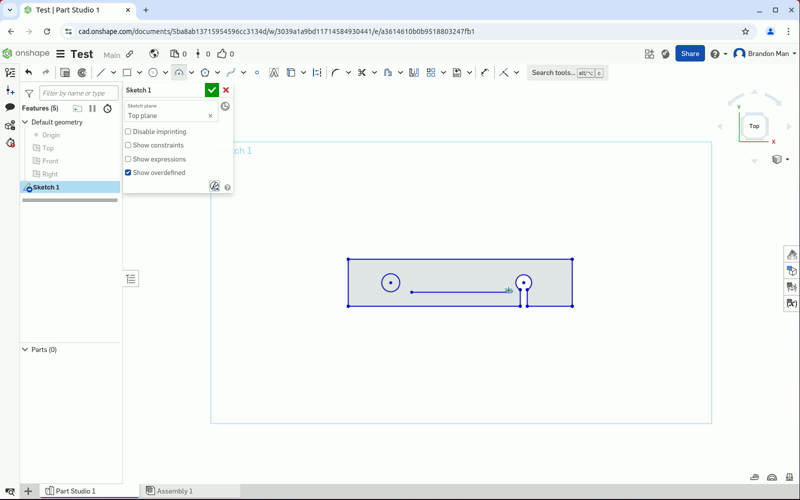
mouse_move(509, 291)
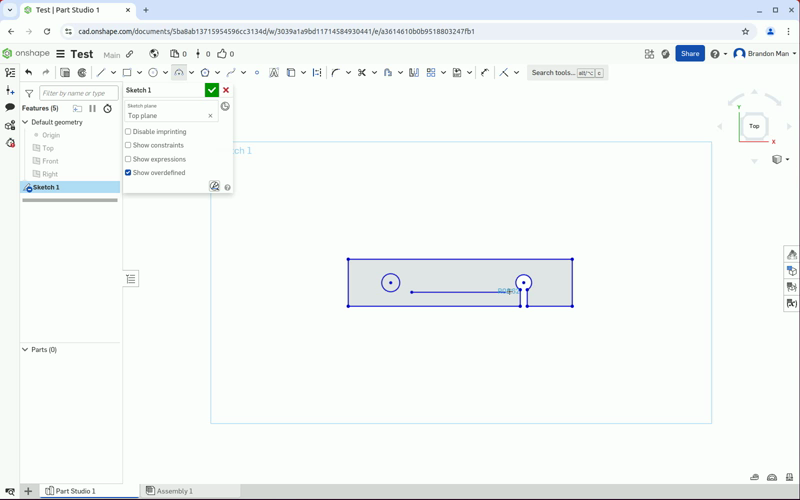
scroll(6)
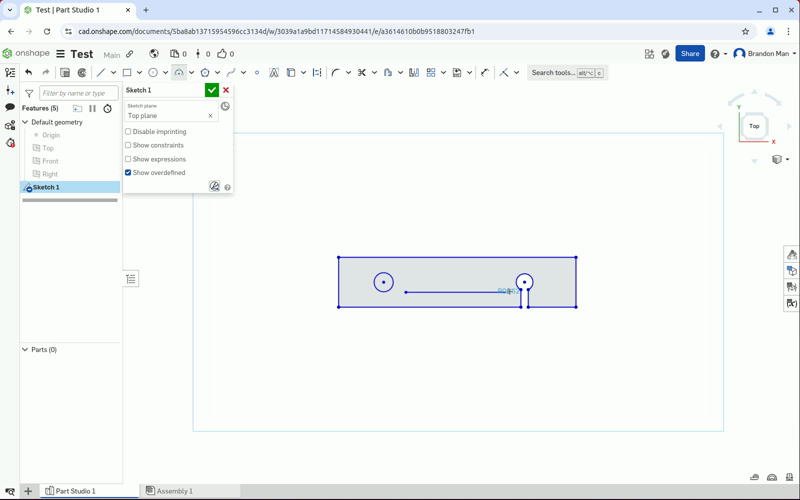
scroll(6)
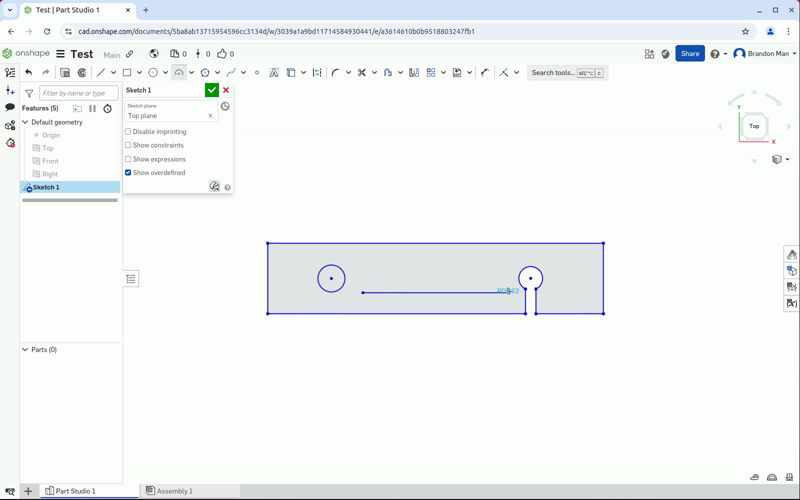
scroll(6)
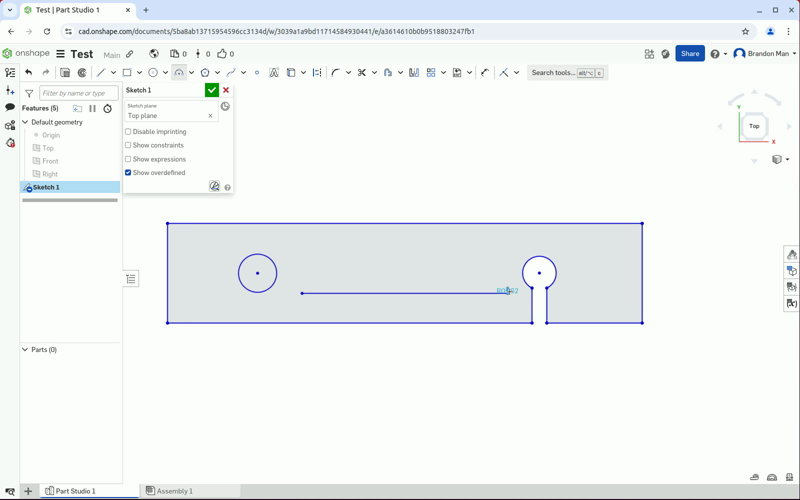
scroll(6)
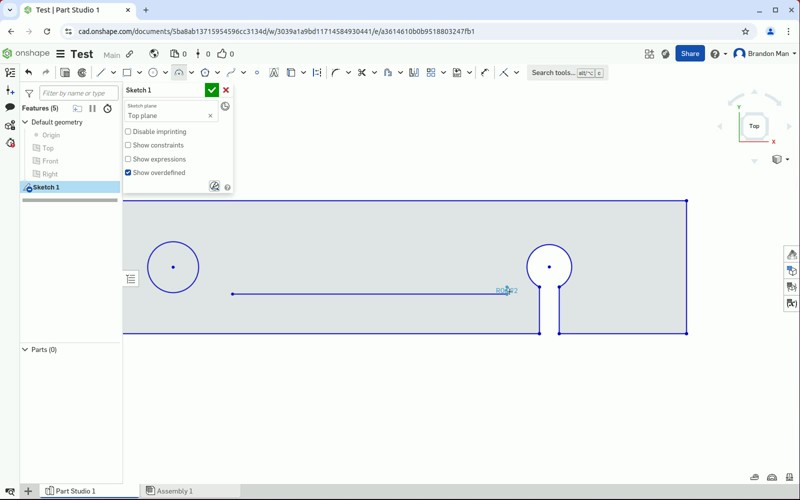
scroll(6)
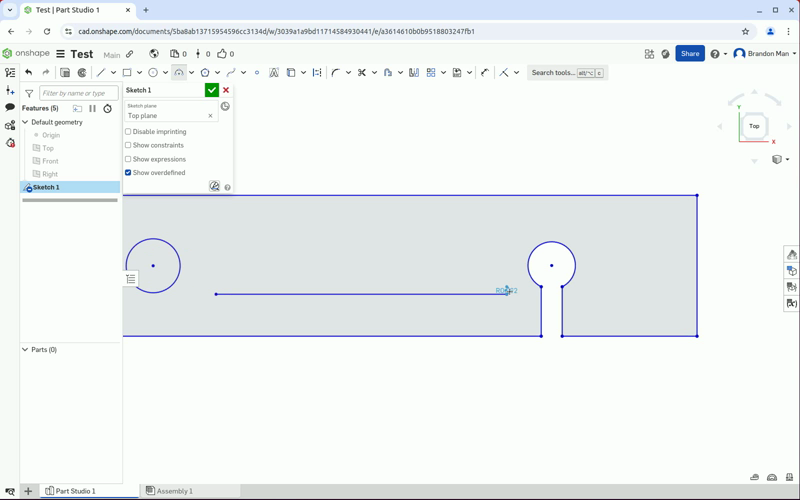
scroll(6)
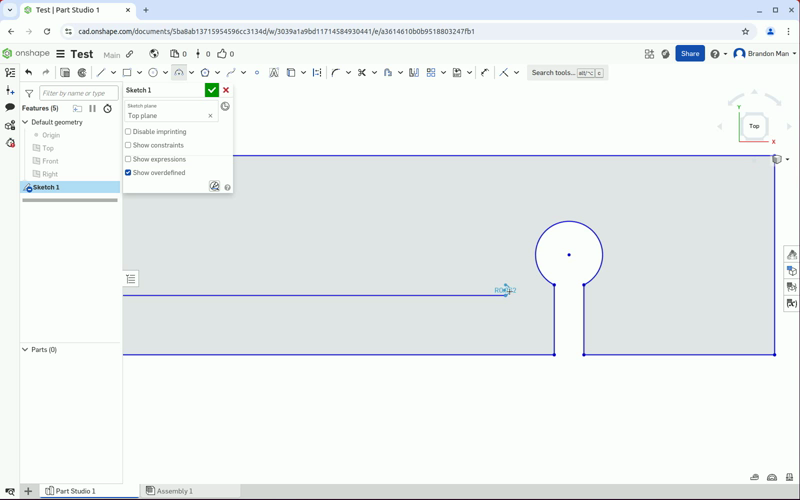
scroll(6)
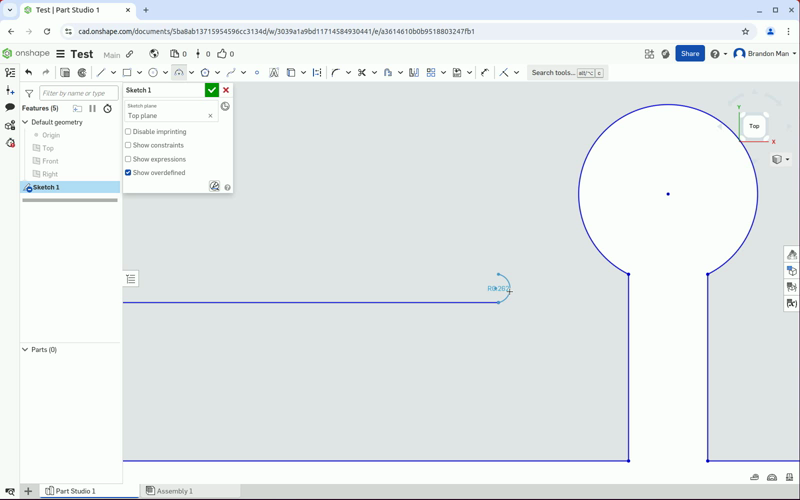
click(509, 291)
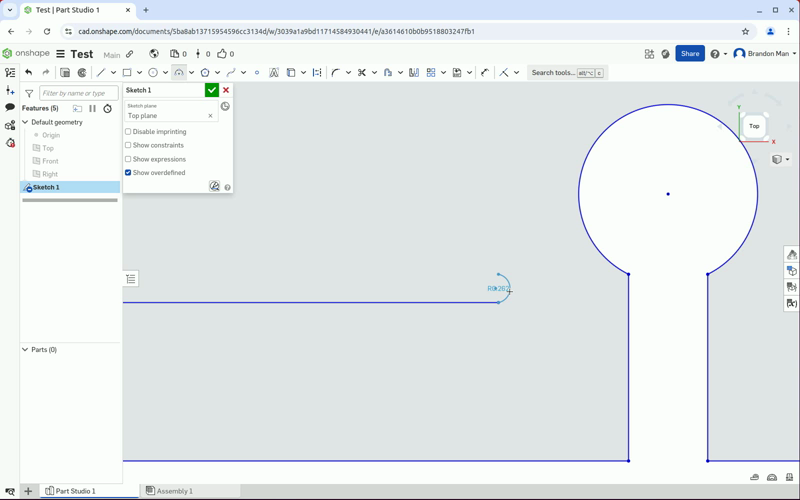
scroll(-6)
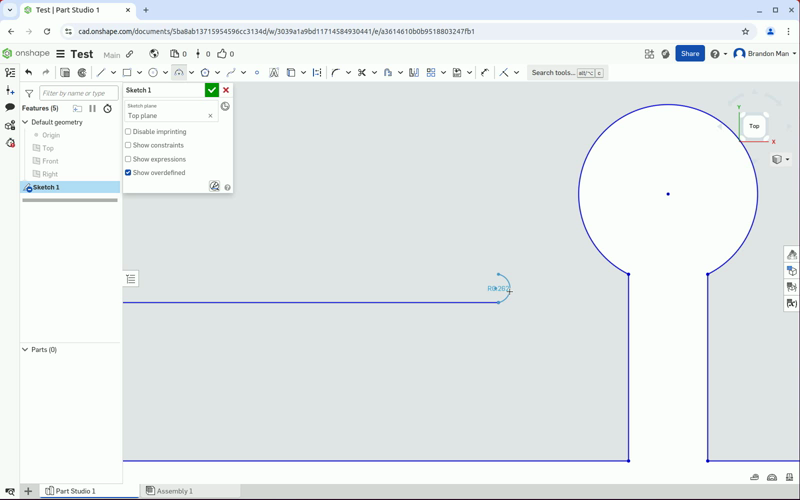
scroll(-6)
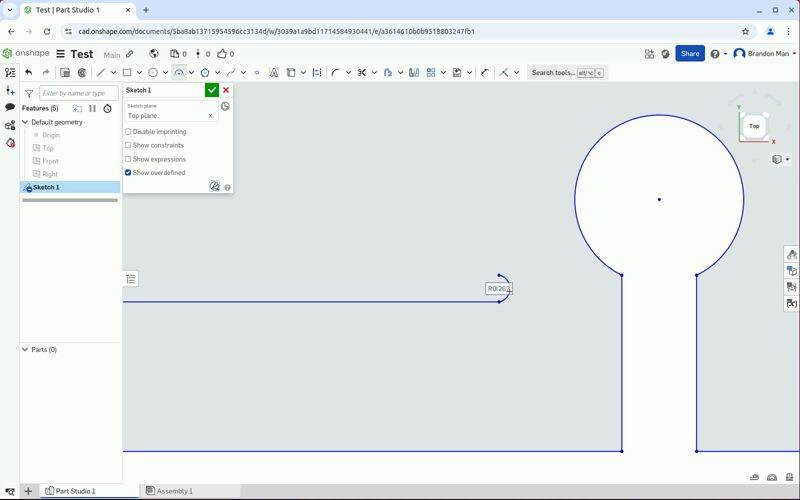
scroll(-6)
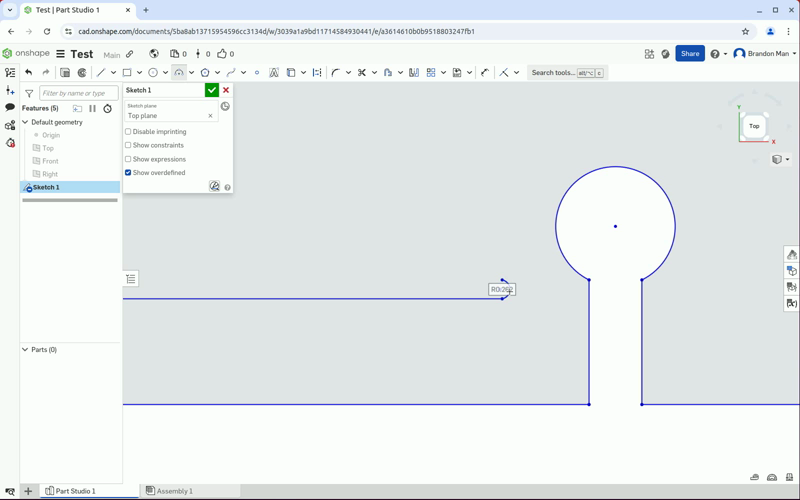
scroll(-6)
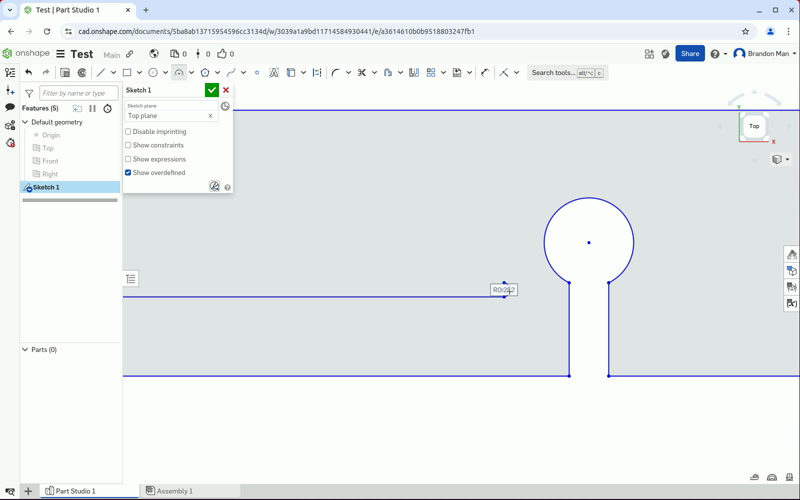
scroll(-6)
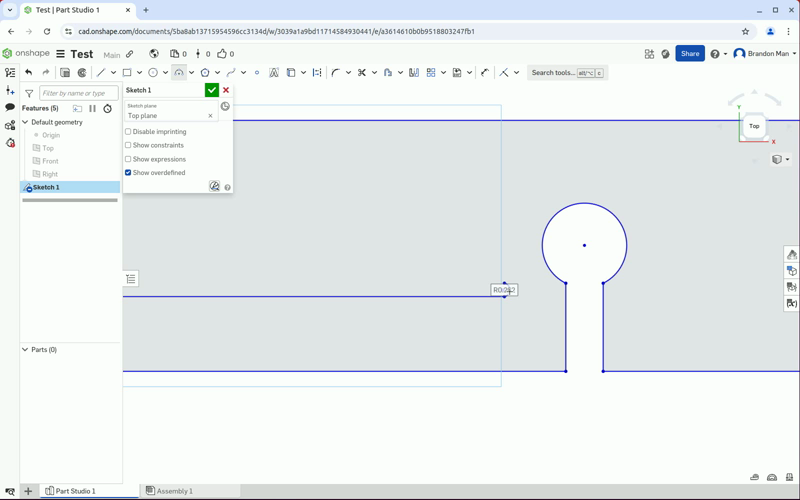
scroll(-6)
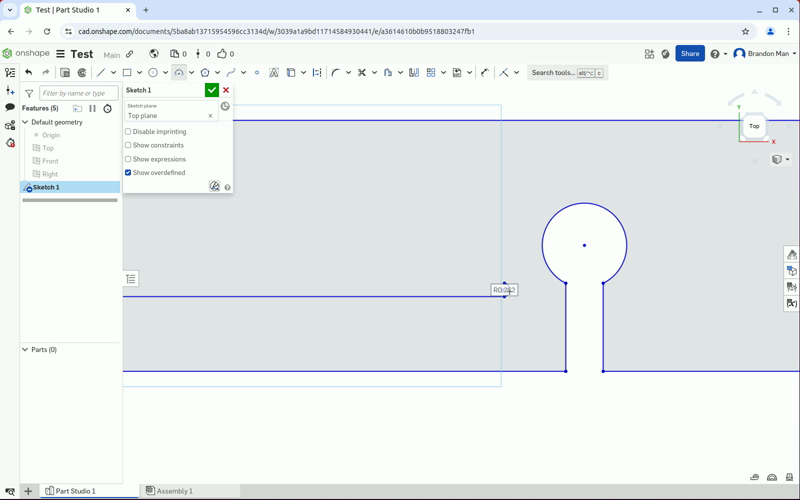
scroll(-6)
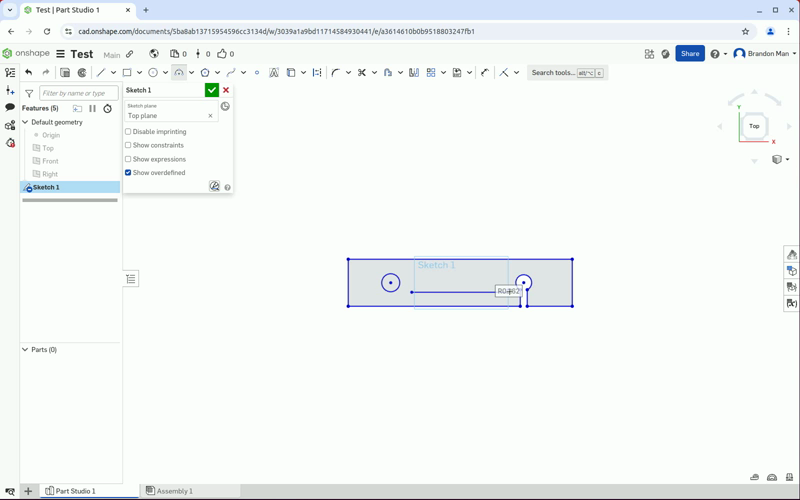
key_up(shift)
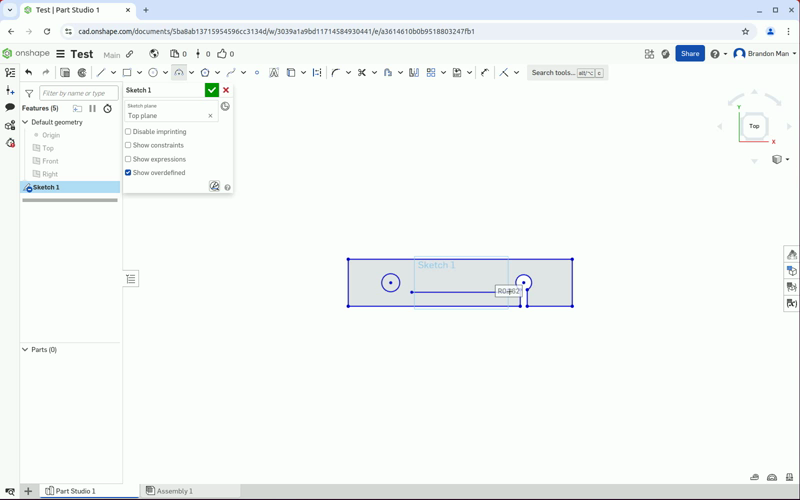
key(esc)
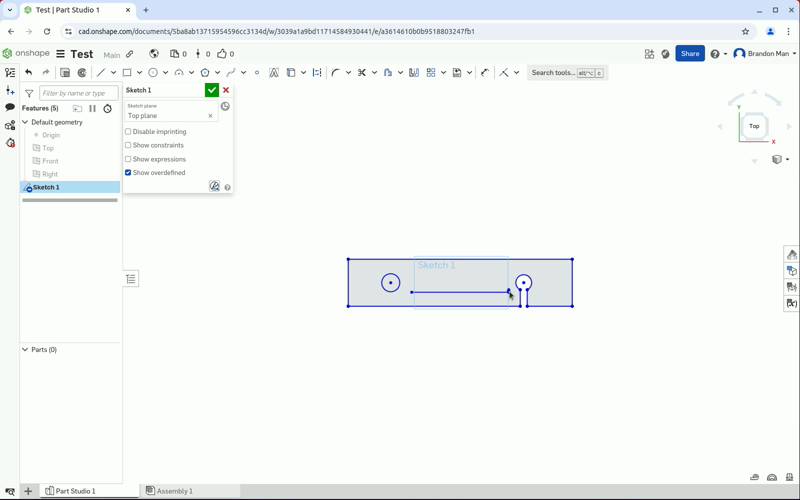
key(l)
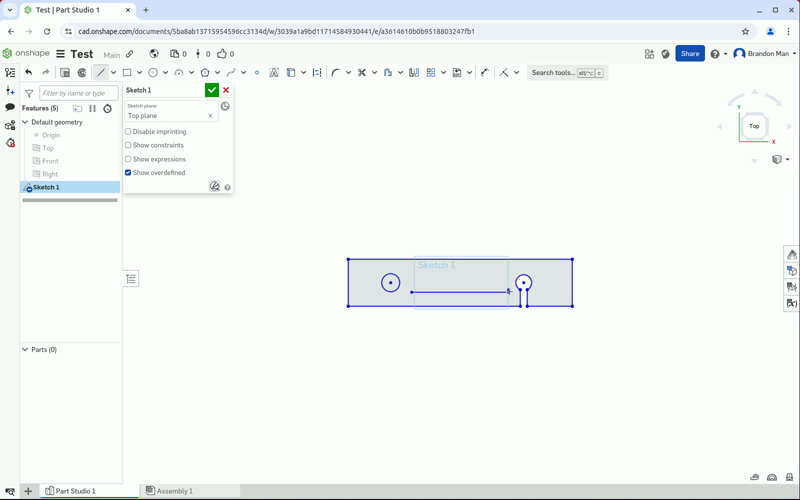
mouse_move(508, 289)
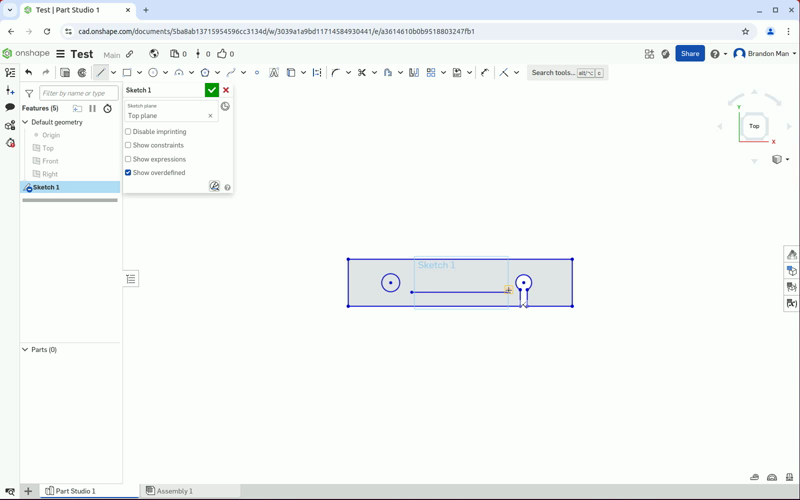
scroll(6)
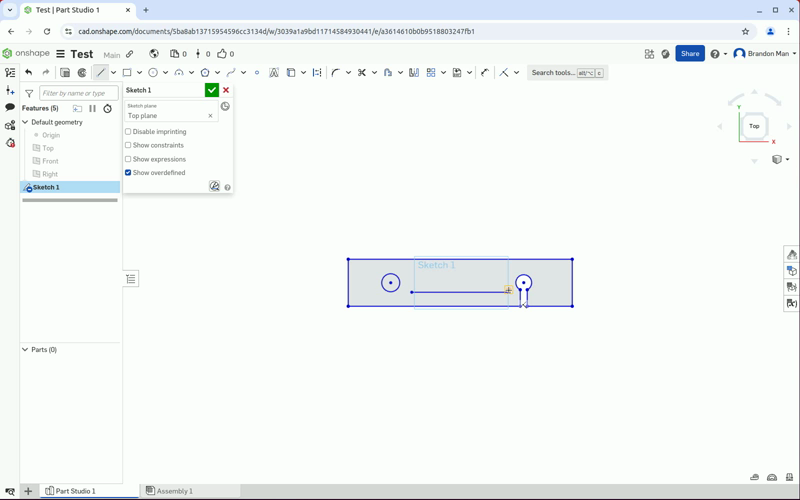
scroll(6)
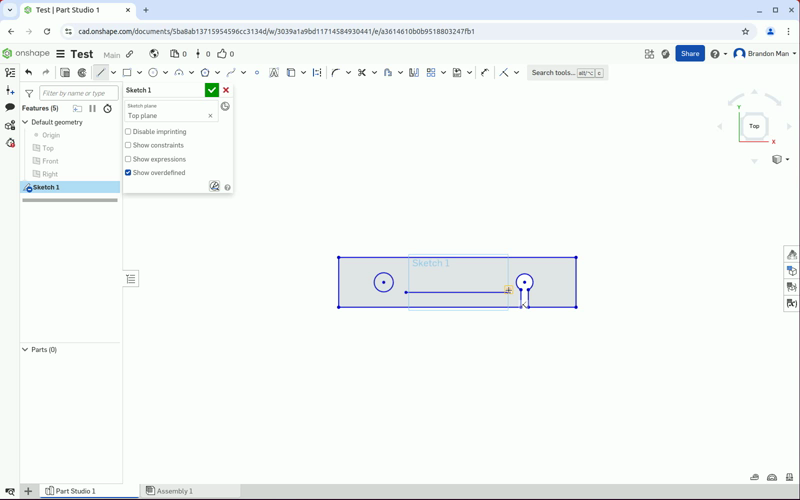
scroll(6)
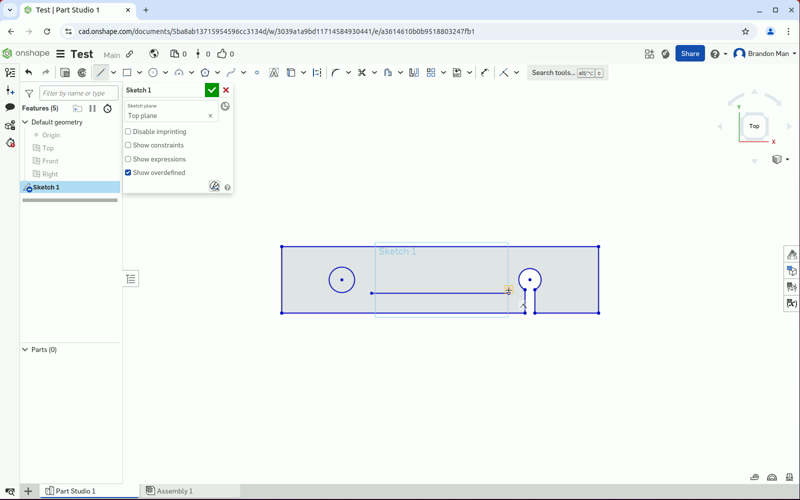
scroll(6)
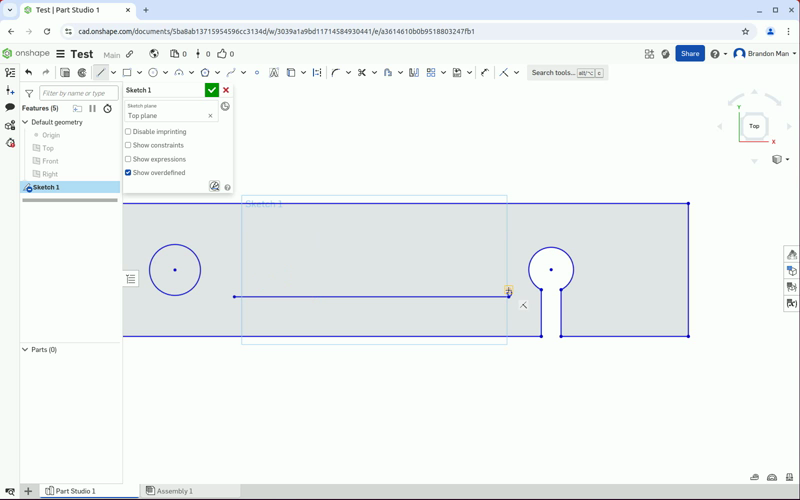
scroll(6)
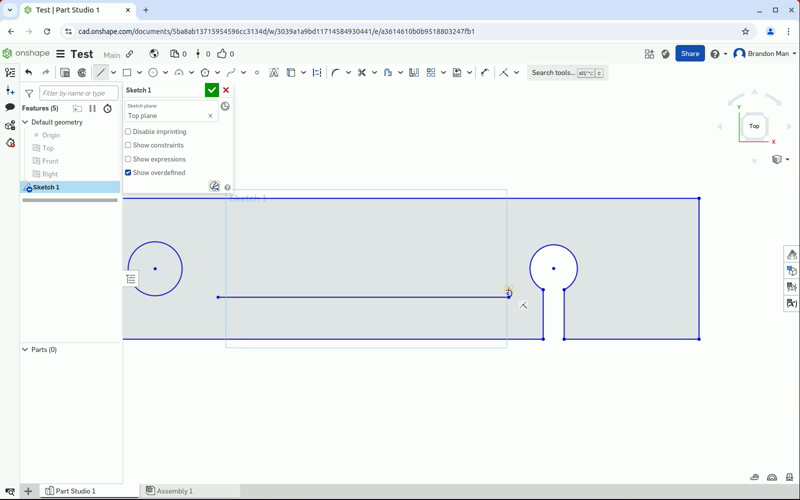
scroll(6)
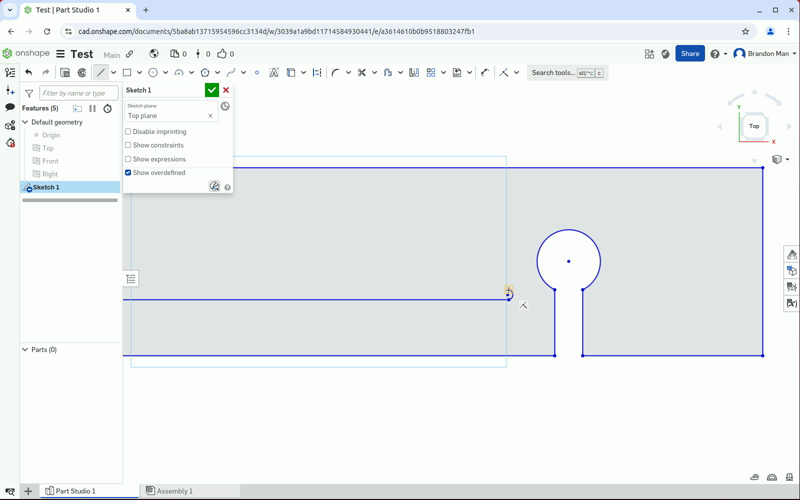
scroll(6)
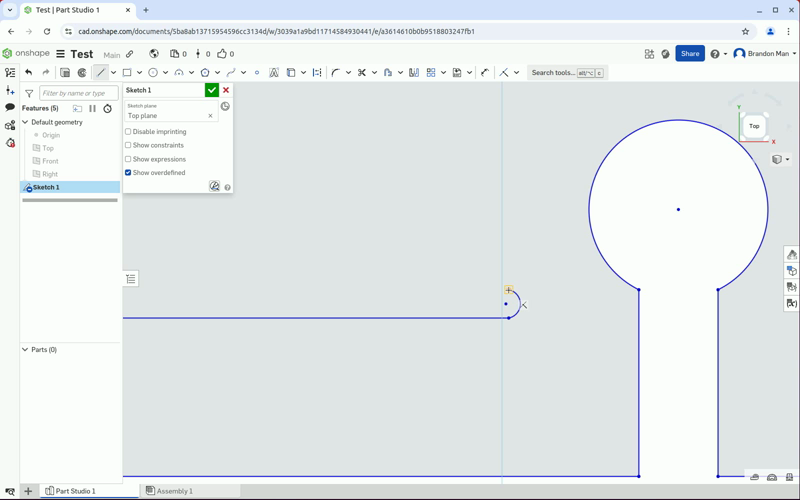
click(508, 289)
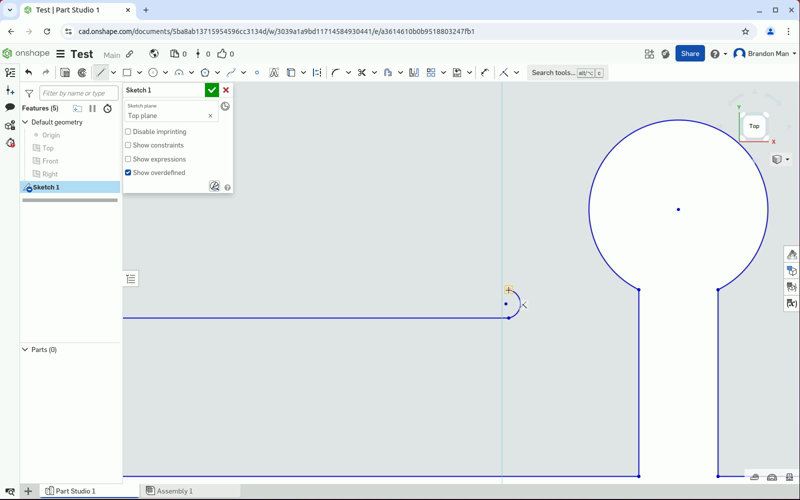
scroll(-6)
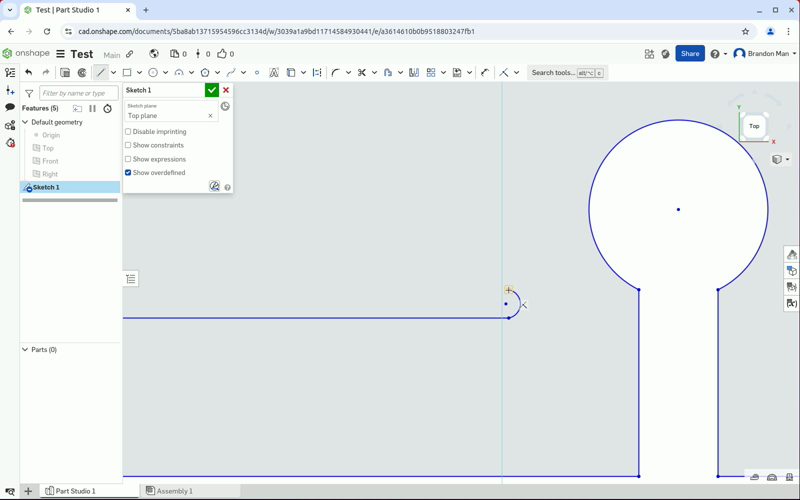
scroll(-6)
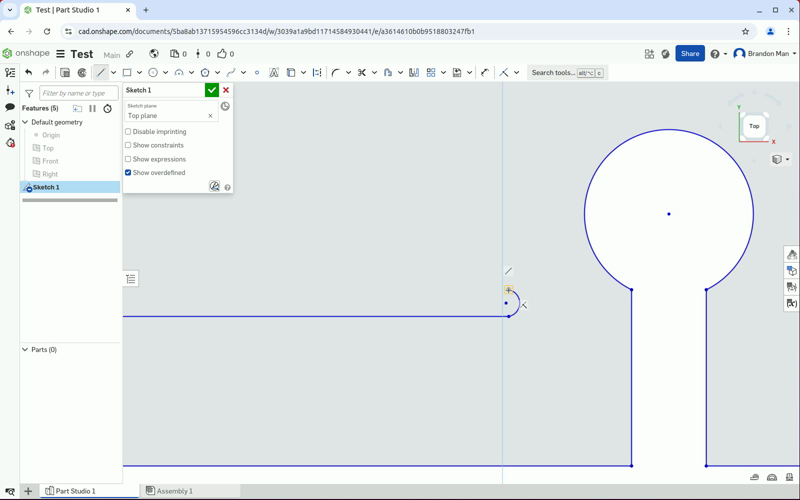
scroll(-6)
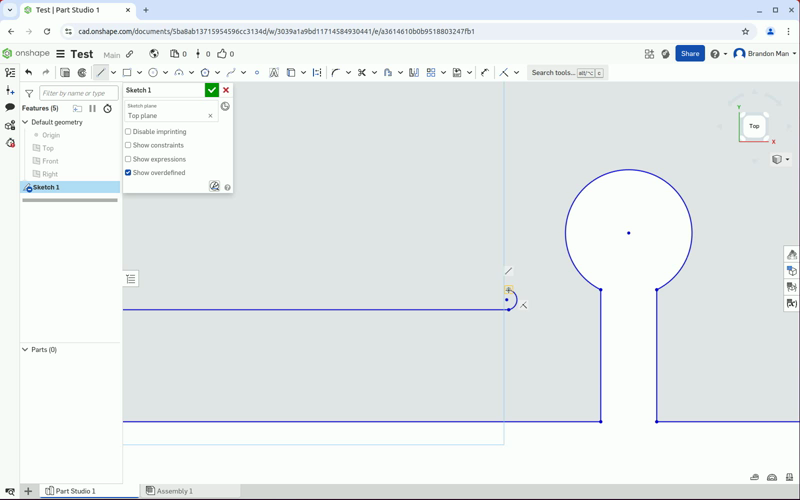
scroll(-6)
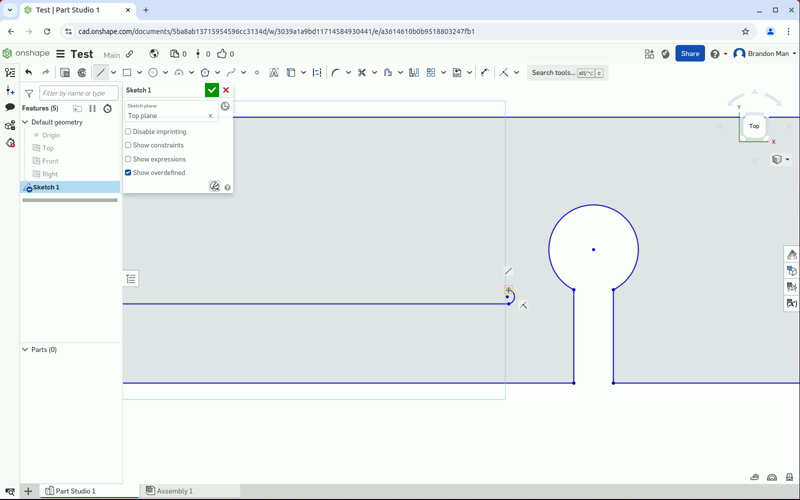
scroll(-6)
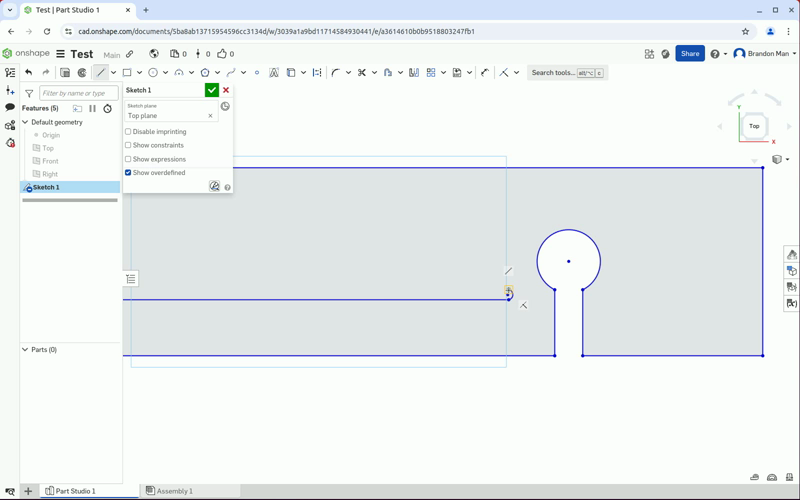
scroll(-6)
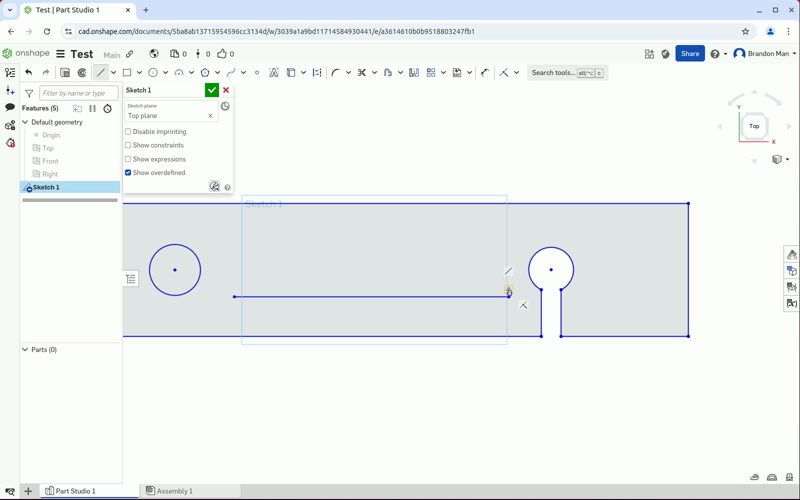
scroll(-6)
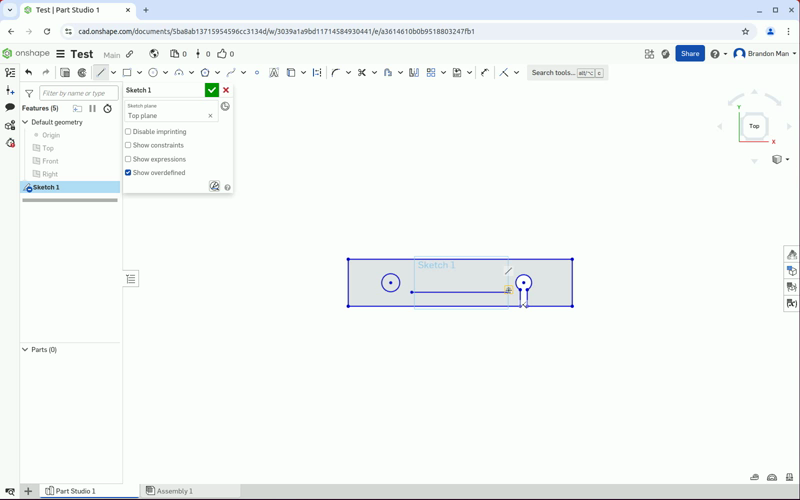
key_down(shift)
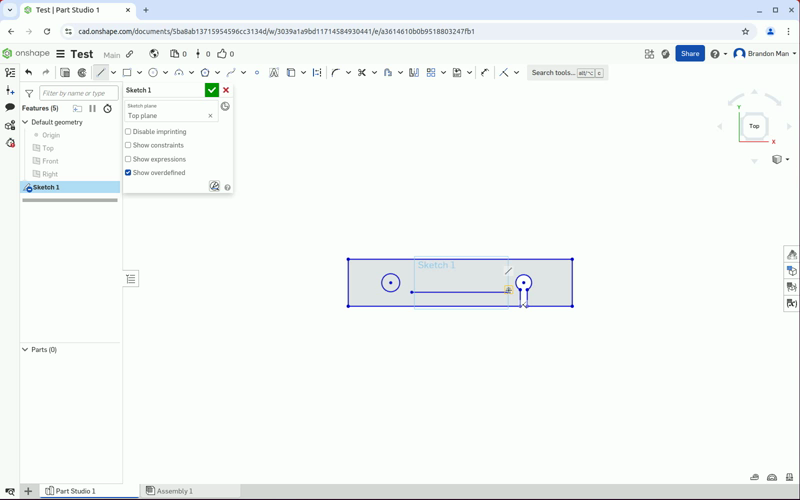
mouse_move(411, 289)
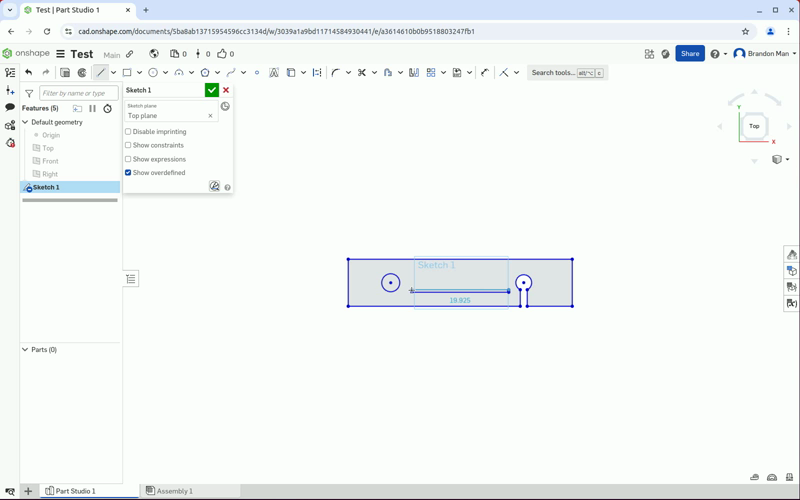
scroll(6)
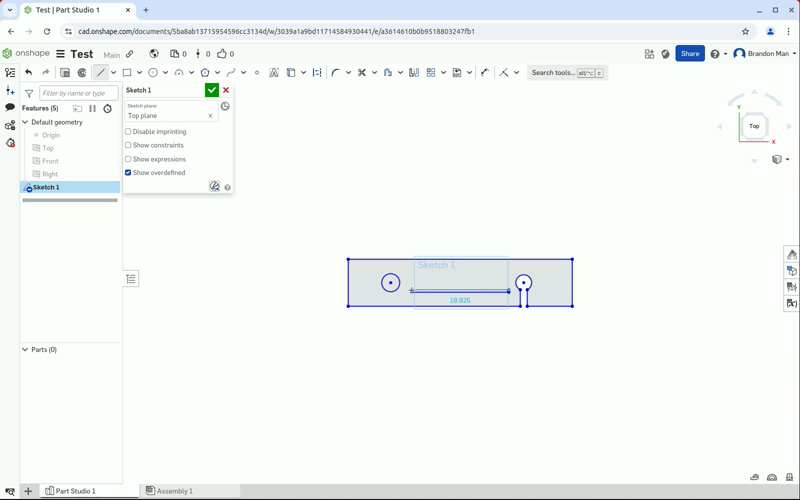
scroll(6)
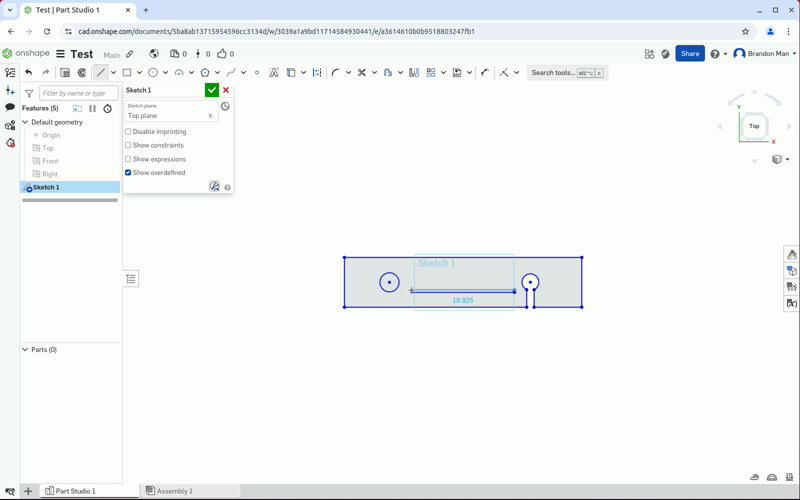
scroll(6)
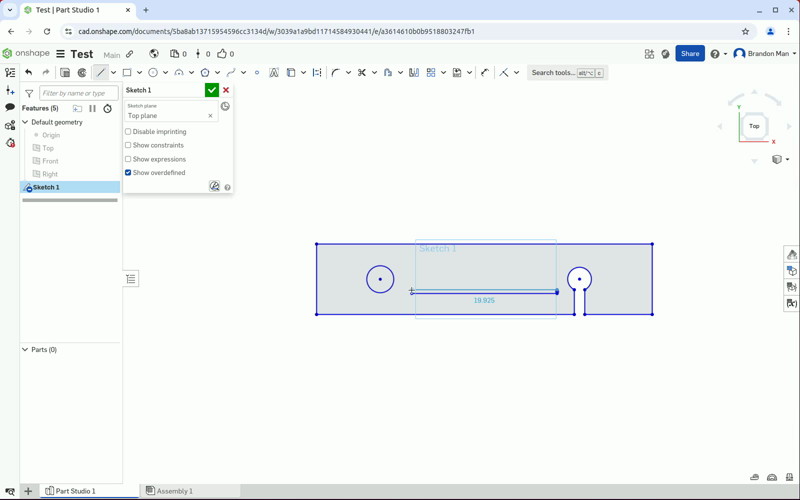
scroll(6)
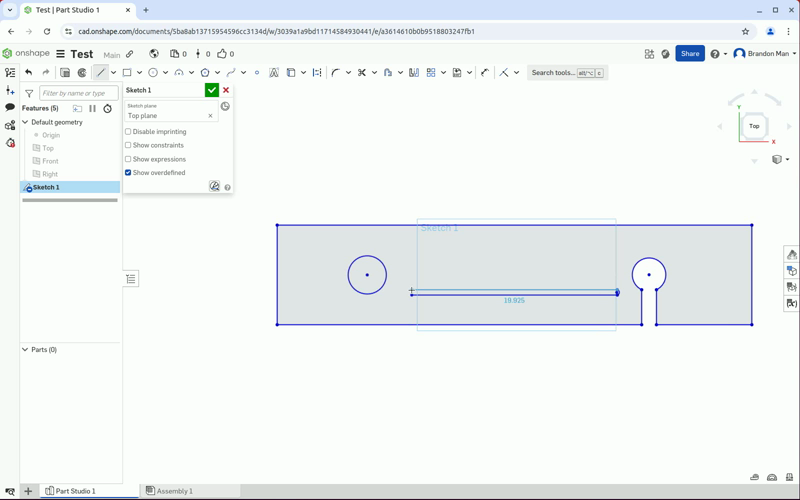
scroll(6)
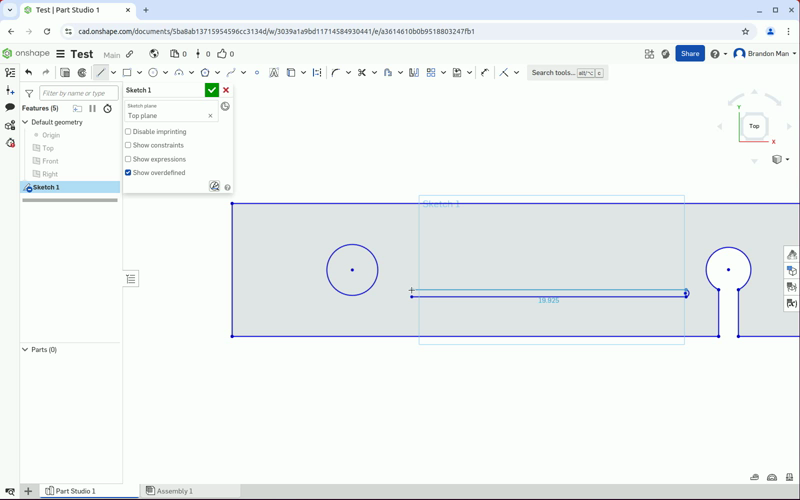
scroll(6)
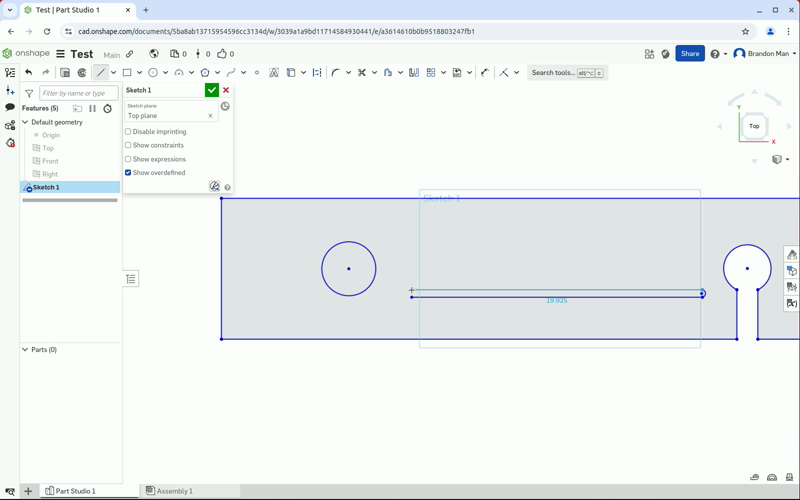
scroll(6)
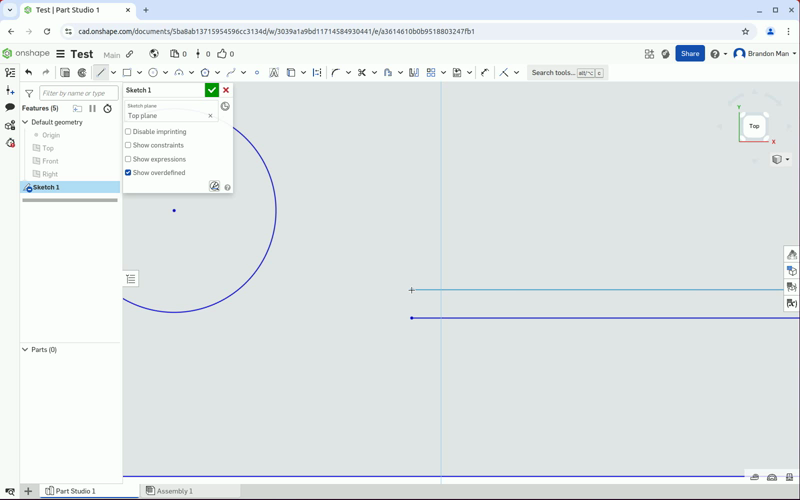
click(411, 289)
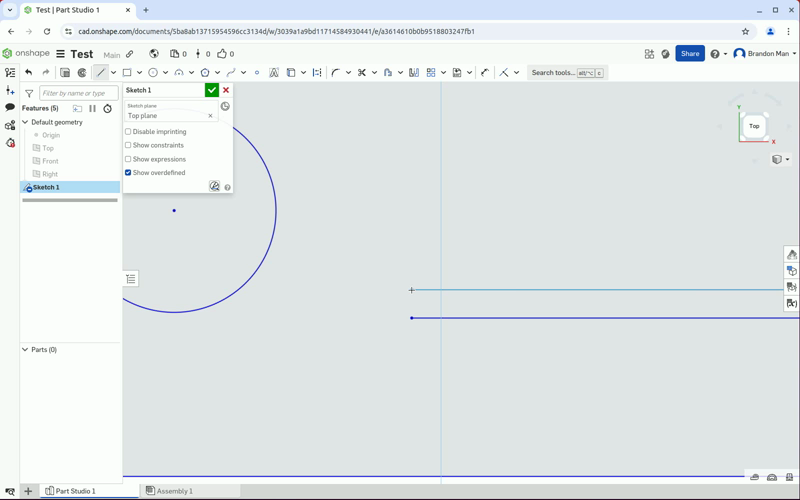
scroll(-6)
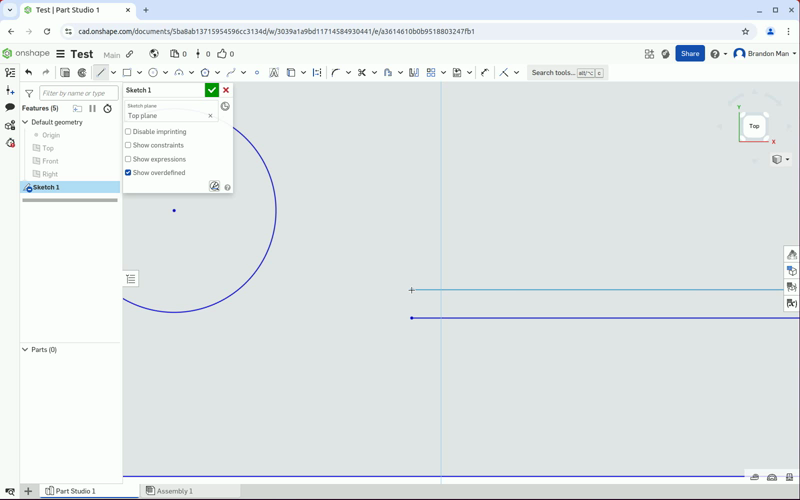
scroll(-6)
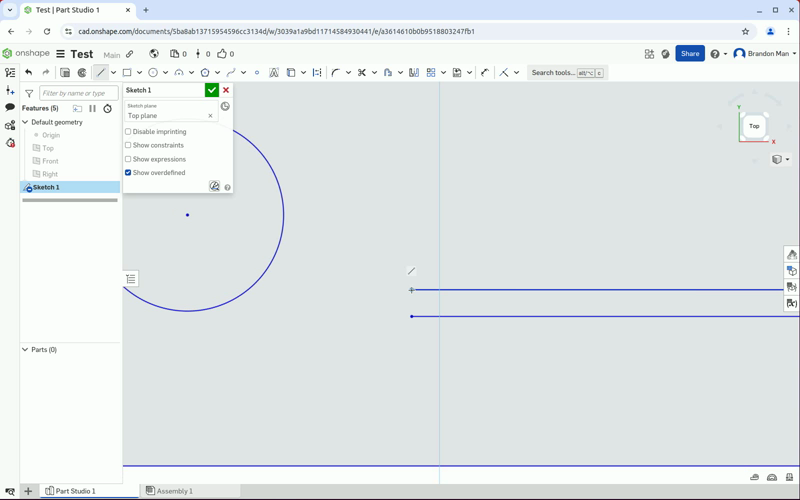
scroll(-6)
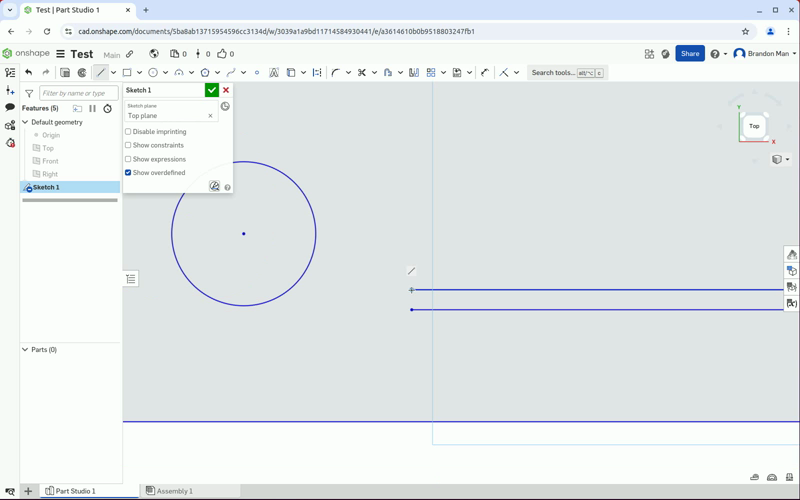
scroll(-6)
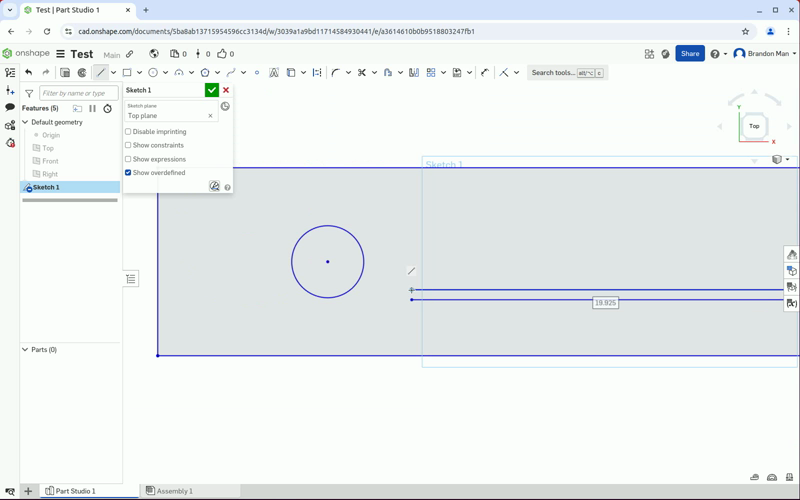
scroll(-6)
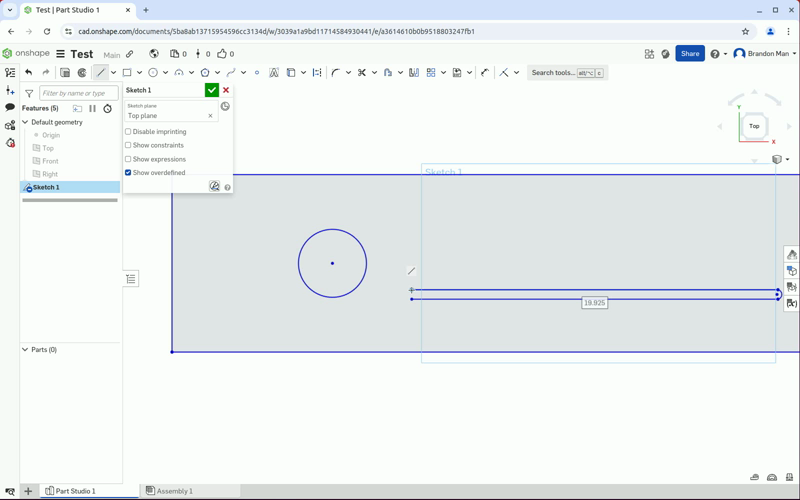
scroll(-6)
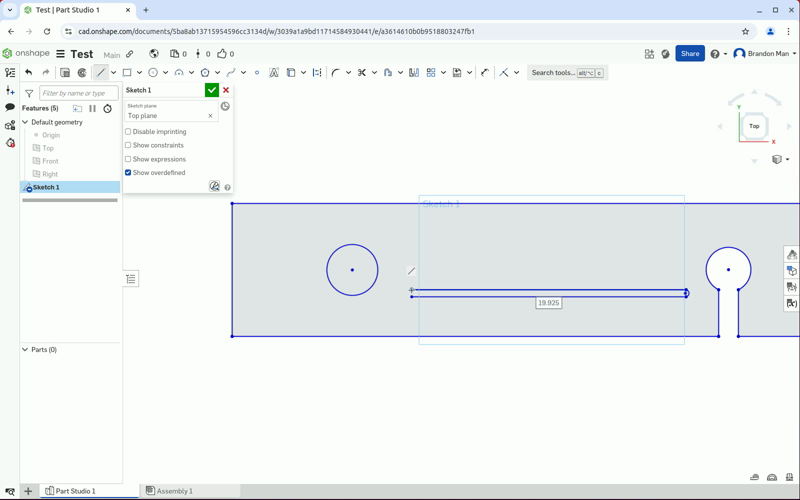
scroll(-6)
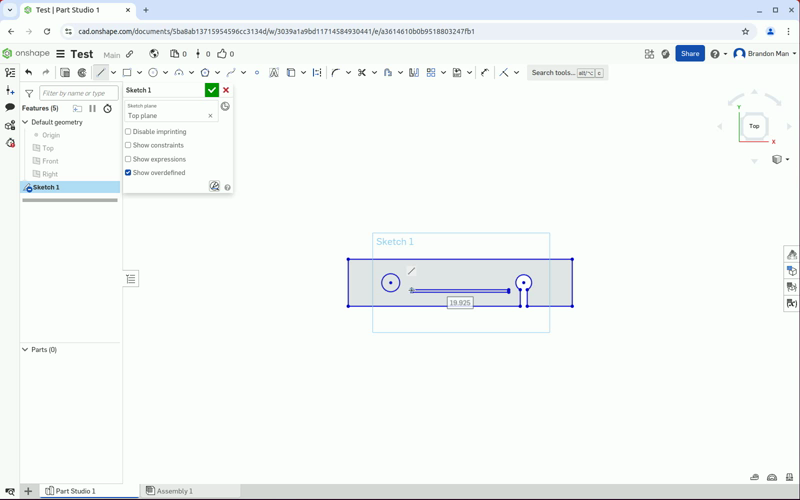
key_up(shift)
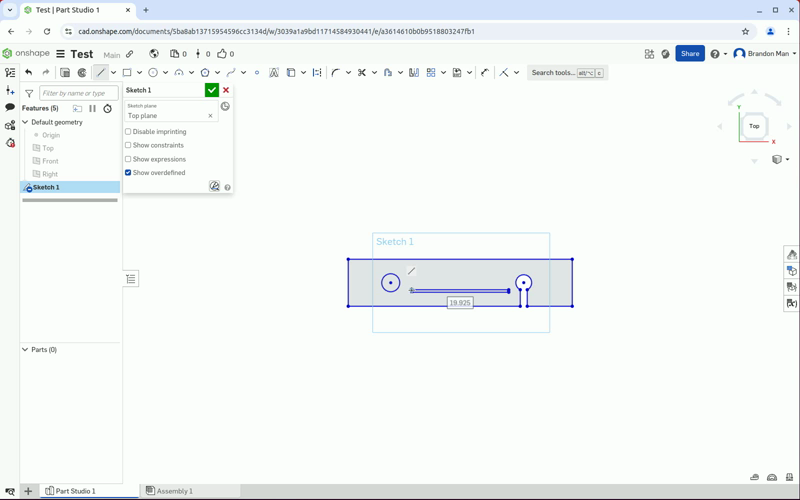
key(esc)
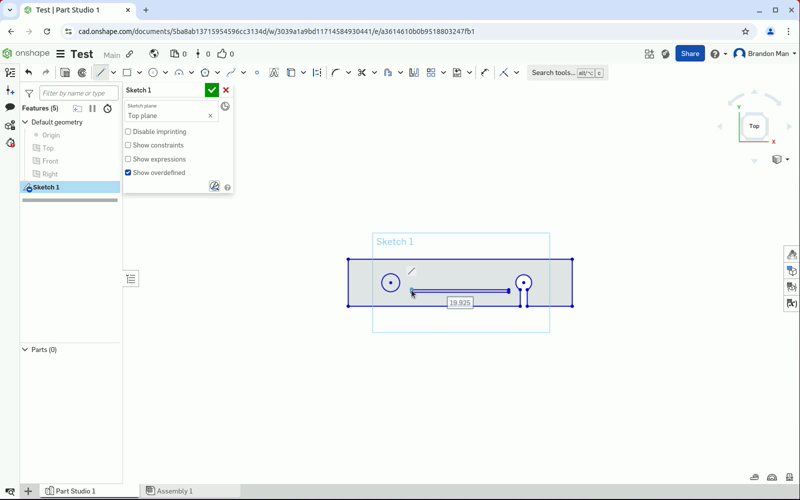
key(a)
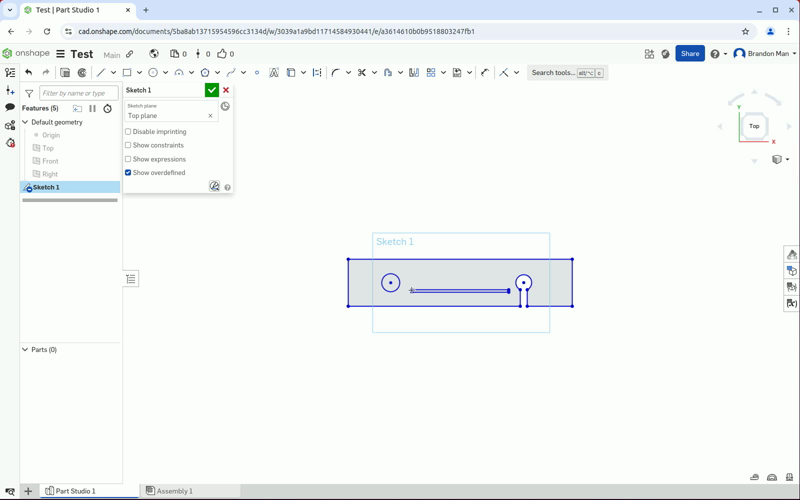
mouse_move(411, 289)
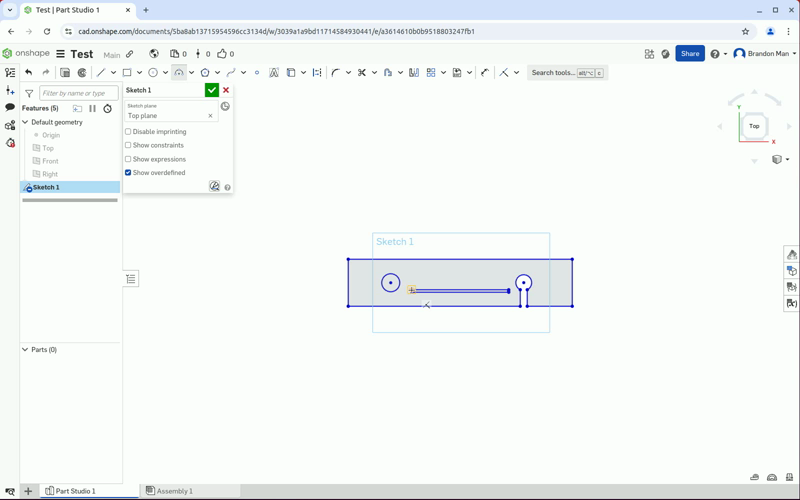
scroll(6)
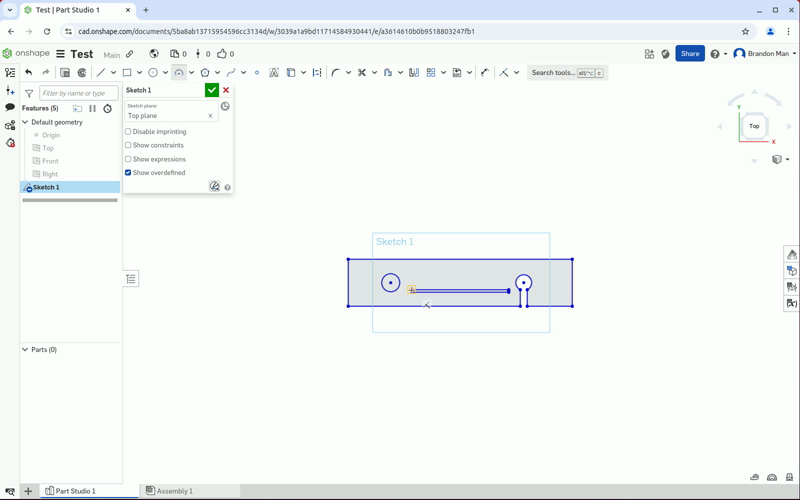
scroll(6)
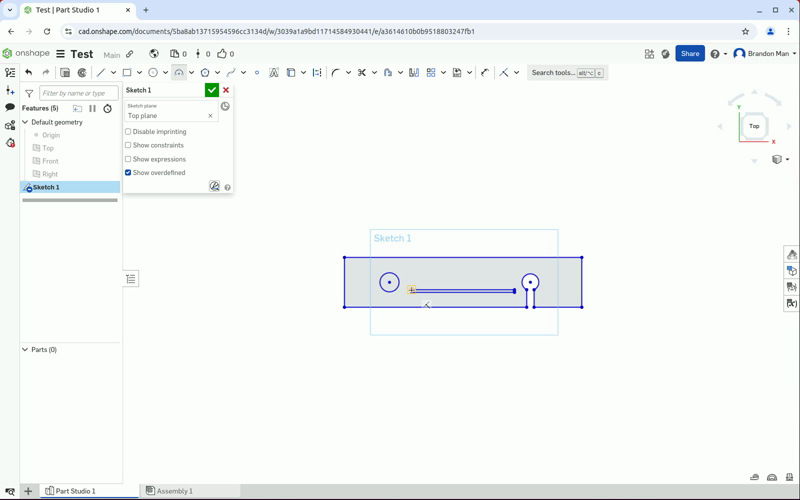
scroll(6)
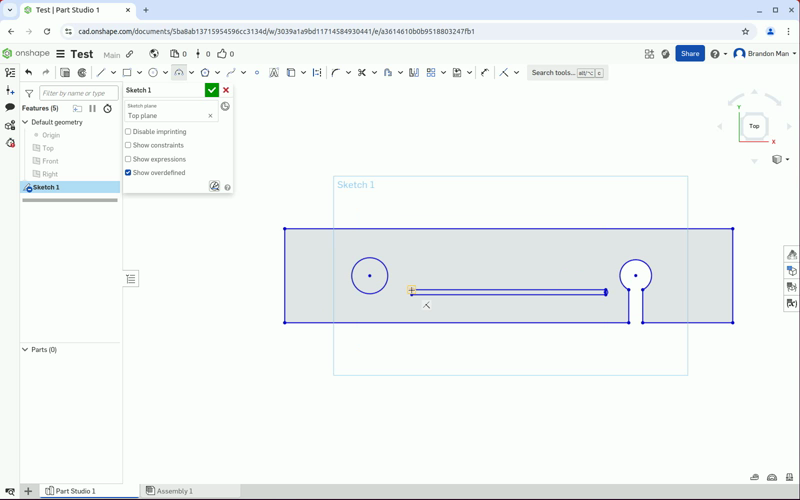
scroll(6)
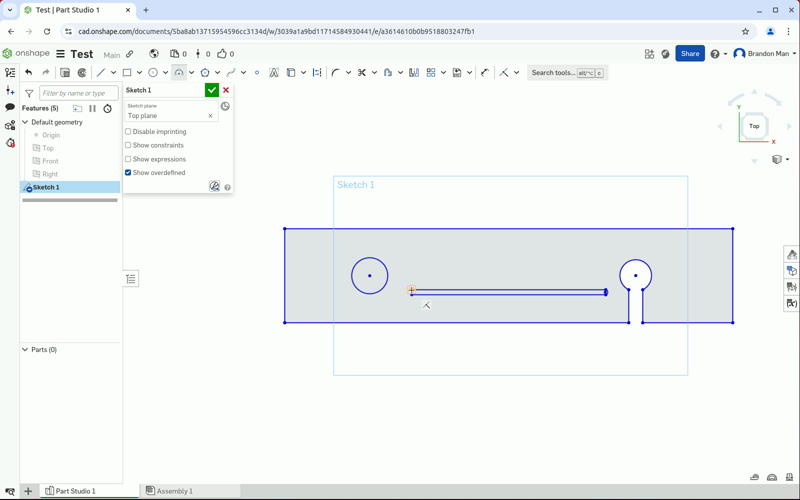
scroll(6)
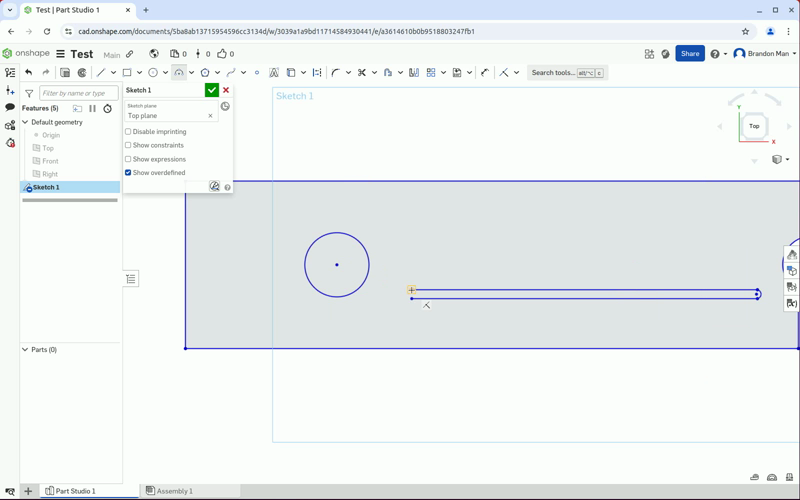
scroll(6)
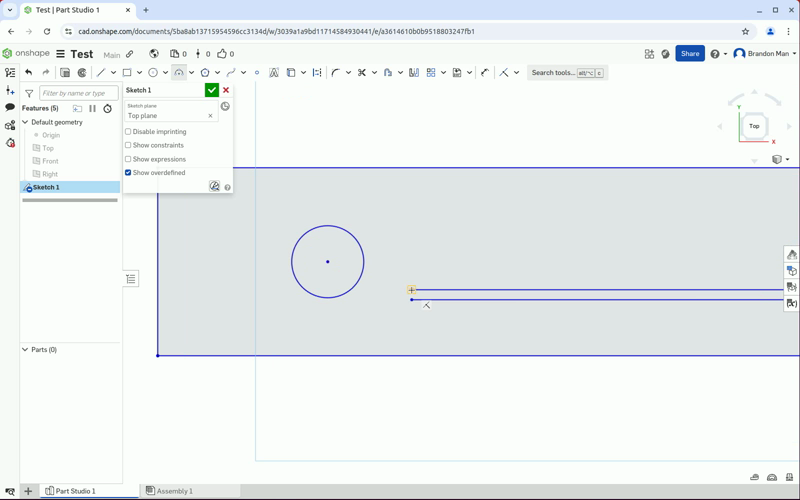
scroll(6)
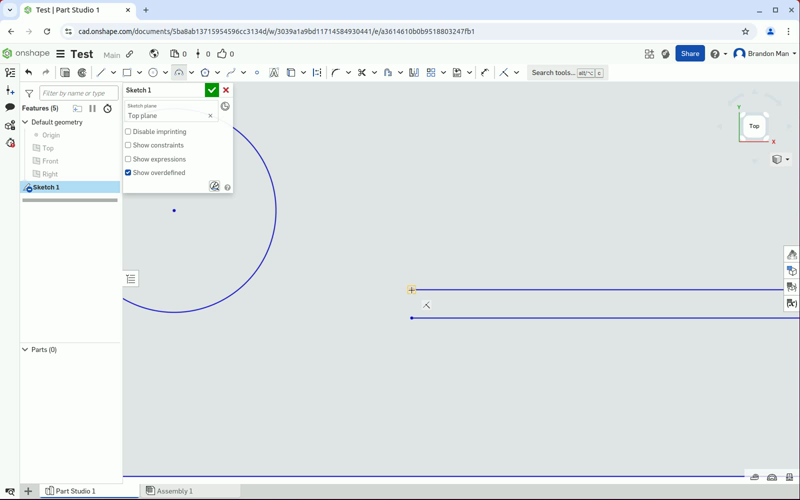
click(411, 289)
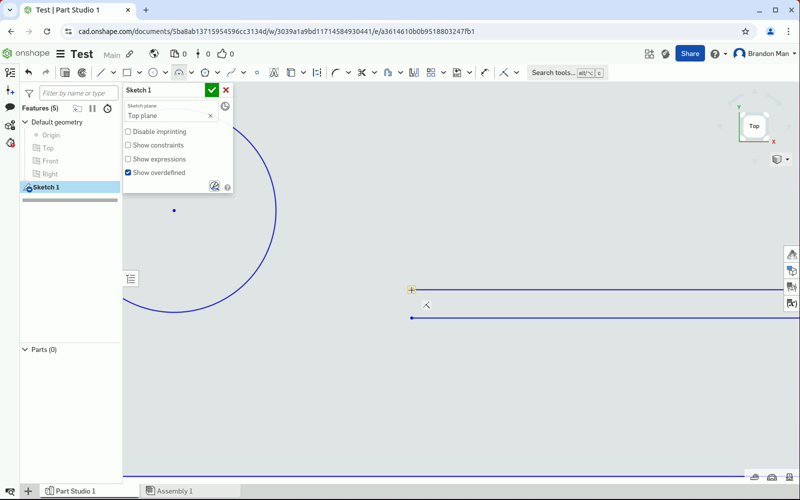
scroll(-6)
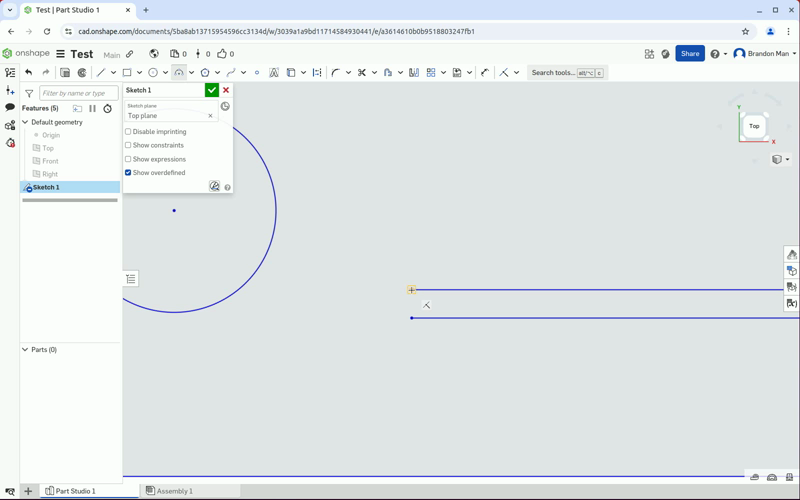
scroll(-6)
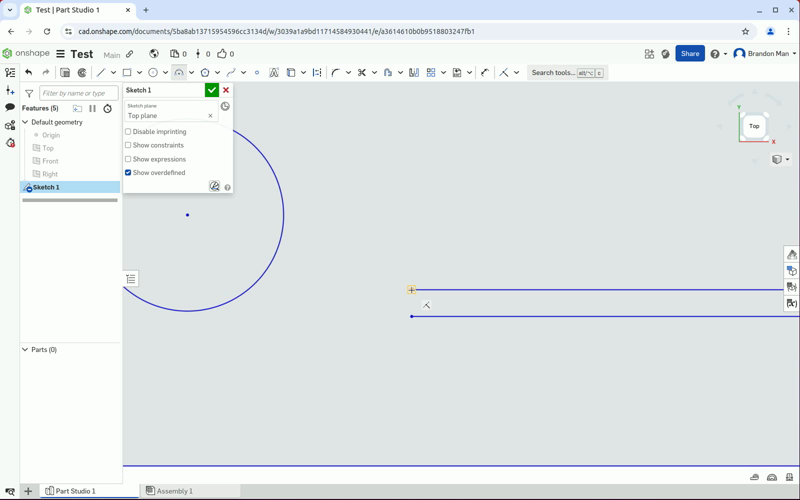
scroll(-6)
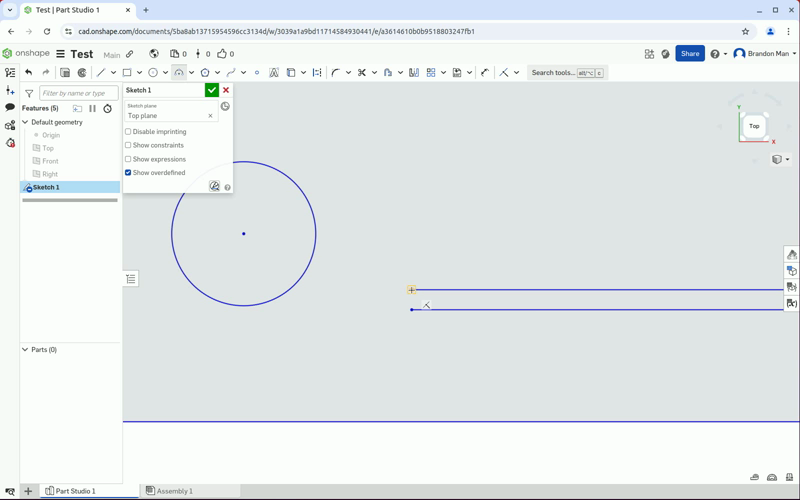
scroll(-6)
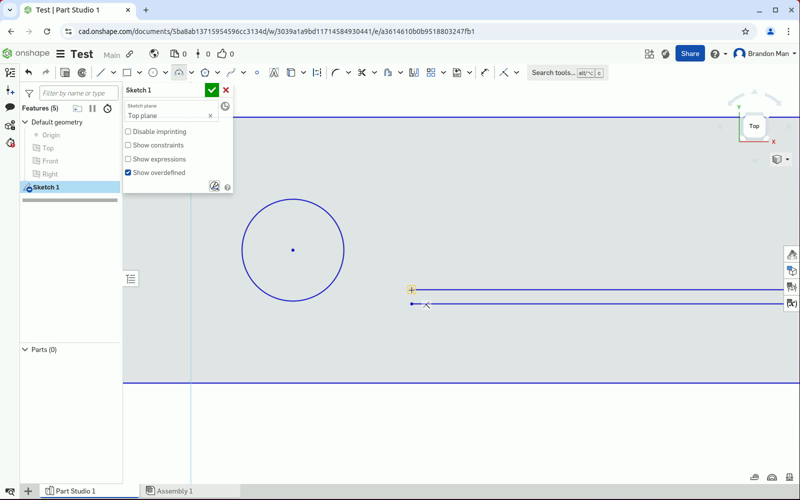
scroll(-6)
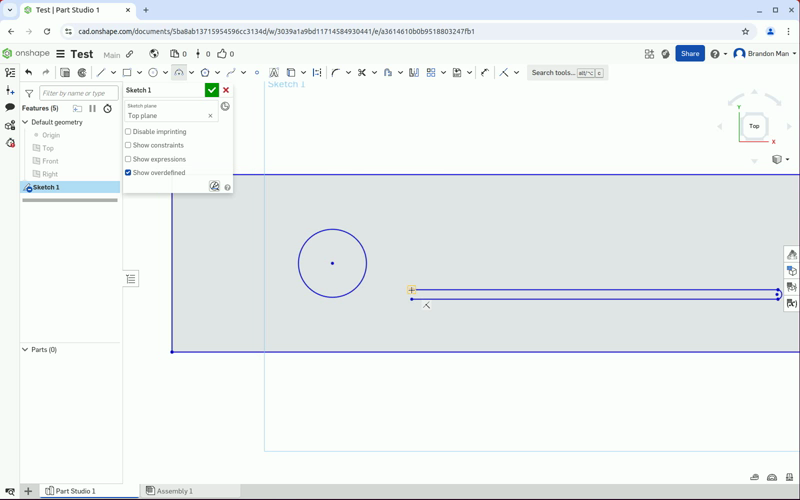
scroll(-6)
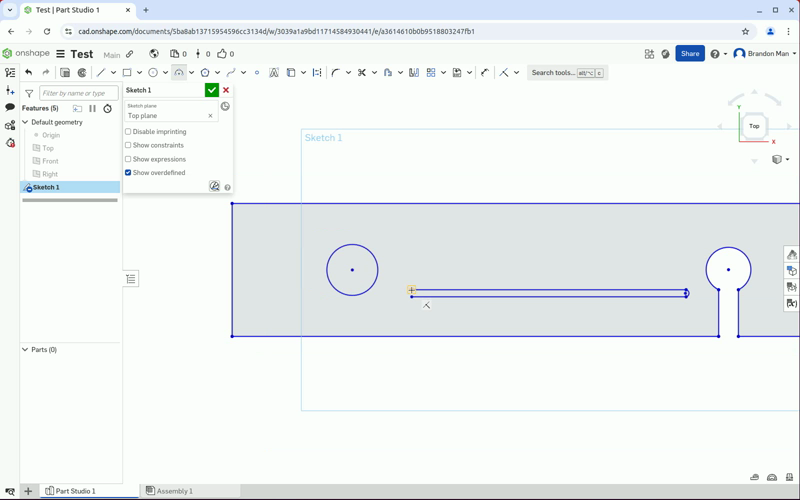
scroll(-6)
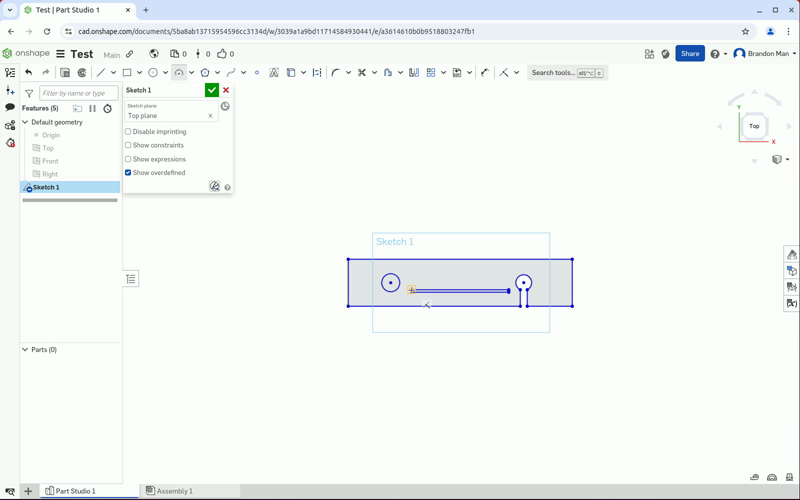
mouse_move(411, 292)
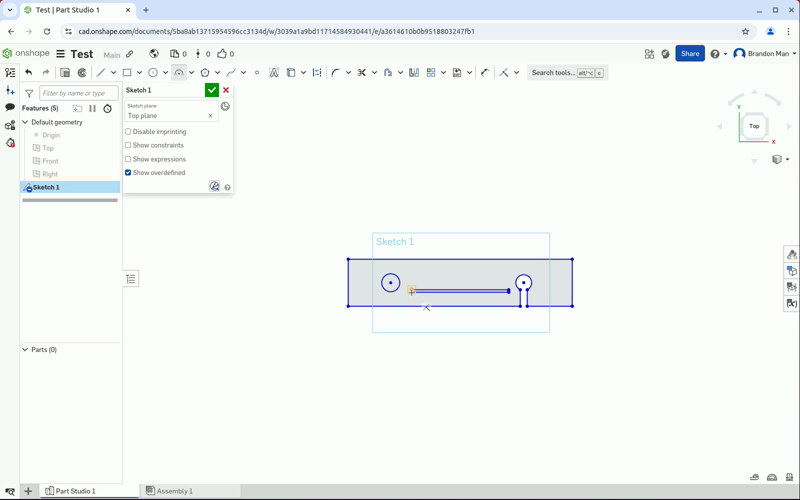
scroll(6)
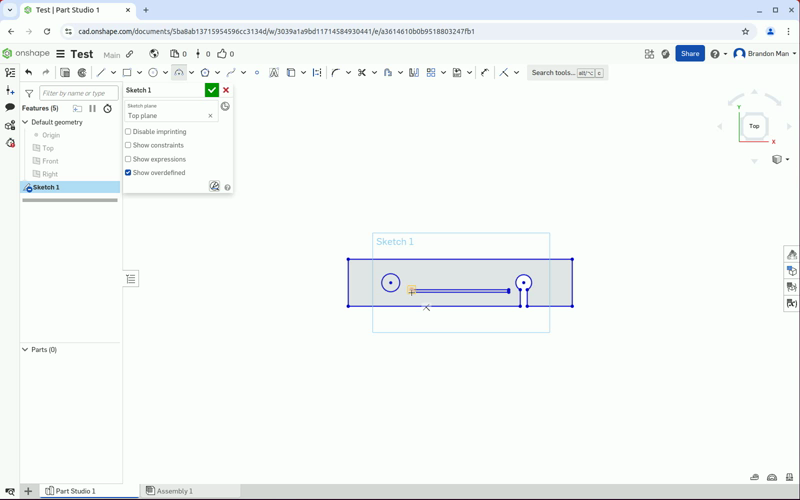
scroll(6)
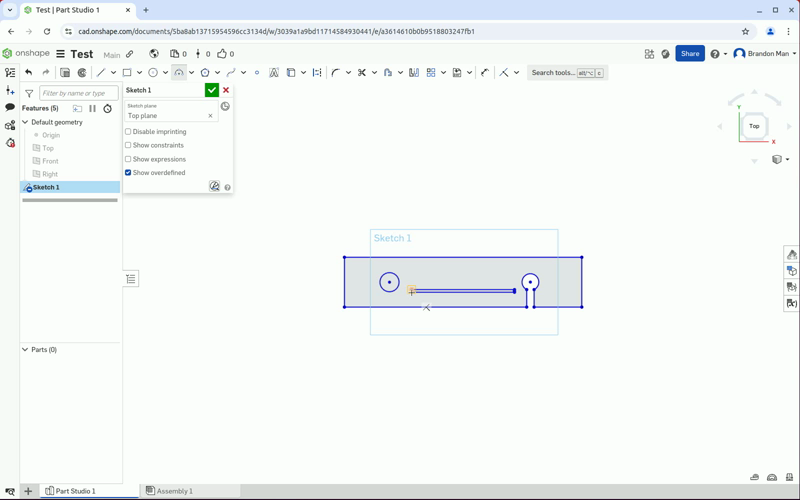
scroll(6)
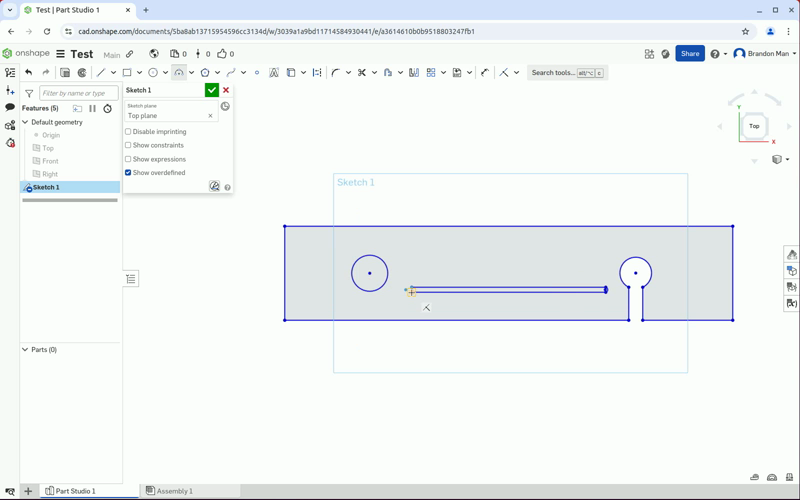
scroll(6)
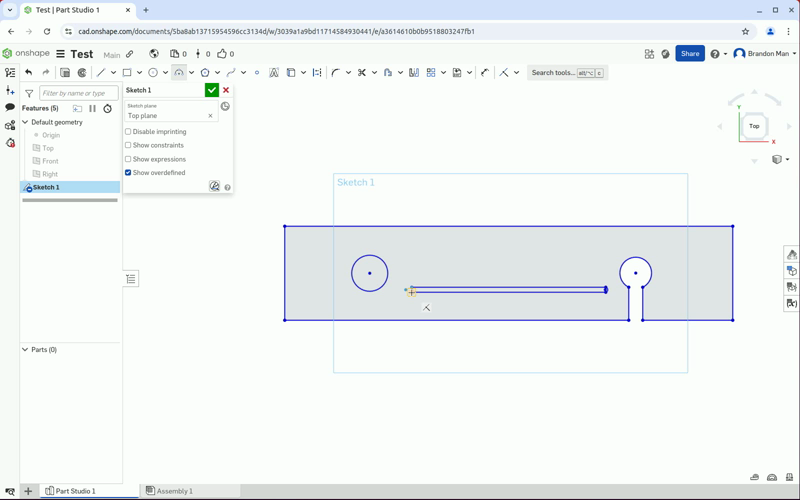
scroll(6)
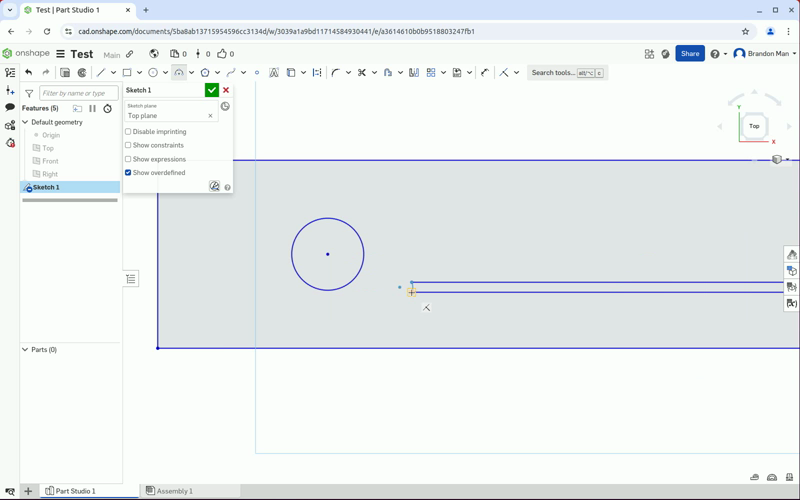
scroll(6)
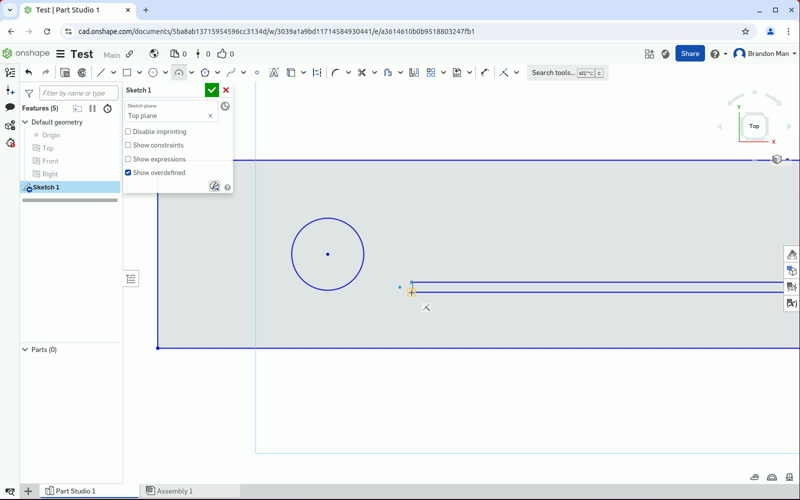
scroll(6)
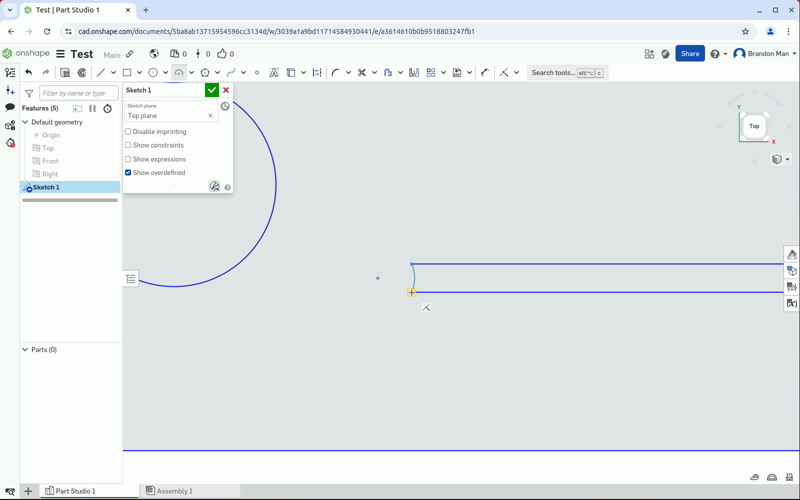
click(411, 292)
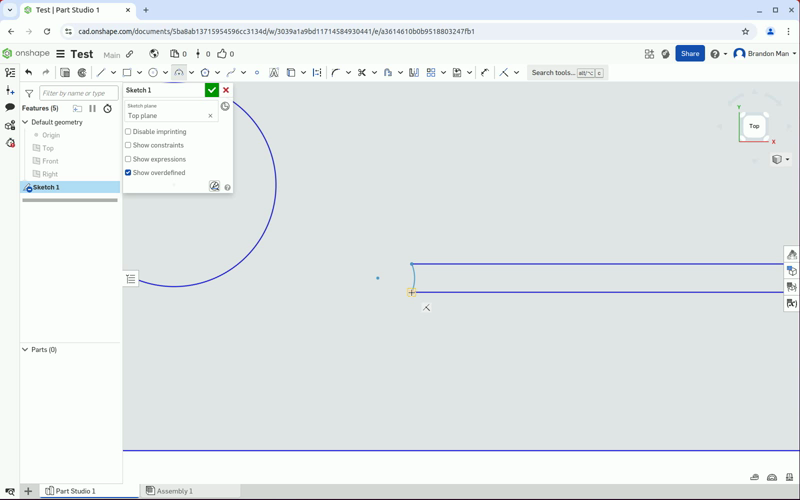
scroll(-6)
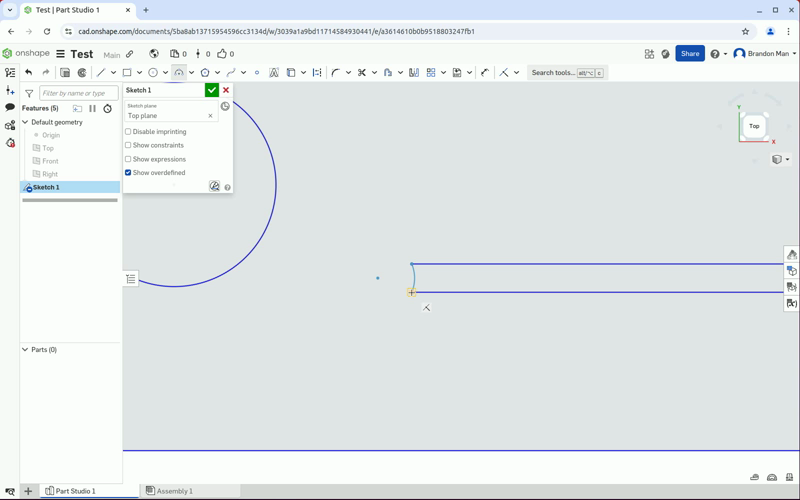
scroll(-6)
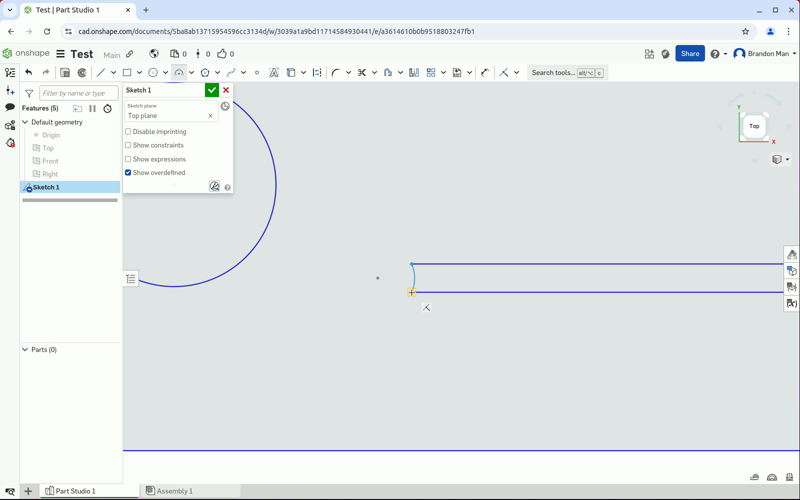
scroll(-6)
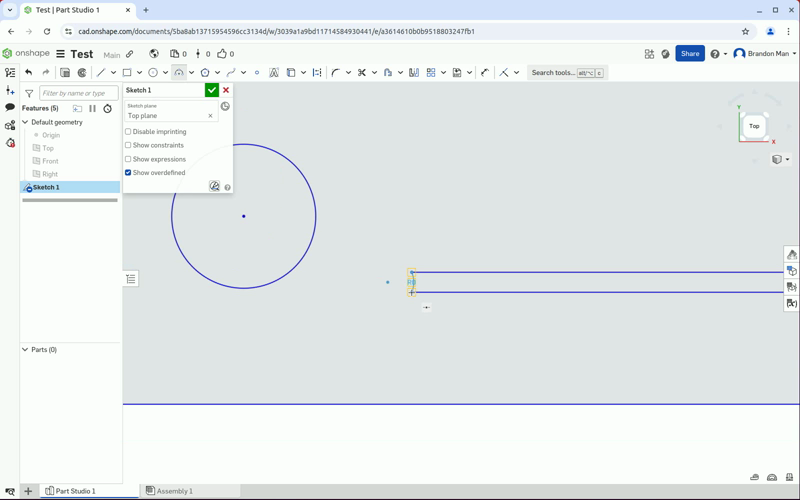
scroll(-6)
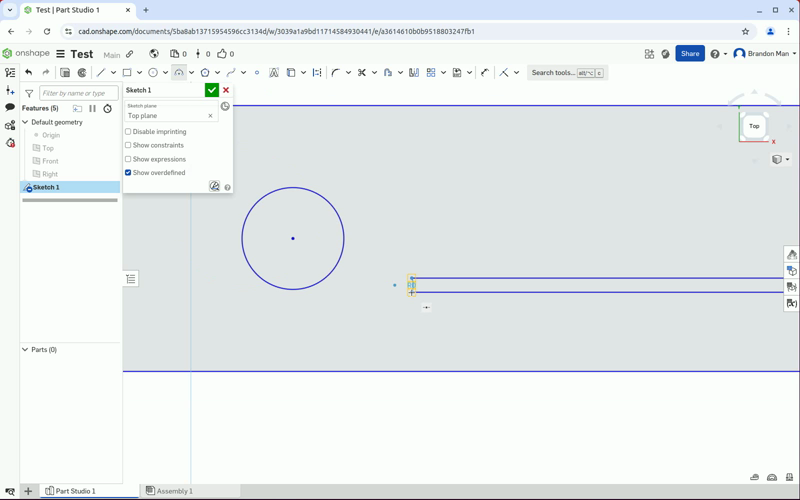
scroll(-6)
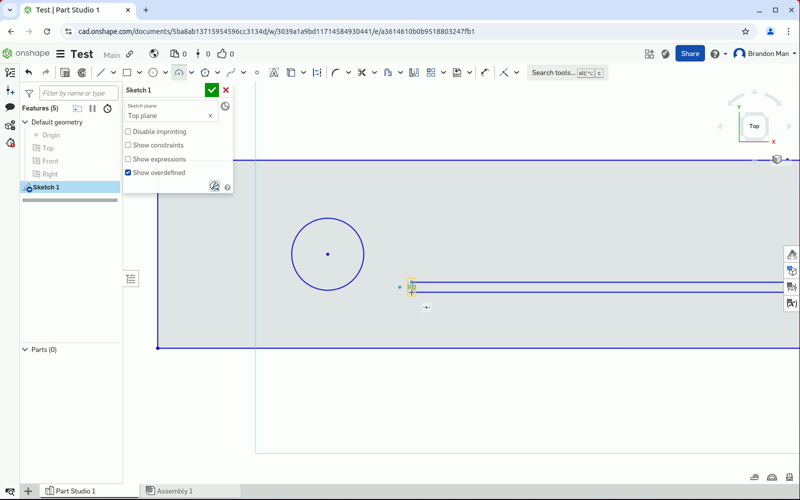
scroll(-6)
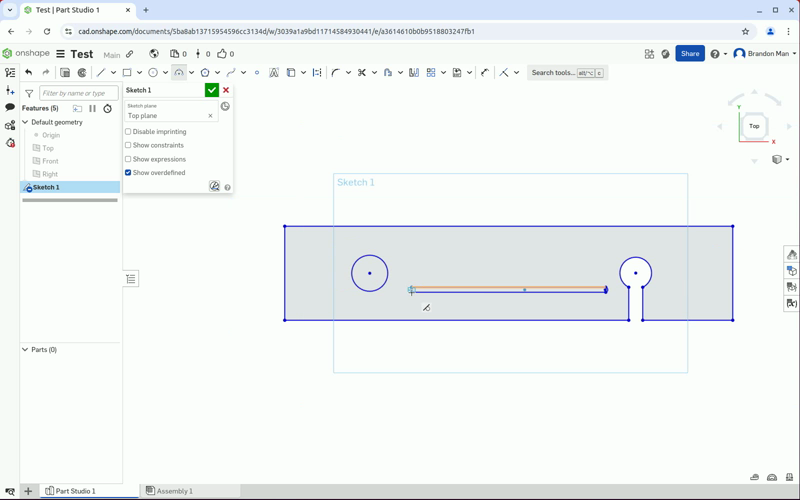
scroll(-6)
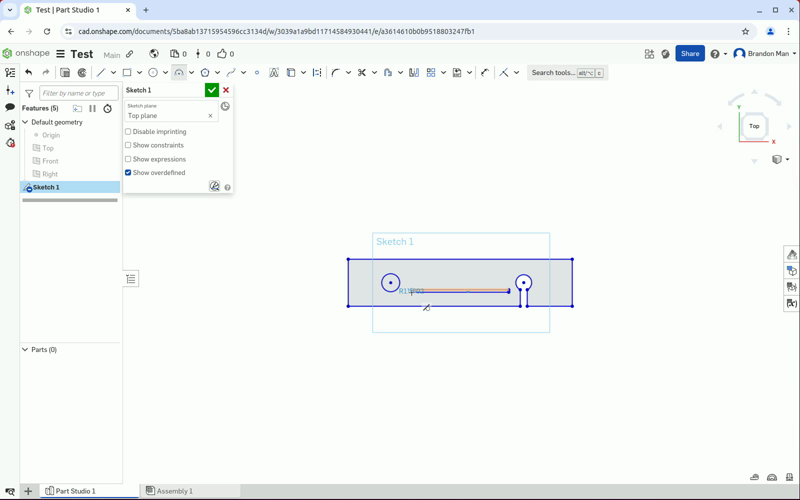
key_down(shift)
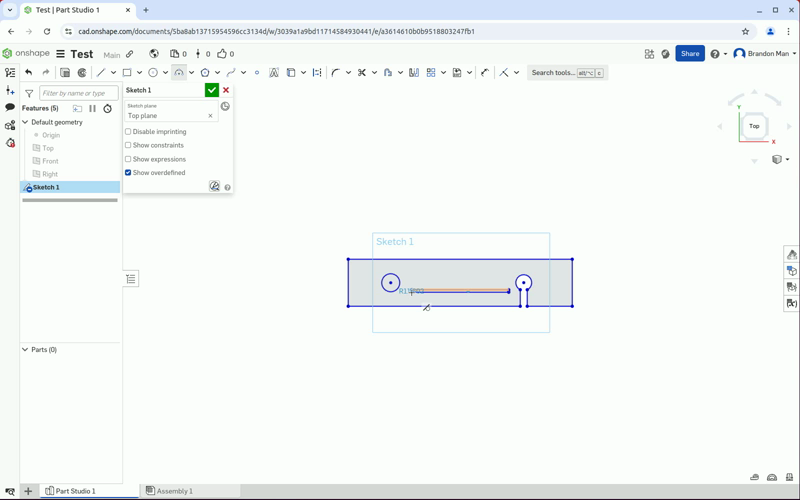
mouse_move(410, 291)
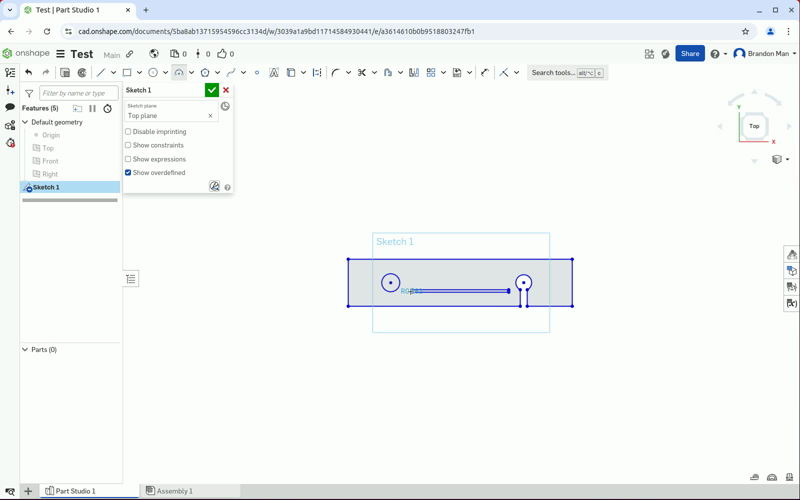
scroll(6)
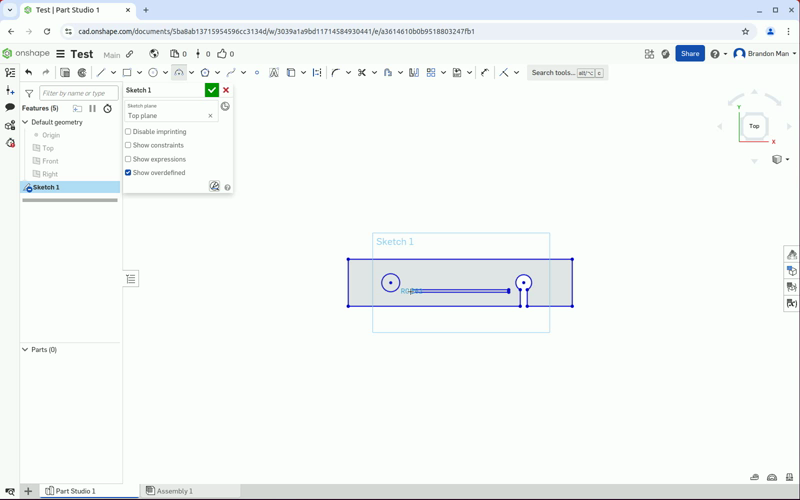
scroll(6)
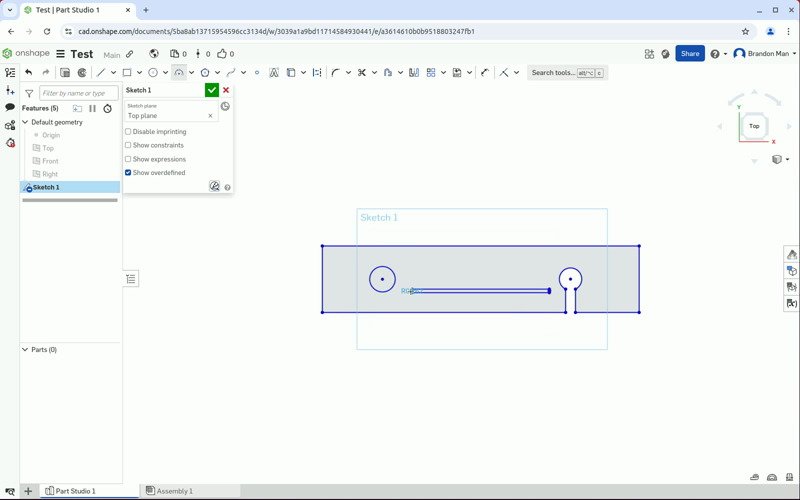
scroll(6)
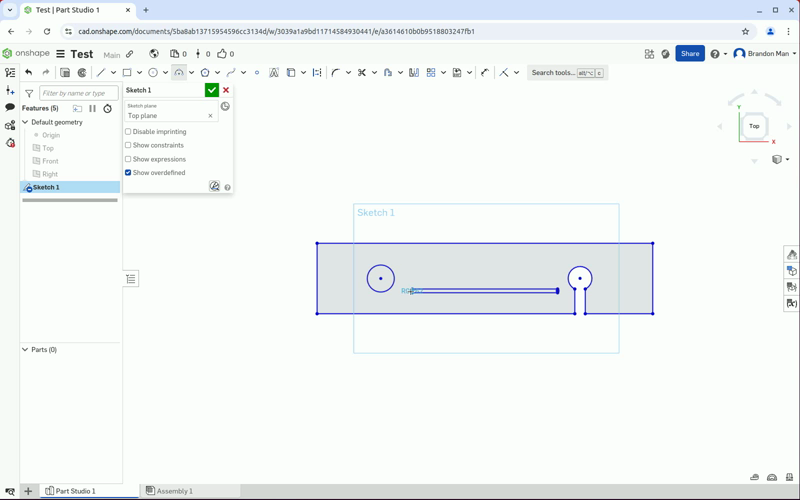
scroll(6)
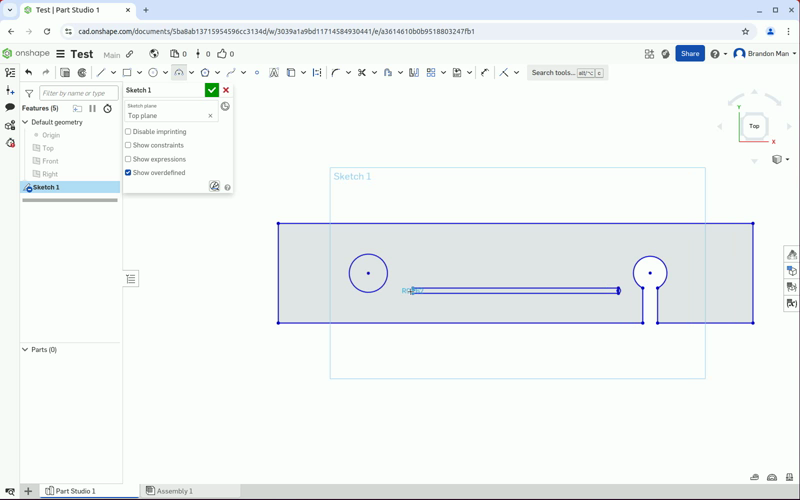
scroll(6)
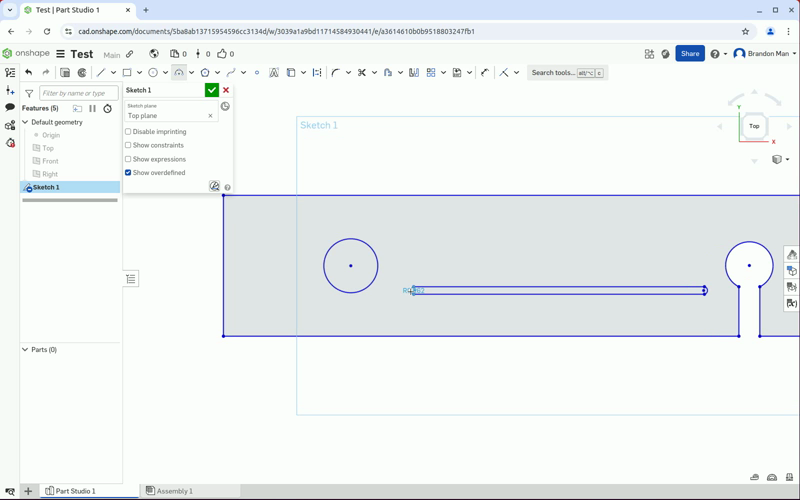
scroll(6)
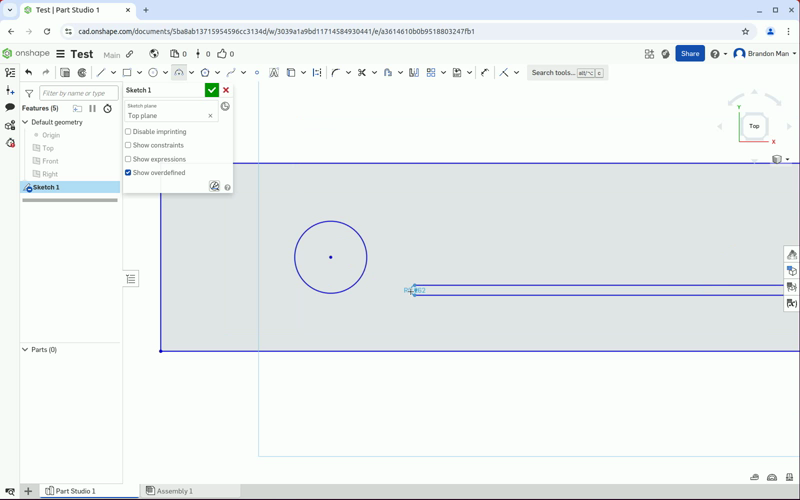
scroll(6)
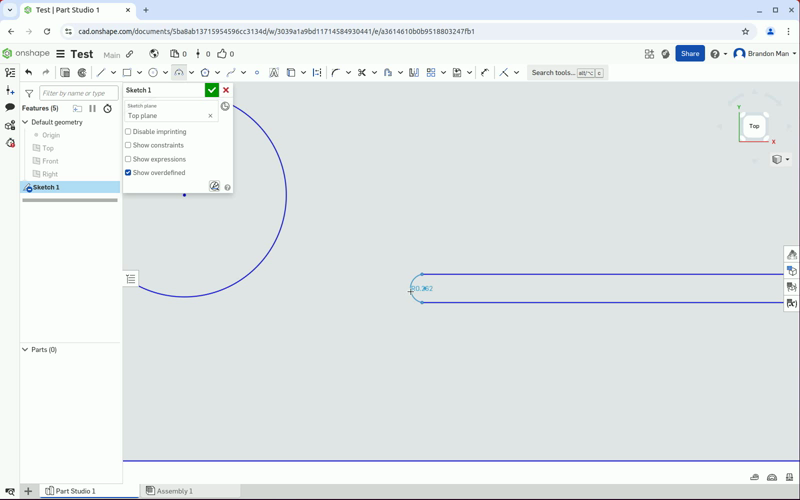
click(410, 291)
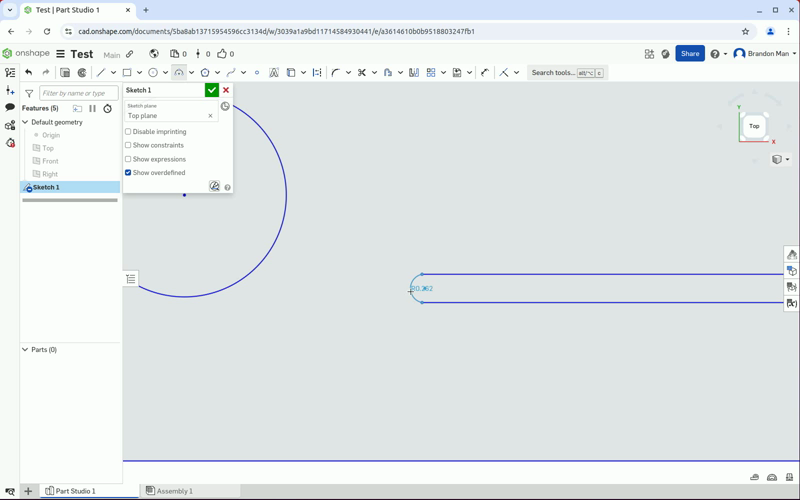
scroll(-6)
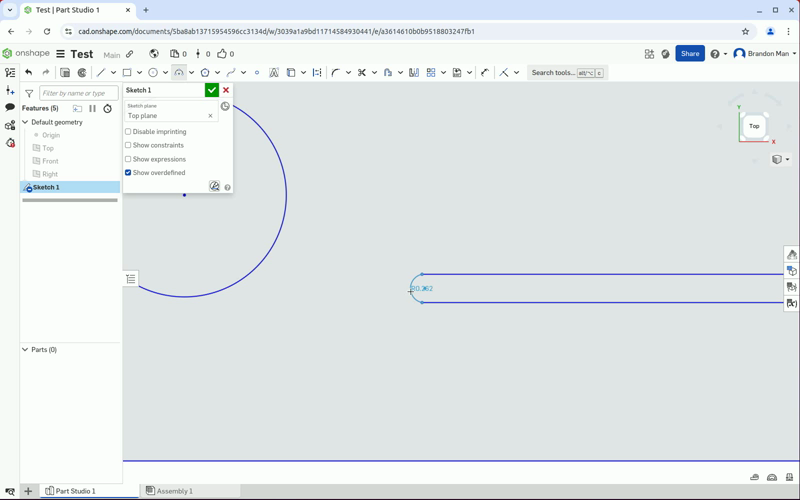
scroll(-6)
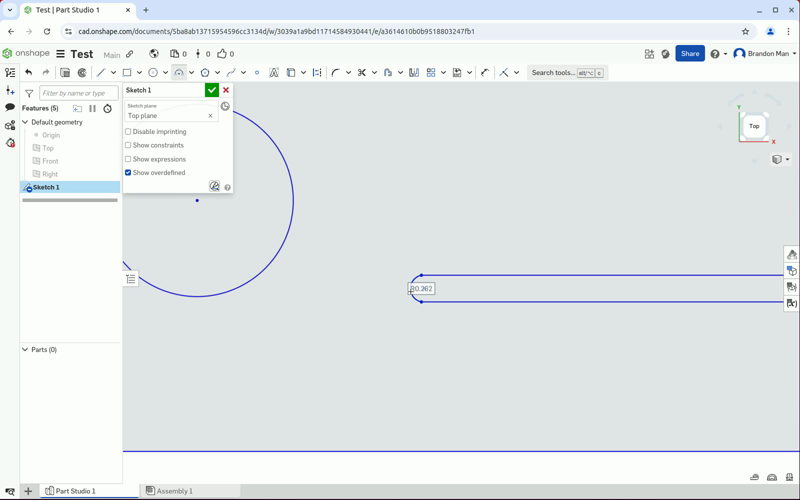
scroll(-6)
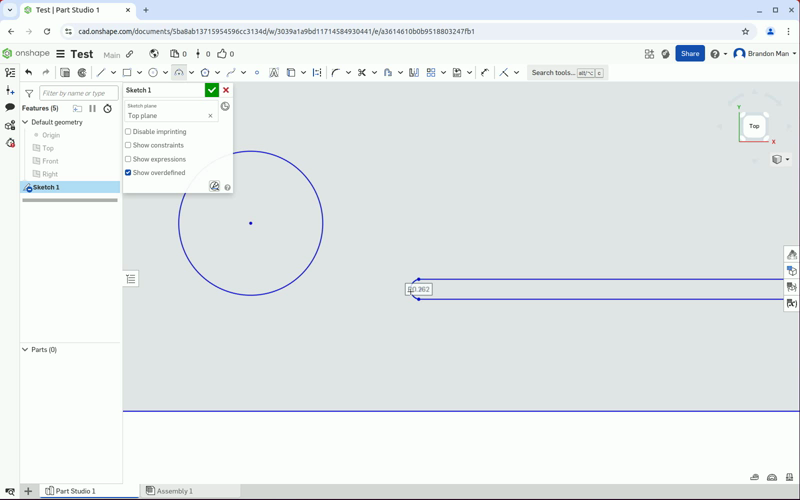
scroll(-6)
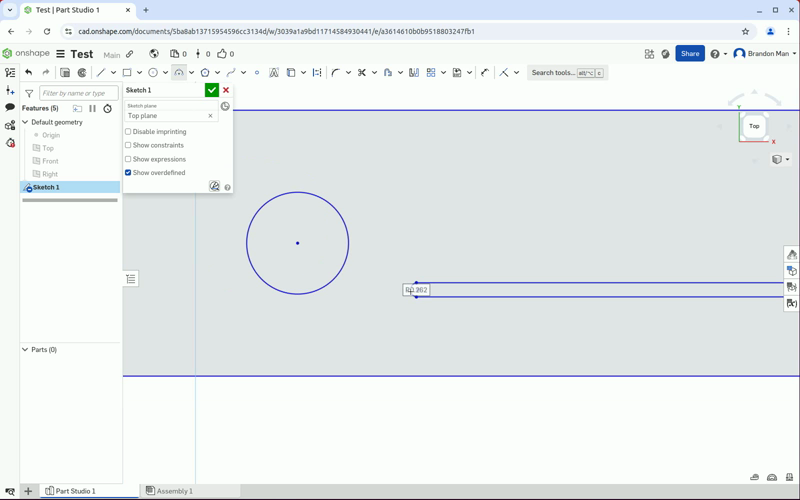
scroll(-6)
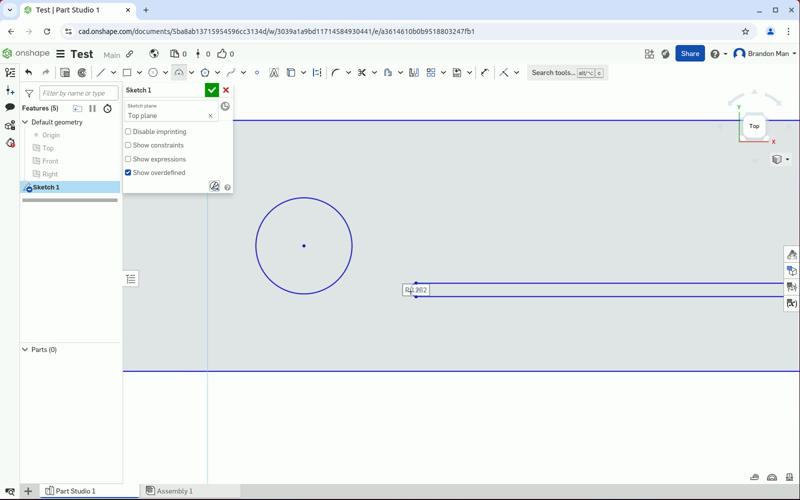
scroll(-6)
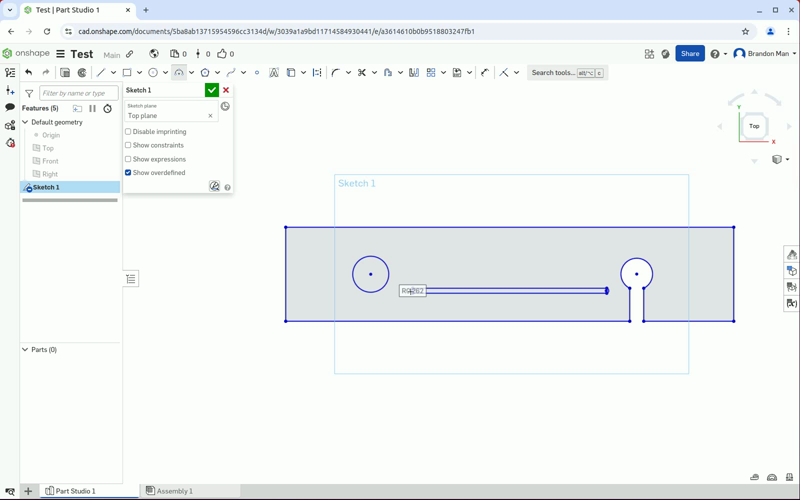
scroll(-6)
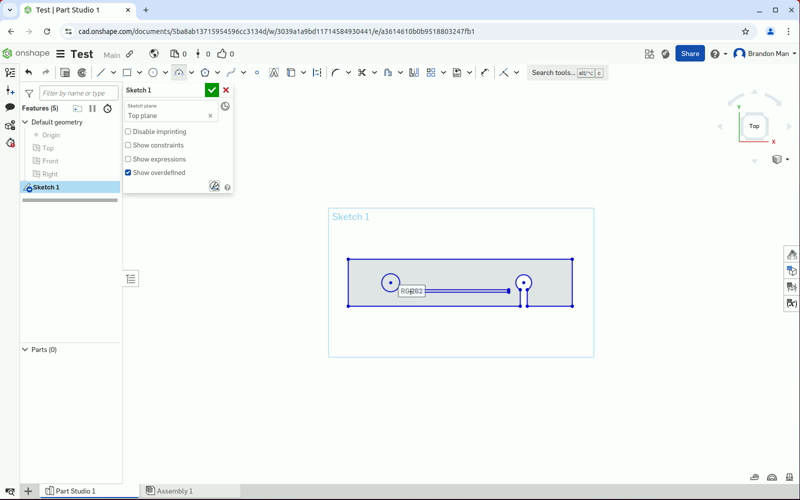
key_up(shift)
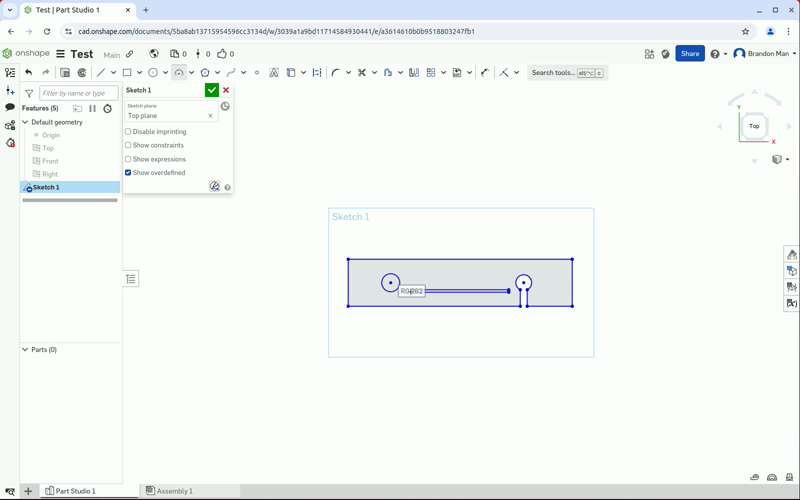
key(esc)
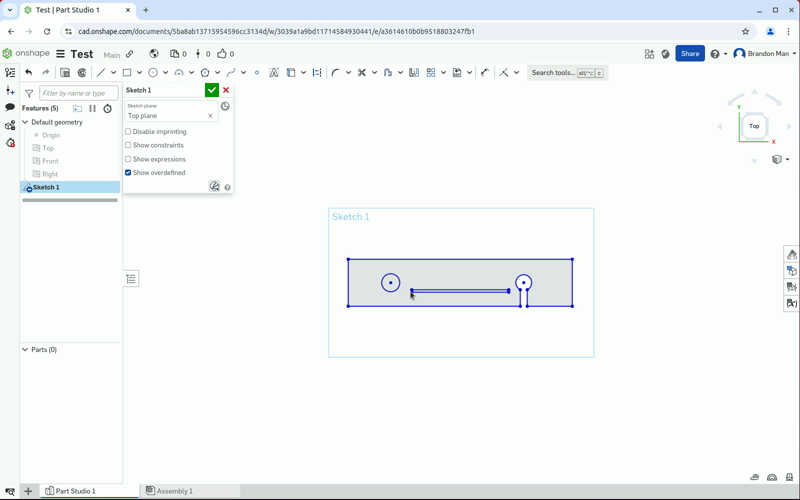
mouse_move(444, 298)
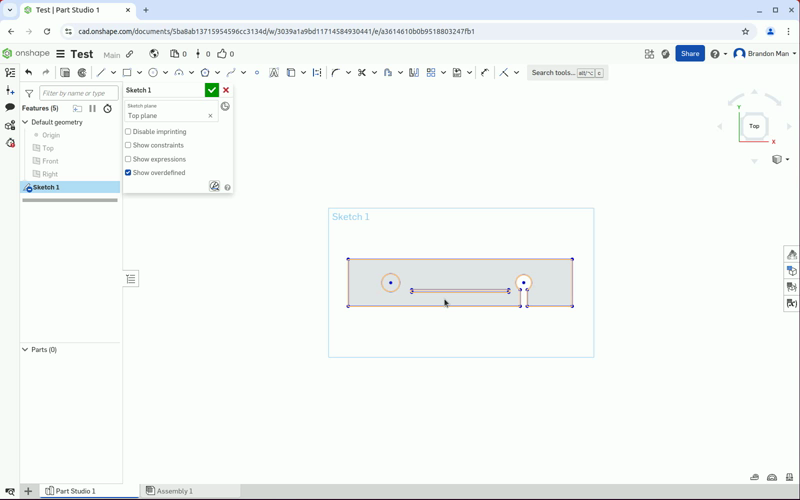
click(444, 298)
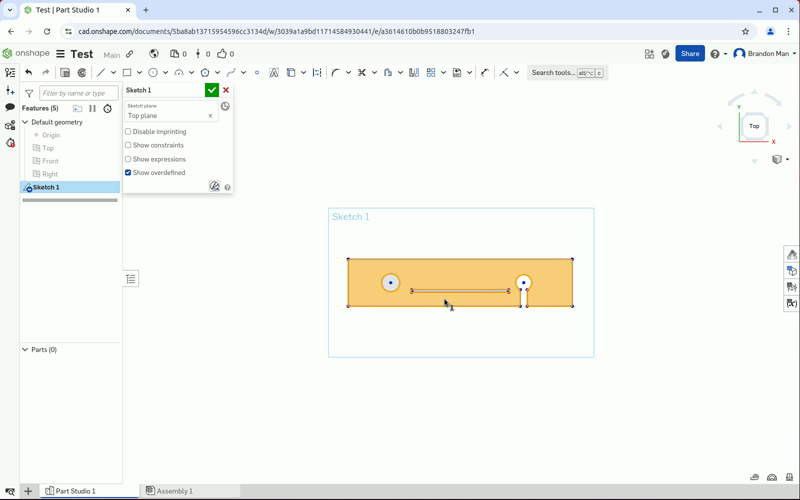
mouse_move(73, 352)
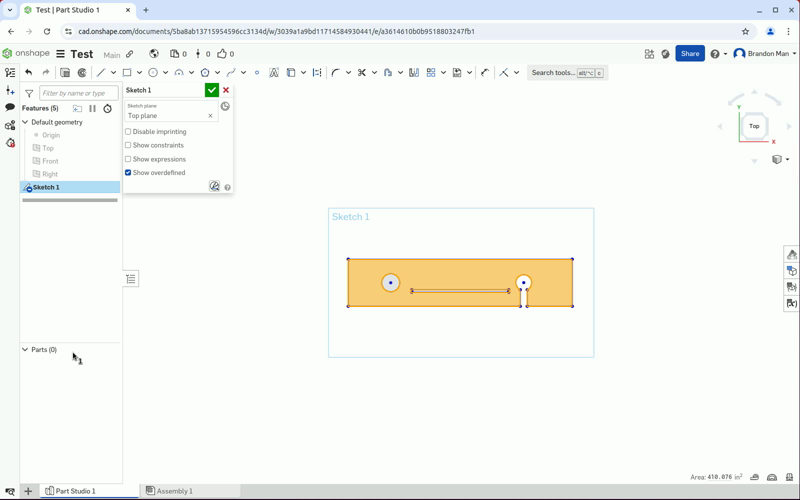
key(shift+y)
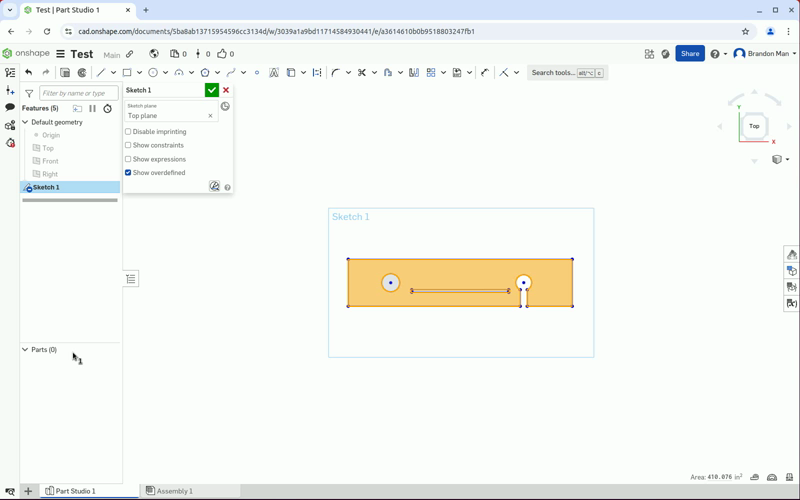
key(shift+e)
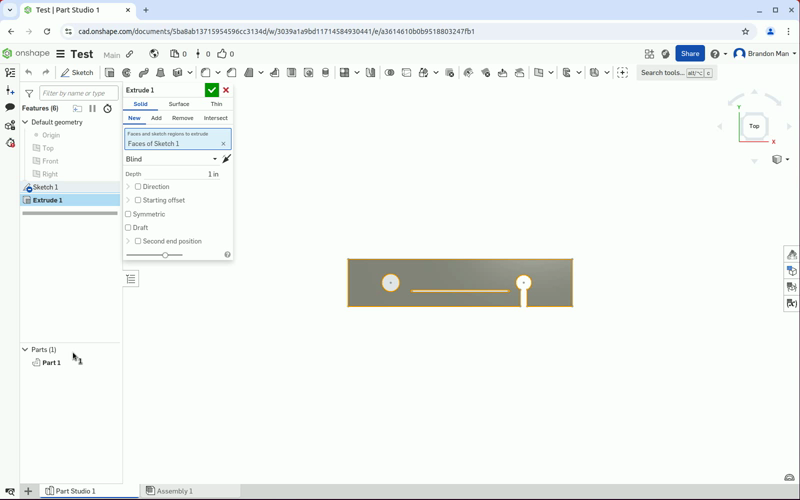
mouse_move(143, 106)
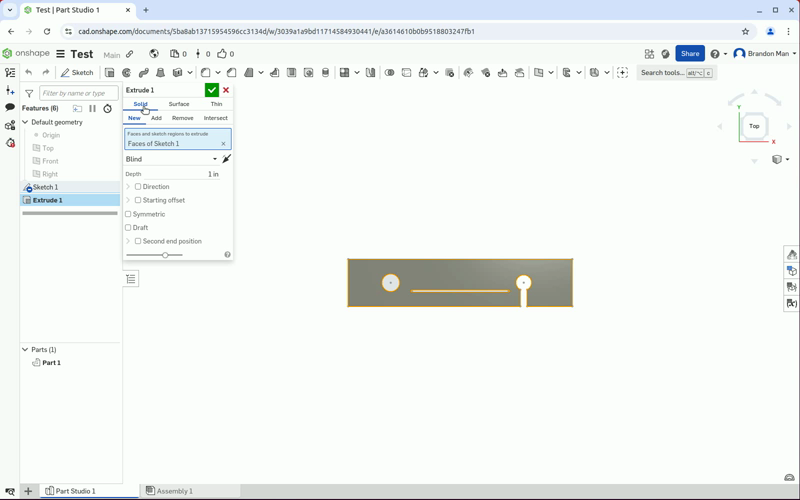
click(143, 106)
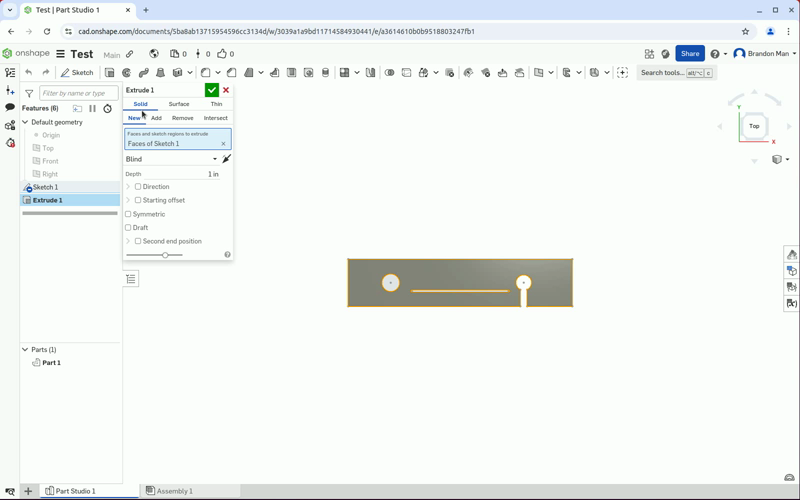
mouse_move(137, 120)
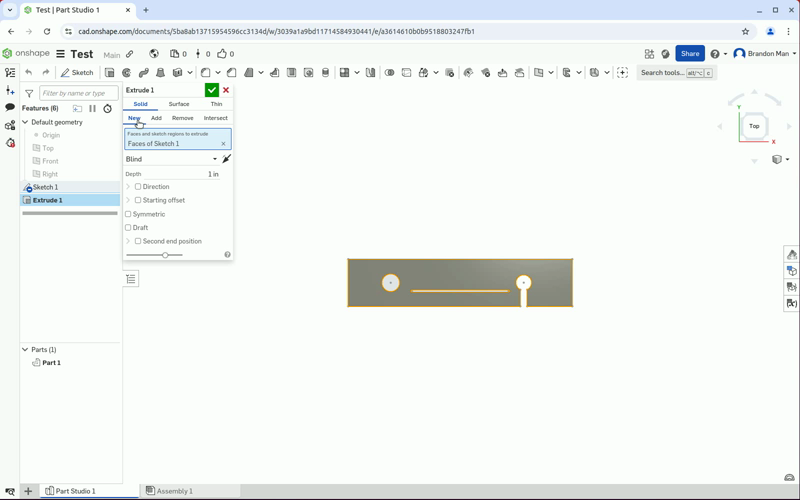
click(137, 120)
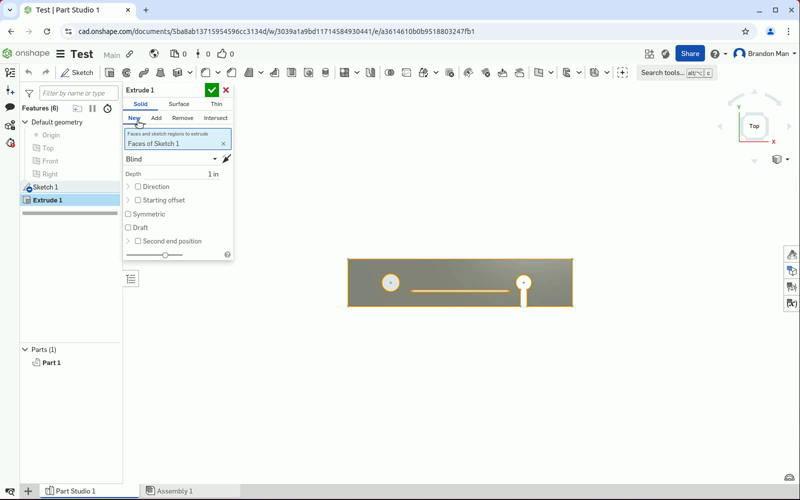
key(tab, 4)
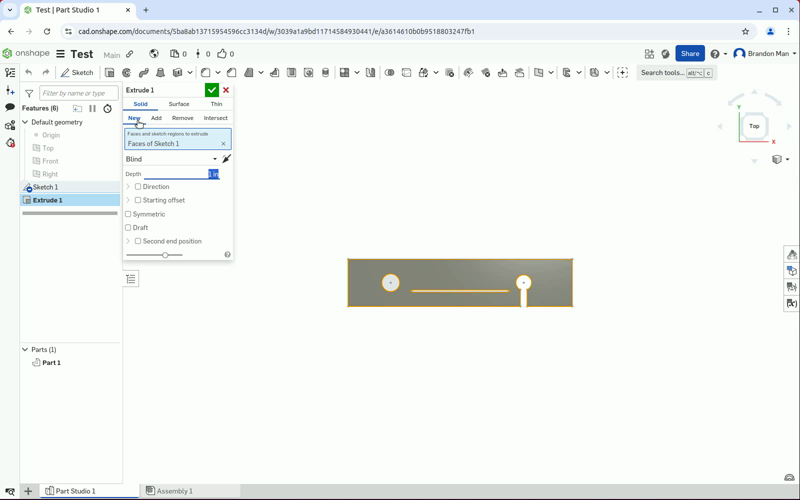
text(-1.204)
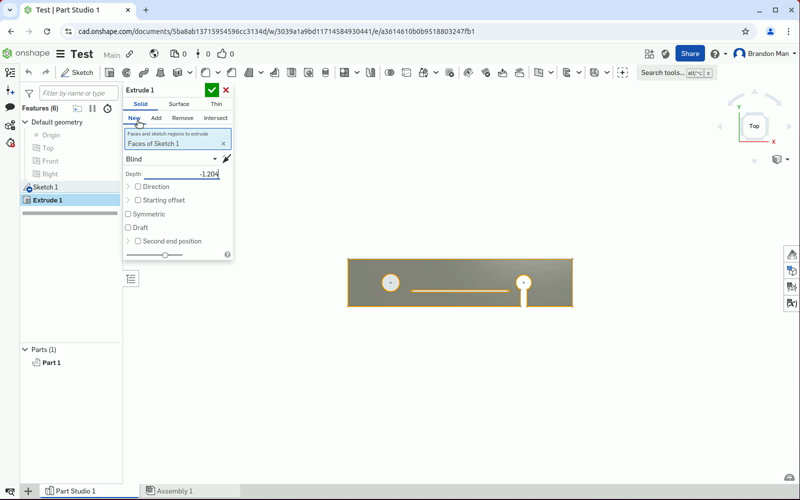
key(enter)
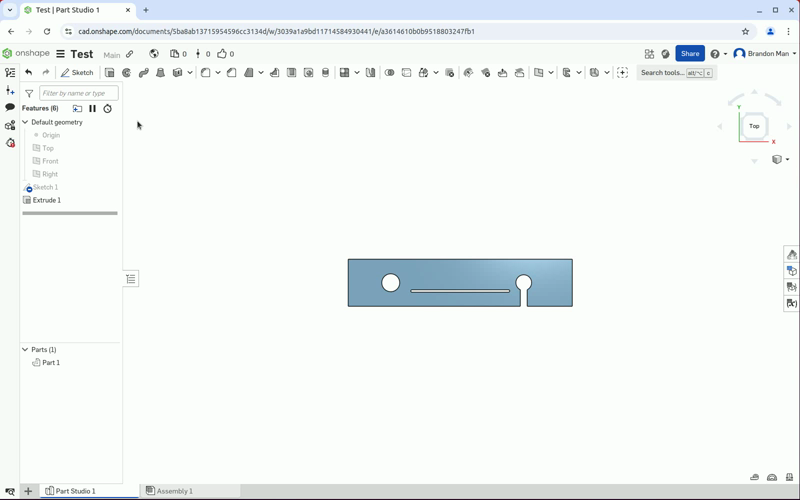
key(shift+h)
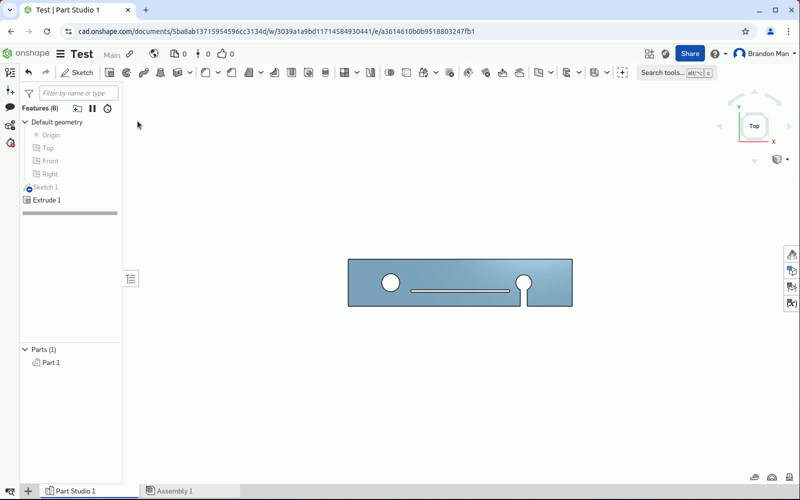
key(shift+h)
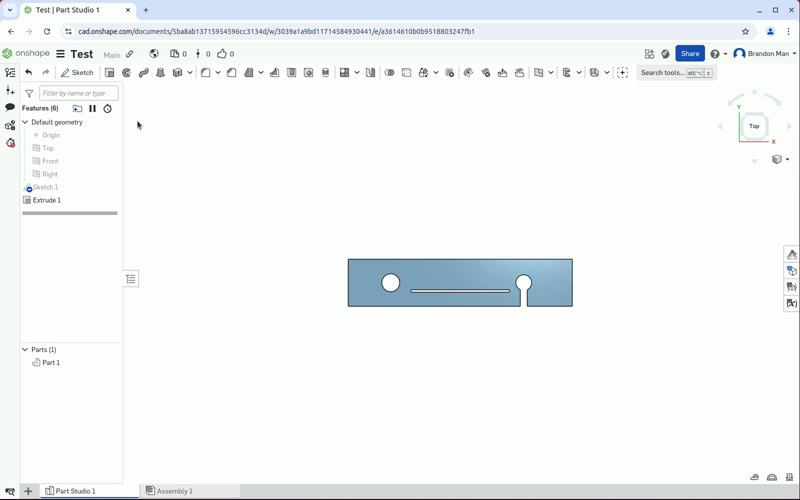
mouse_move(73, 189)
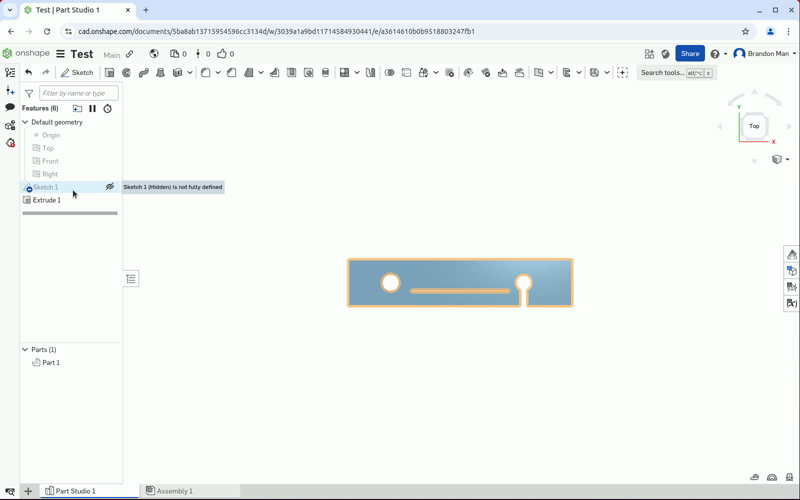
click(73, 189)
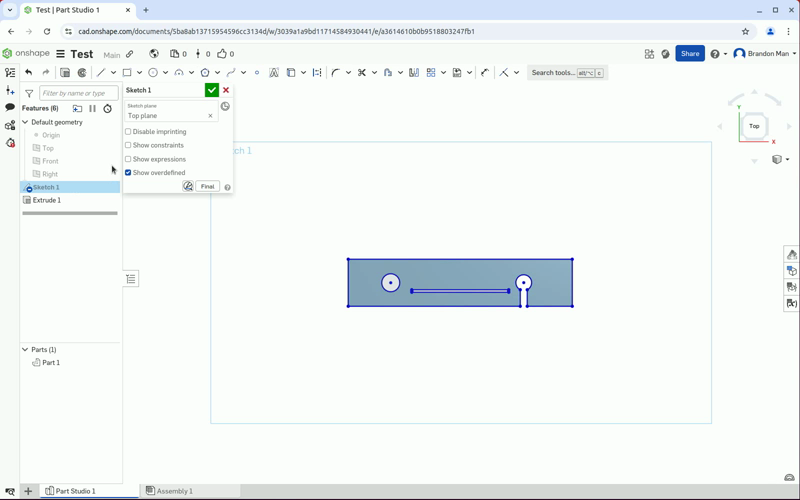
mouse_move(229, 92)
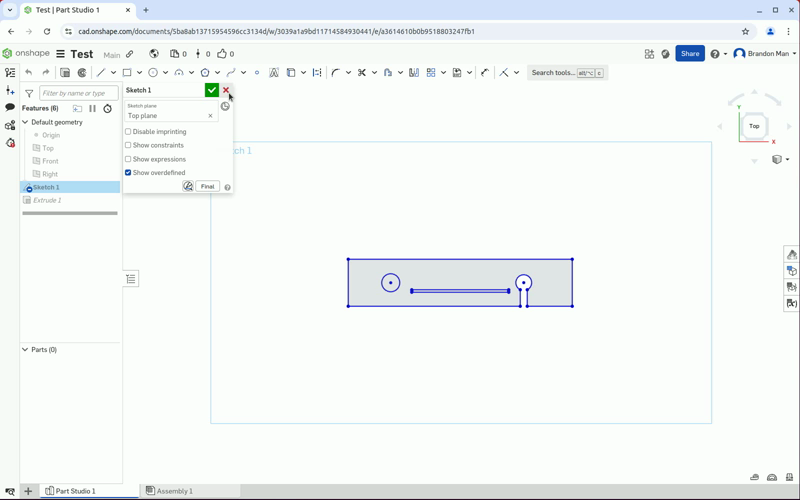
click(229, 92)
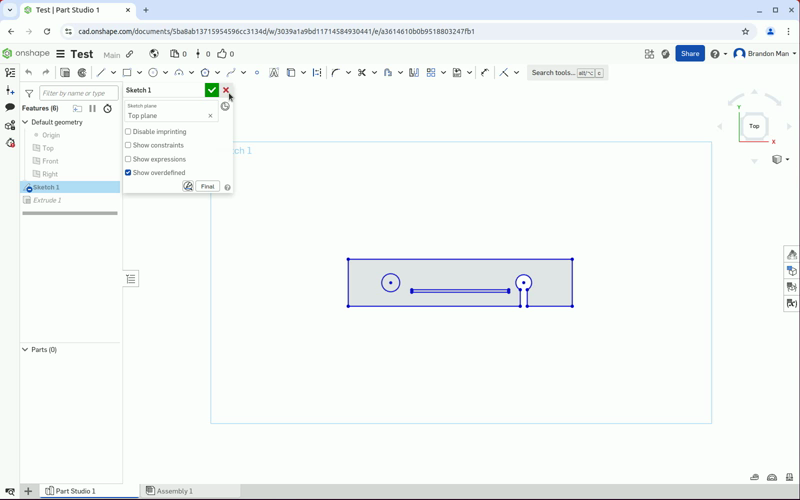
key(shift+s)
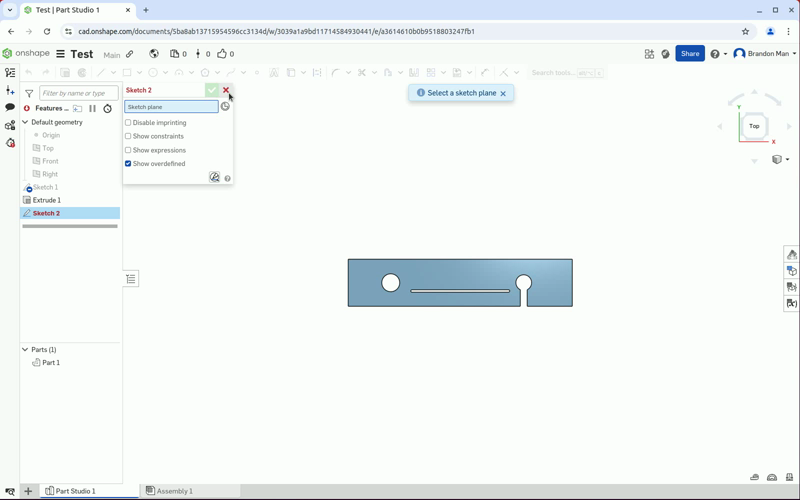
mouse_move(73, 150)
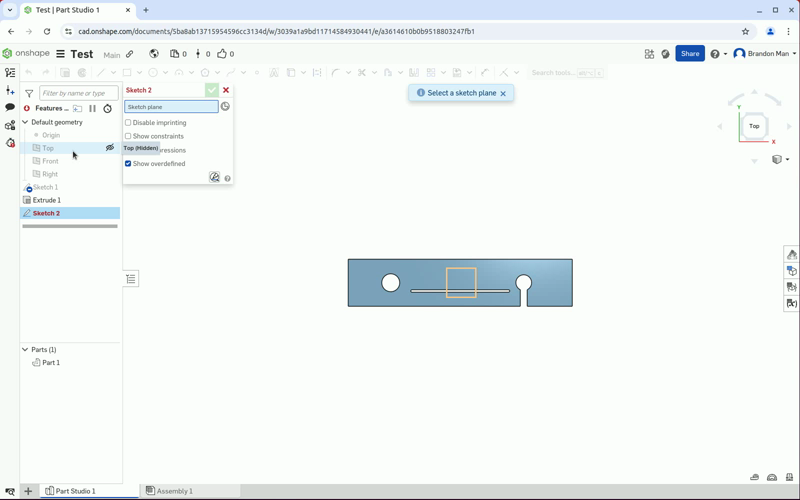
click(73, 150)
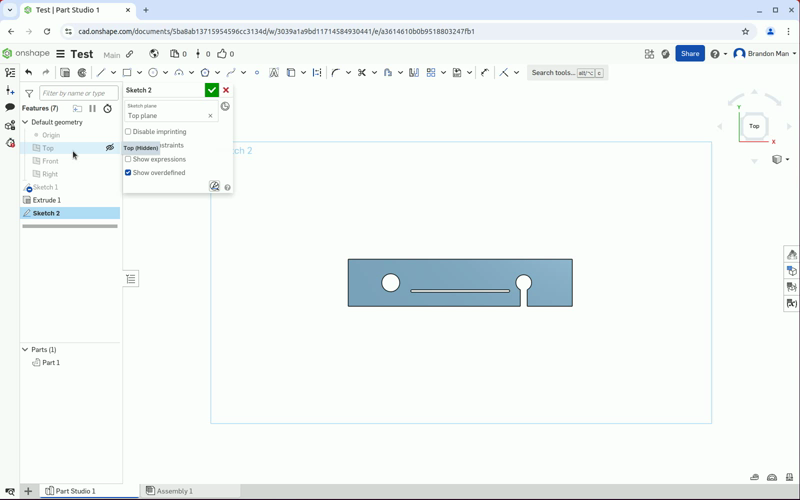
mouse_move(73, 352)
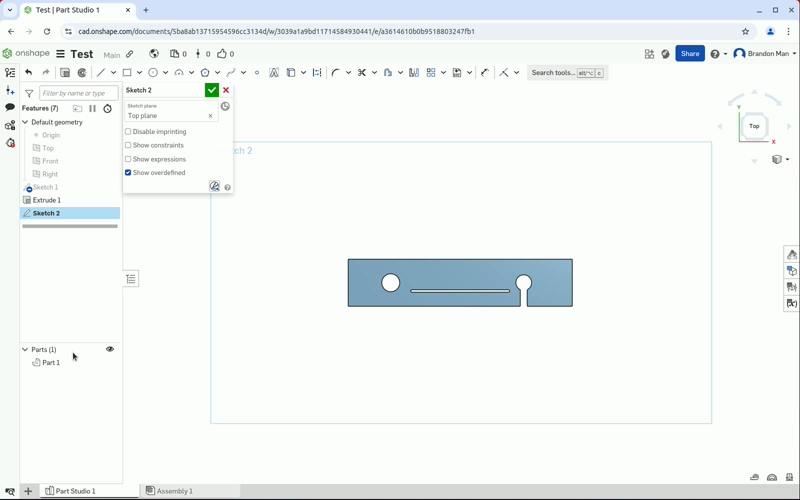
key(y)
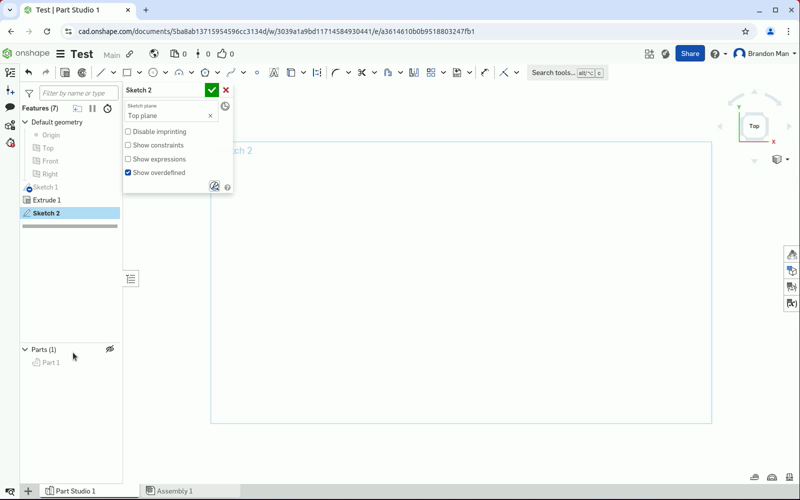
key(l)
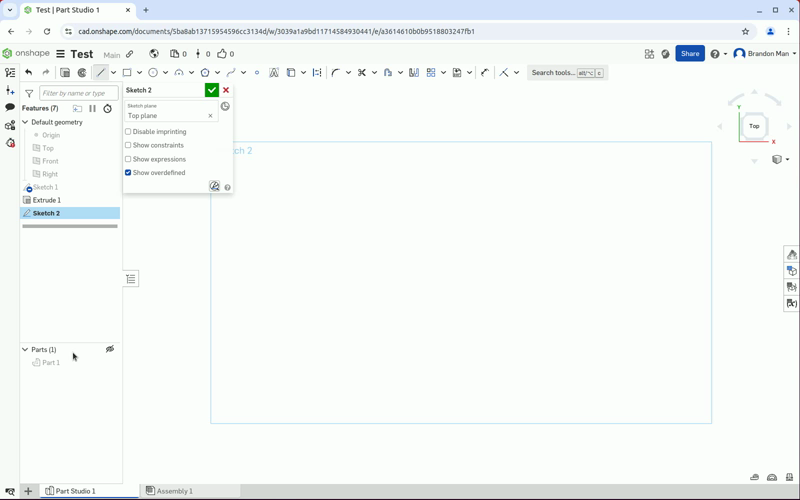
key_down(shift)
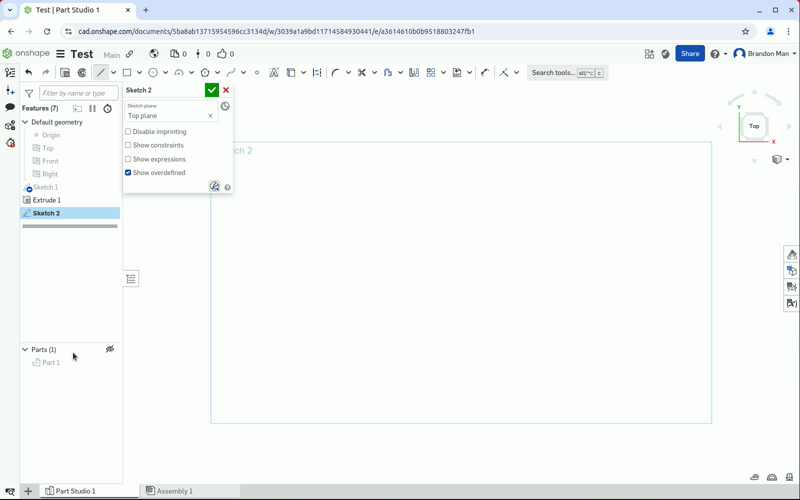
mouse_move(412, 291)
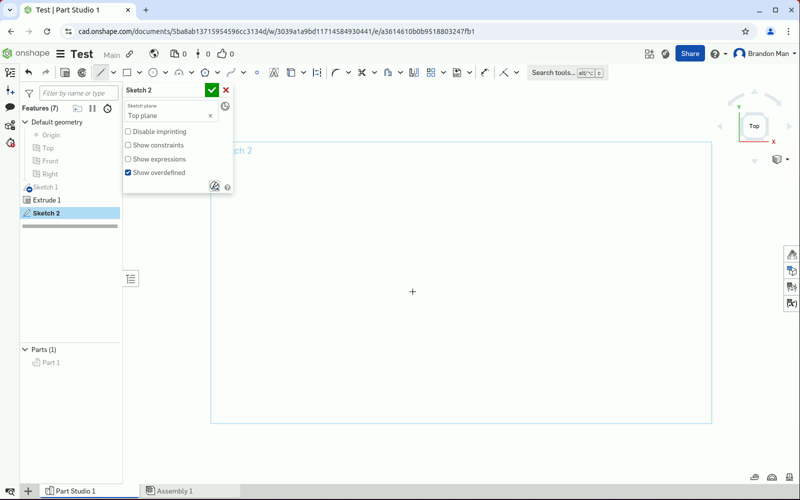
click(412, 291)
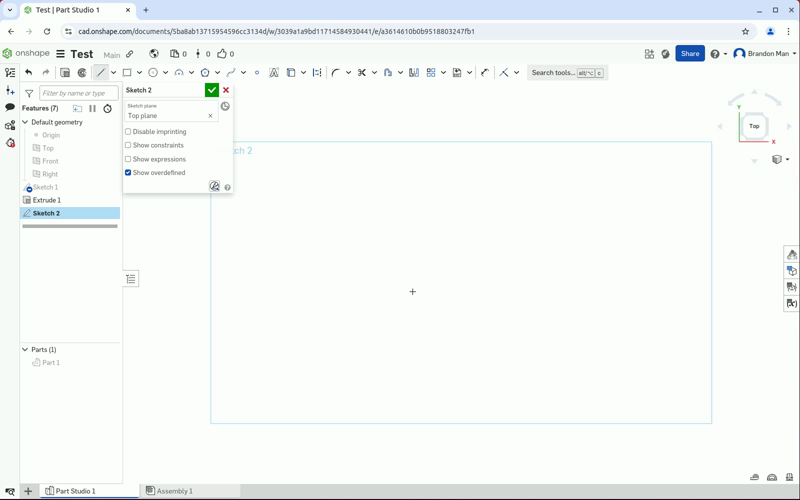
key_up(shift)
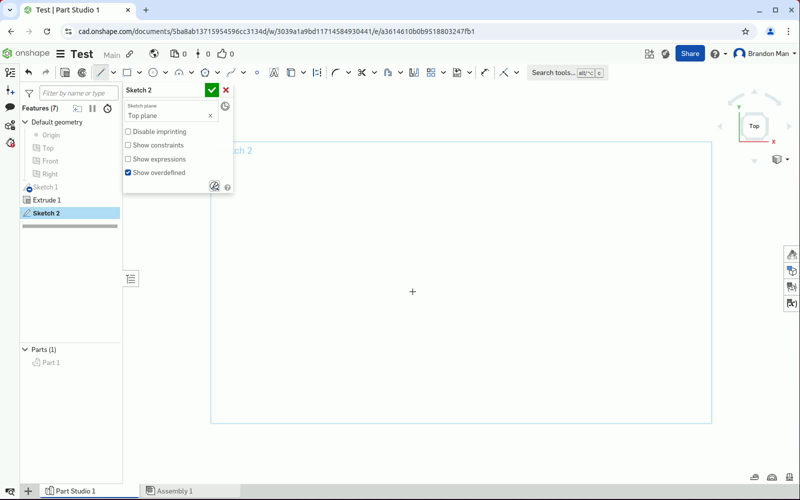
key_down(shift)
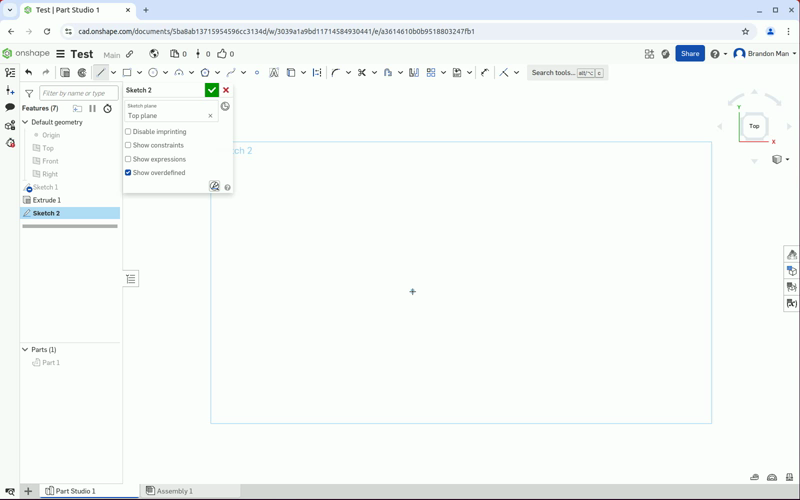
mouse_move(509, 291)
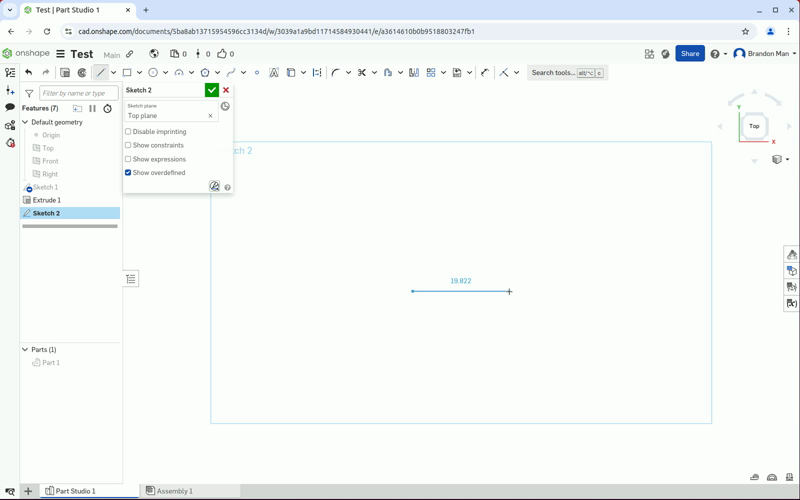
click(509, 291)
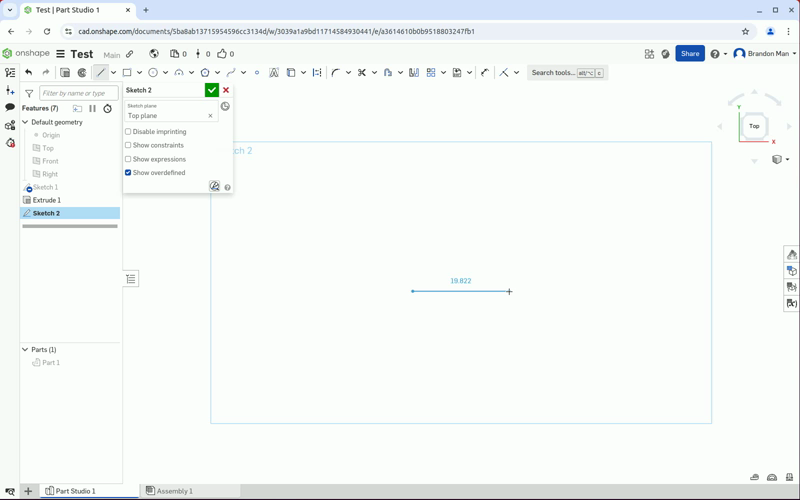
key_up(shift)
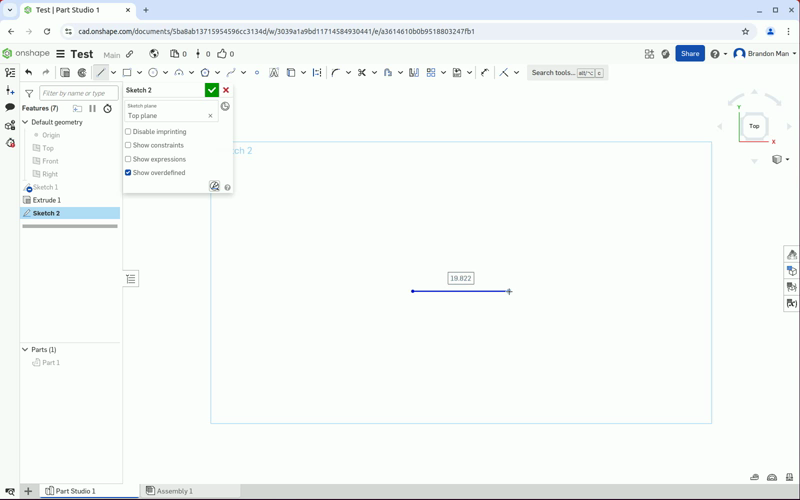
key(esc)
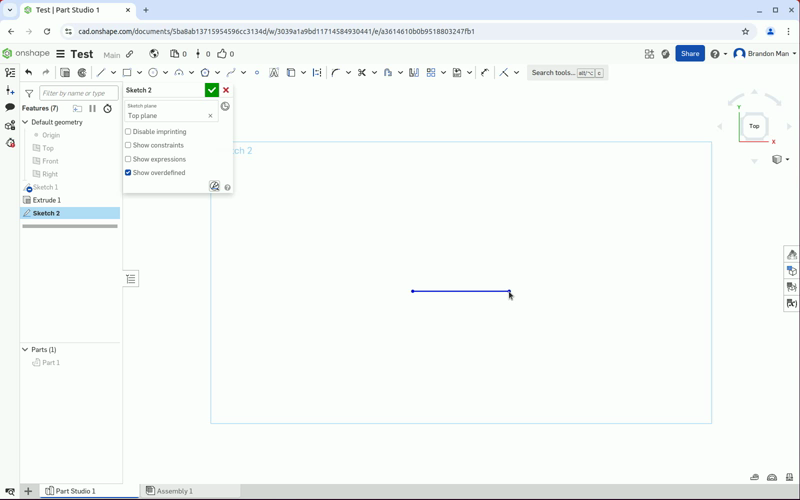
key(a)
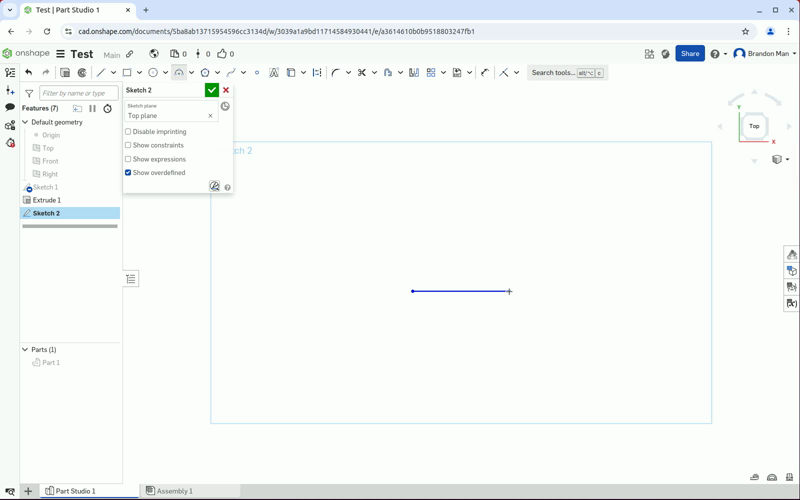
mouse_move(509, 291)
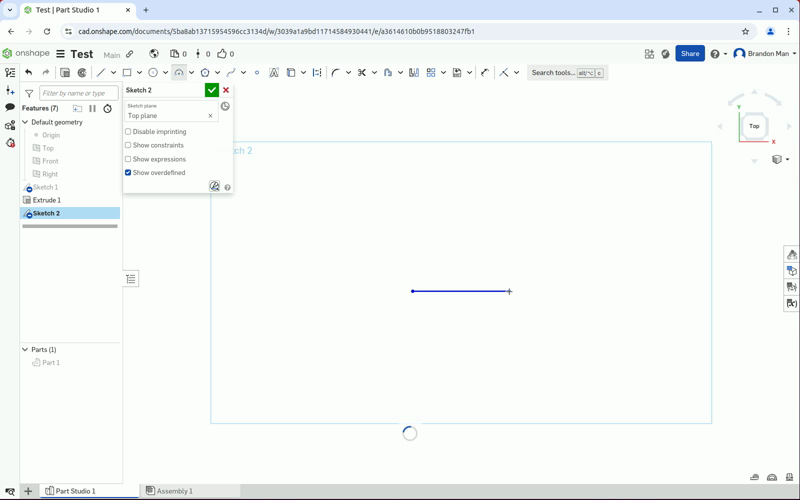
click(509, 291)
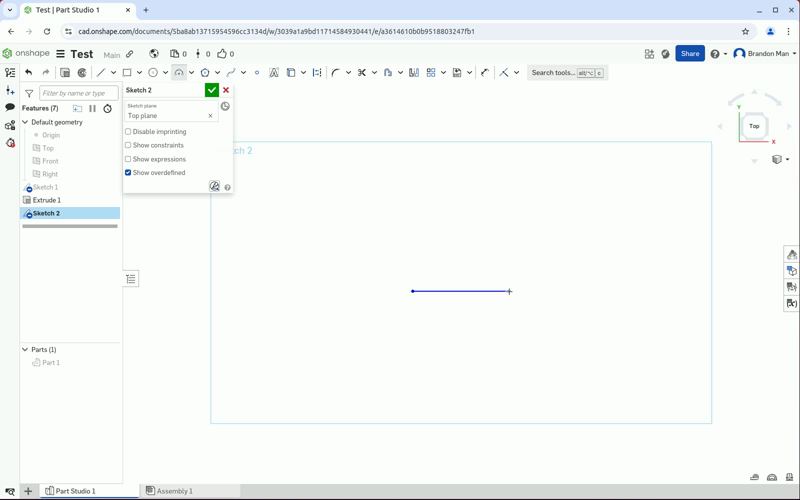
key_down(shift)
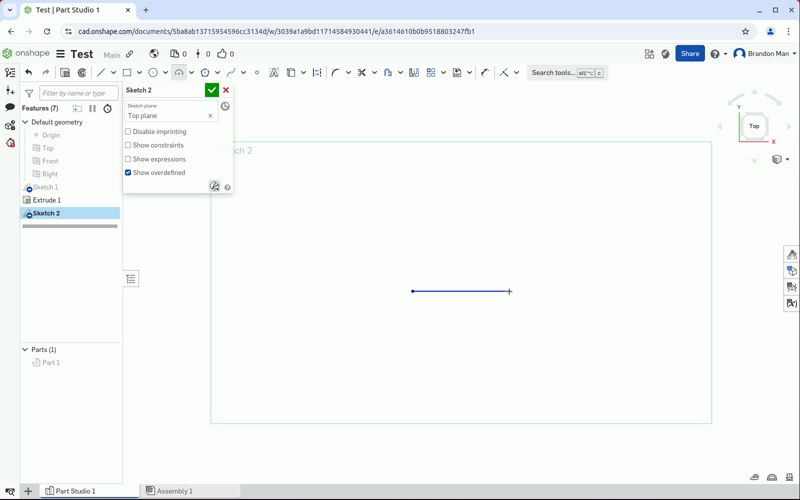
mouse_move(509, 288)
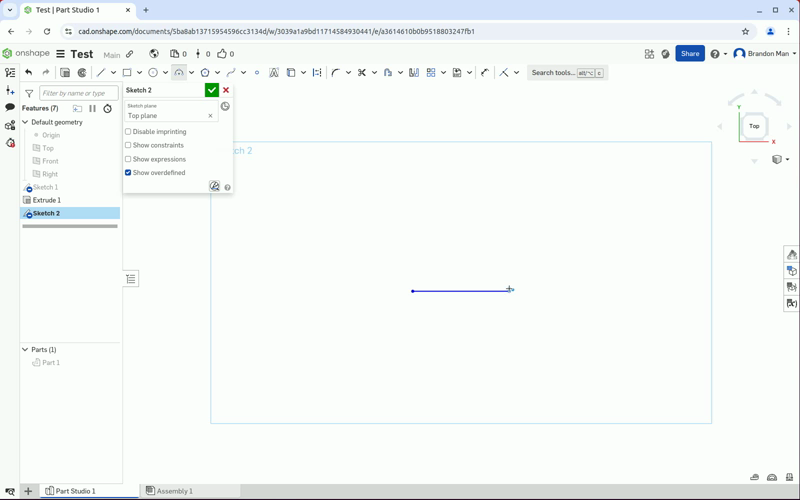
scroll(6)
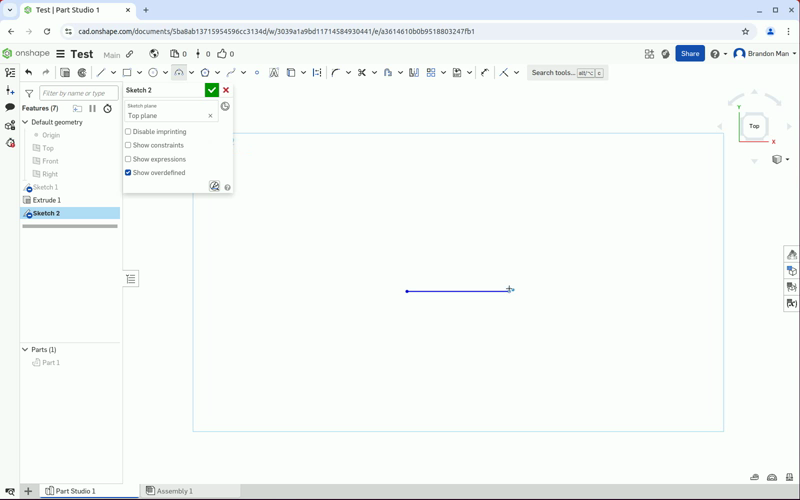
scroll(6)
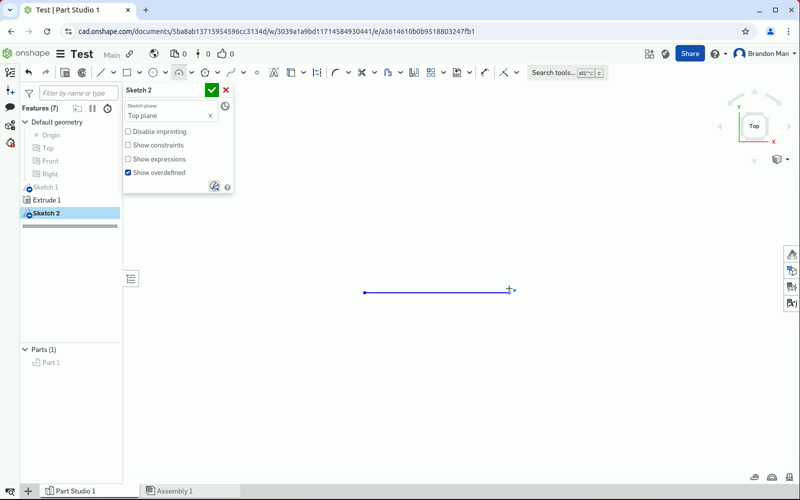
scroll(6)
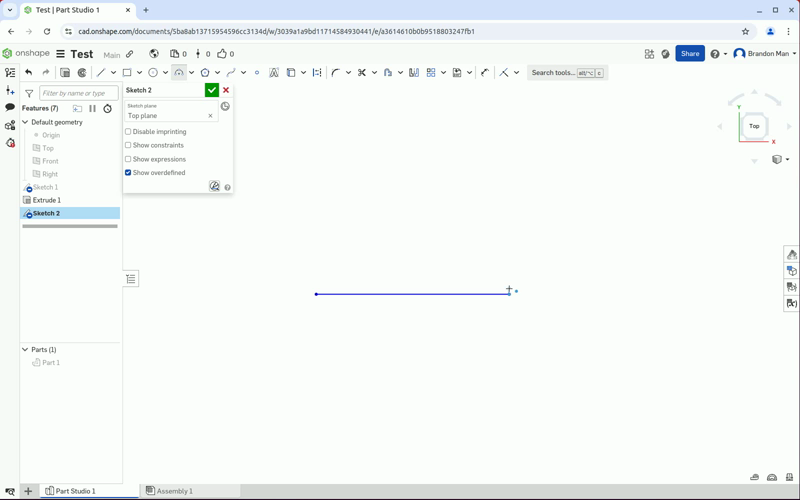
scroll(6)
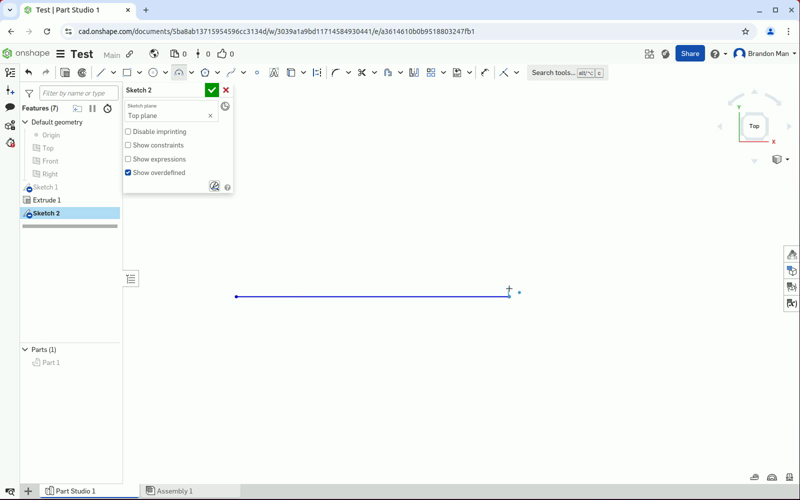
scroll(6)
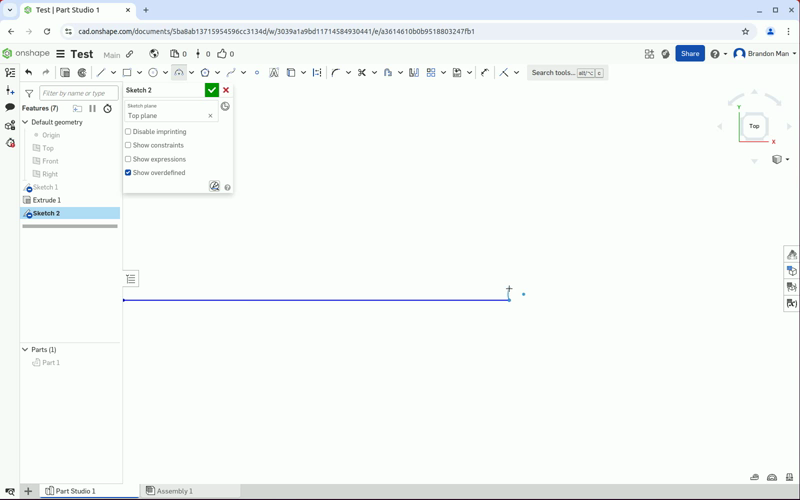
scroll(6)
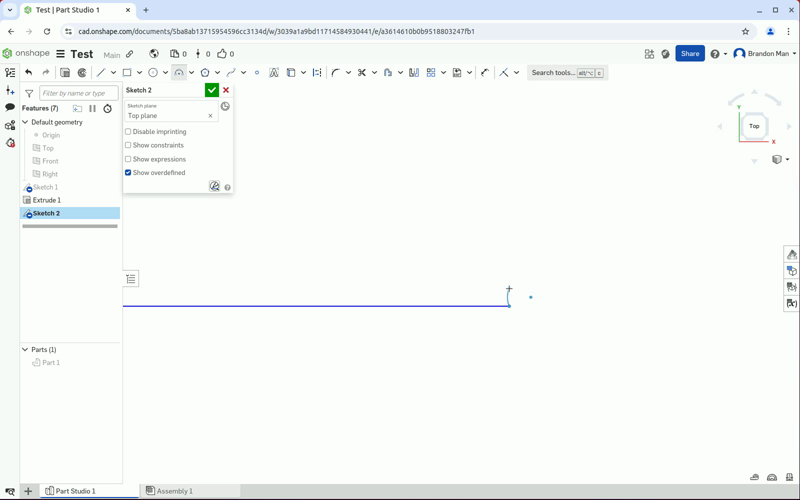
scroll(6)
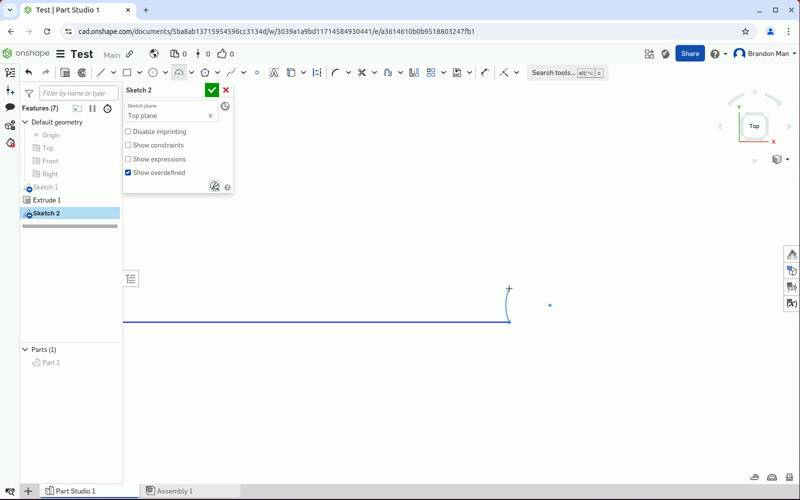
click(509, 288)
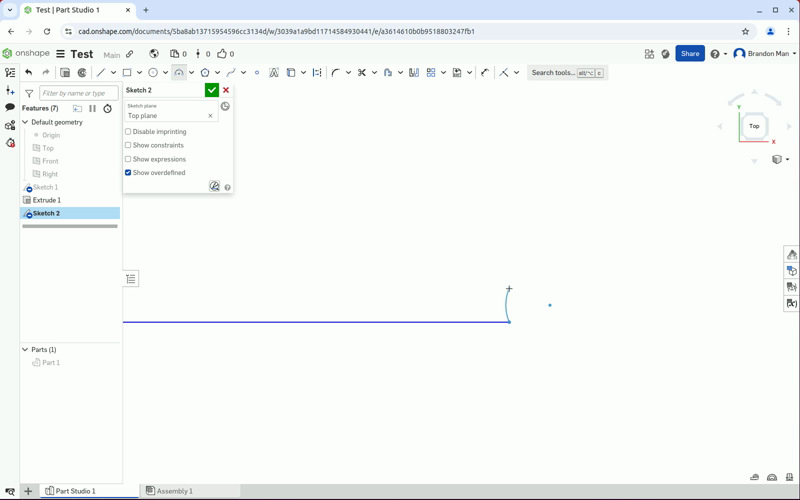
scroll(-6)
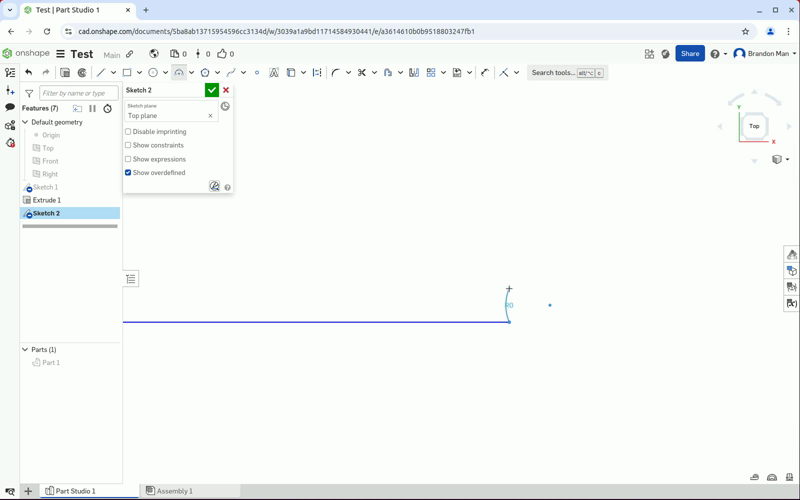
scroll(-6)
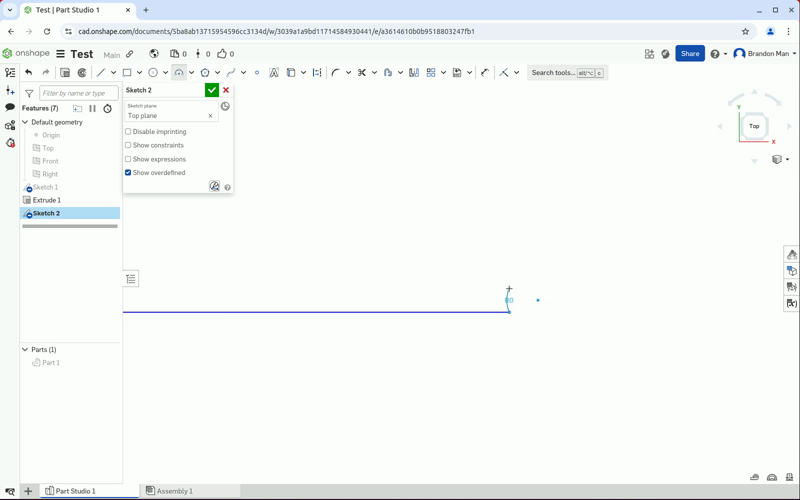
scroll(-6)
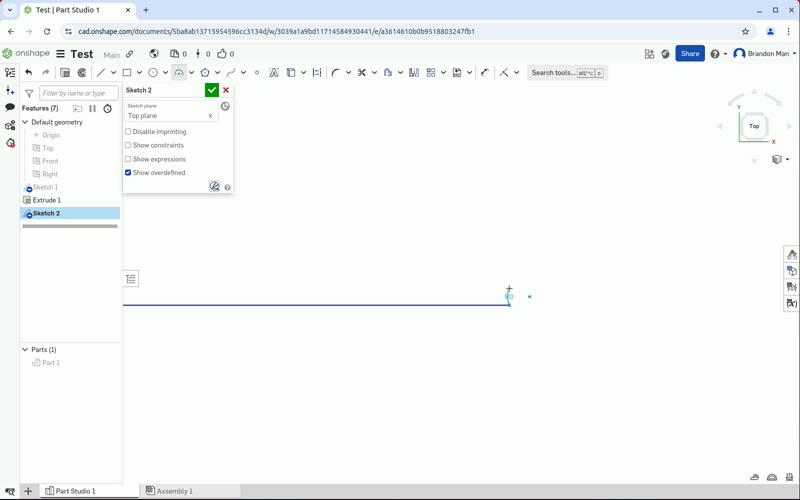
scroll(-6)
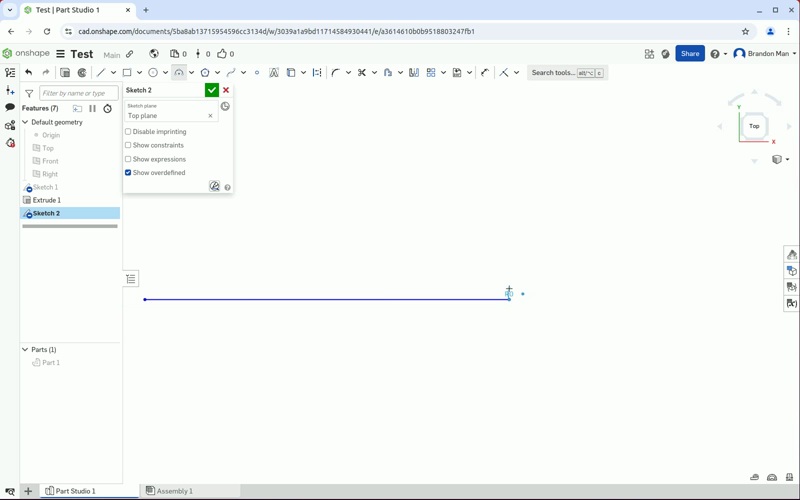
scroll(-6)
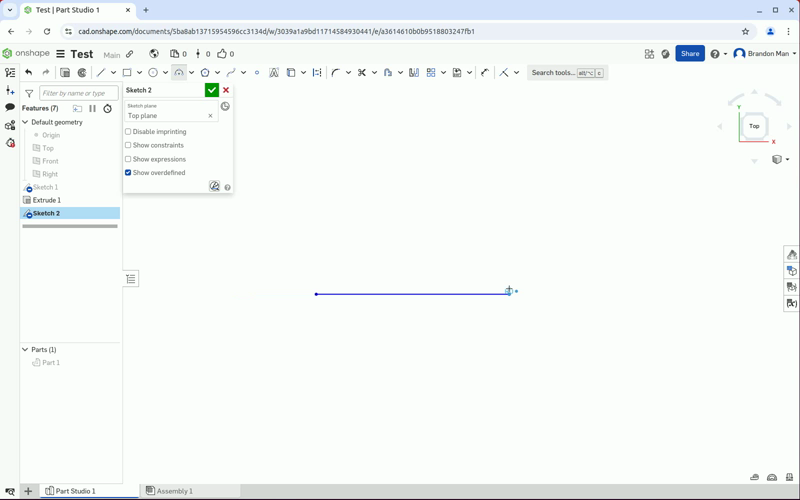
scroll(-6)
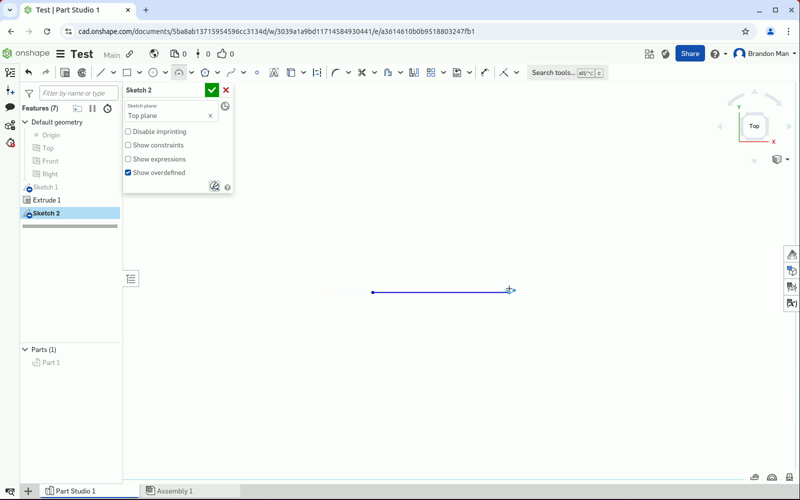
scroll(-6)
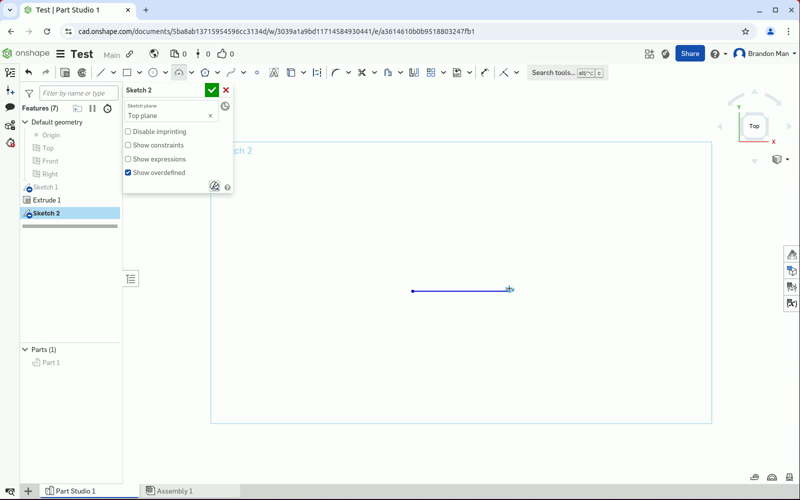
mouse_move(510, 289)
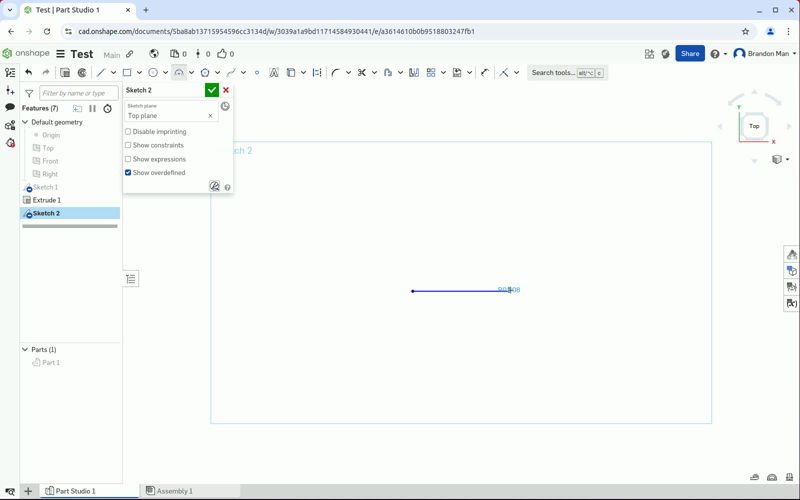
scroll(6)
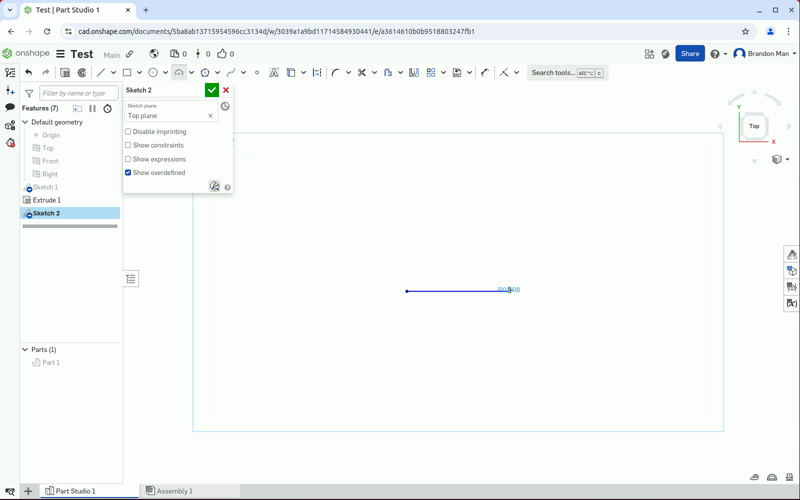
scroll(6)
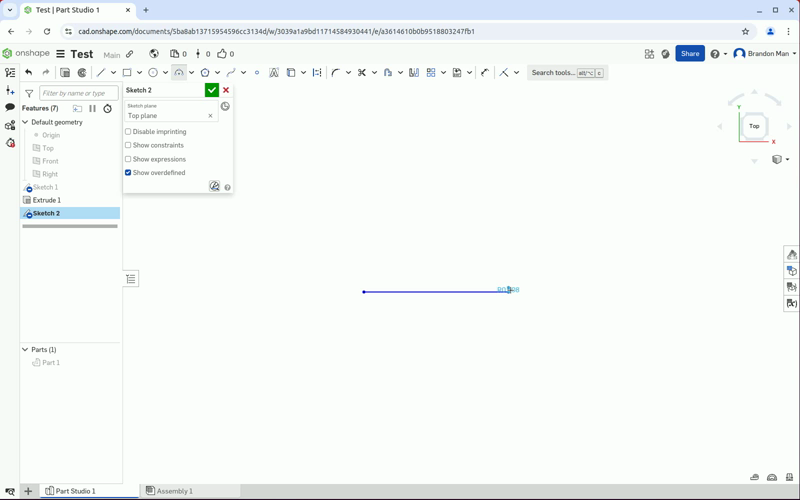
scroll(6)
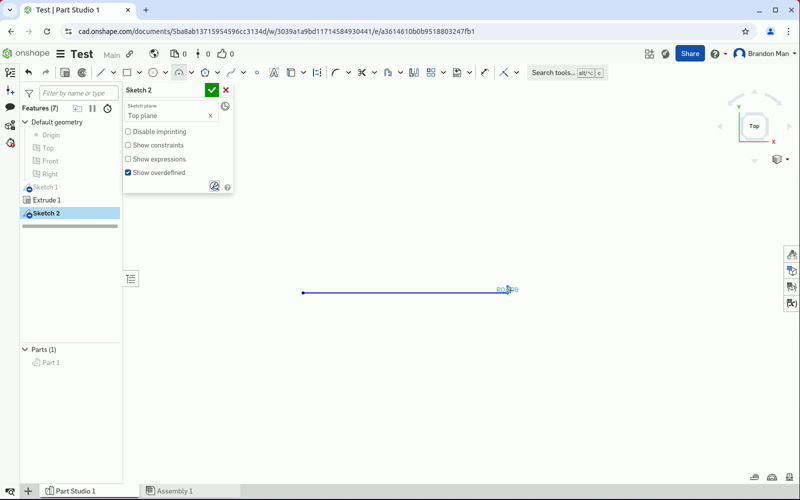
scroll(6)
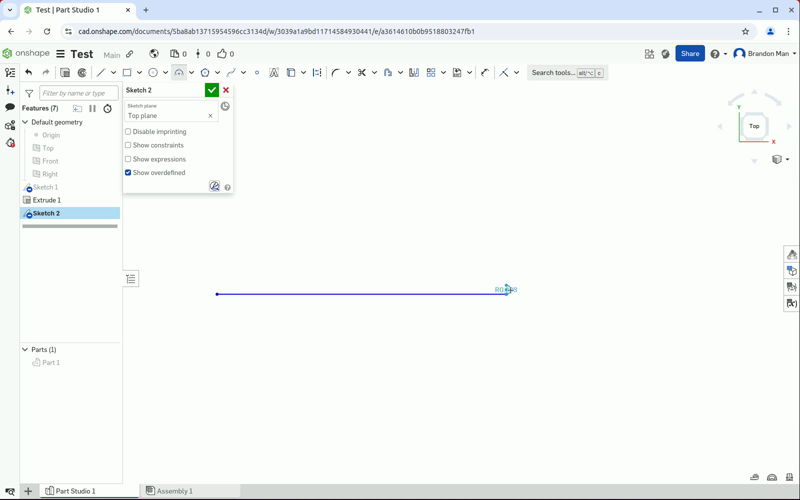
scroll(6)
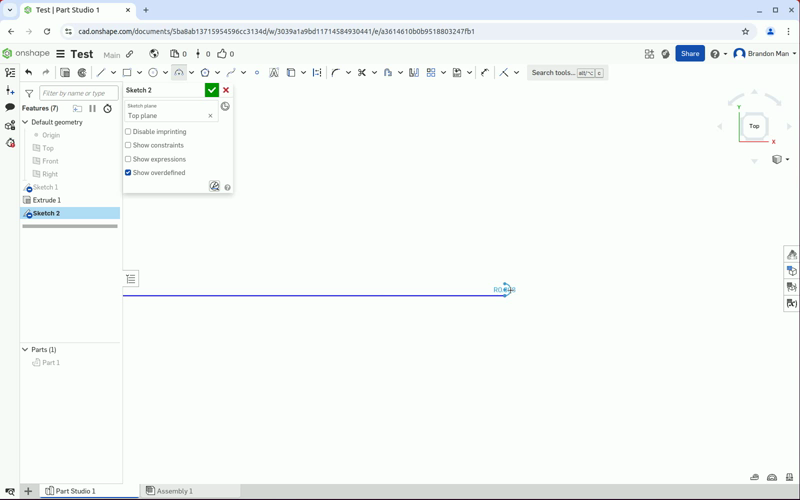
scroll(6)
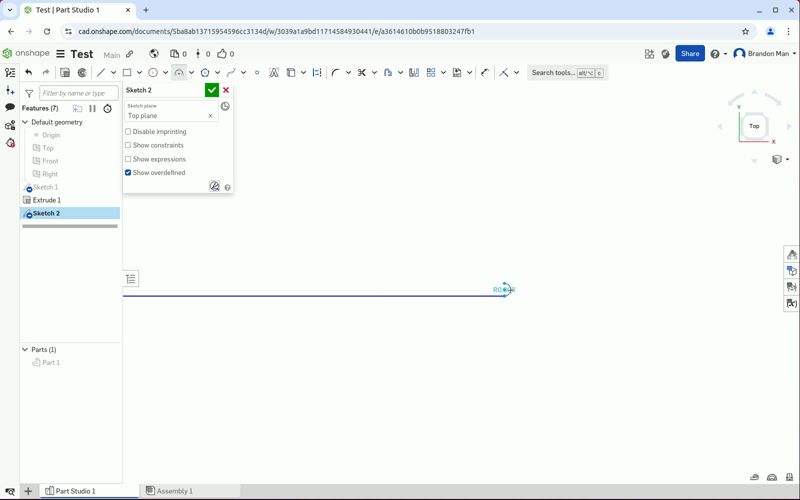
scroll(6)
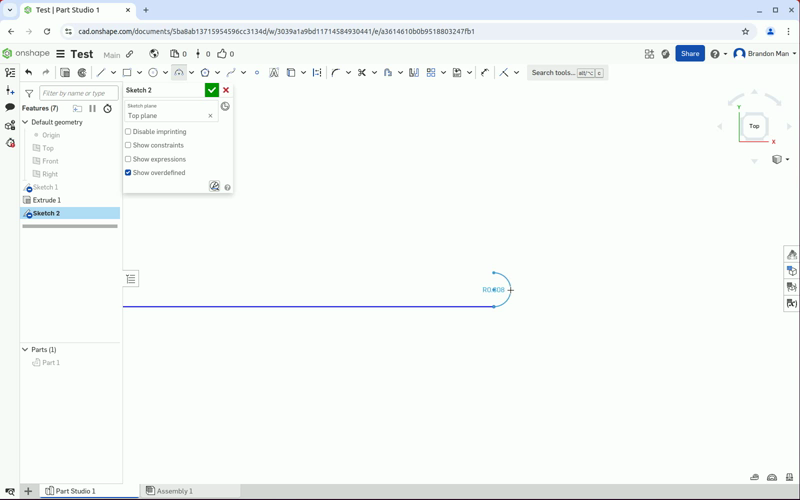
click(510, 289)
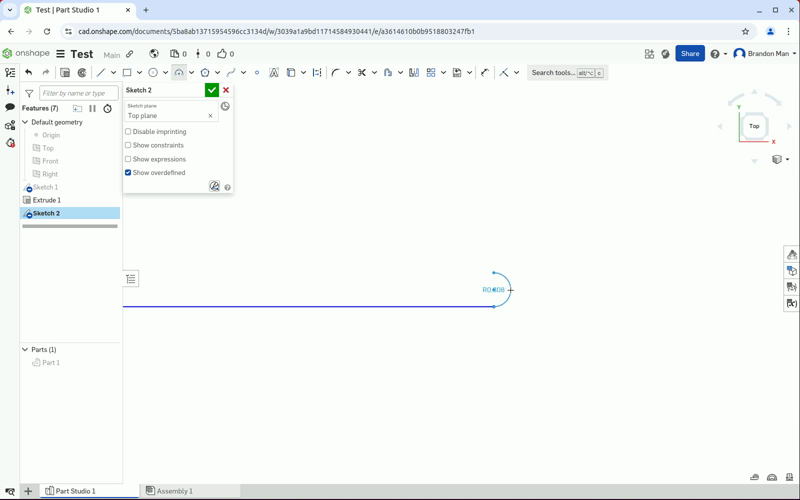
scroll(-6)
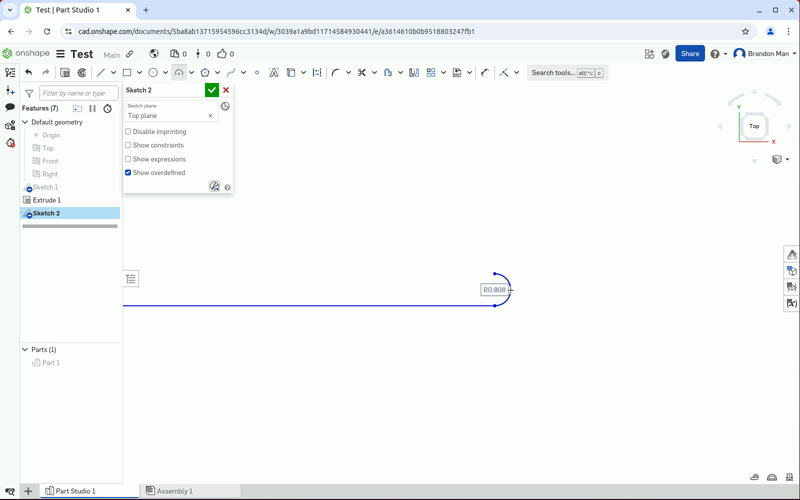
scroll(-6)
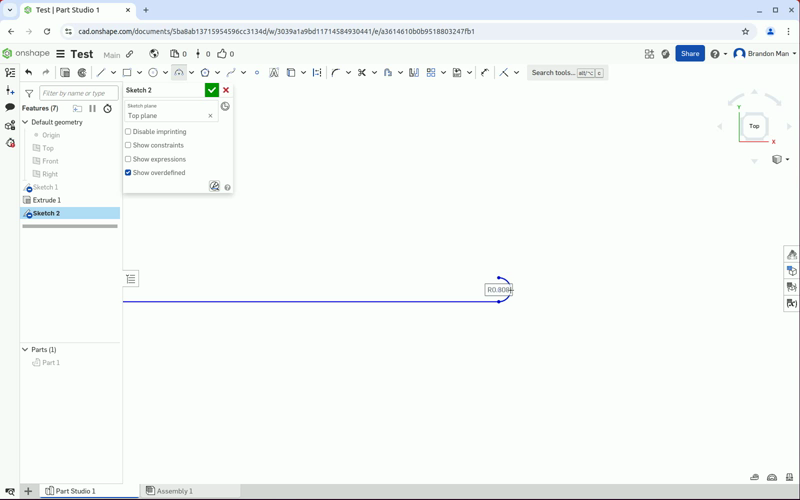
scroll(-6)
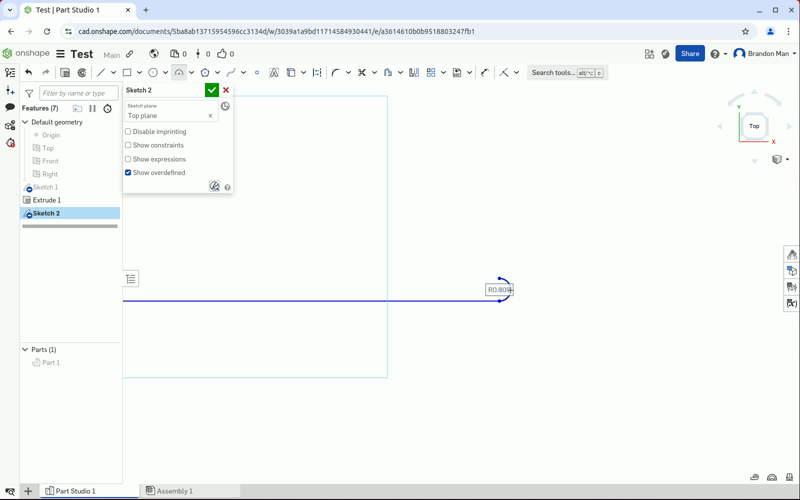
scroll(-6)
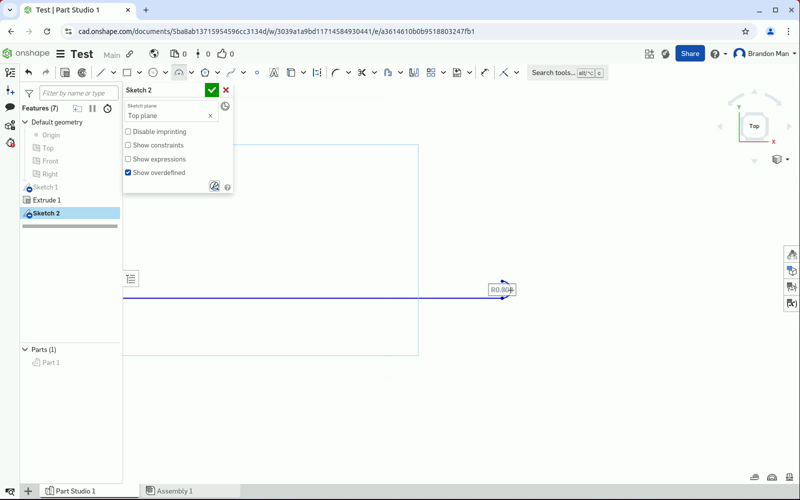
scroll(-6)
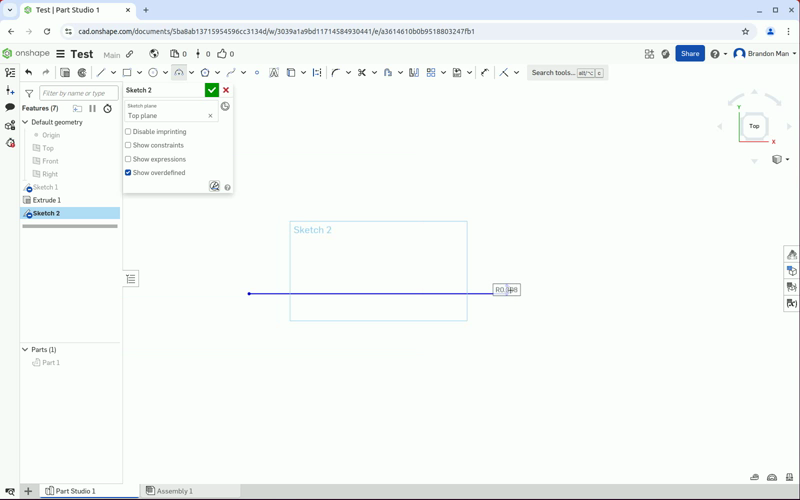
scroll(-6)
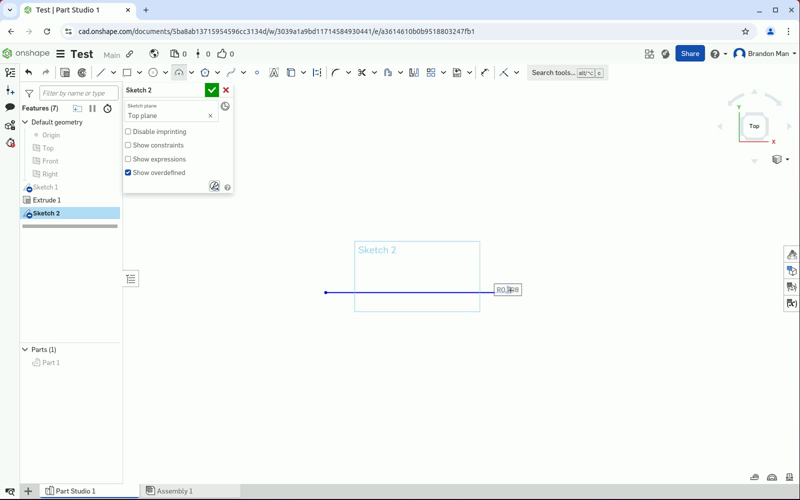
scroll(-6)
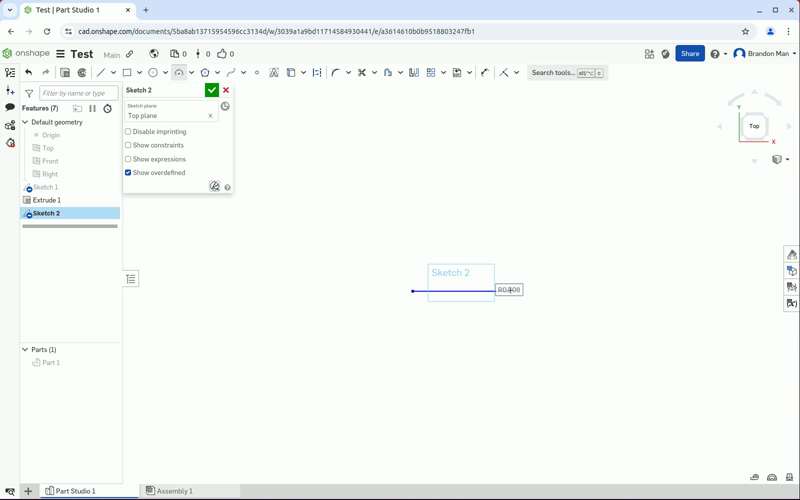
key_up(shift)
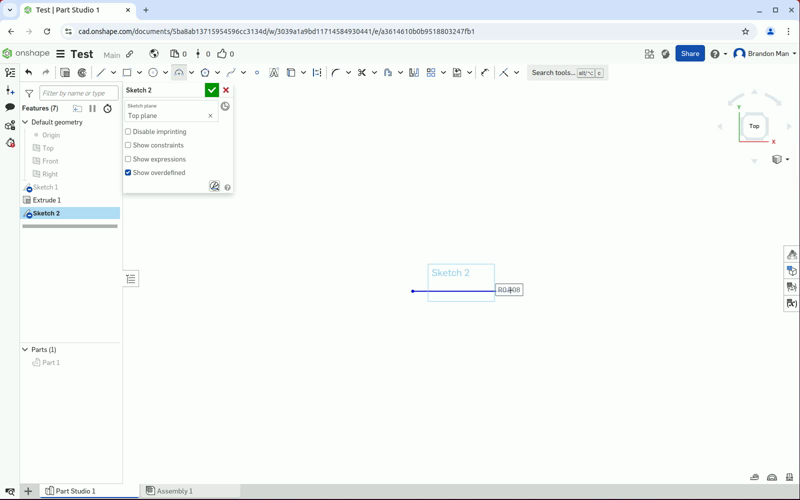
key(esc)
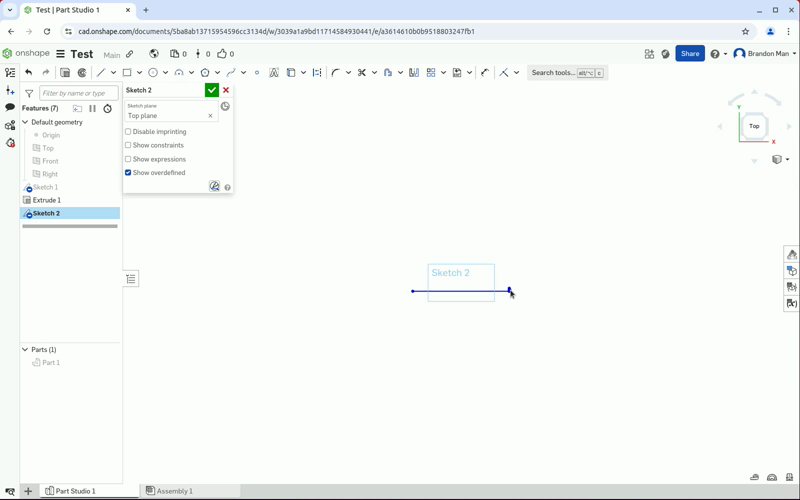
key(l)
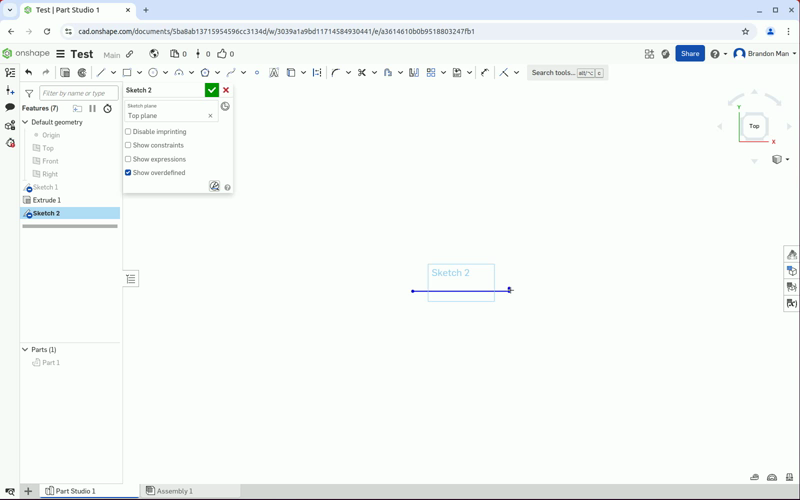
mouse_move(509, 288)
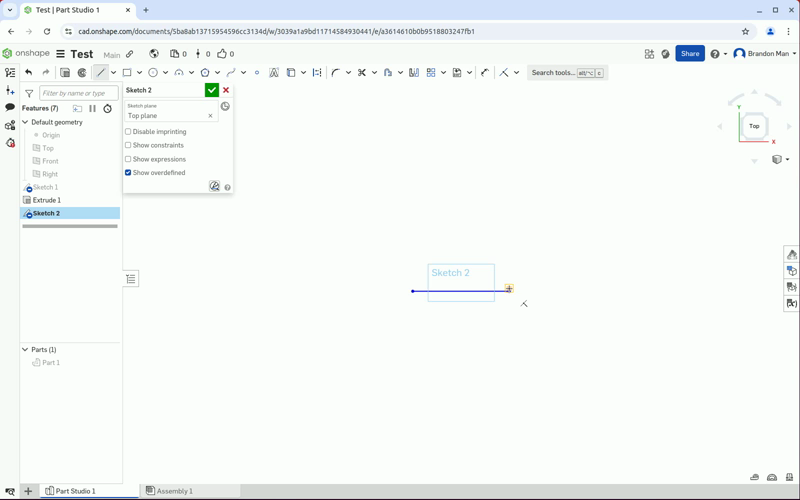
scroll(6)
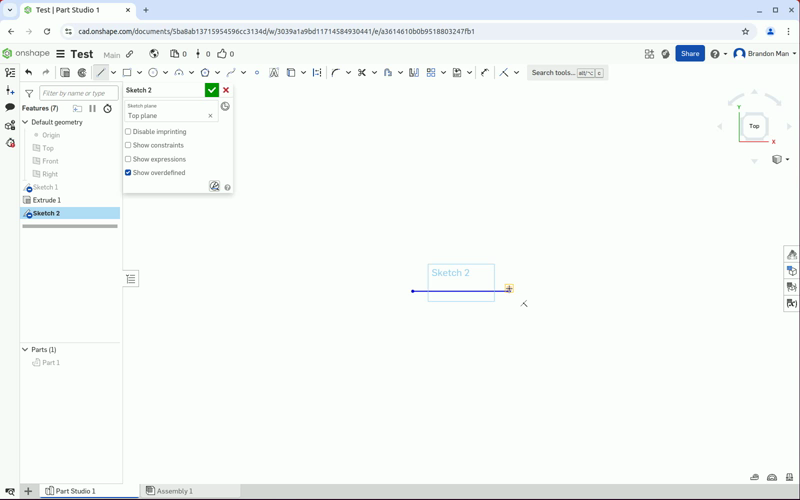
scroll(6)
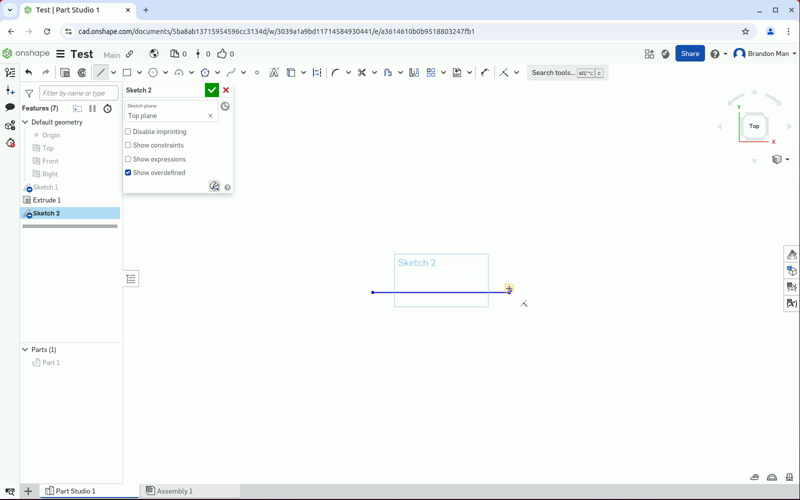
scroll(6)
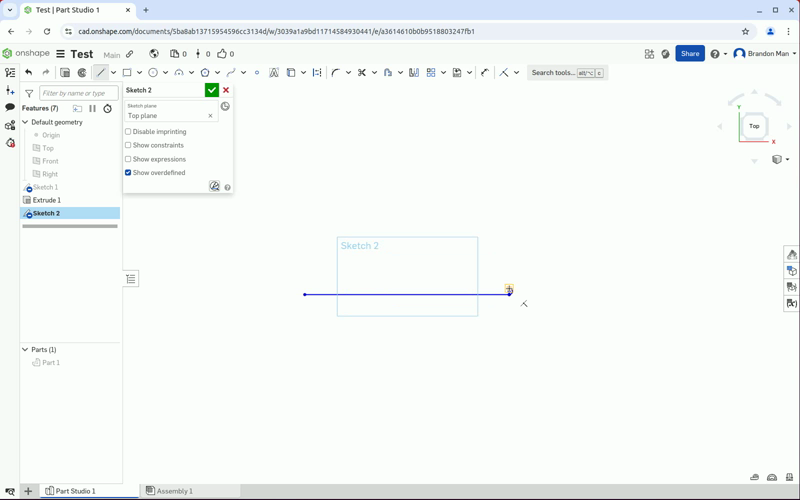
scroll(6)
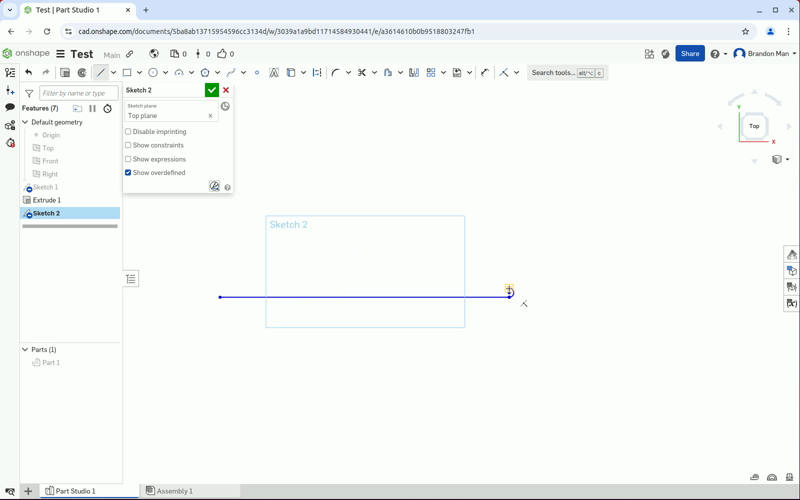
scroll(6)
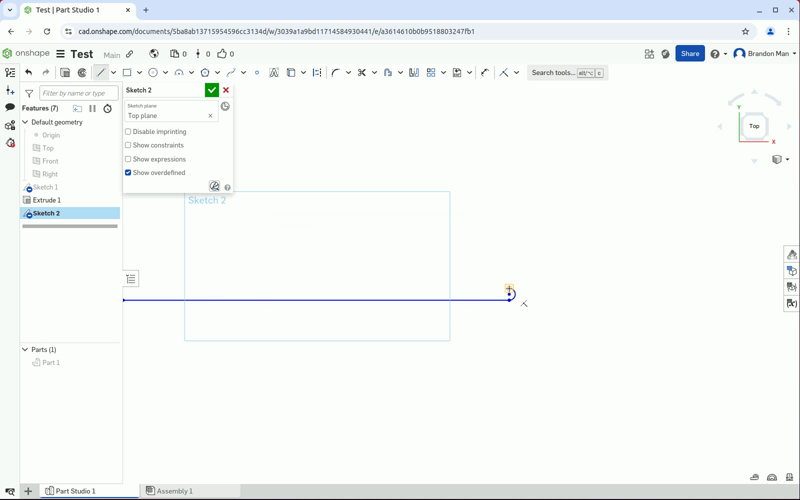
scroll(6)
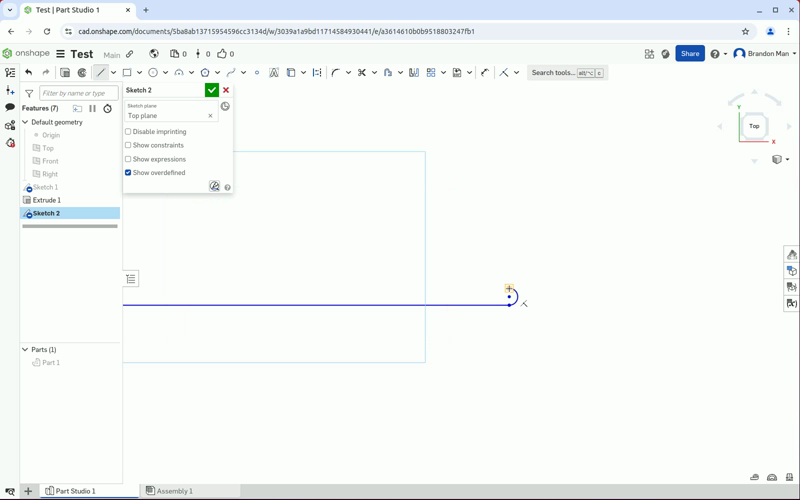
scroll(6)
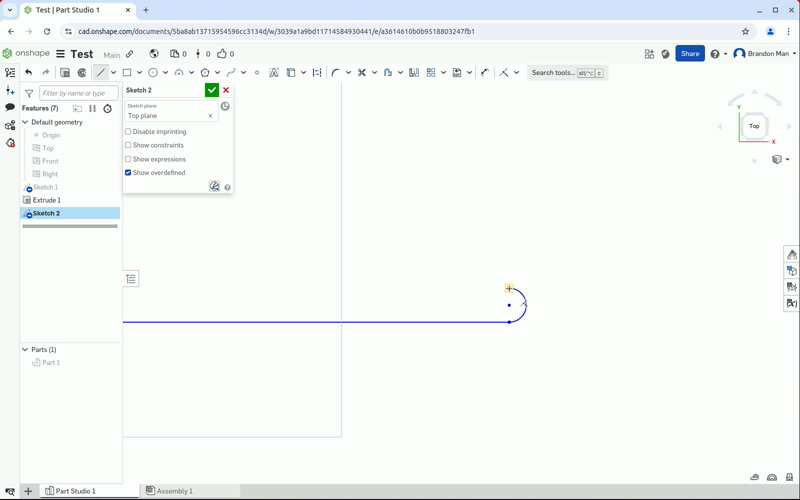
click(509, 288)
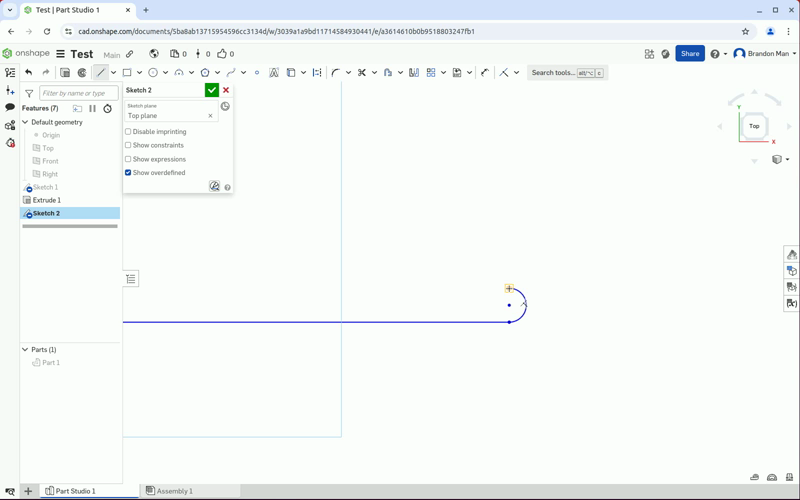
scroll(-6)
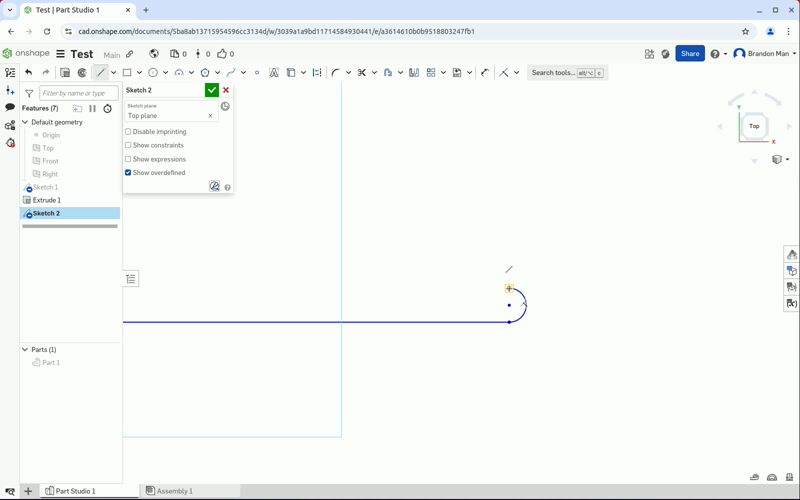
scroll(-6)
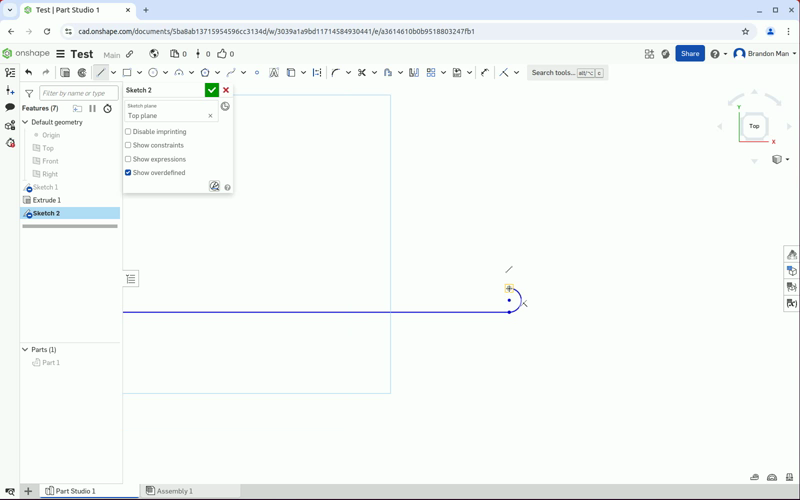
scroll(-6)
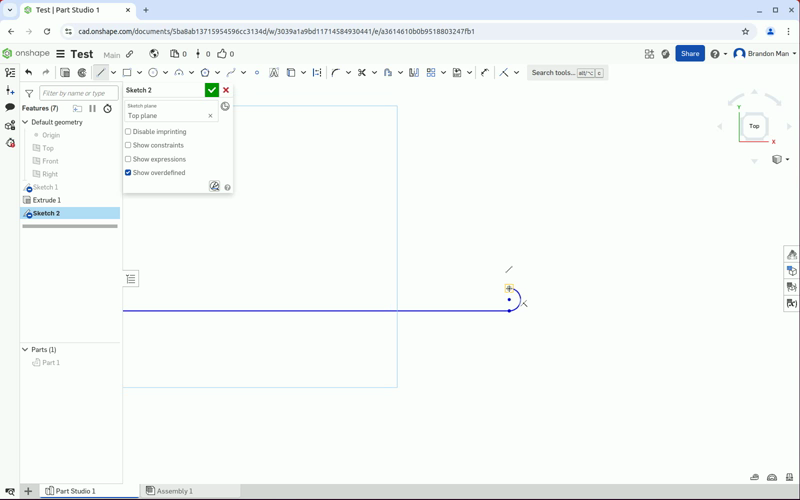
scroll(-6)
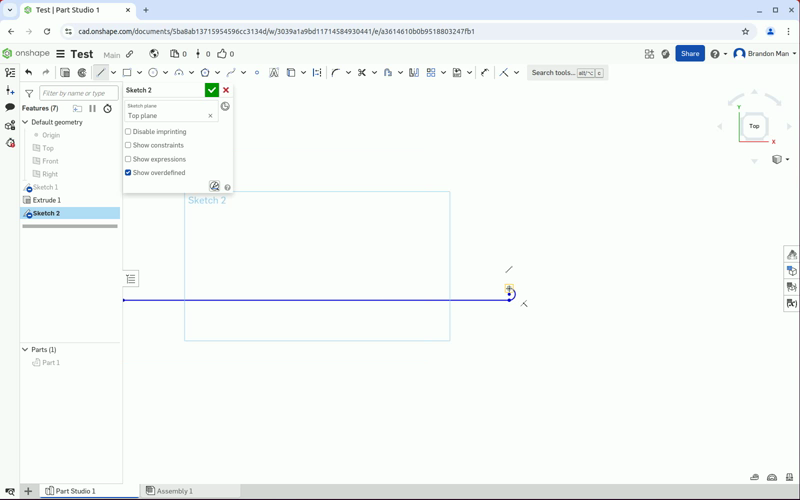
scroll(-6)
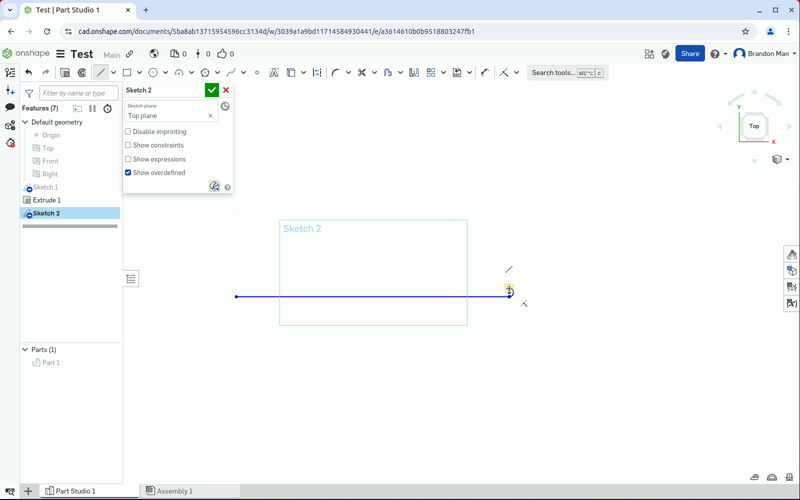
scroll(-6)
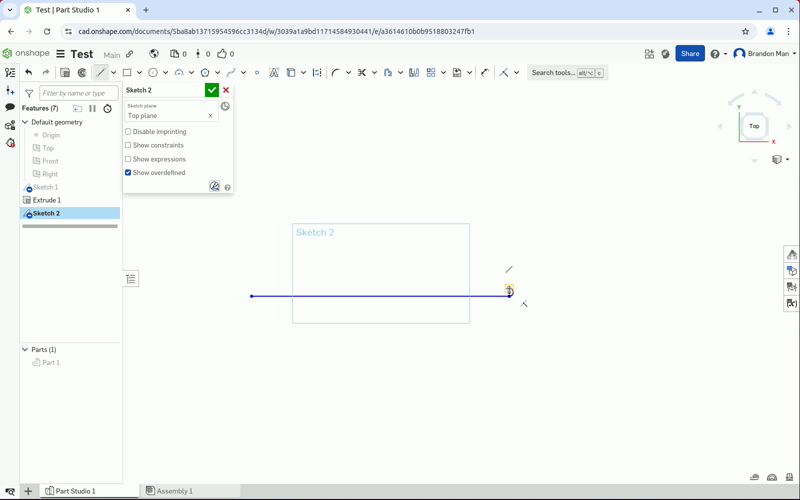
scroll(-6)
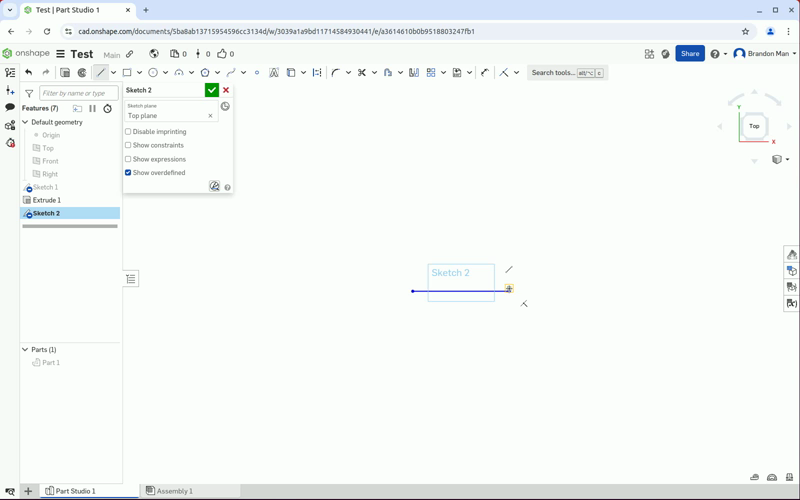
key_down(shift)
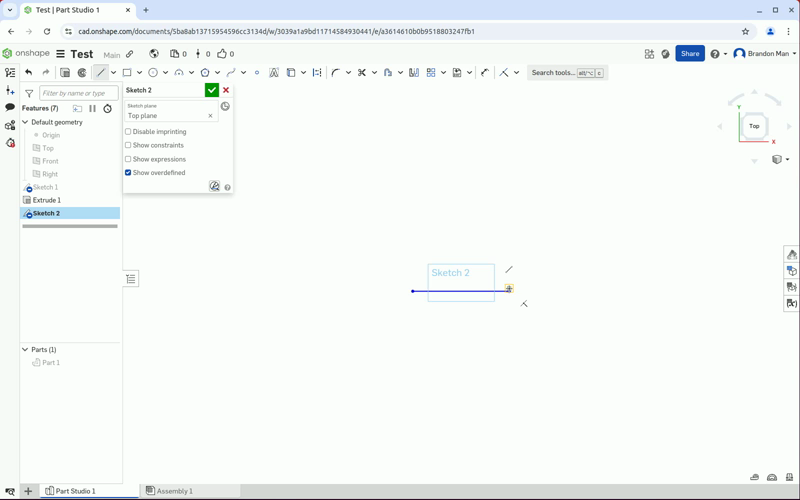
mouse_move(412, 288)
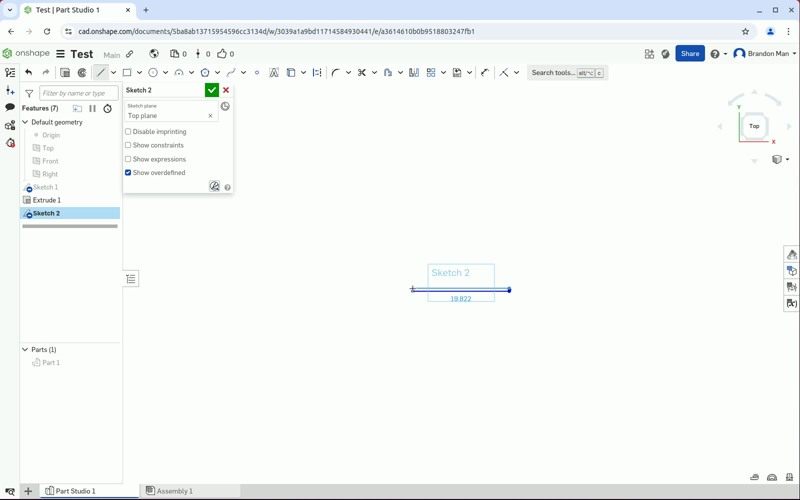
scroll(6)
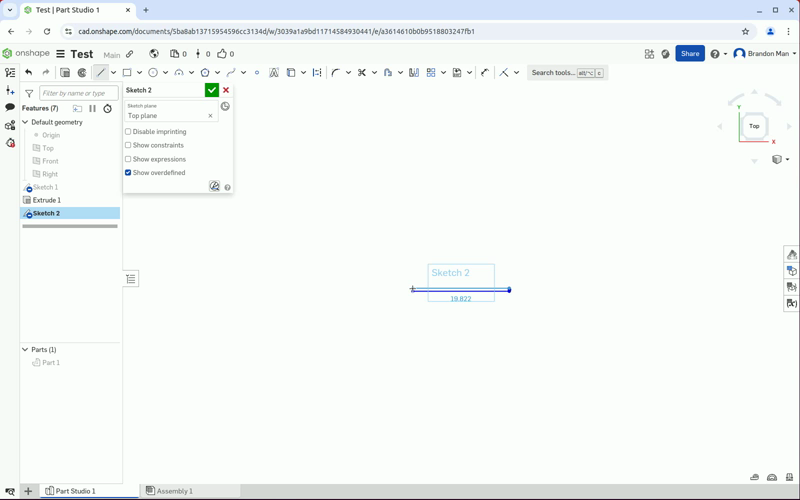
scroll(6)
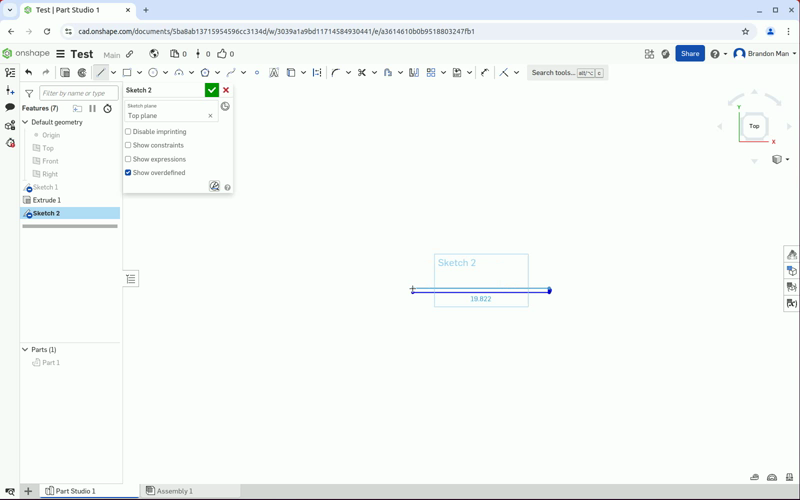
scroll(6)
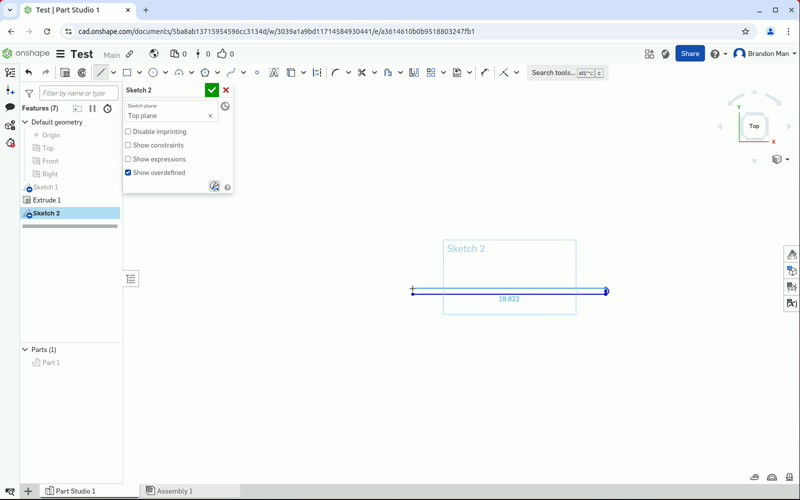
scroll(6)
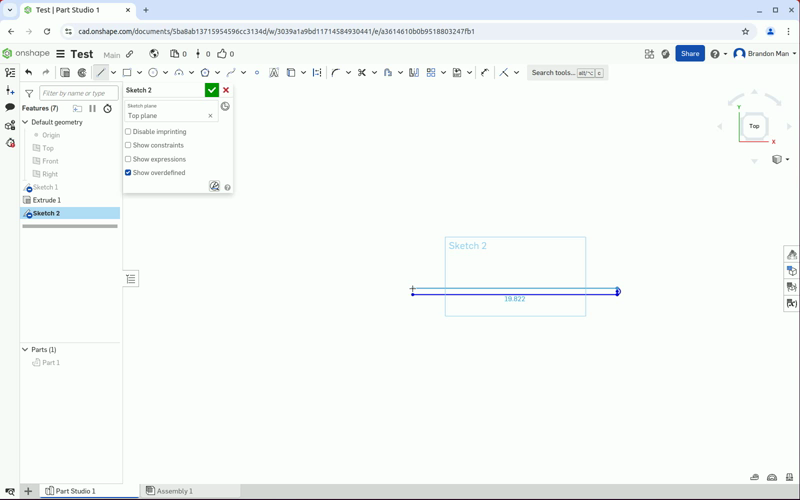
scroll(6)
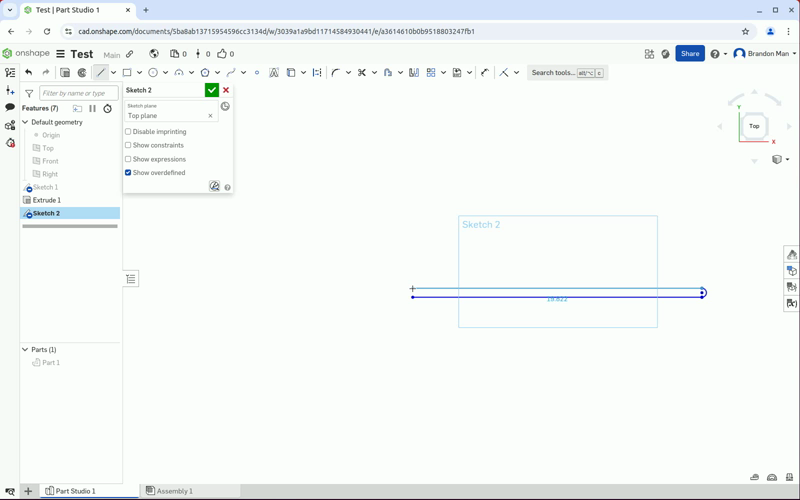
scroll(6)
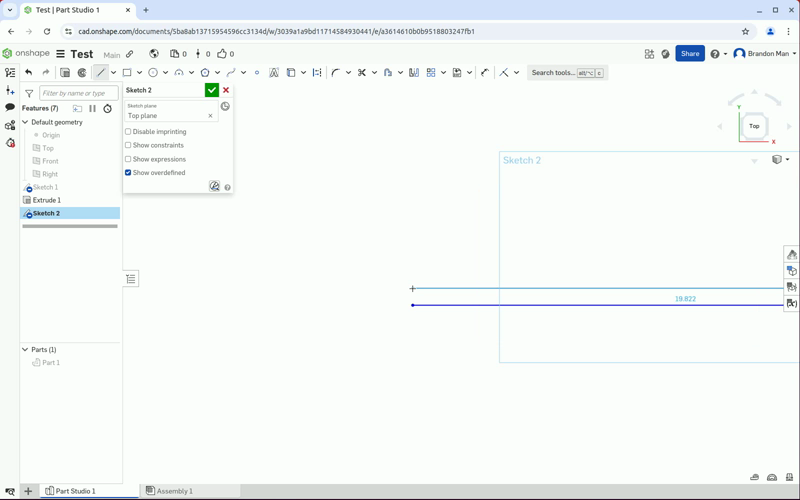
scroll(6)
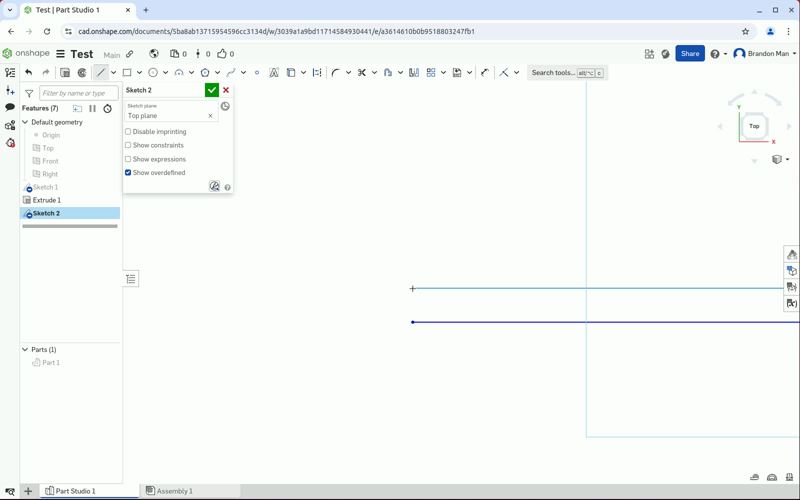
click(412, 288)
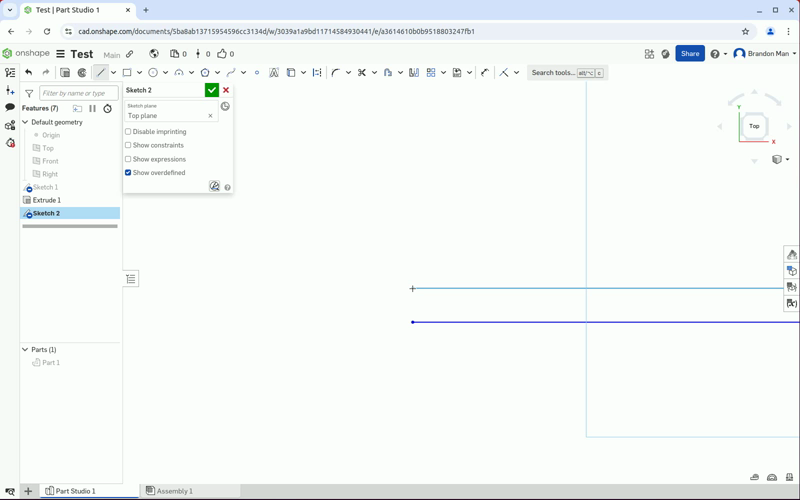
scroll(-6)
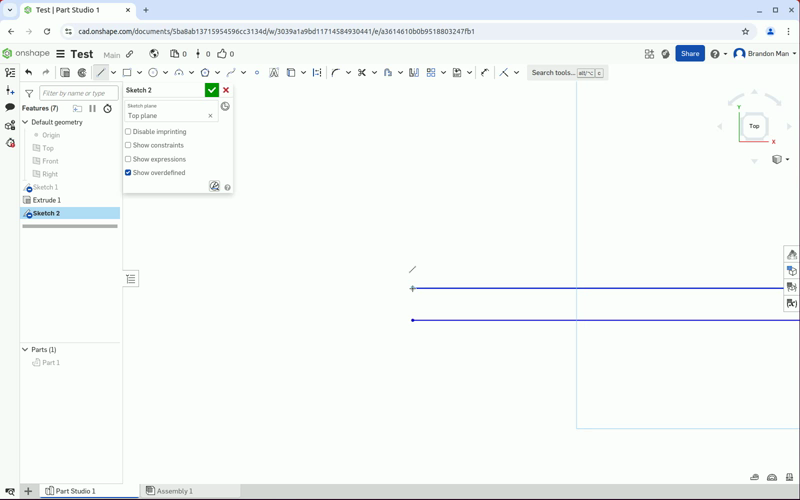
scroll(-6)
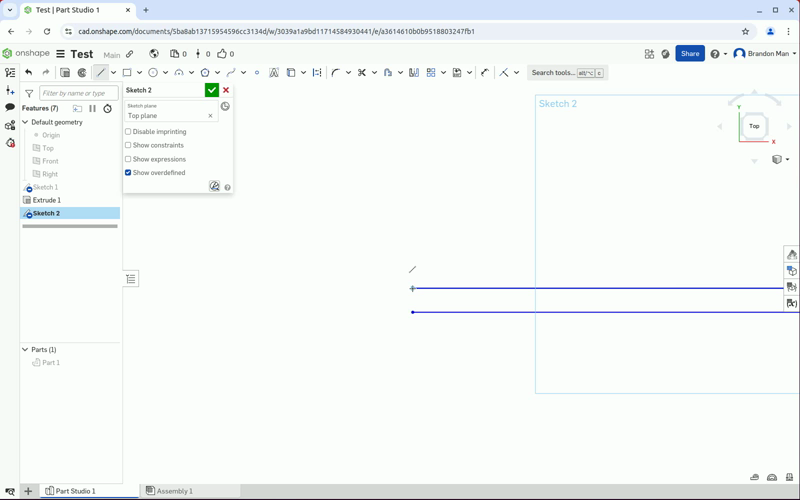
scroll(-6)
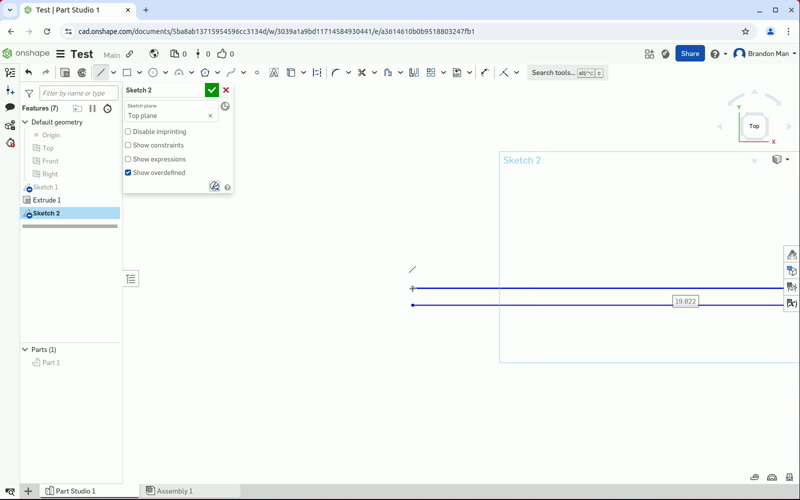
scroll(-6)
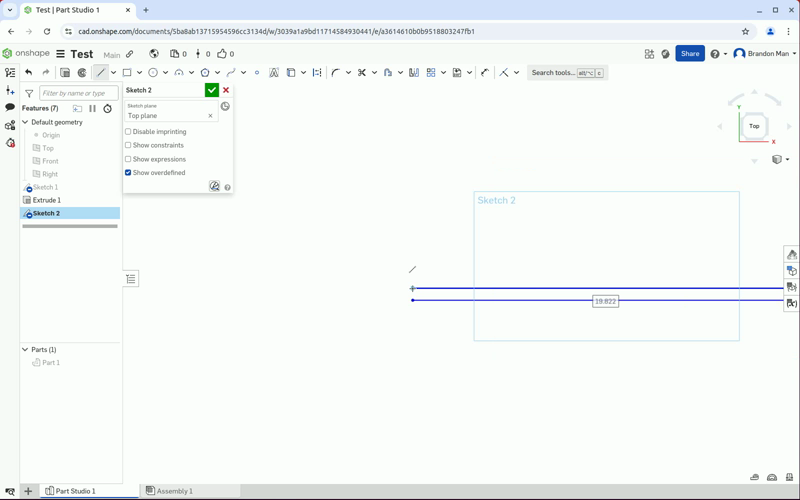
scroll(-6)
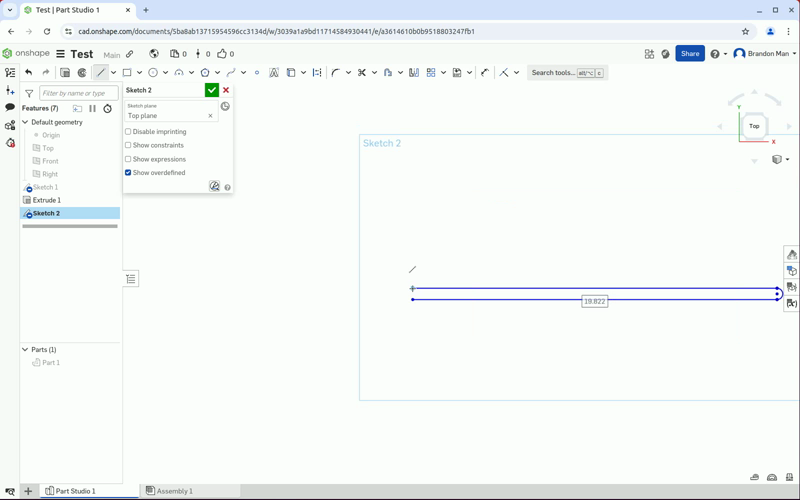
scroll(-6)
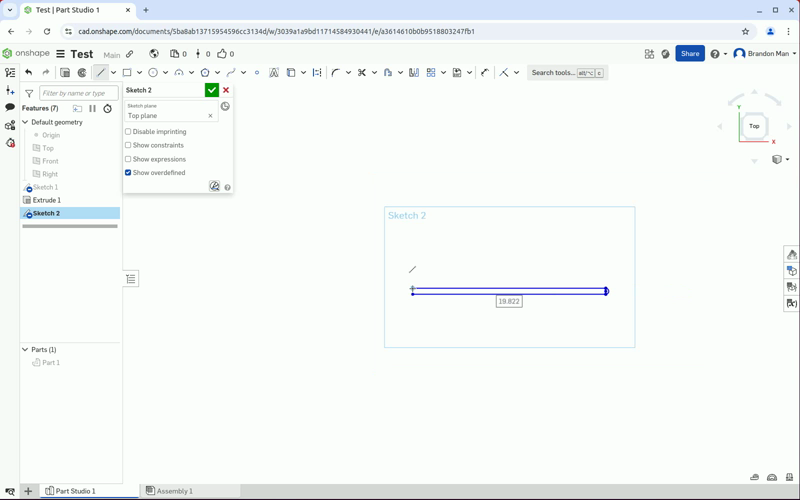
scroll(-6)
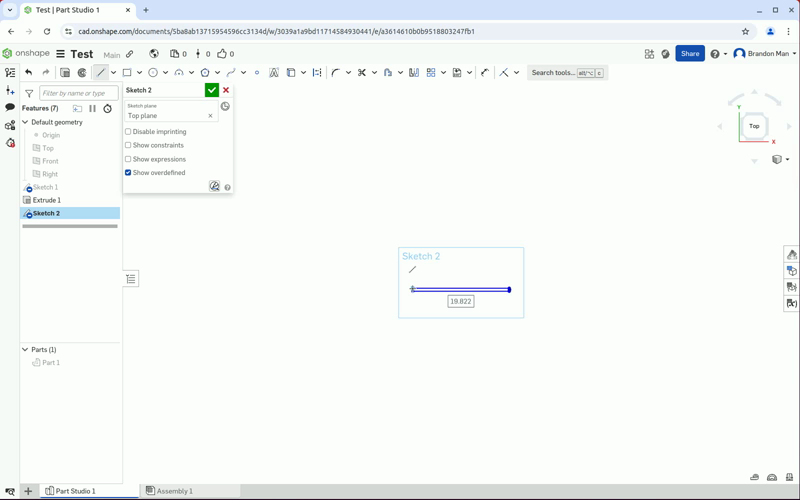
key_up(shift)
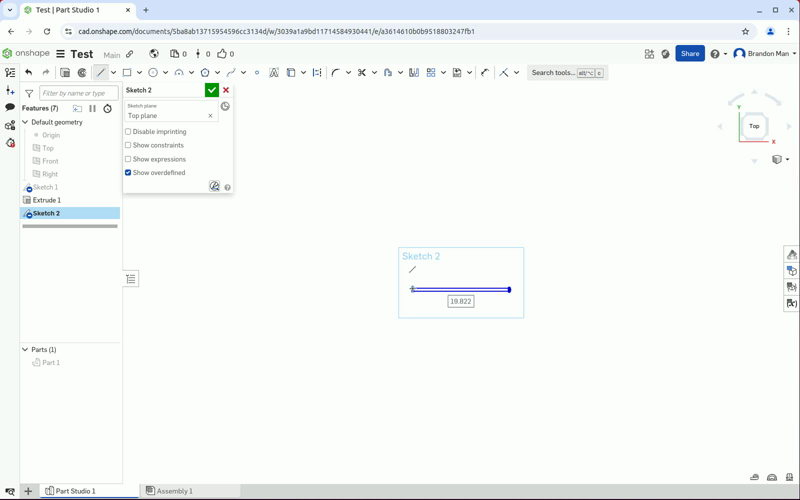
key(esc)
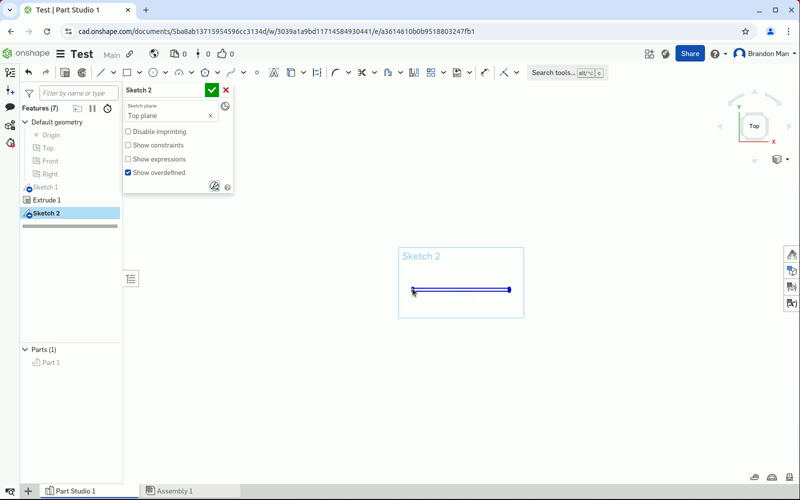
key(a)
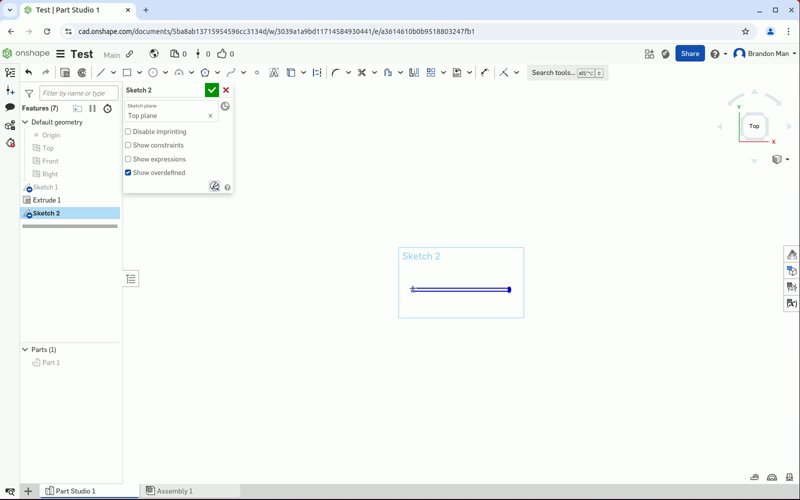
mouse_move(412, 288)
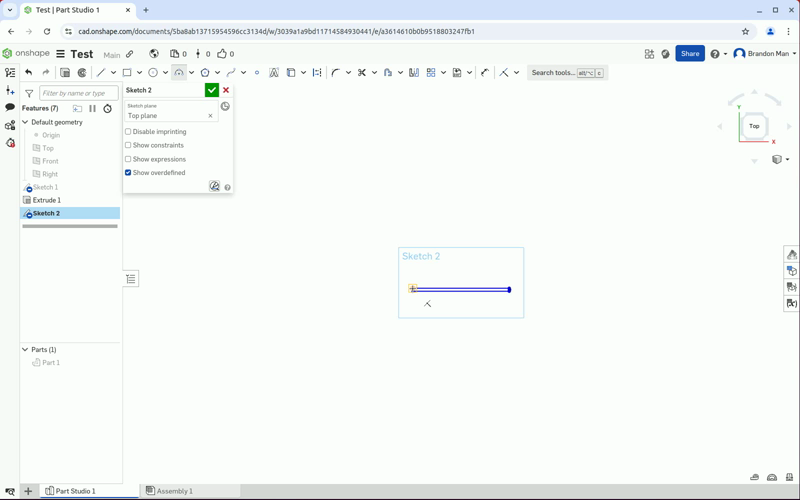
scroll(6)
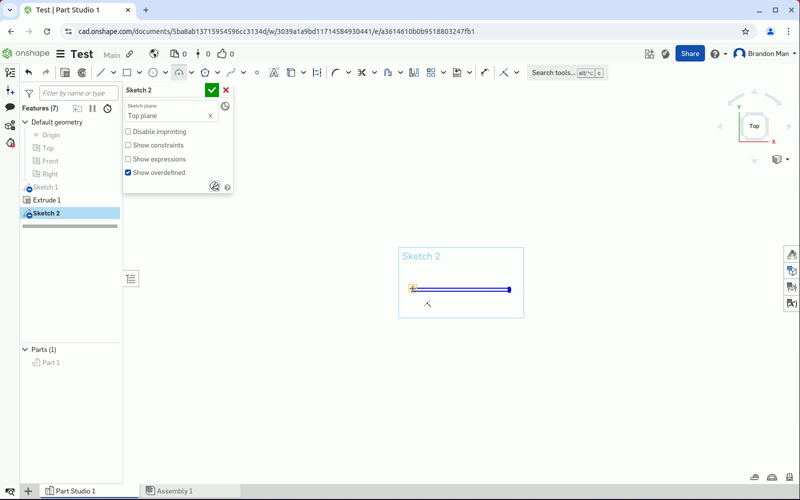
scroll(6)
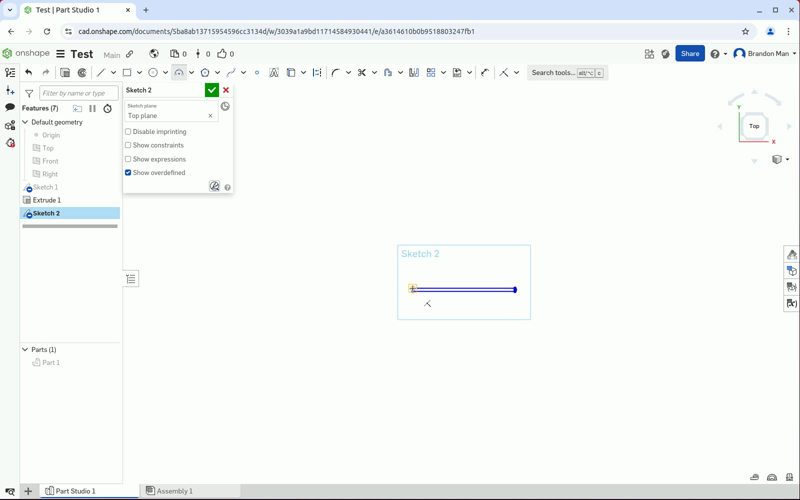
scroll(6)
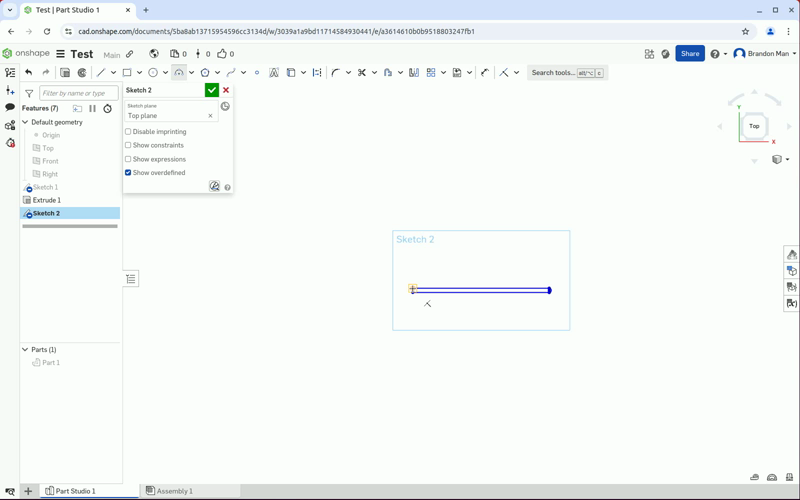
scroll(6)
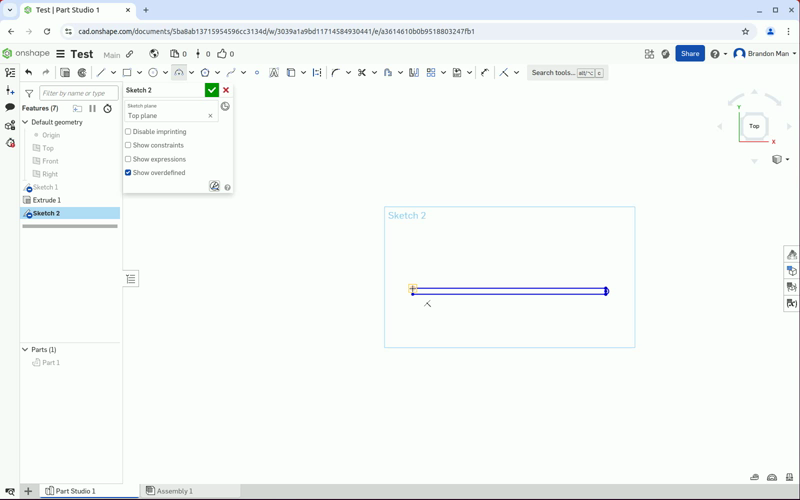
scroll(6)
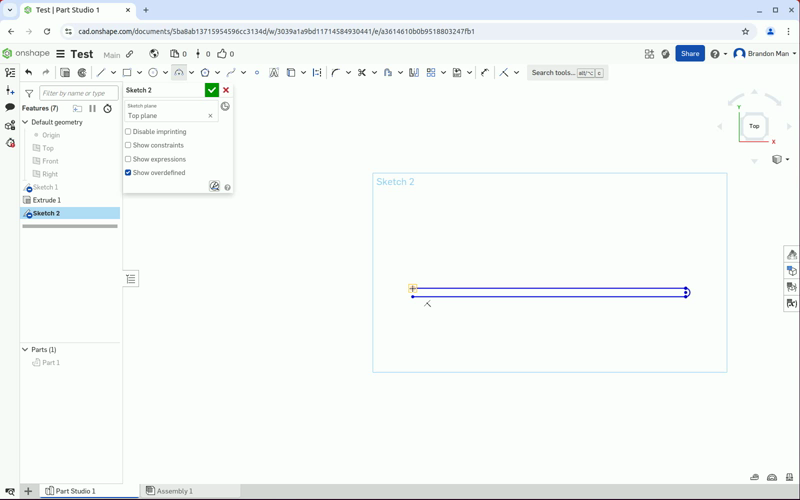
scroll(6)
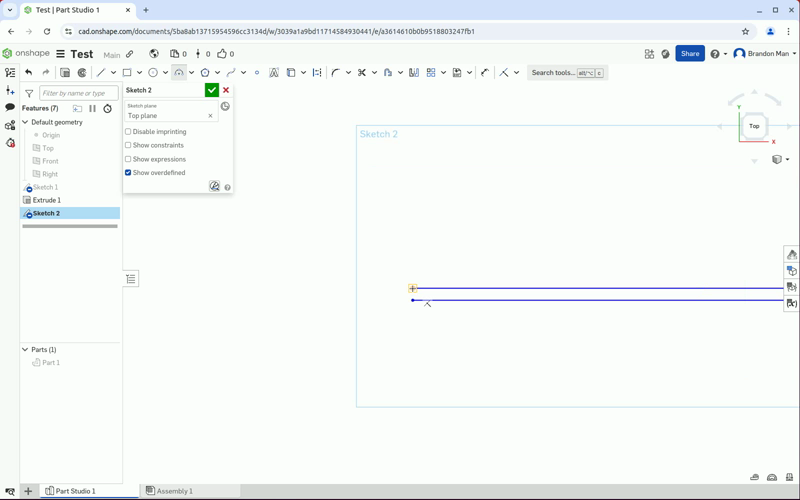
scroll(6)
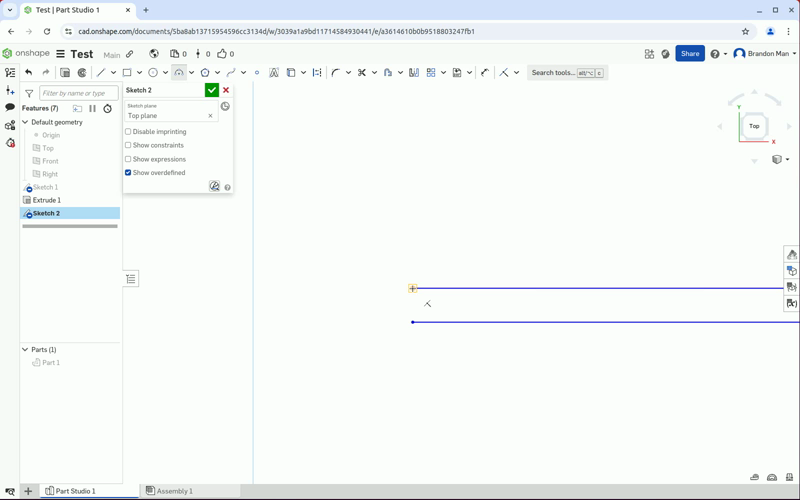
click(412, 288)
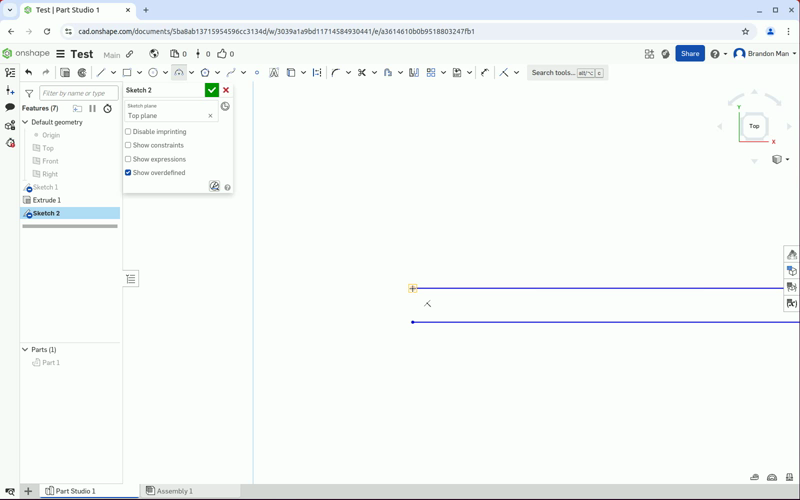
scroll(-6)
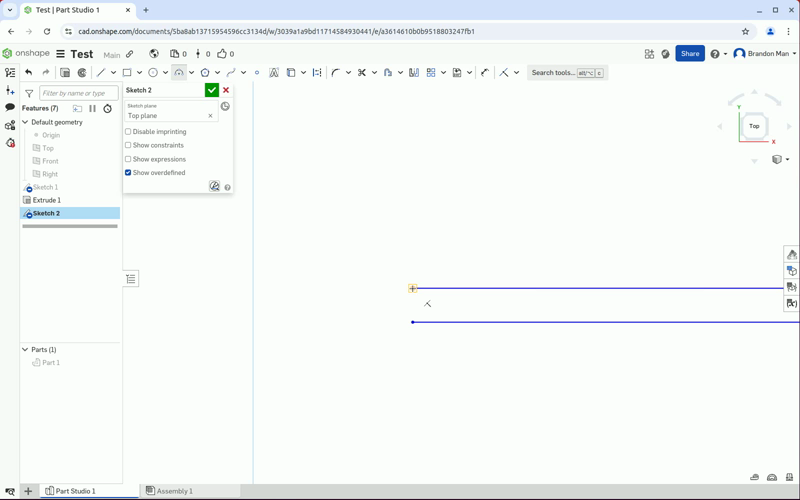
scroll(-6)
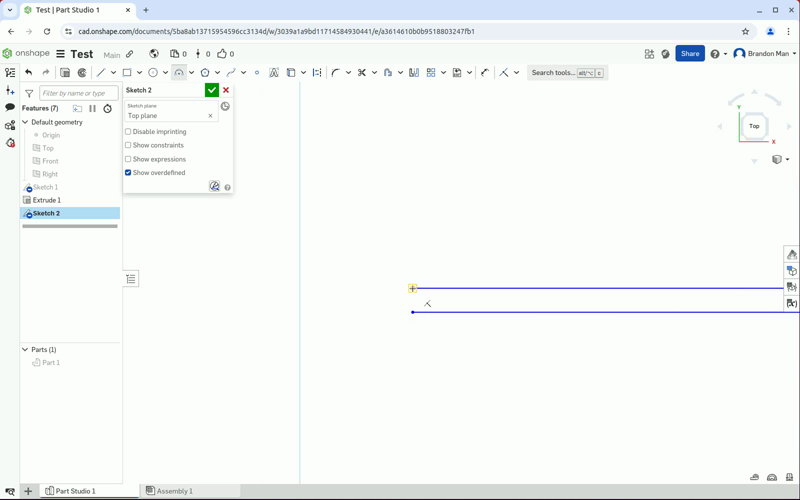
scroll(-6)
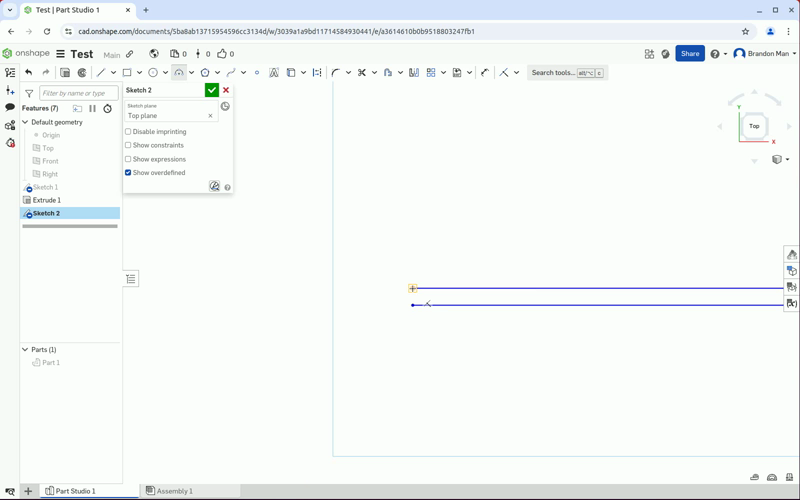
scroll(-6)
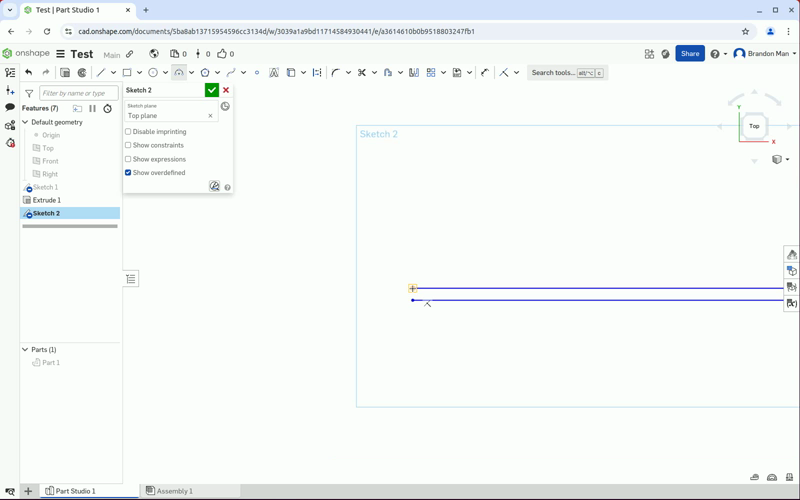
scroll(-6)
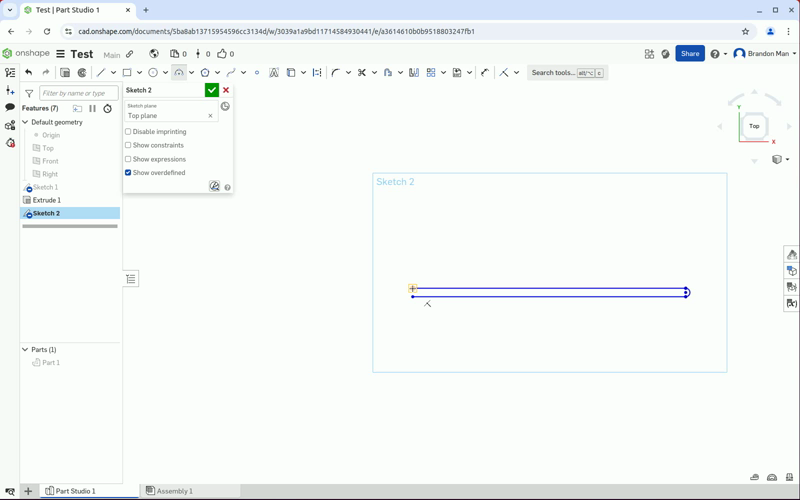
scroll(-6)
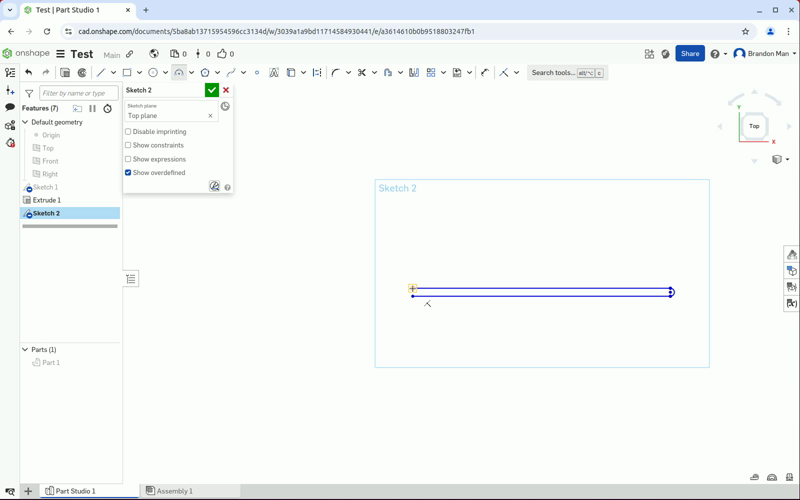
scroll(-6)
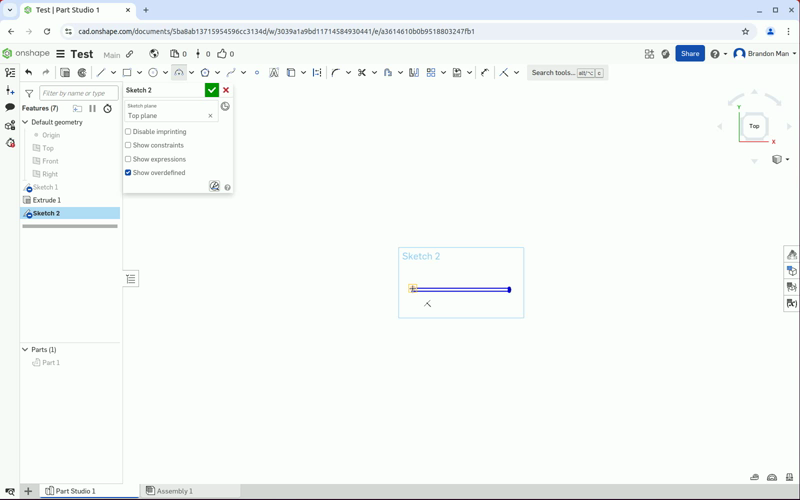
mouse_move(412, 291)
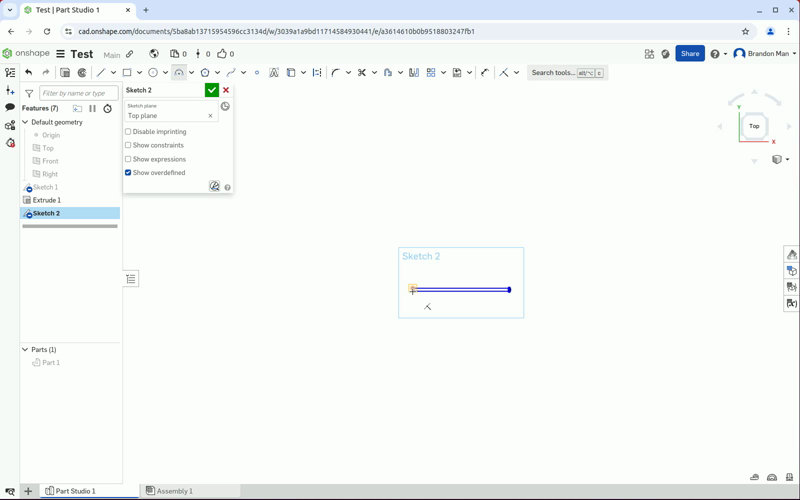
scroll(6)
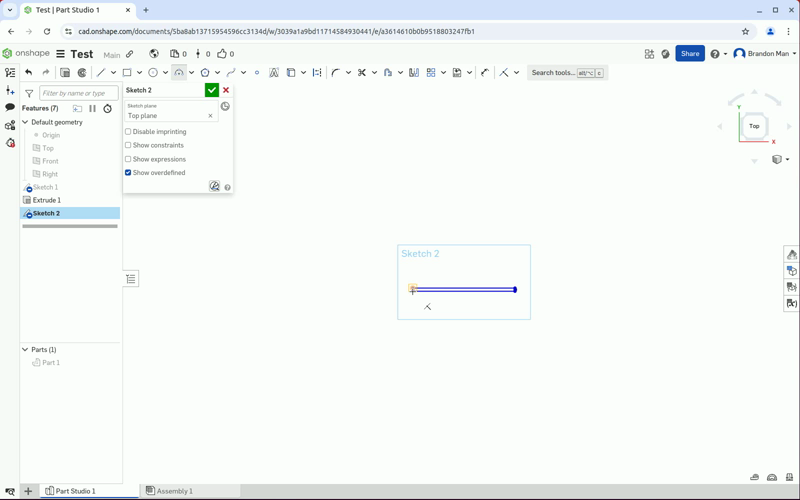
scroll(6)
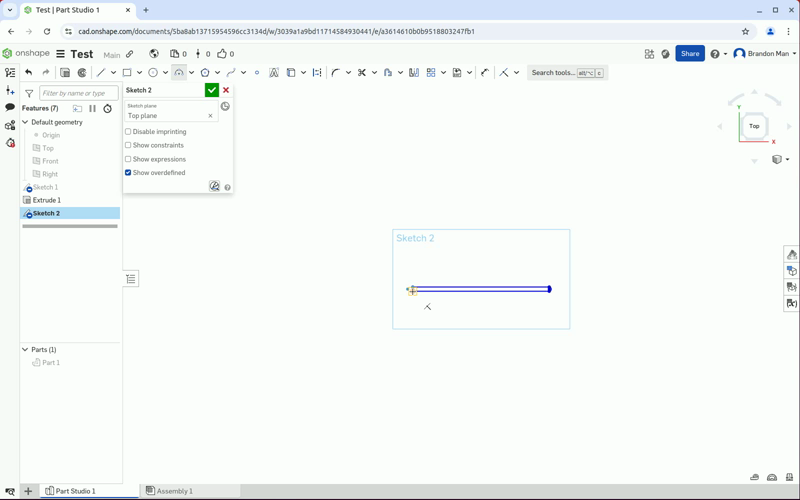
scroll(6)
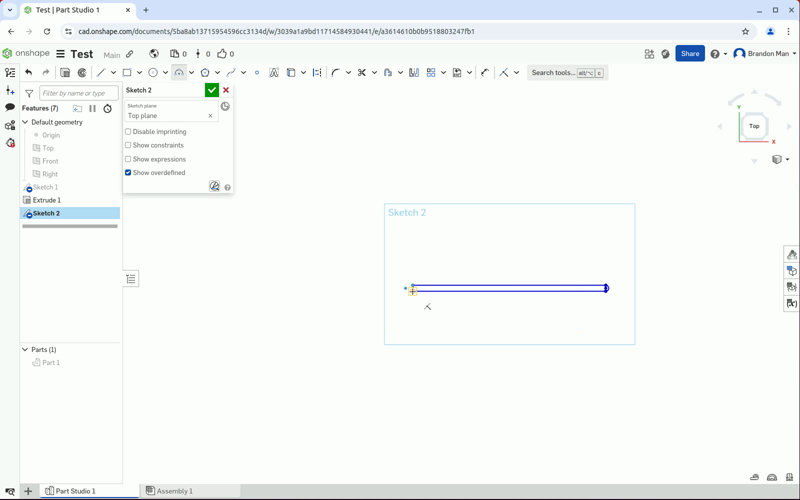
scroll(6)
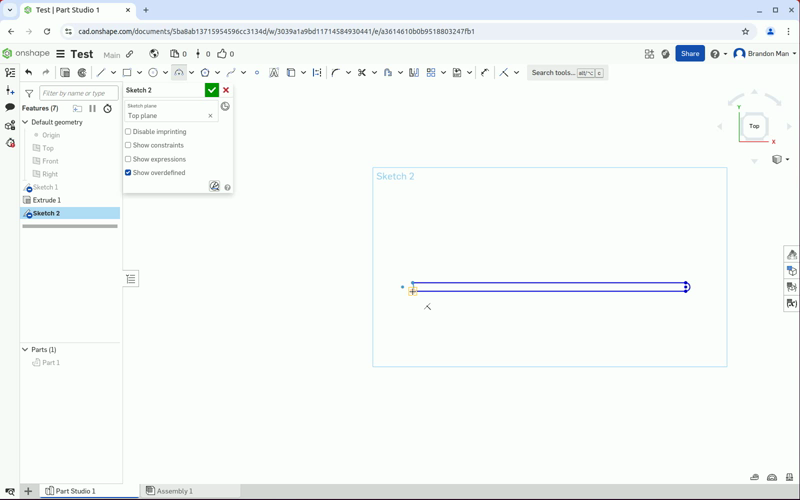
scroll(6)
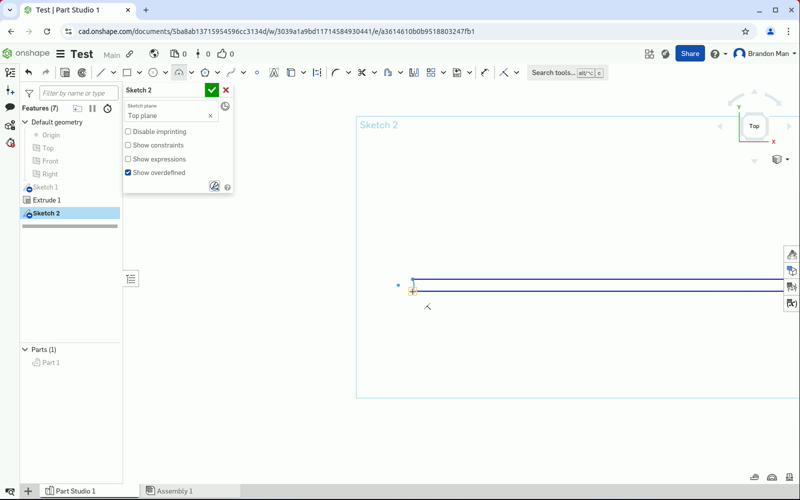
scroll(6)
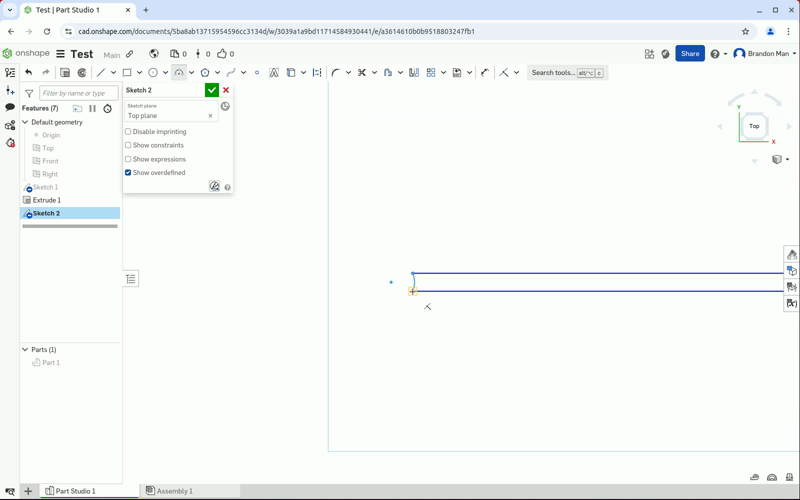
scroll(6)
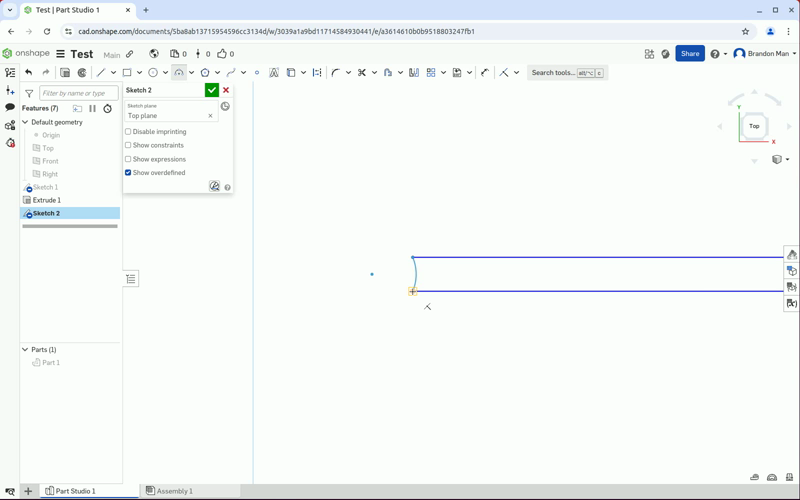
click(412, 291)
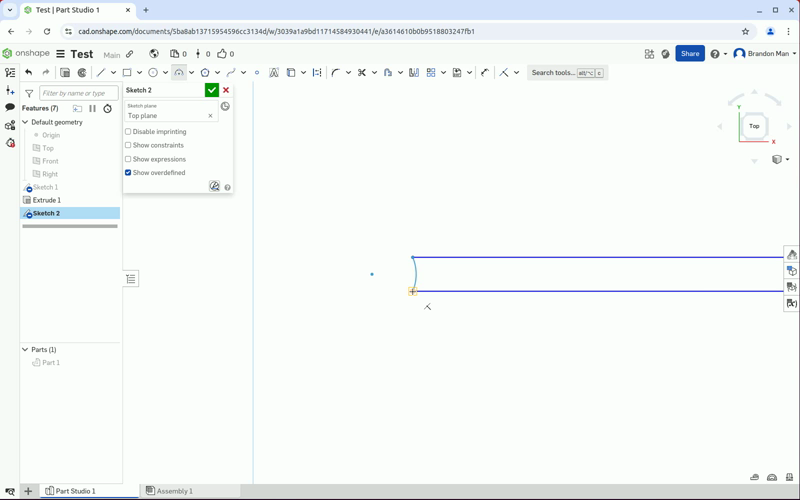
scroll(-6)
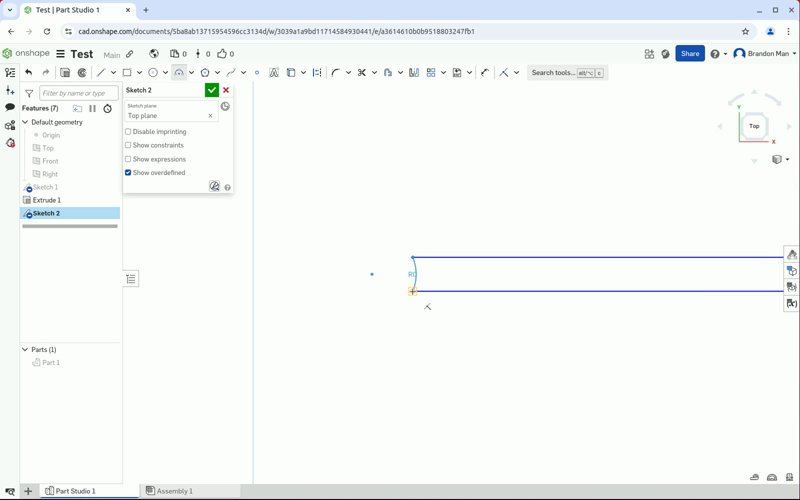
scroll(-6)
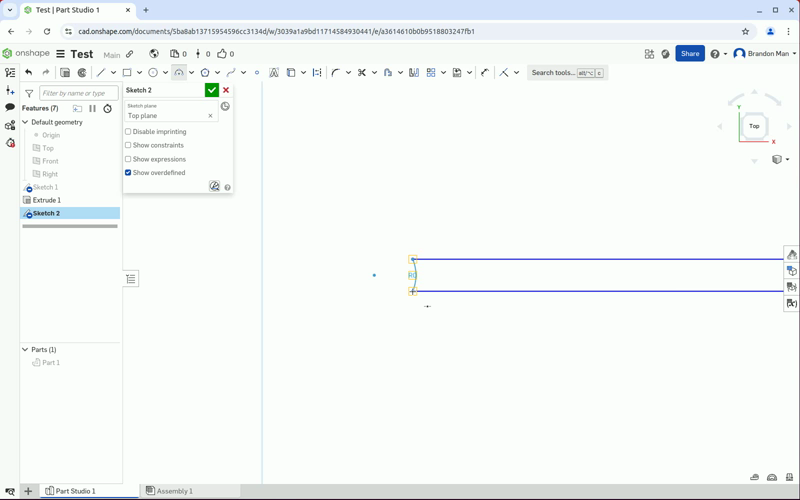
scroll(-6)
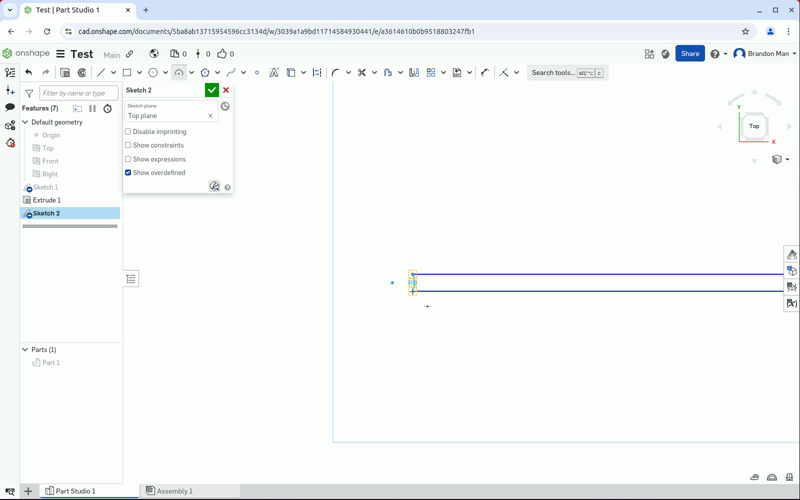
scroll(-6)
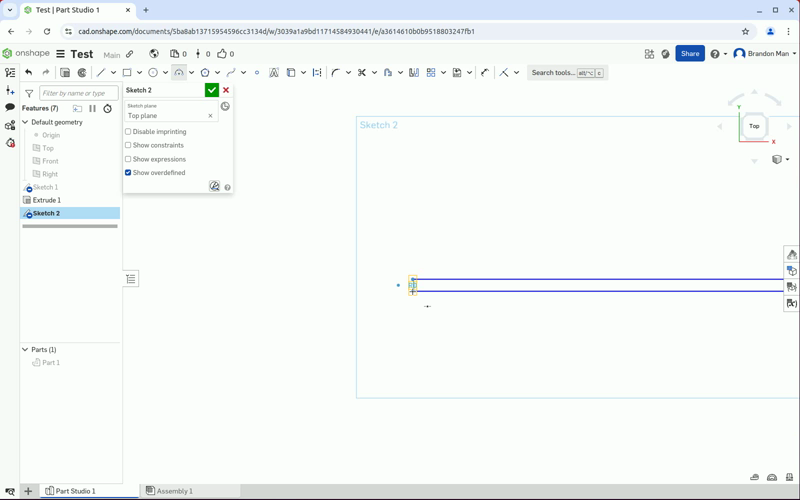
scroll(-6)
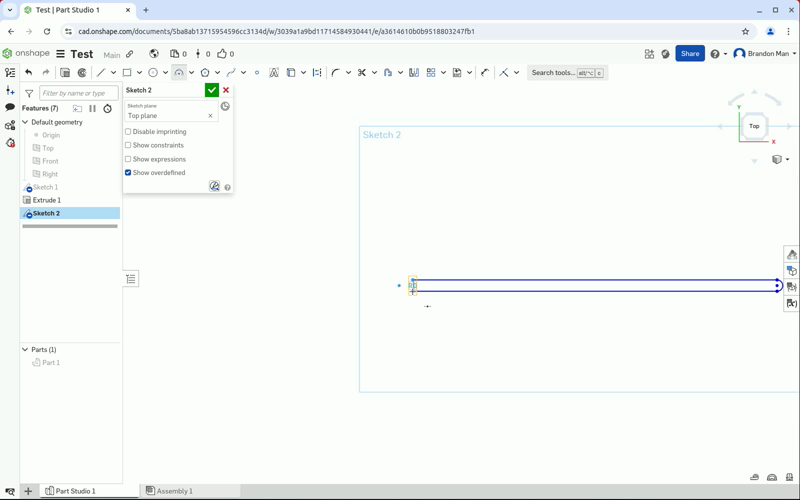
scroll(-6)
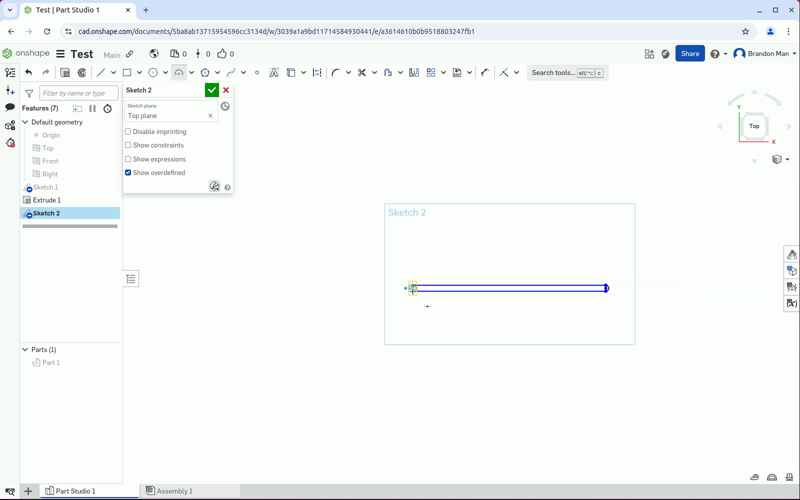
scroll(-6)
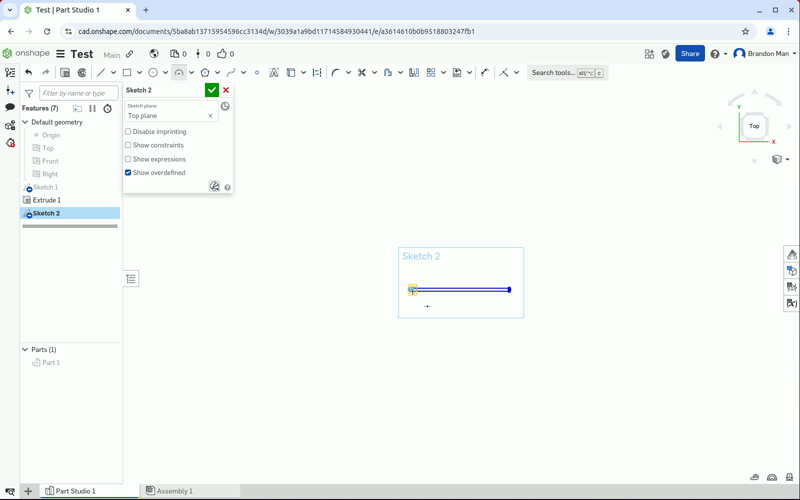
key_down(shift)
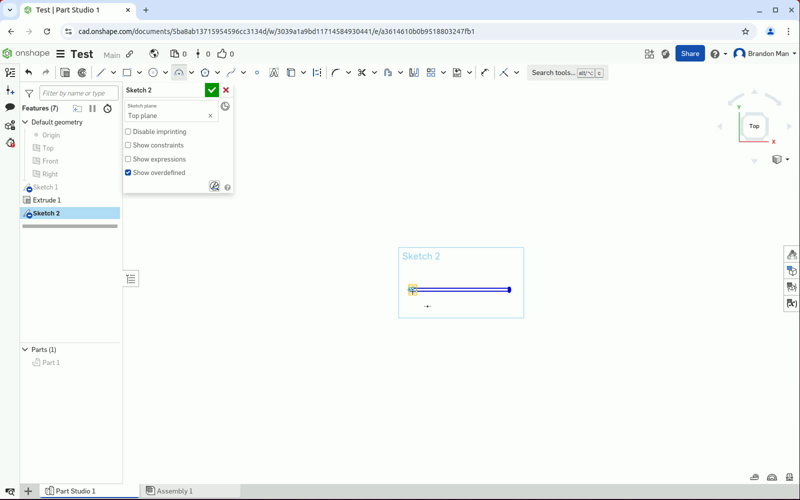
mouse_move(411, 289)
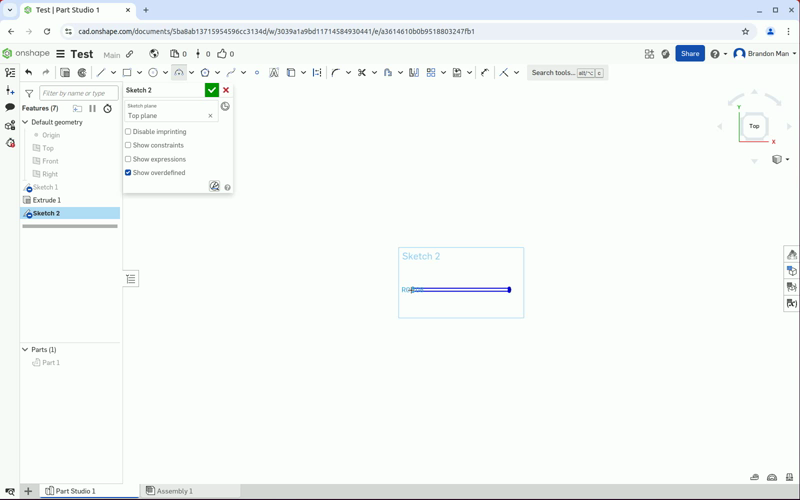
scroll(6)
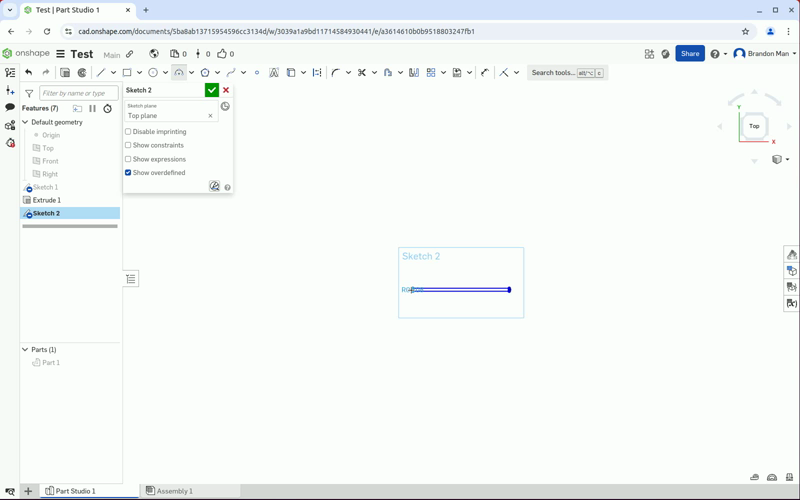
scroll(6)
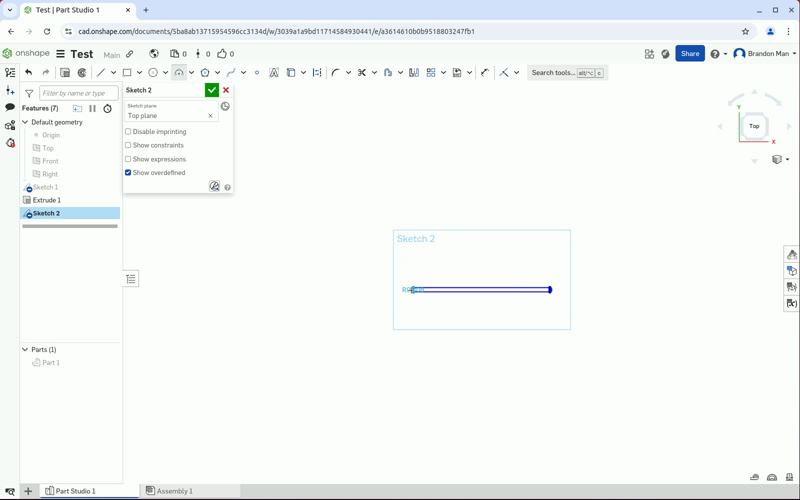
scroll(6)
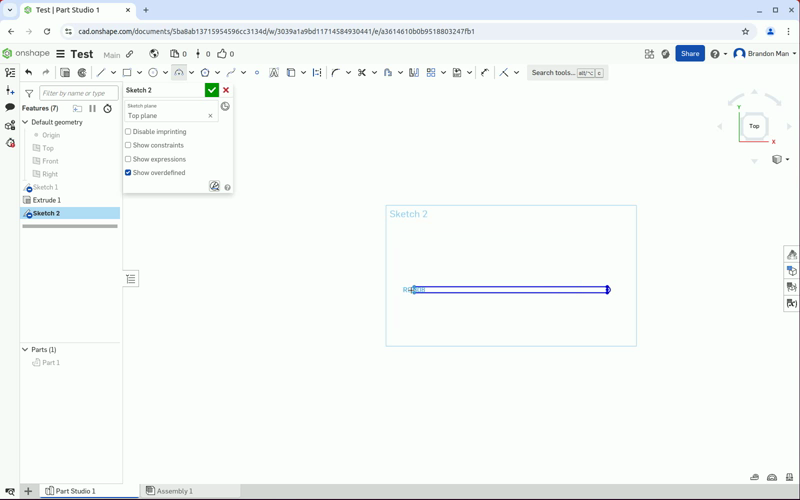
scroll(6)
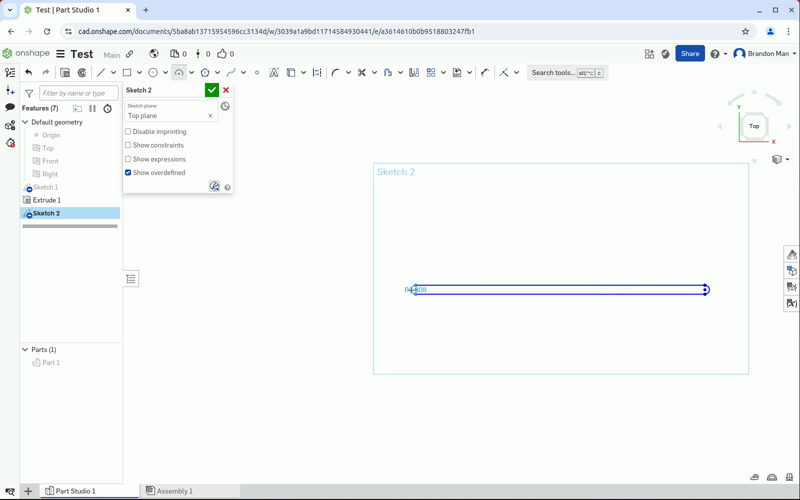
scroll(6)
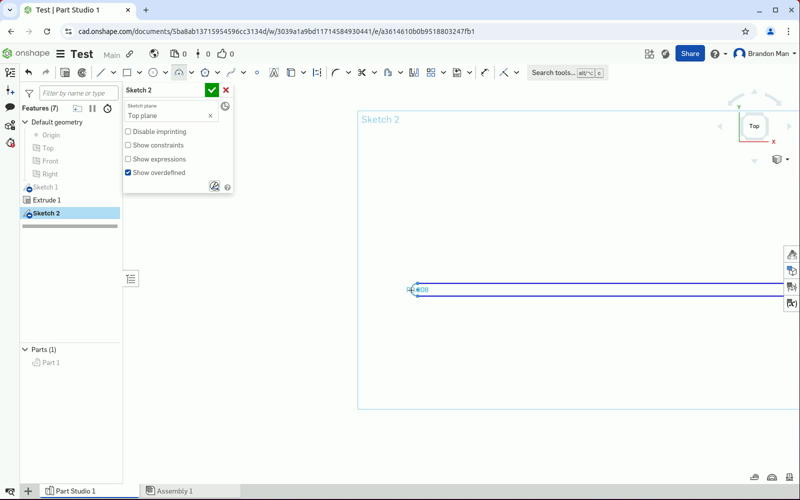
scroll(6)
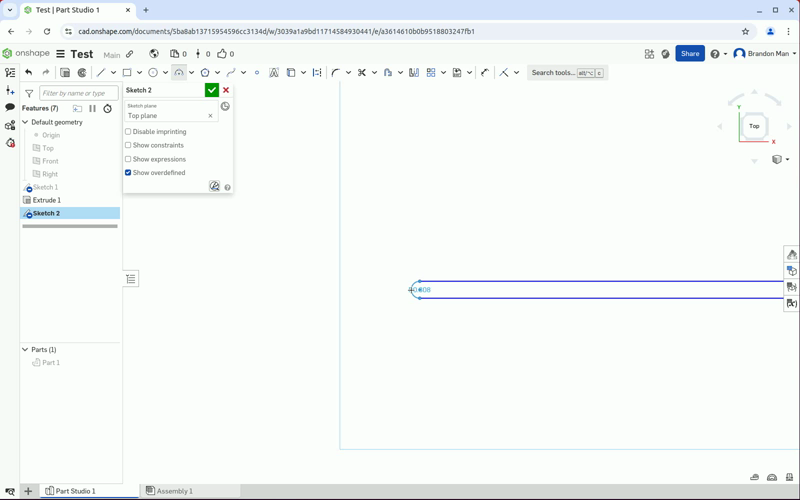
scroll(6)
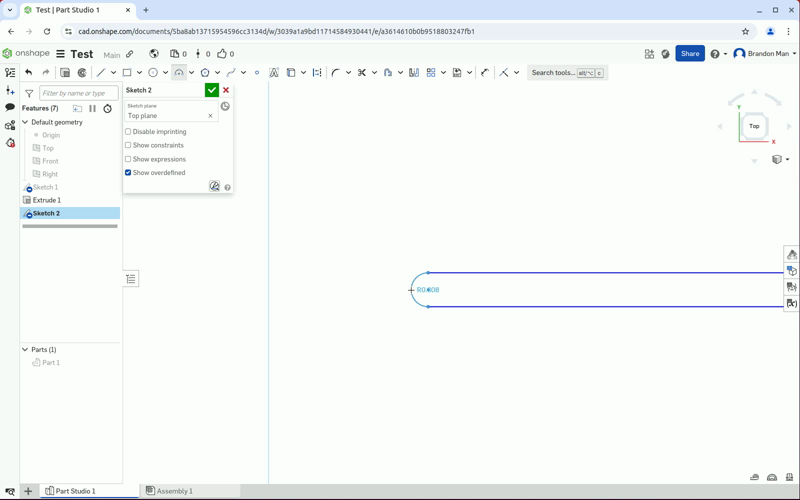
click(411, 289)
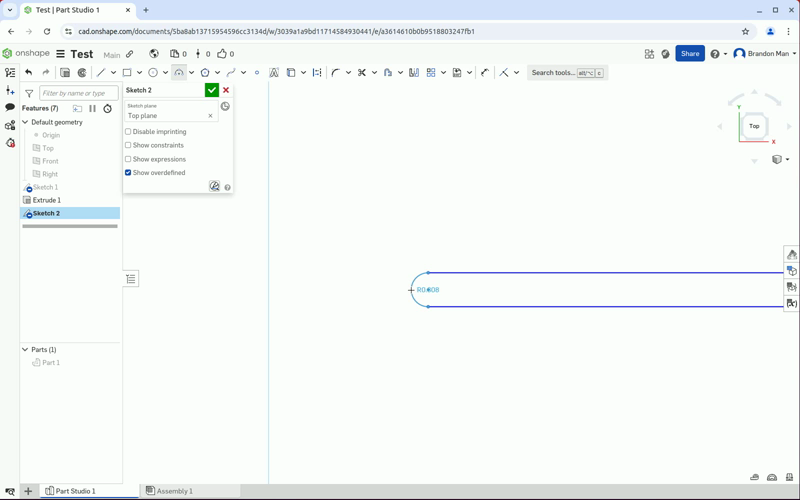
scroll(-6)
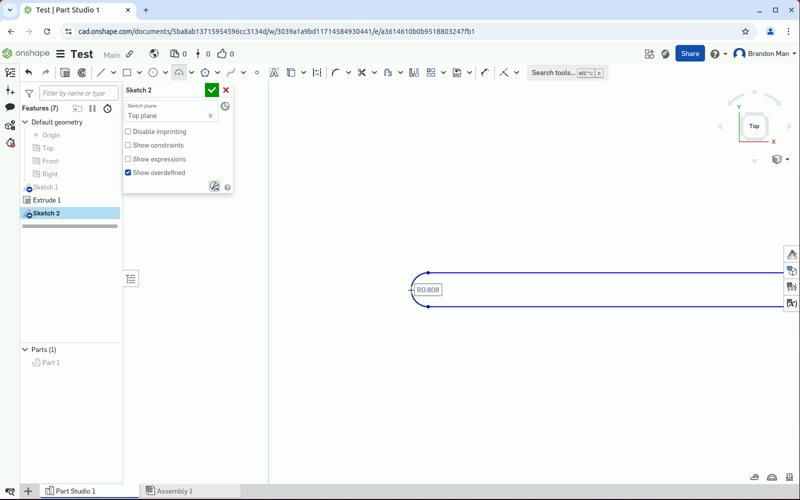
scroll(-6)
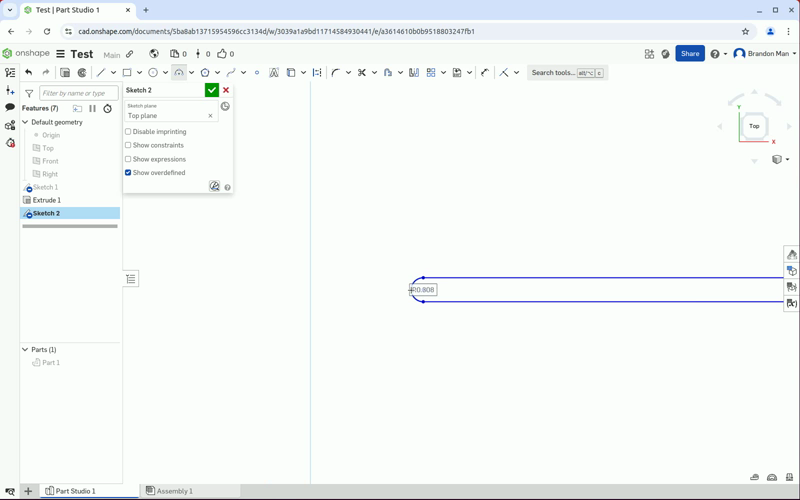
scroll(-6)
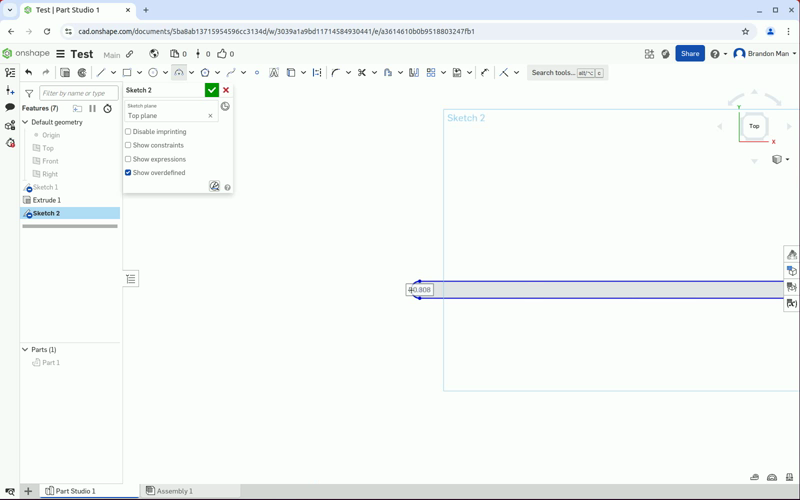
scroll(-6)
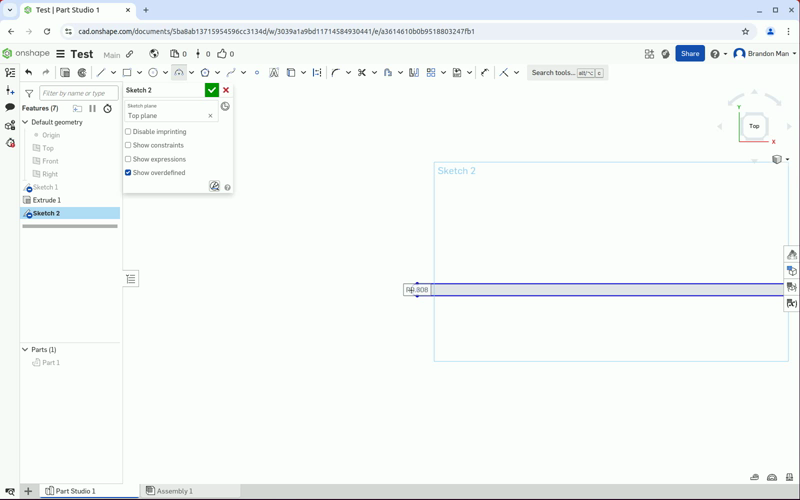
scroll(-6)
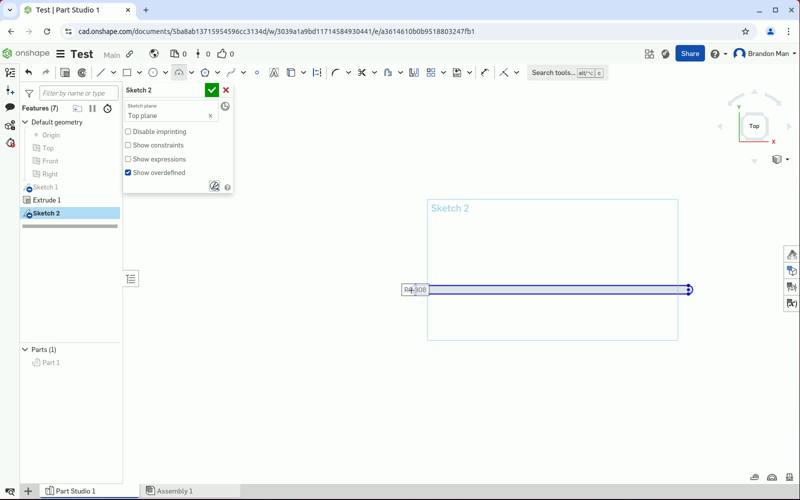
scroll(-6)
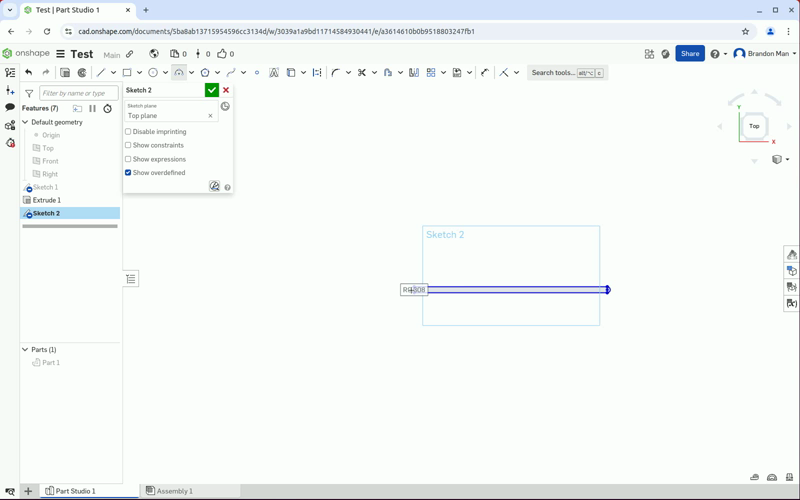
scroll(-6)
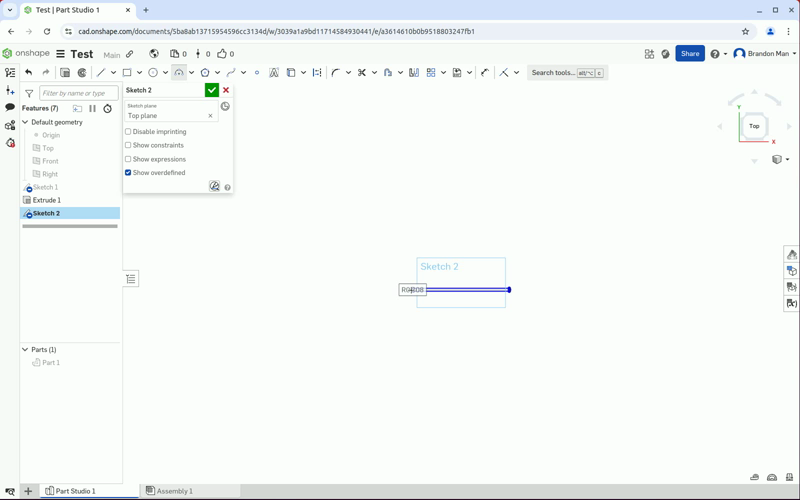
key_up(shift)
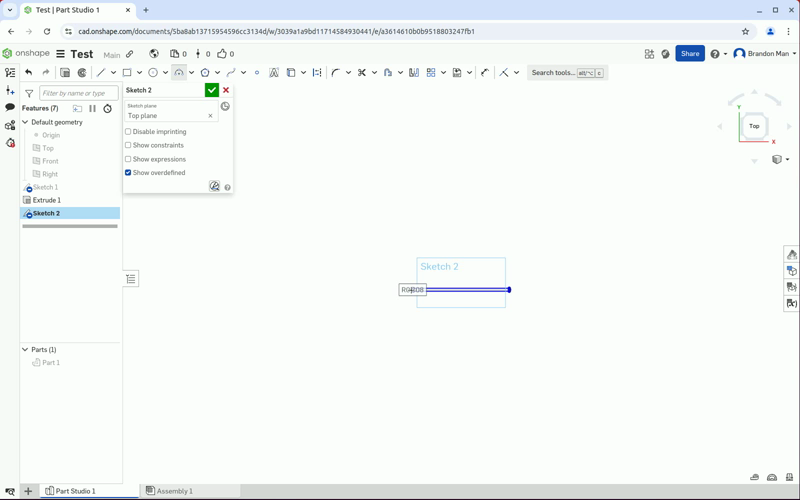
key(esc)
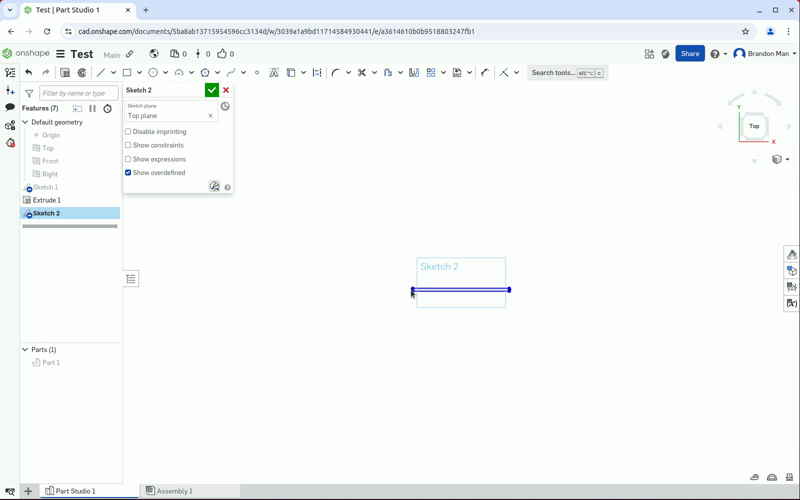
mouse_move(492, 290)
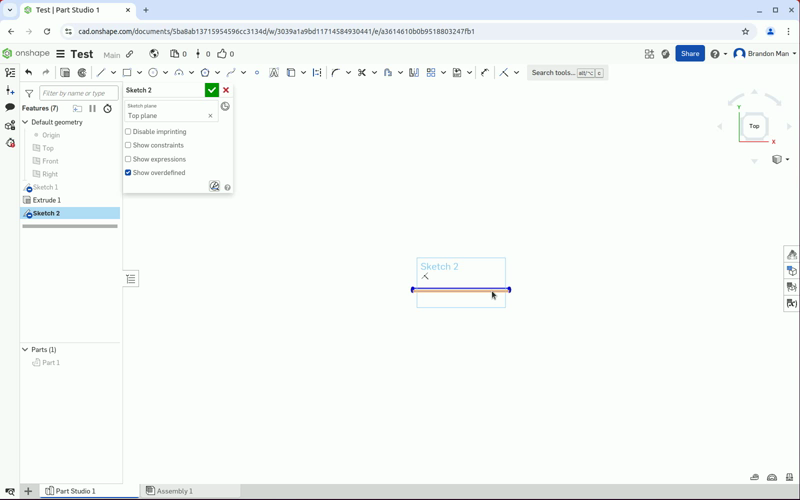
scroll(6)
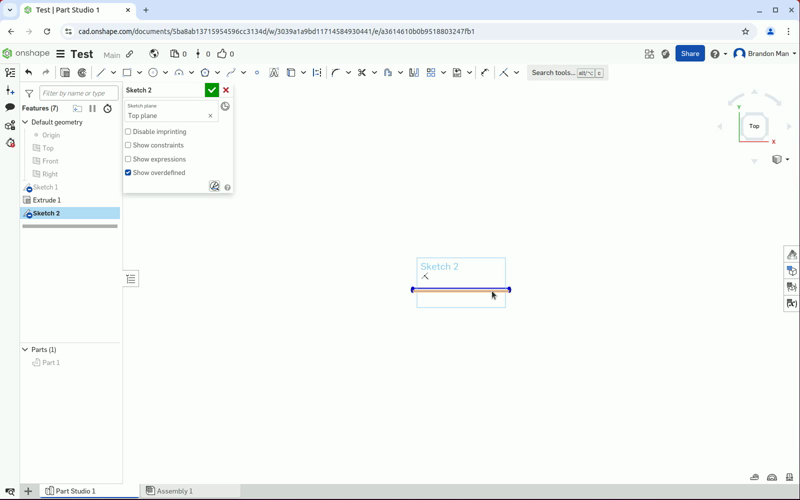
scroll(6)
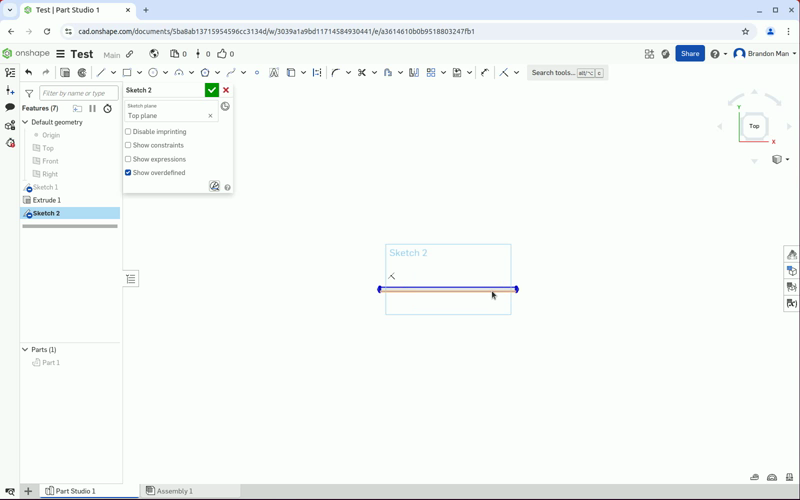
scroll(6)
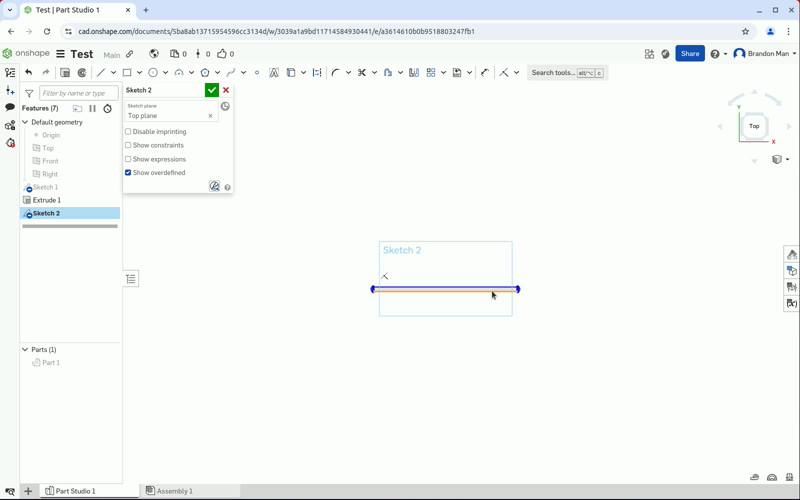
scroll(6)
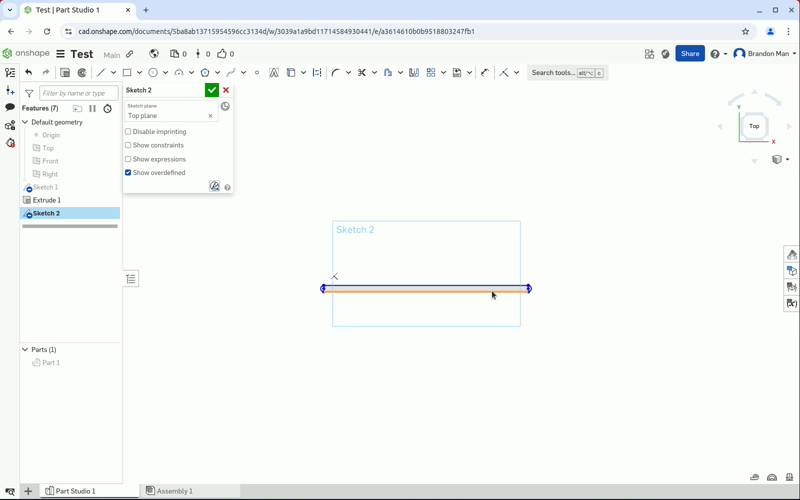
scroll(6)
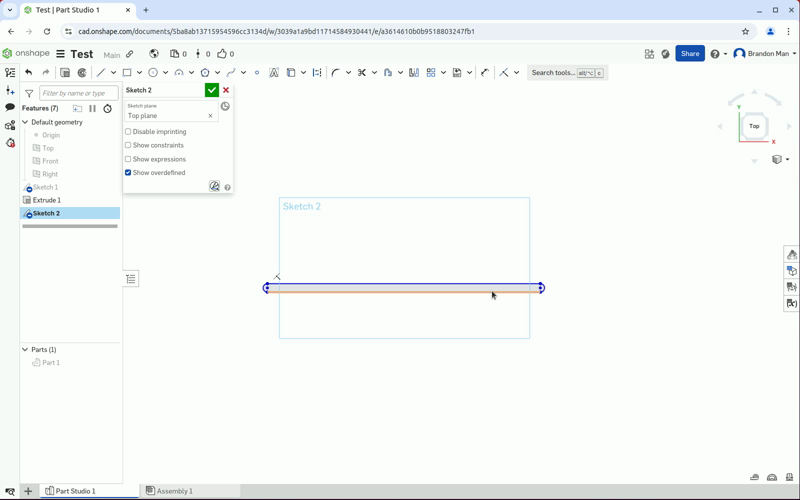
scroll(6)
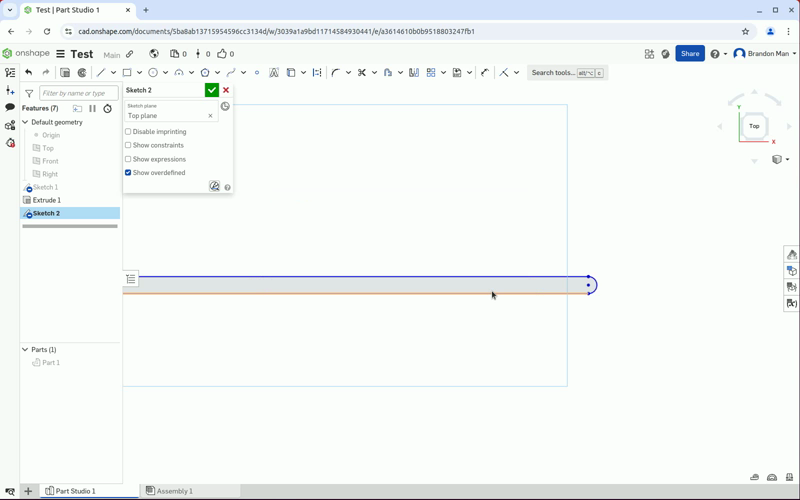
scroll(6)
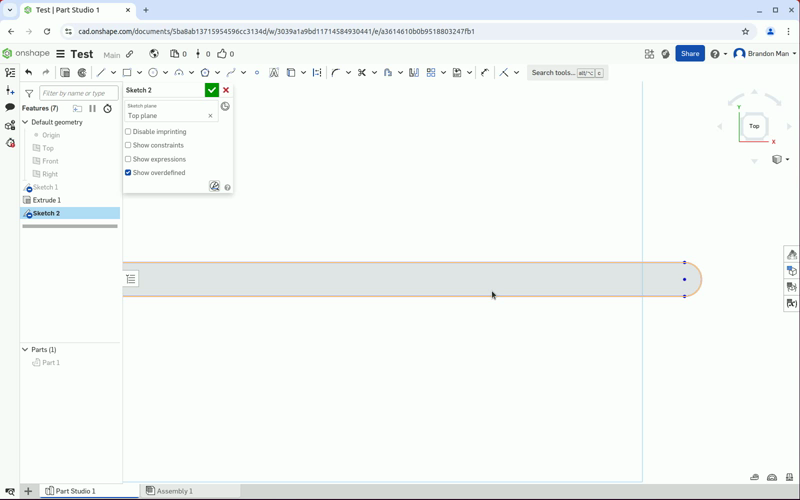
click(492, 290)
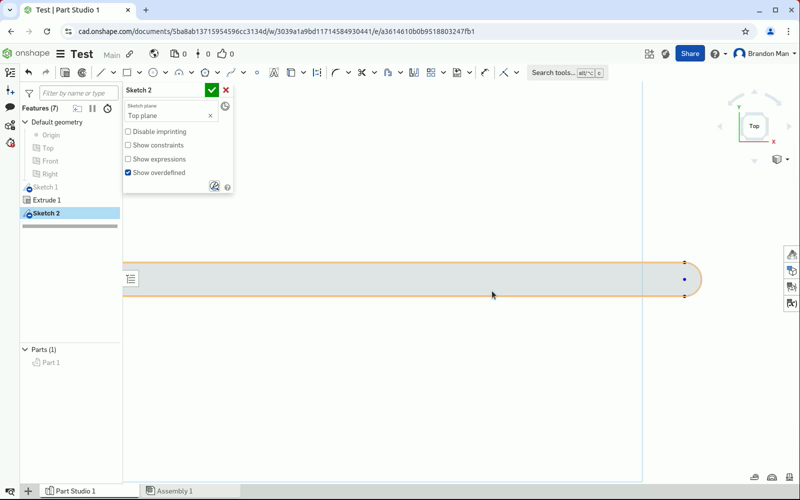
scroll(-6)
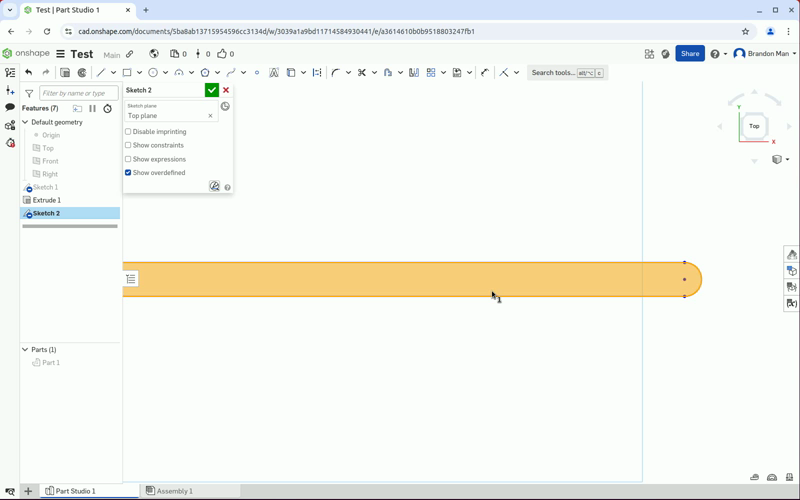
scroll(-6)
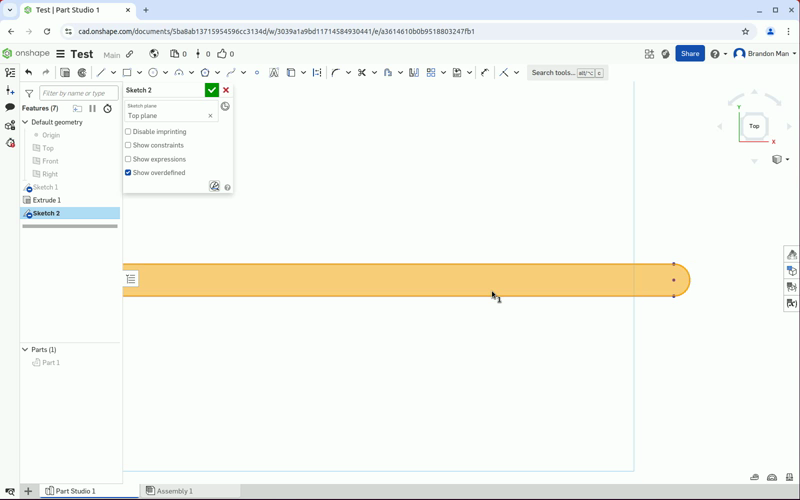
scroll(-6)
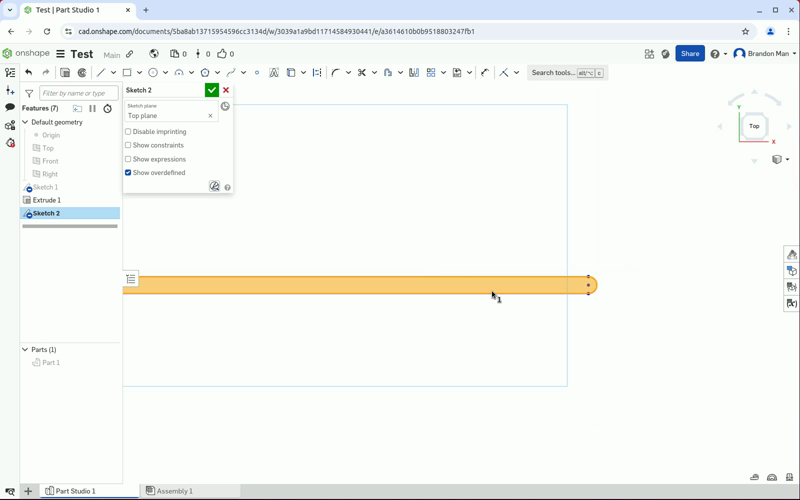
scroll(-6)
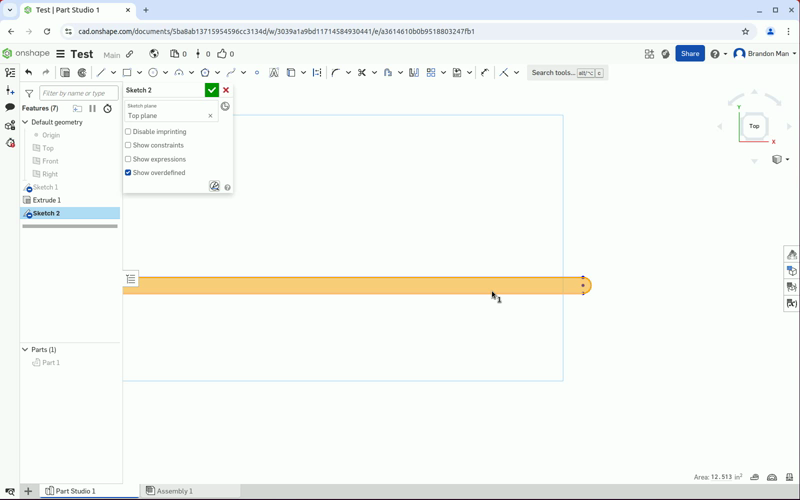
scroll(-6)
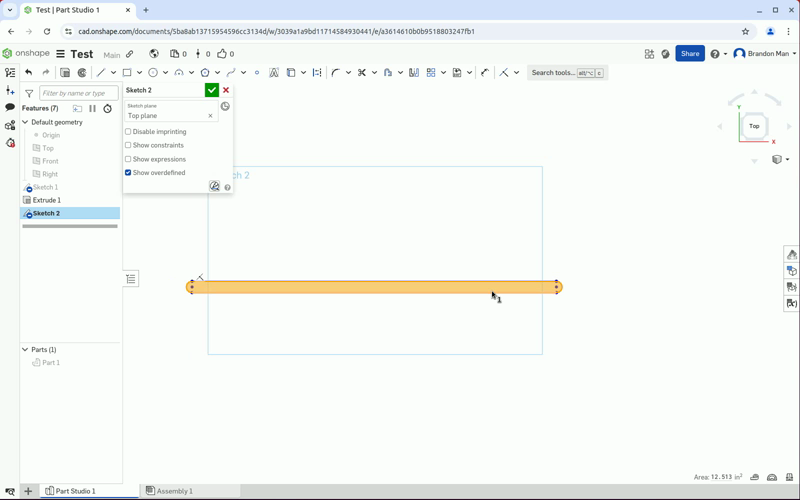
scroll(-6)
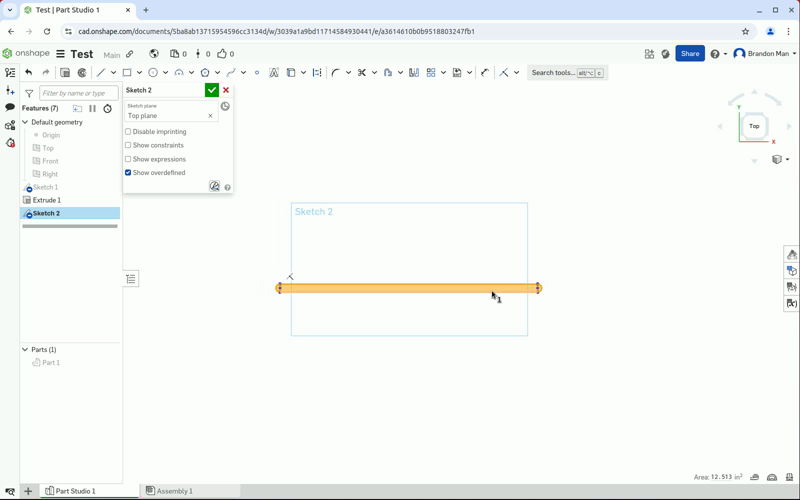
scroll(-6)
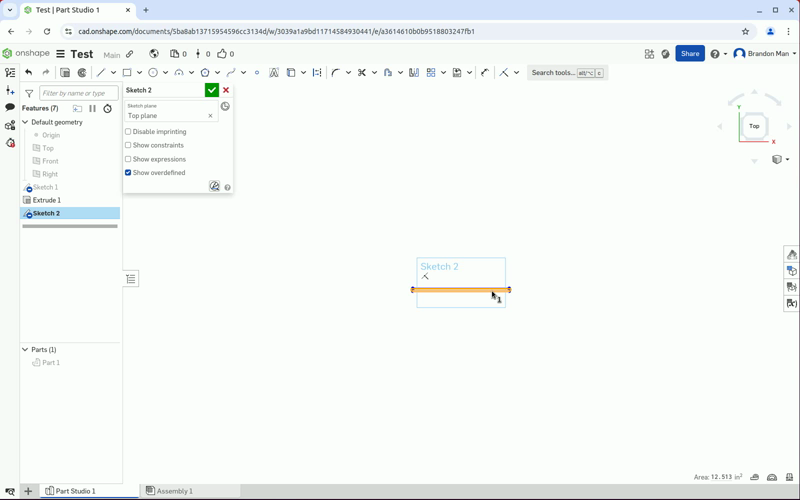
mouse_move(73, 352)
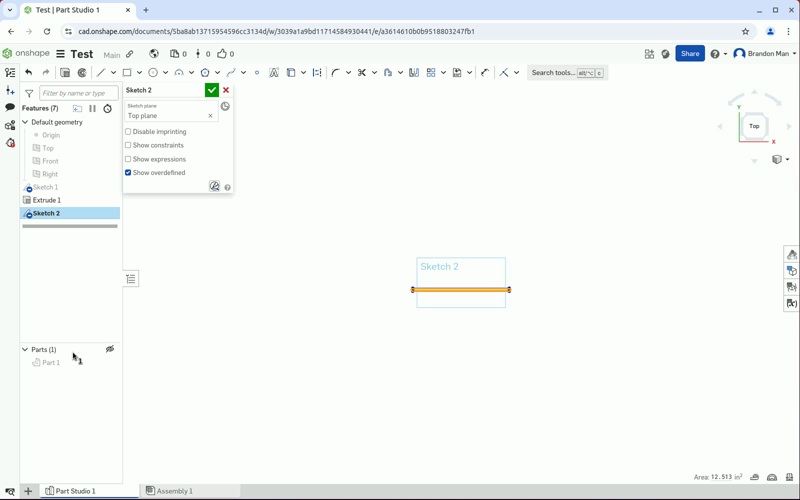
key(shift+y)
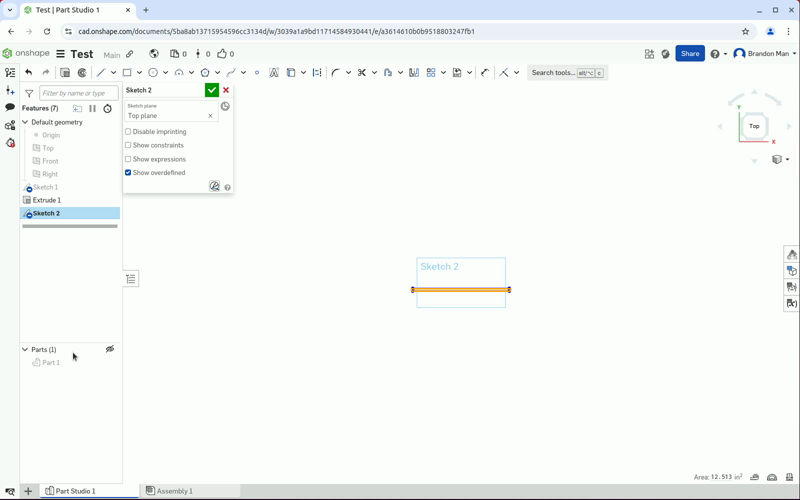
key(shift+e)
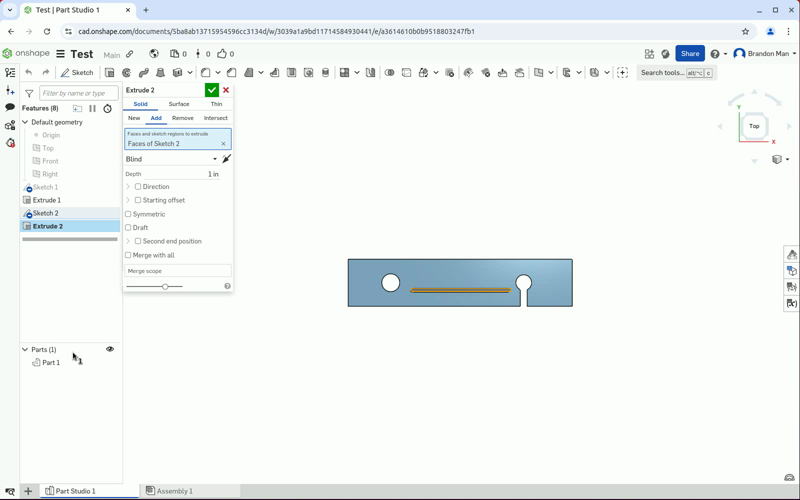
mouse_move(143, 106)
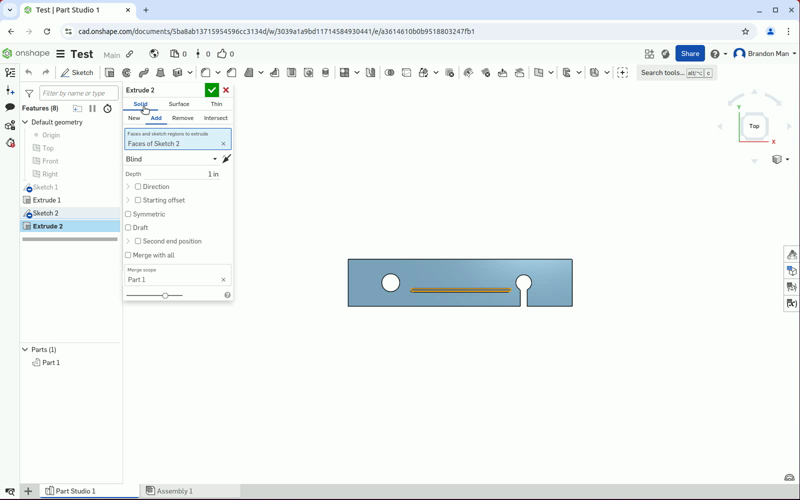
click(143, 106)
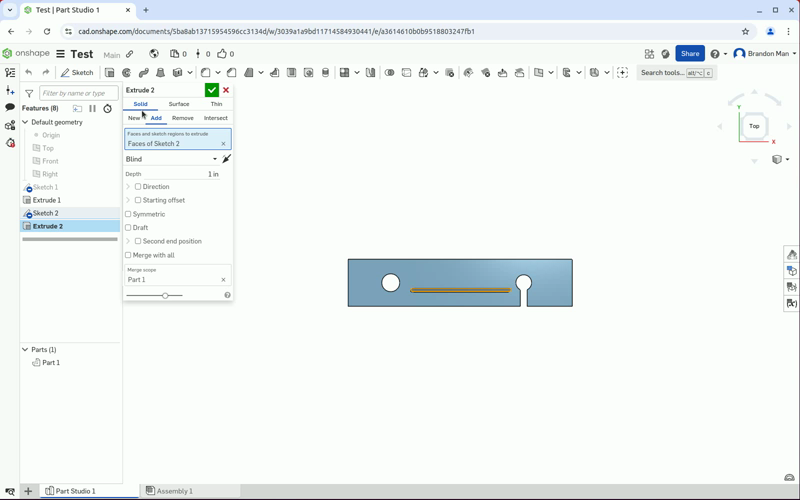
mouse_move(137, 120)
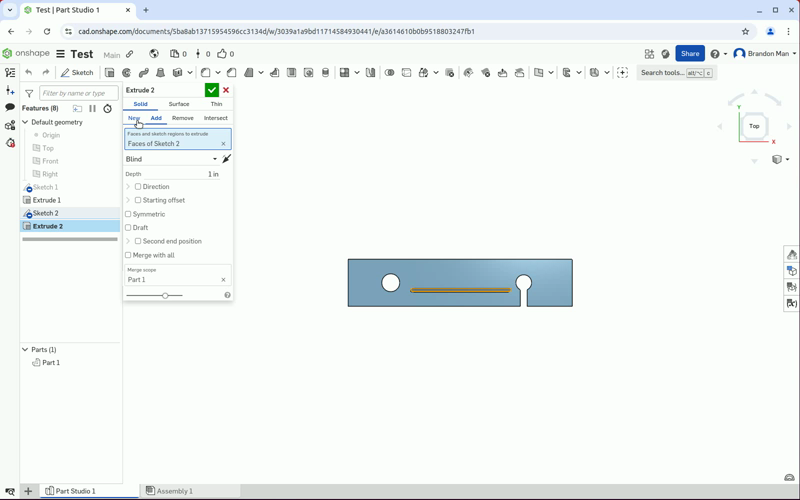
click(137, 120)
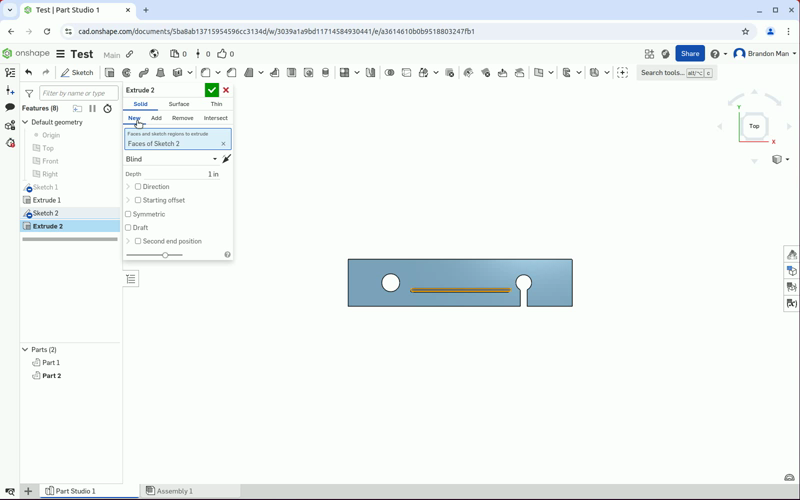
key(tab, 4)
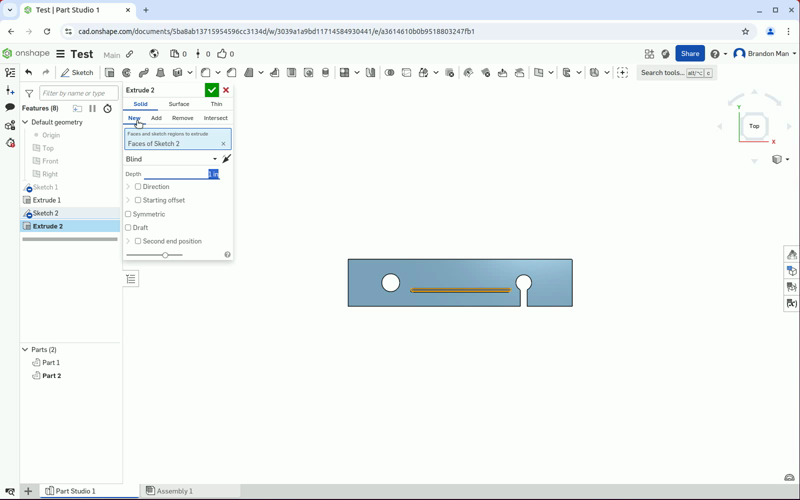
text(-1.204)
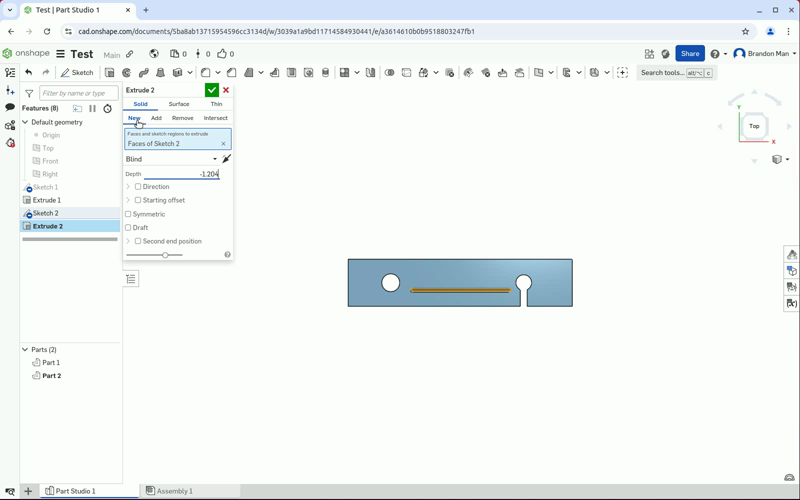
key(enter)
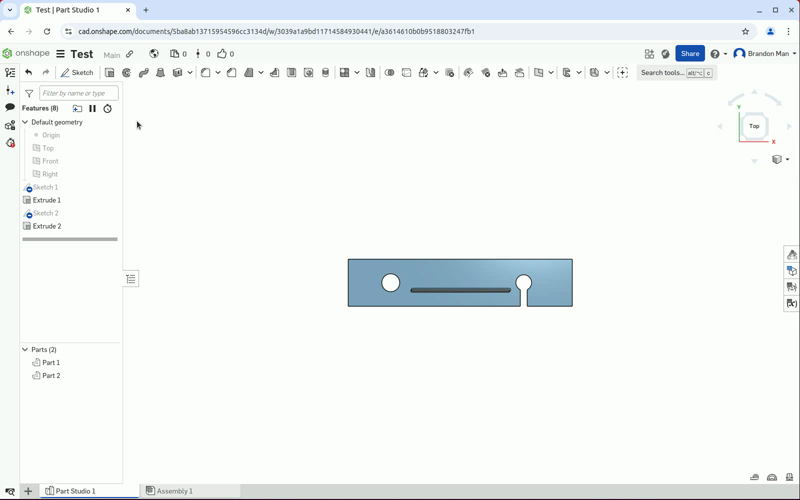
key(shift+h)
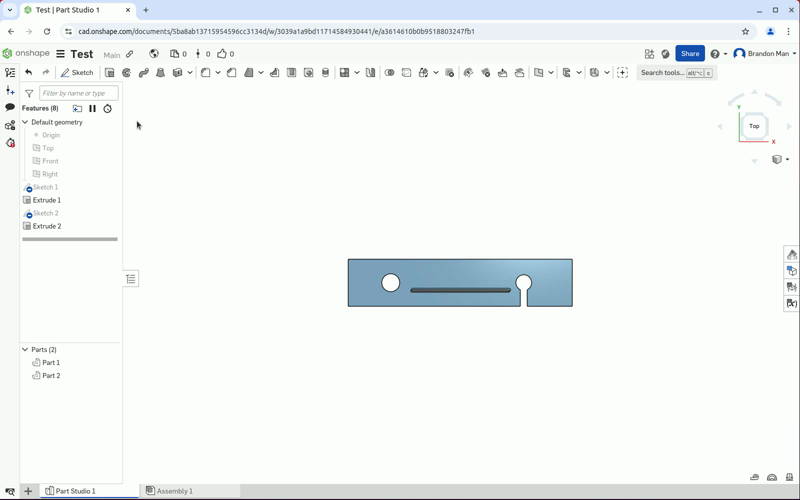
key(shift+h)
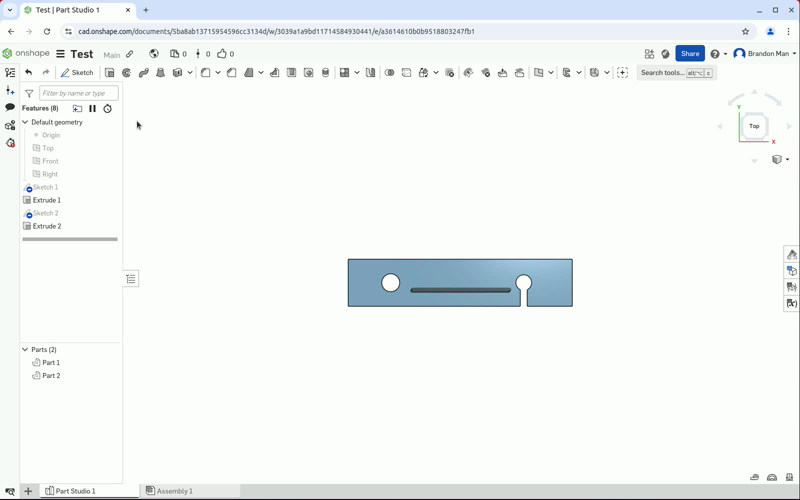
mouse_move(73, 189)
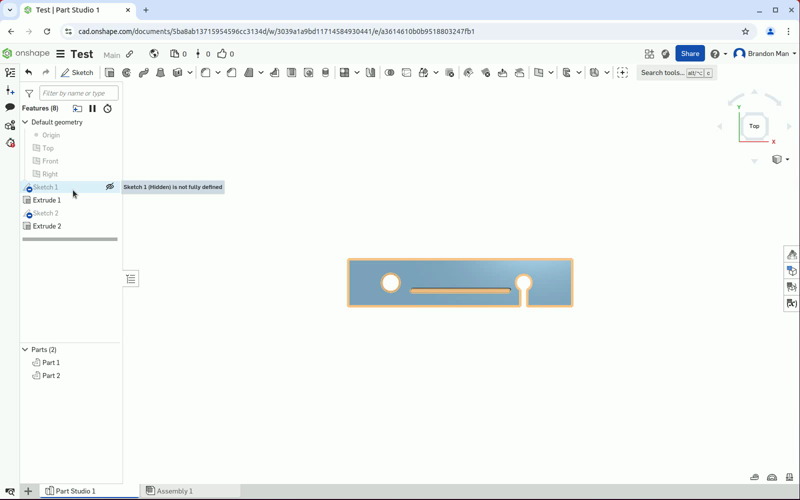
click(73, 189)
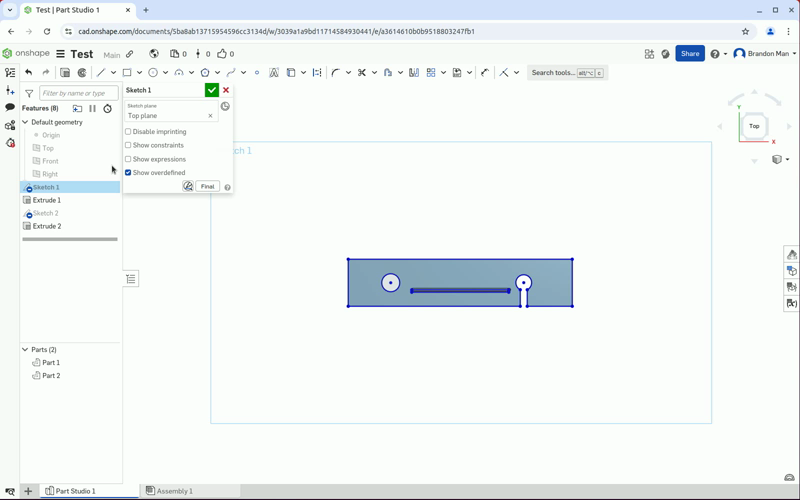
mouse_move(229, 92)
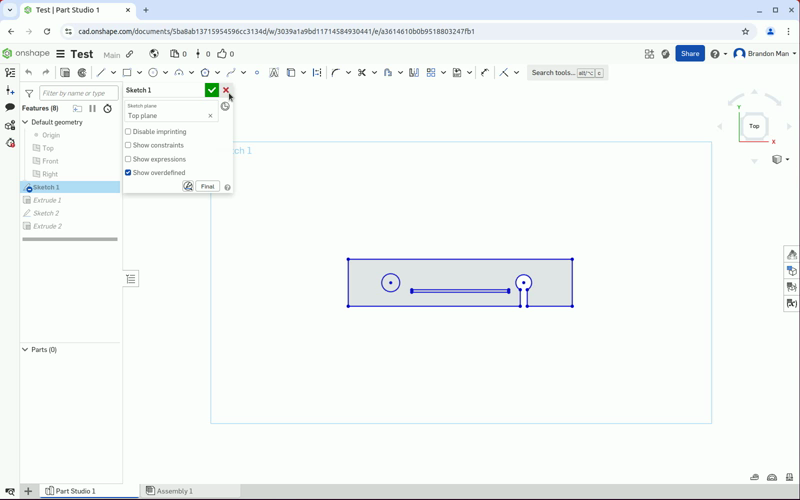
click(229, 92)
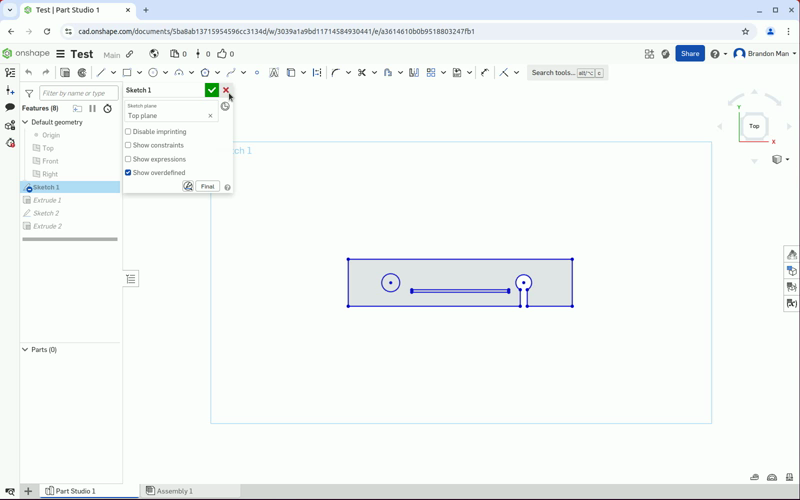
key(shift+s)
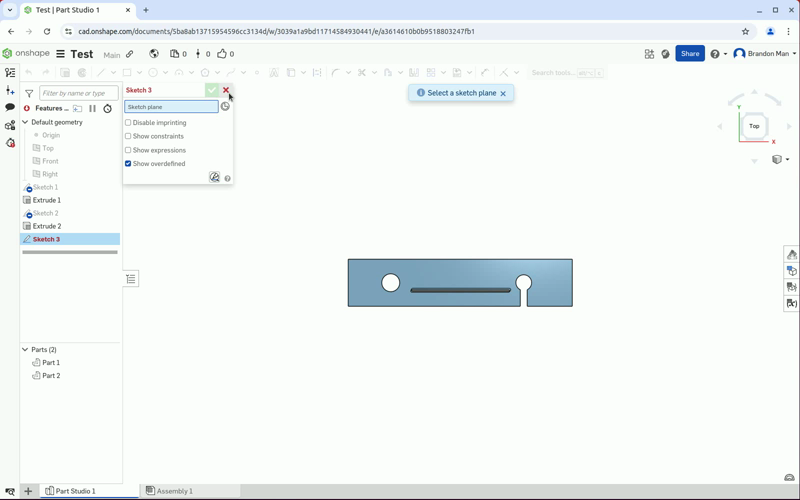
mouse_move(73, 150)
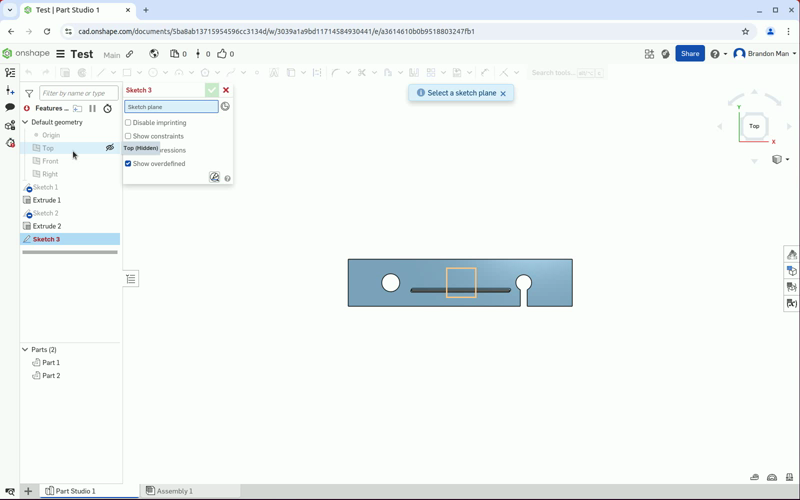
click(73, 150)
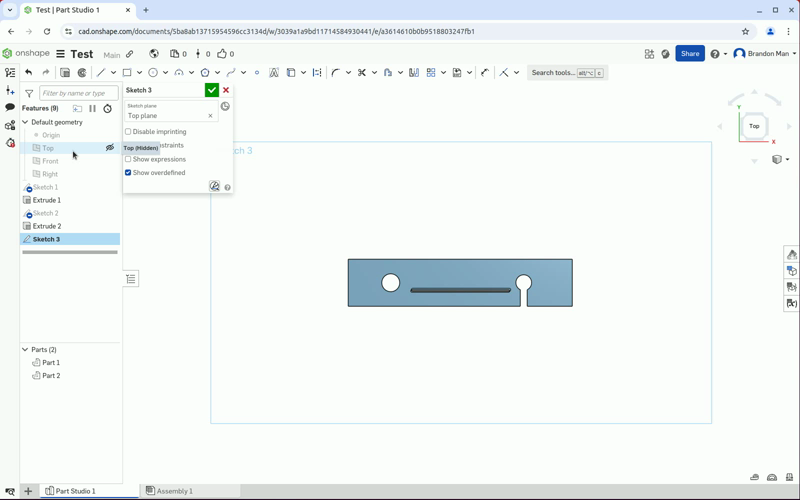
mouse_move(73, 352)
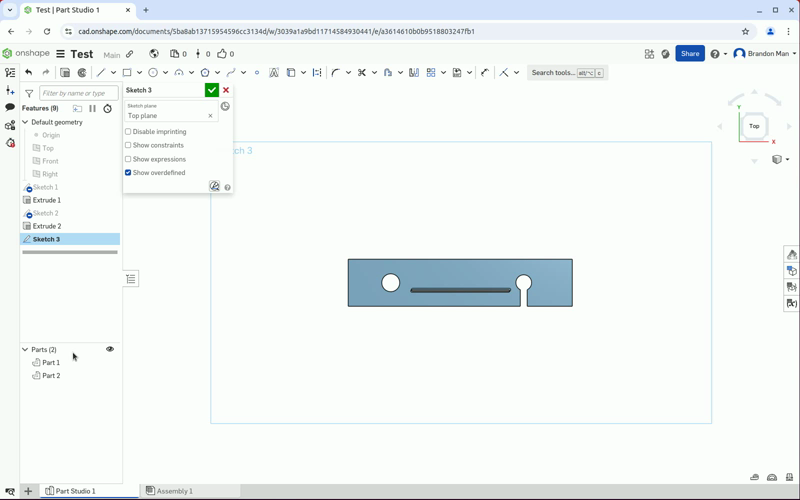
key(y)
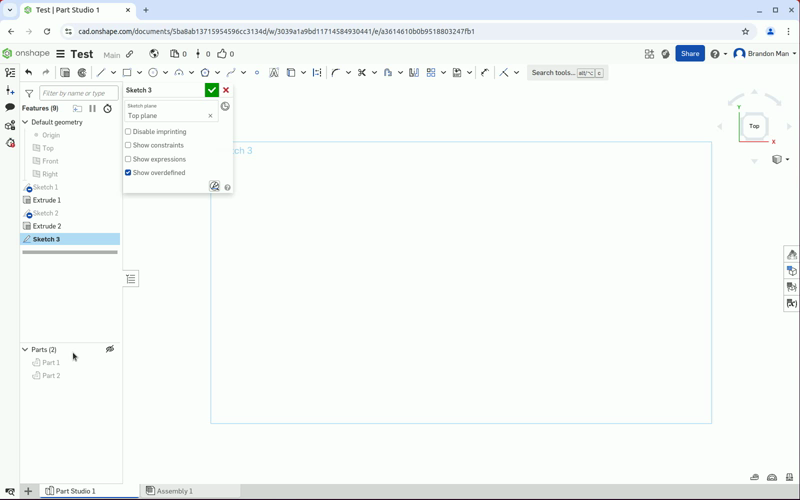
key(c)
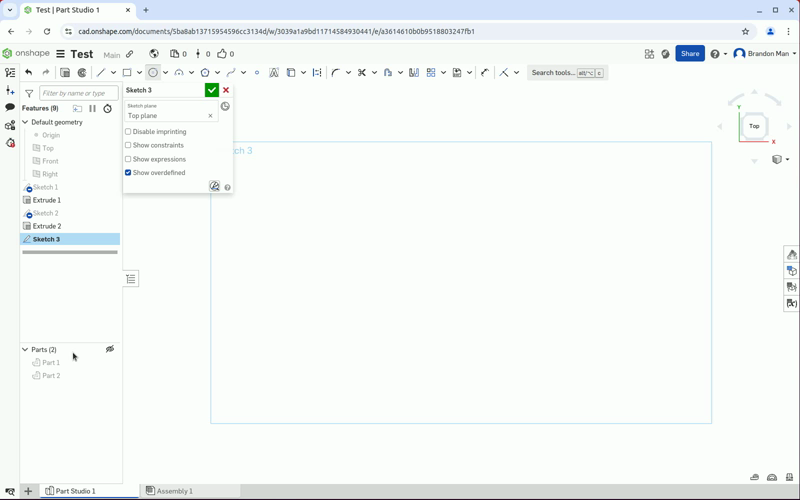
key_down(shift)
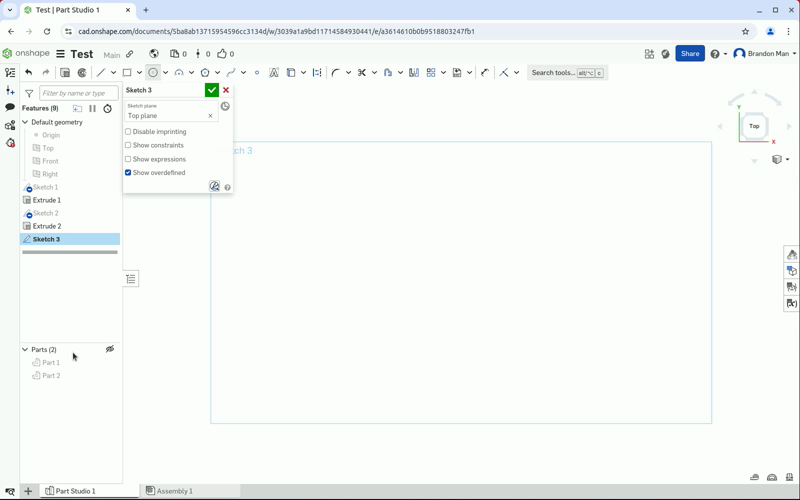
mouse_move(389, 282)
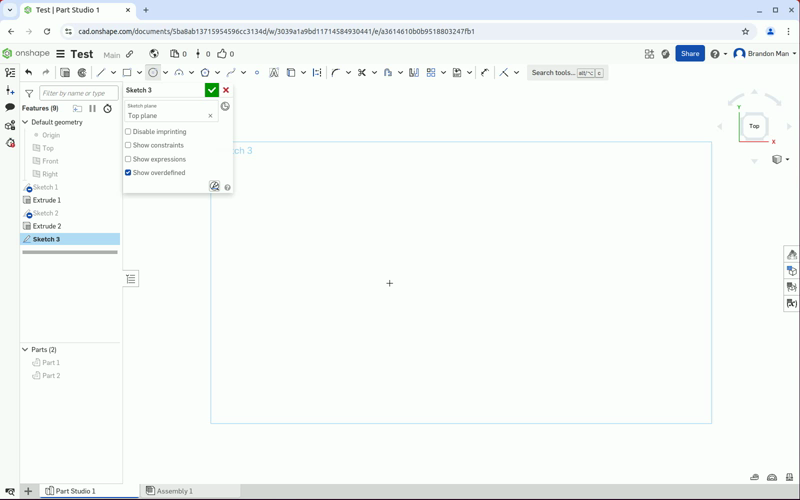
click(389, 282)
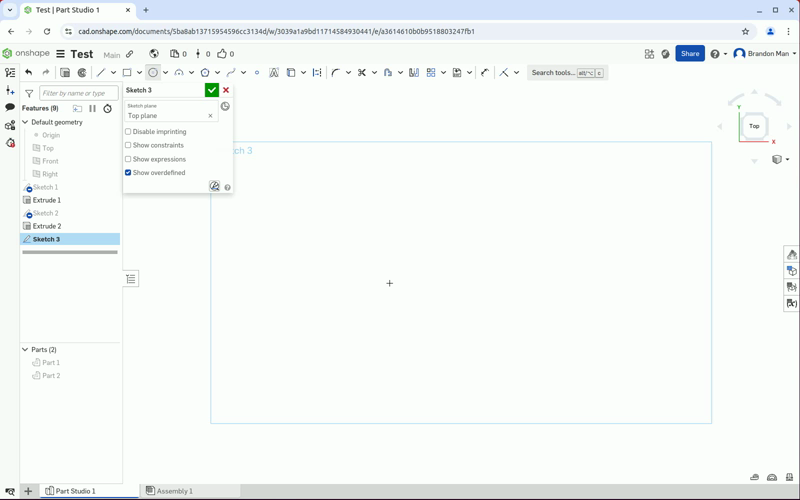
key_up(shift)
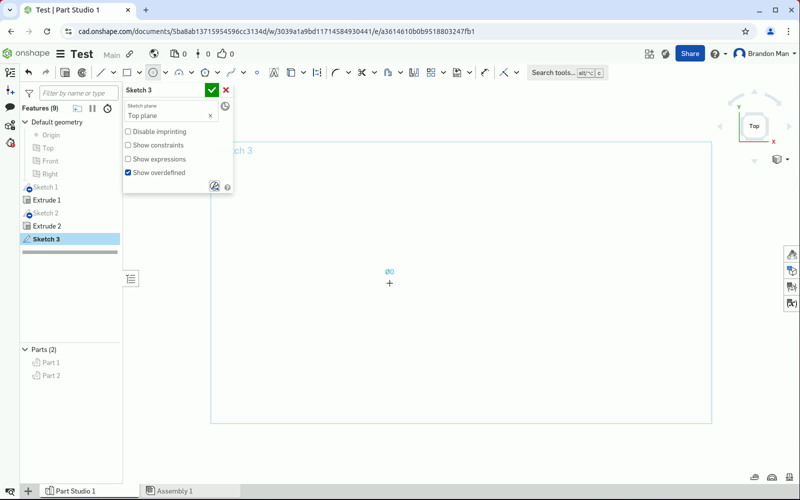
mouse_move(399, 282)
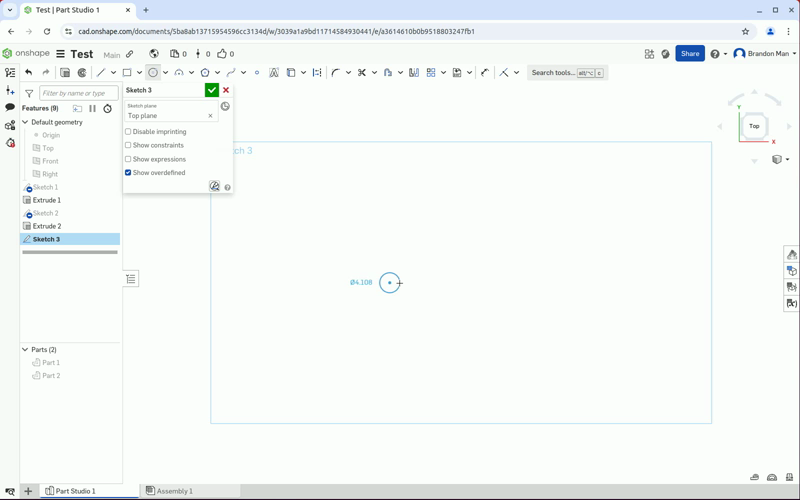
click(399, 282)
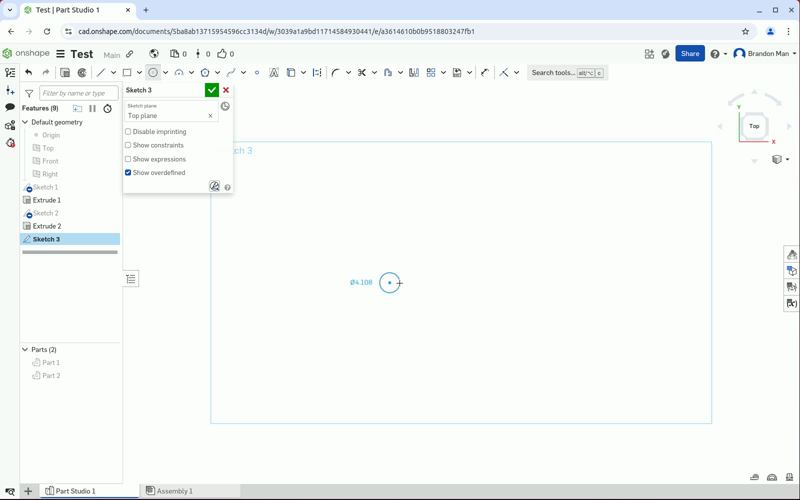
key(esc)
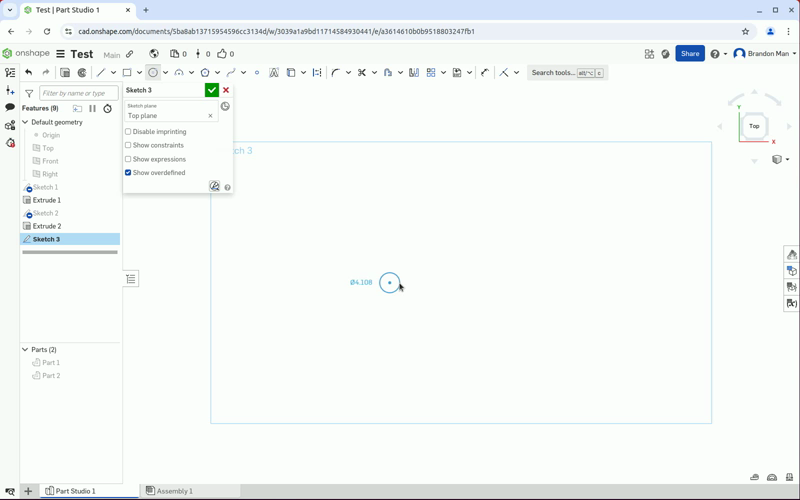
mouse_move(390, 273)
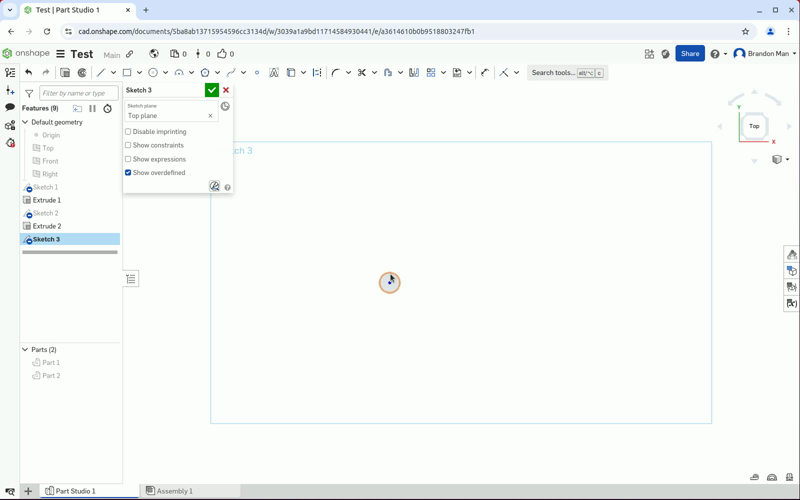
scroll(6)
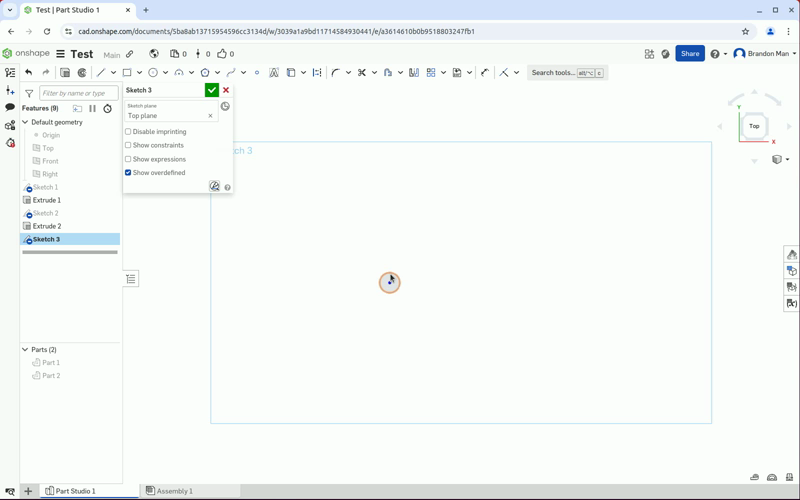
scroll(6)
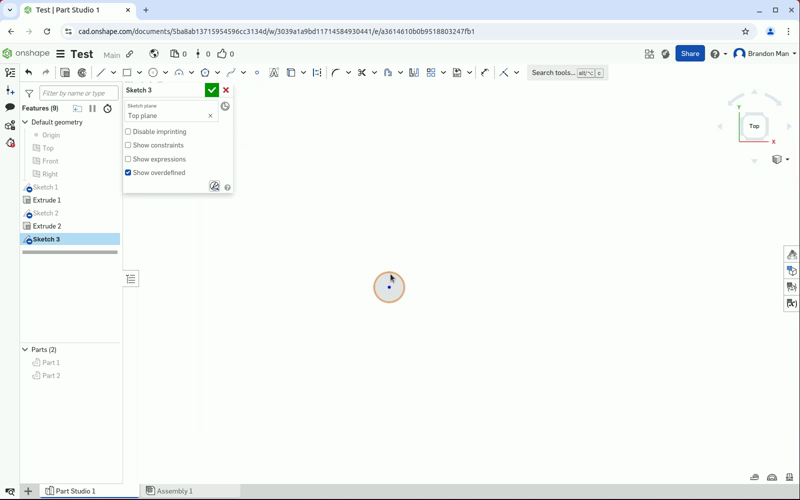
scroll(6)
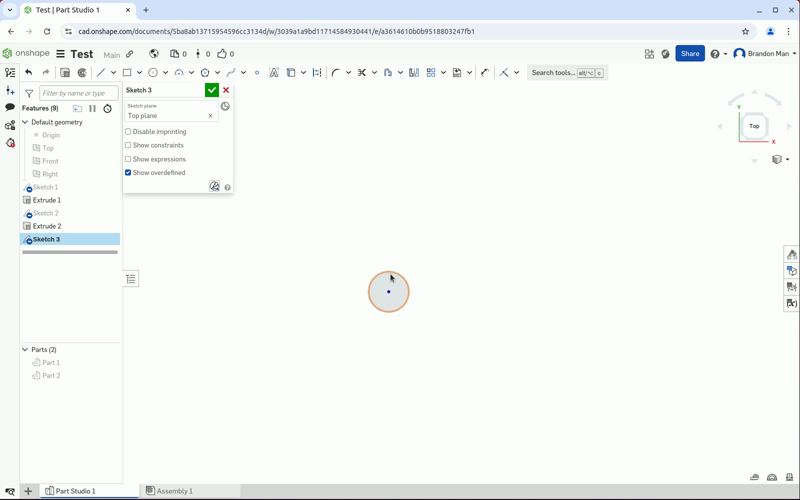
scroll(6)
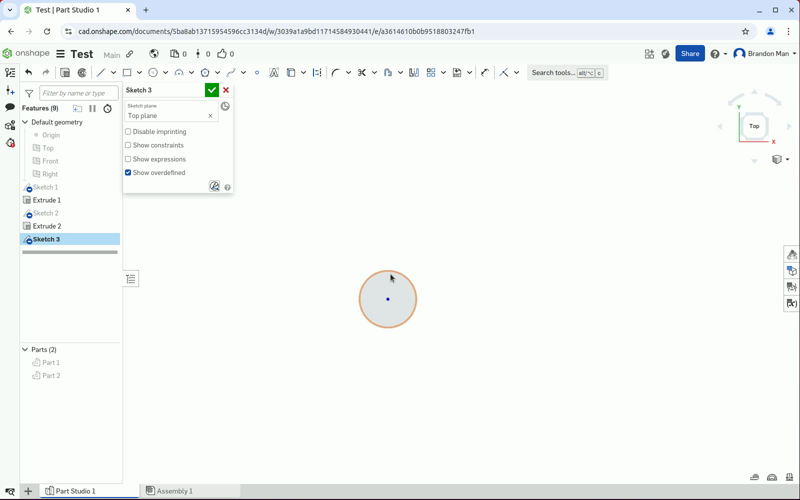
scroll(6)
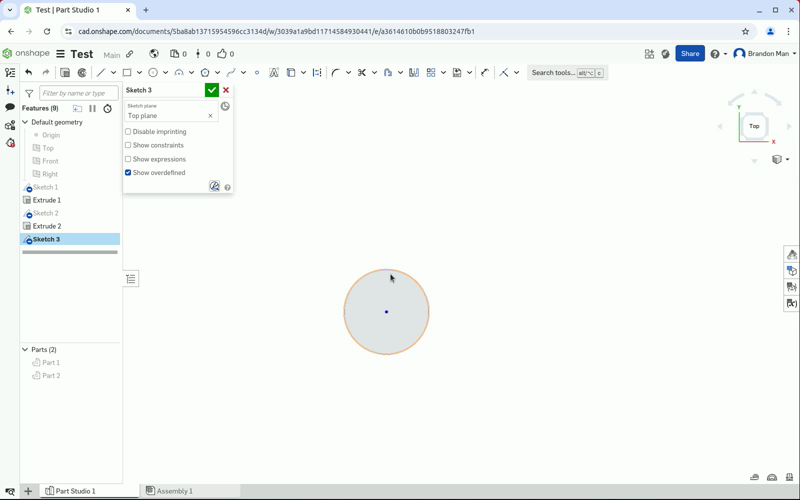
scroll(6)
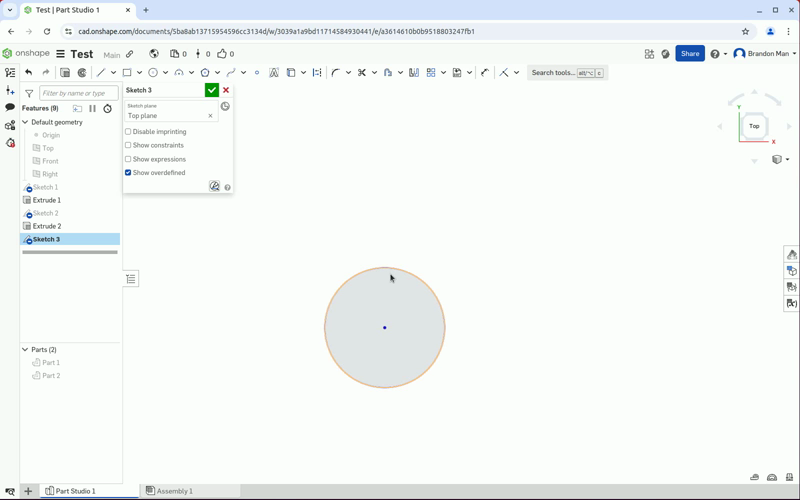
scroll(6)
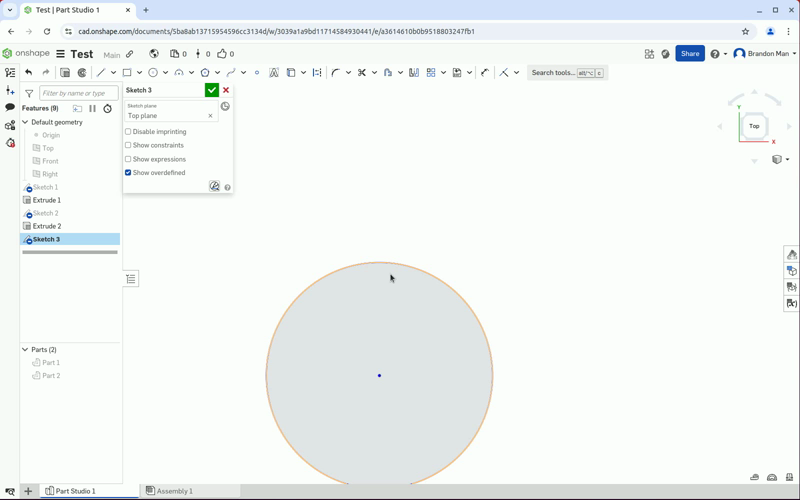
click(390, 273)
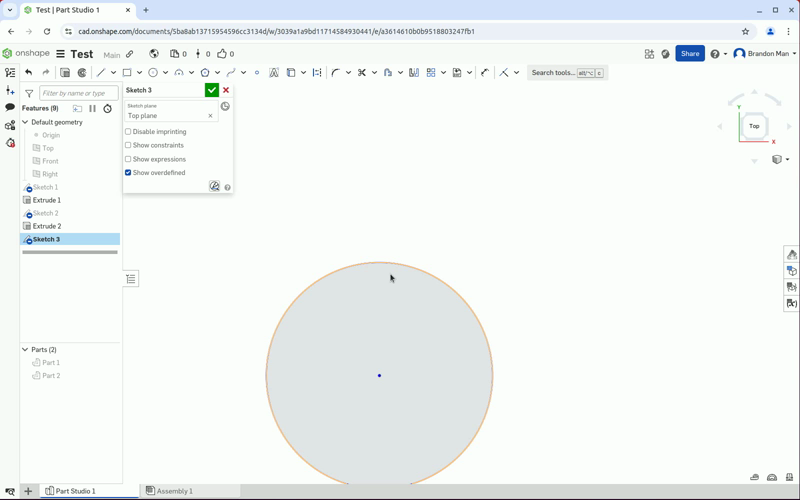
scroll(-6)
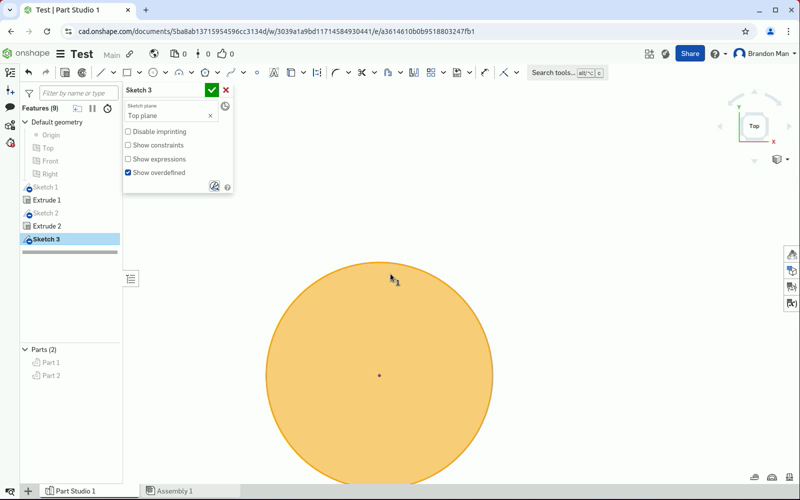
scroll(-6)
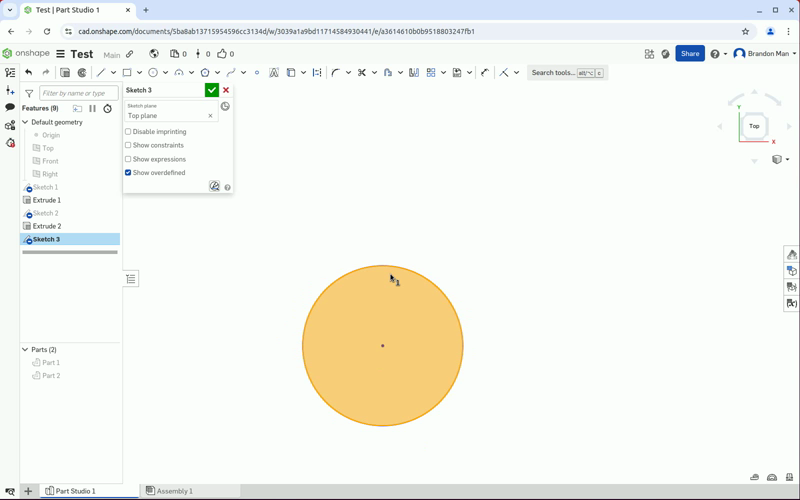
scroll(-6)
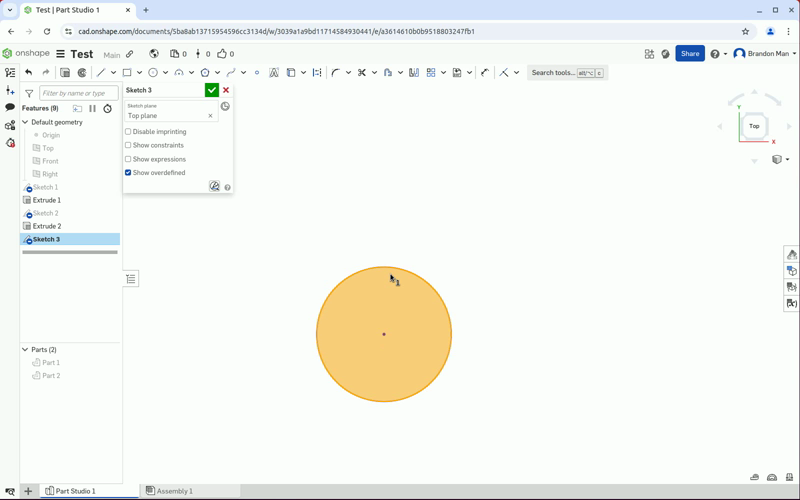
scroll(-6)
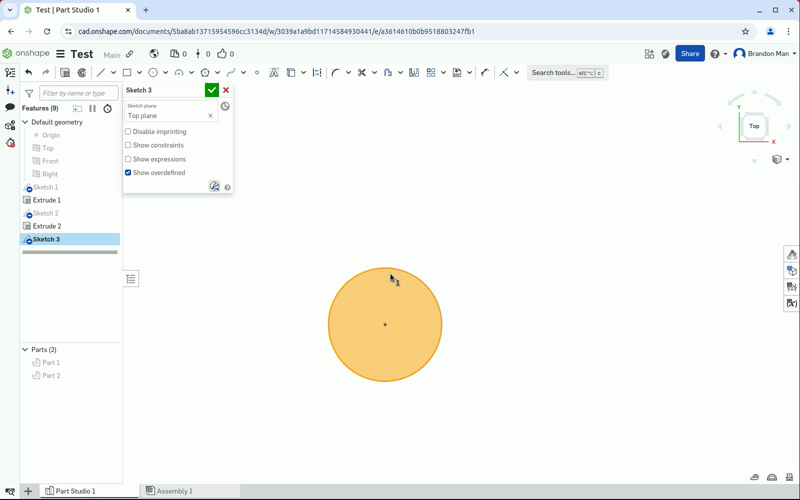
scroll(-6)
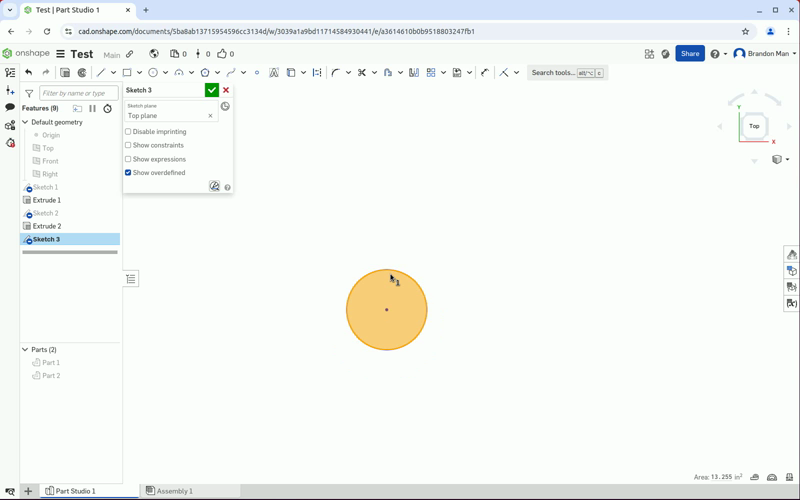
scroll(-6)
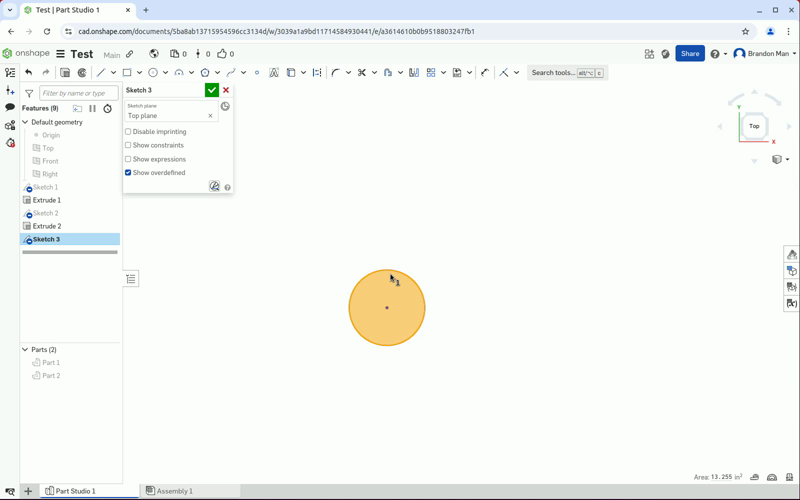
scroll(-6)
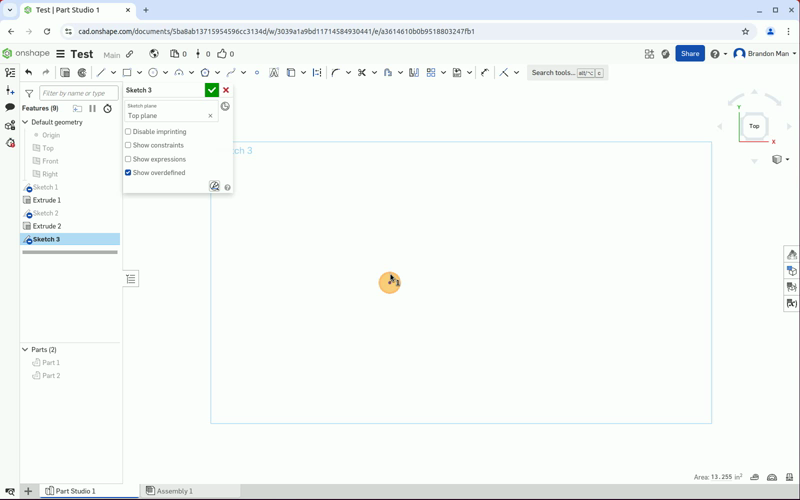
mouse_move(73, 352)
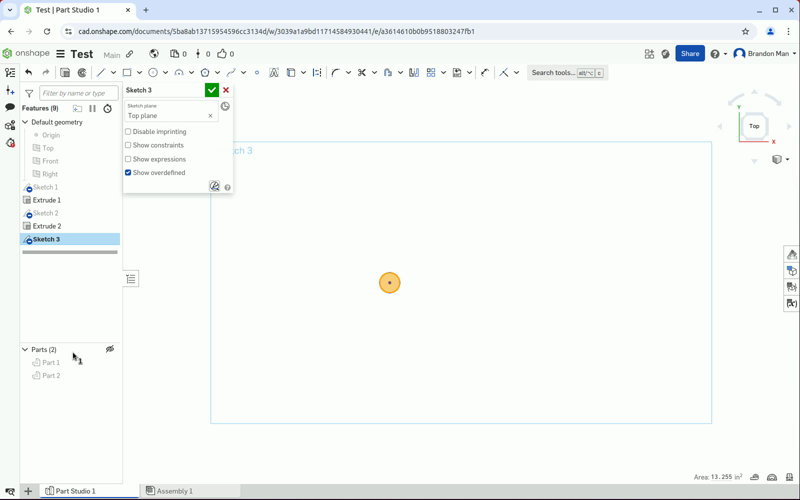
key(shift+y)
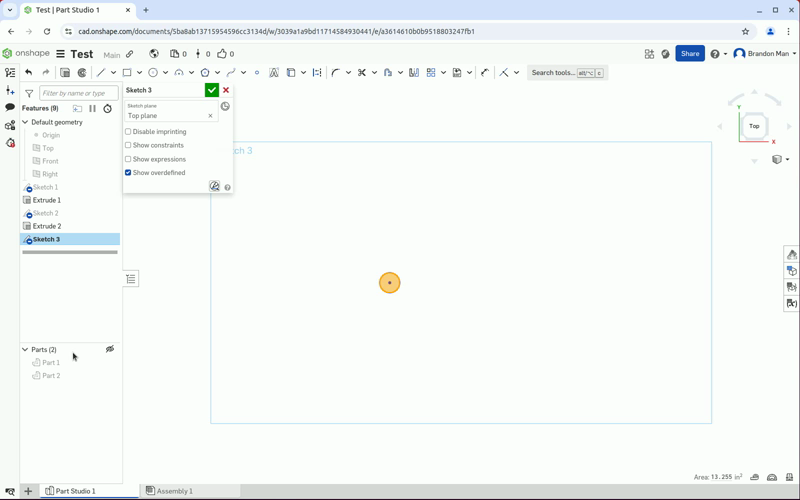
key(shift+e)
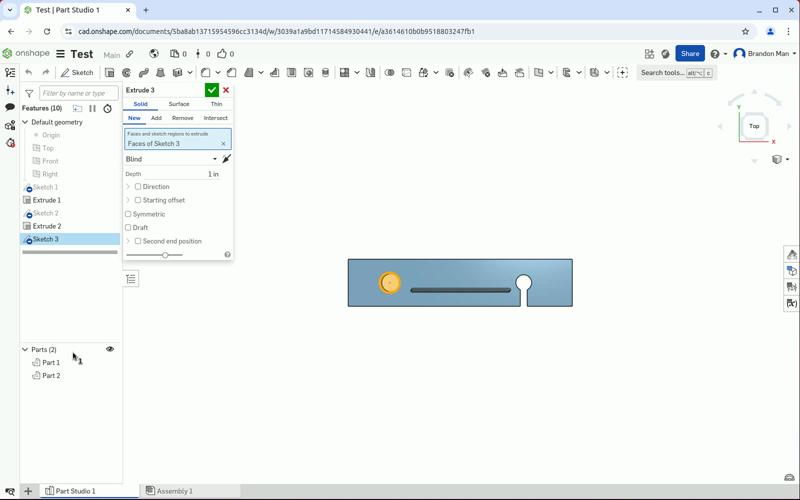
mouse_move(143, 106)
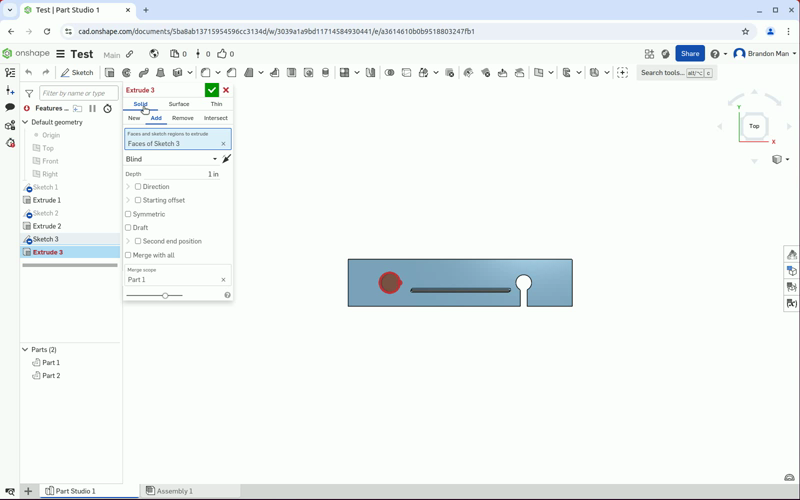
click(143, 106)
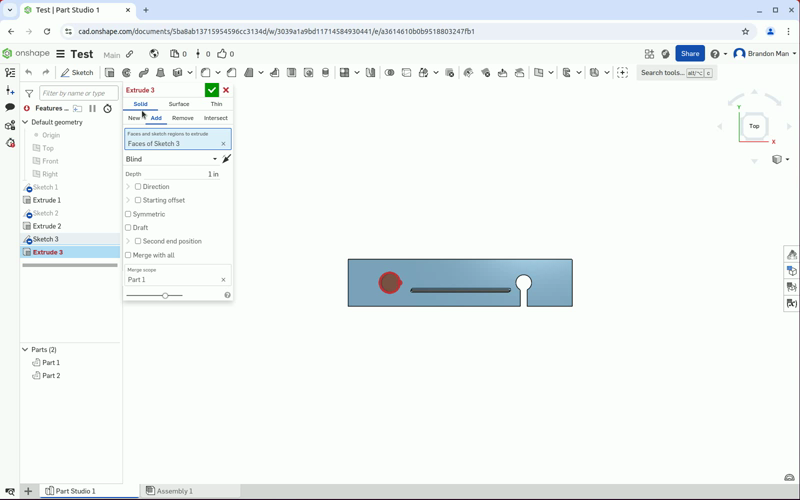
mouse_move(137, 120)
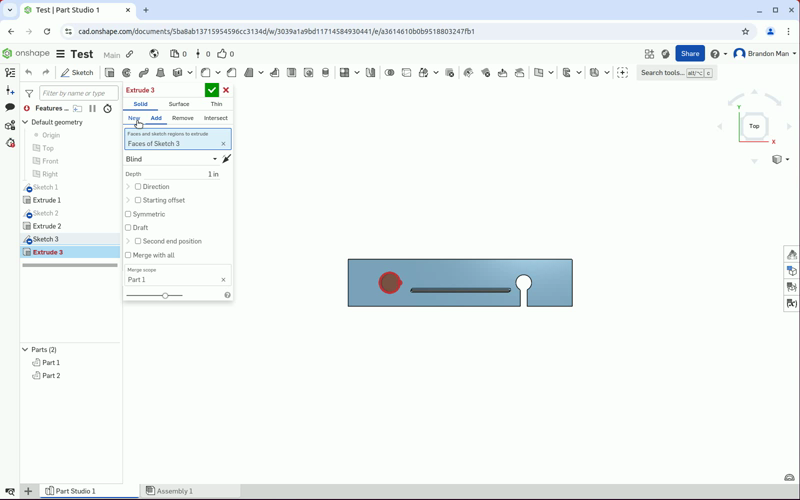
click(137, 120)
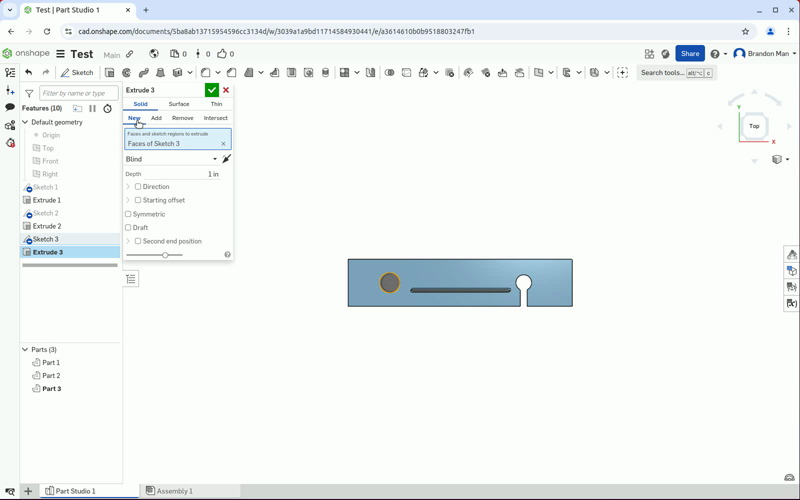
key(tab, 4)
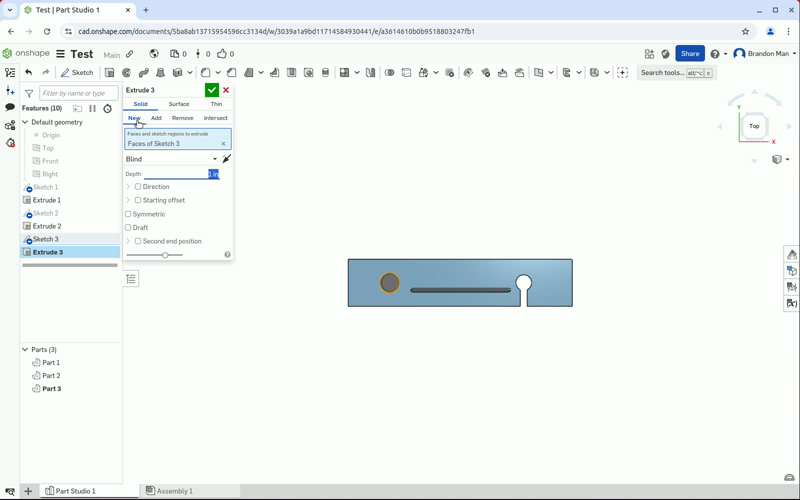
text(-1.204)
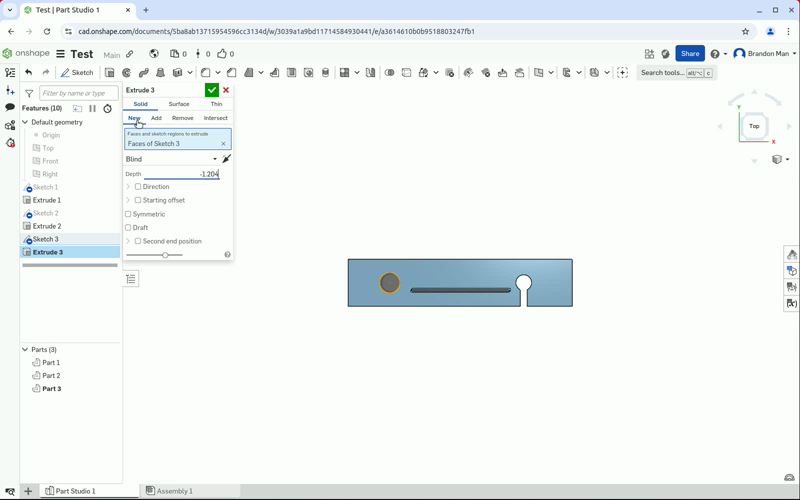
key(enter)
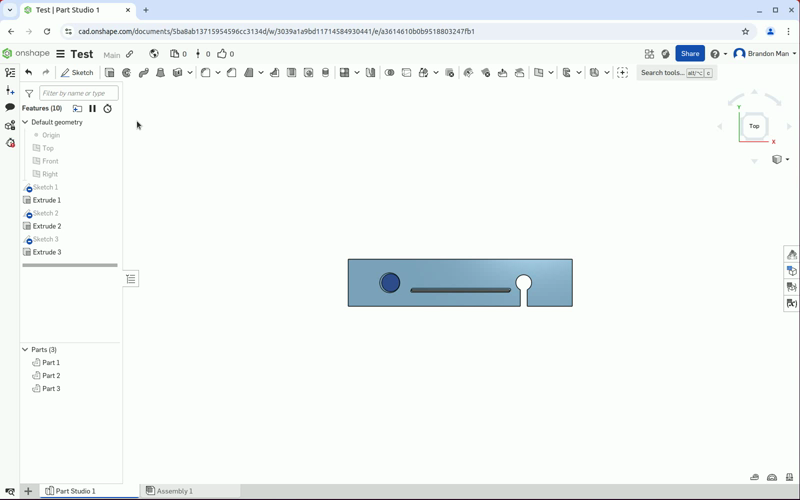
key(shift+h)
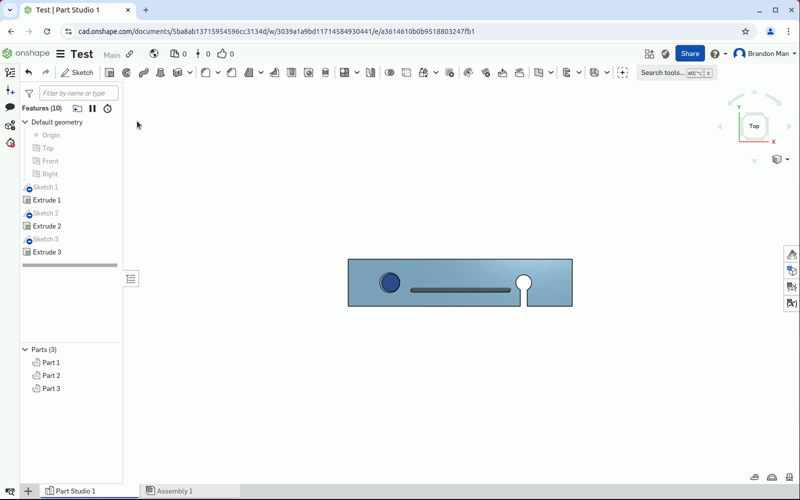
key(shift+h)
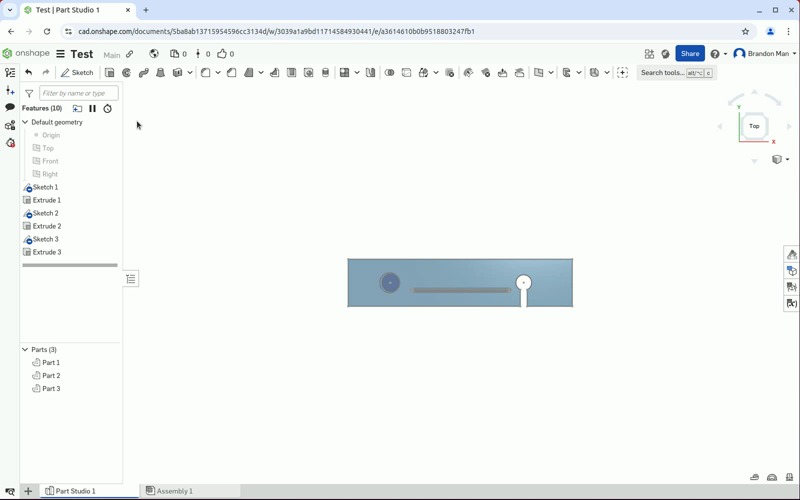
key(shift+7)
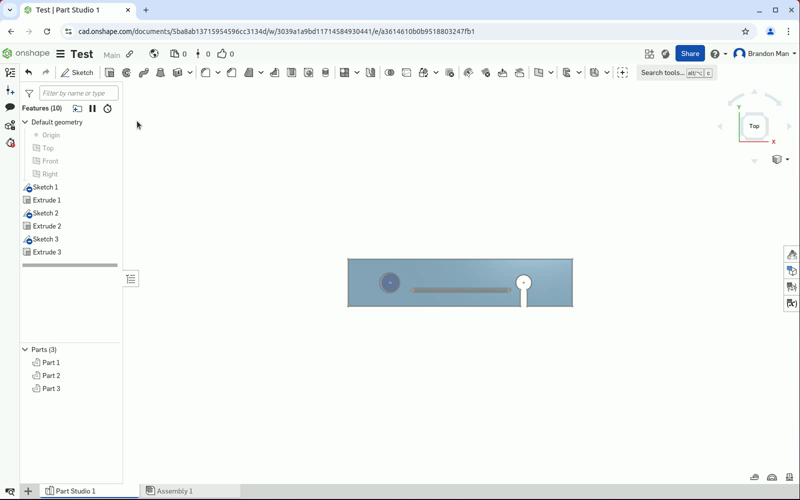
key(up, 3)
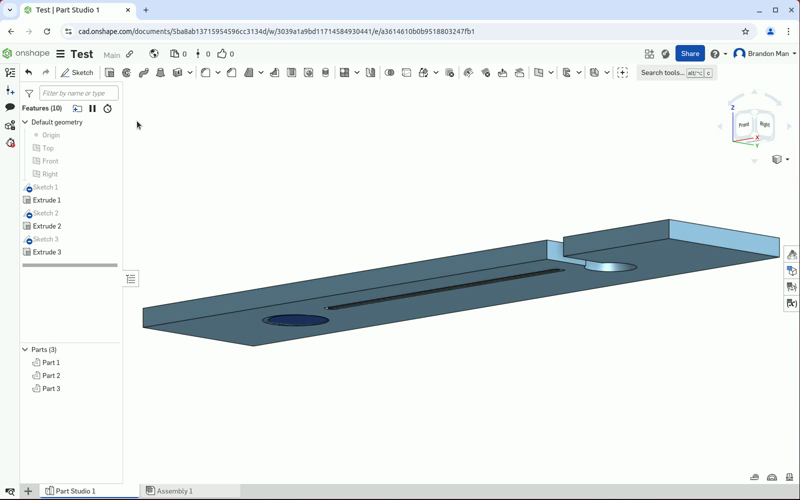
key(left, 3)
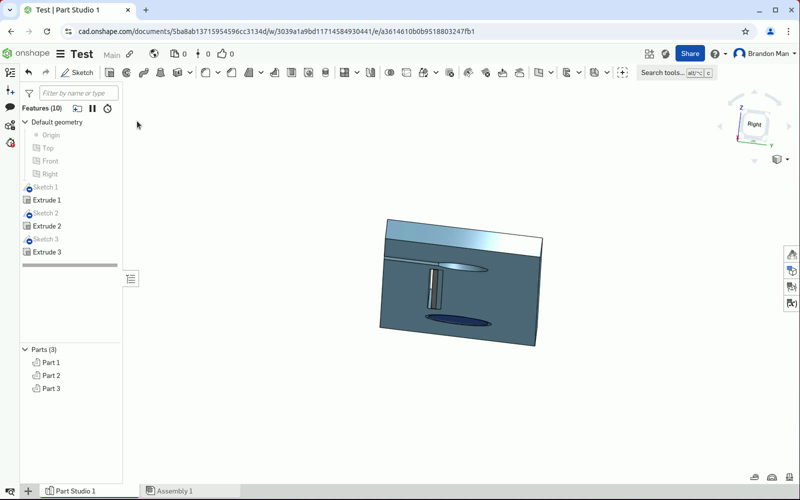
key(right, 3)
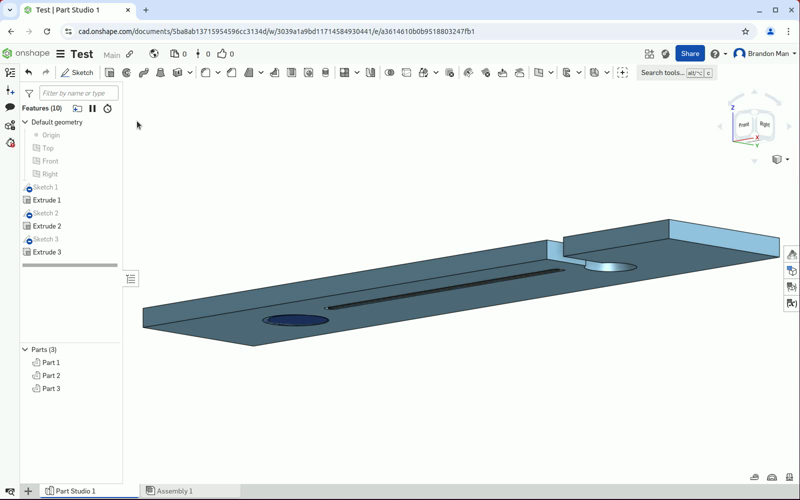
key(down, 3)
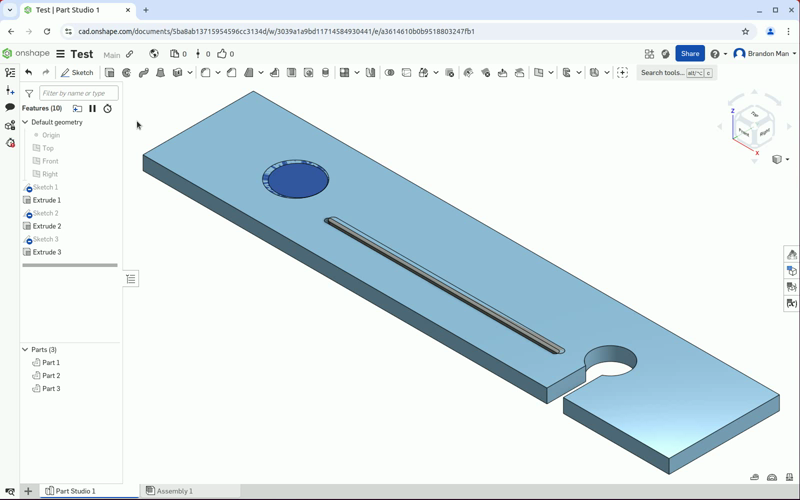
mouse_move(73, 189)
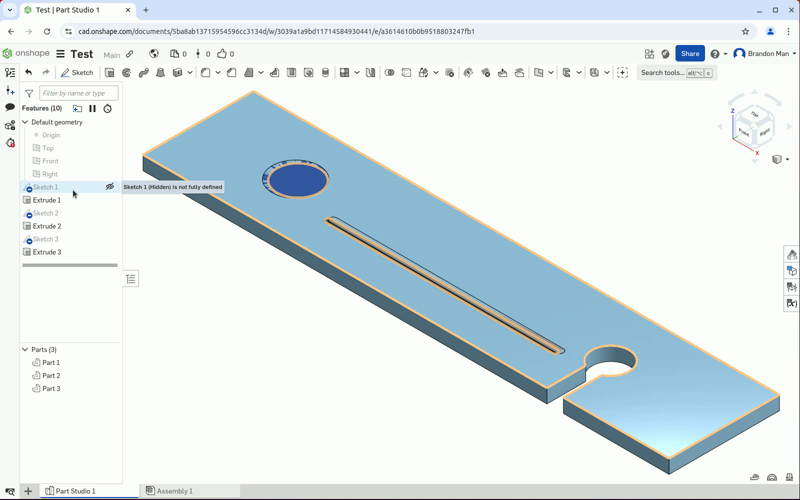
click(73, 189)